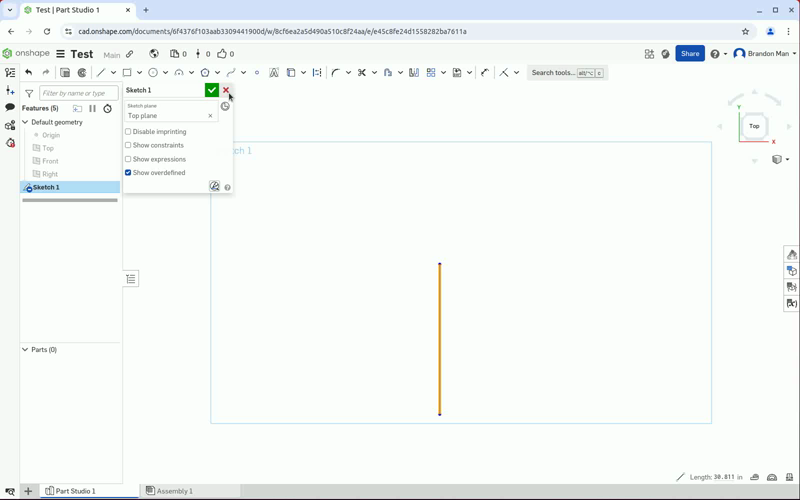
key(shift+h)
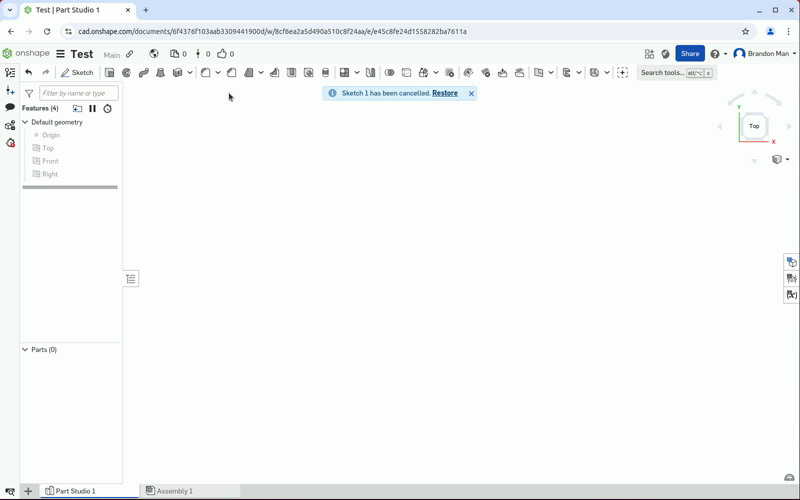
mouse_move(73, 352)
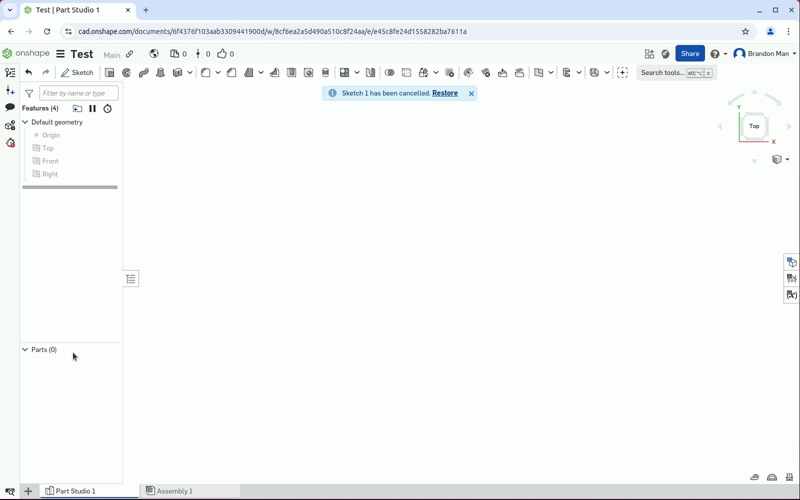
key(y)
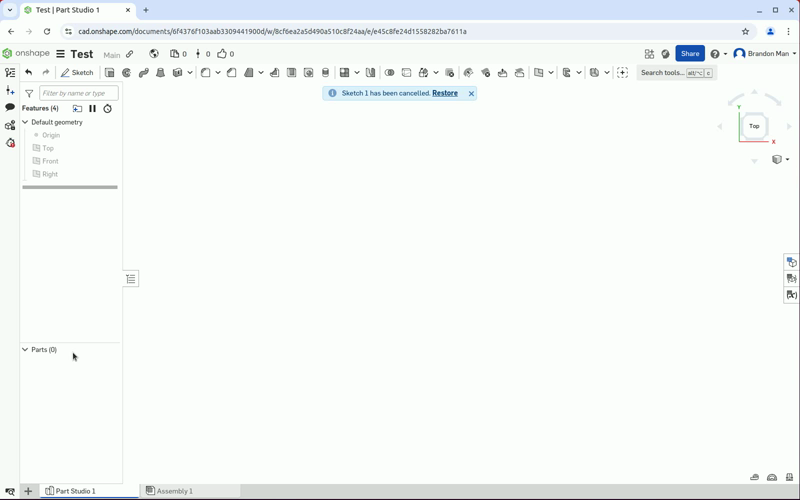
key(shift+p)
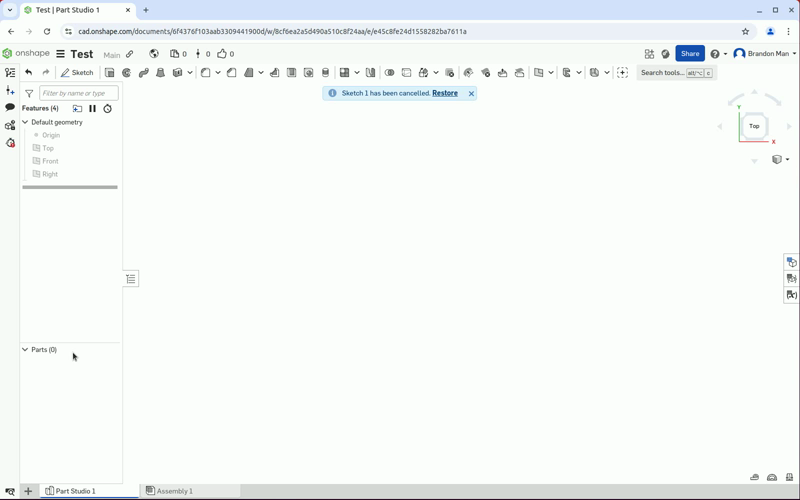
key(space)
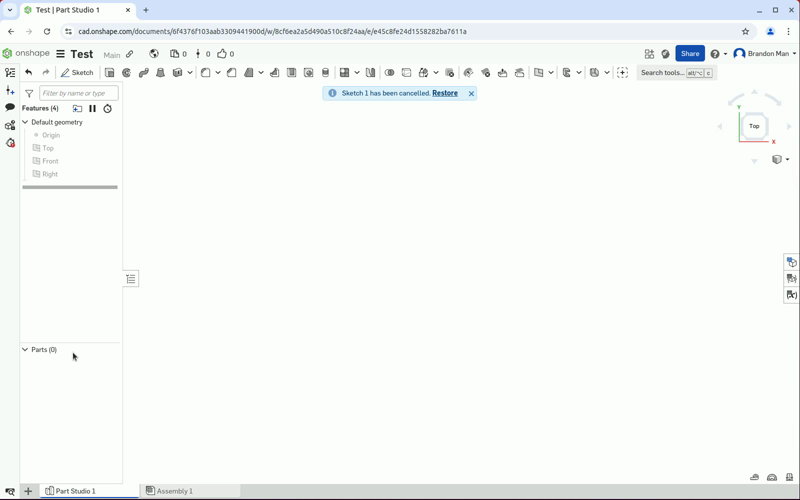
key_down(shift)
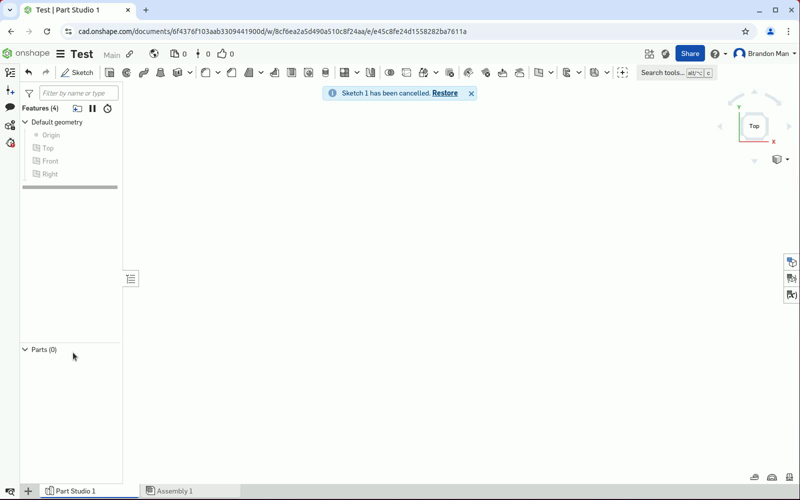
key(up)
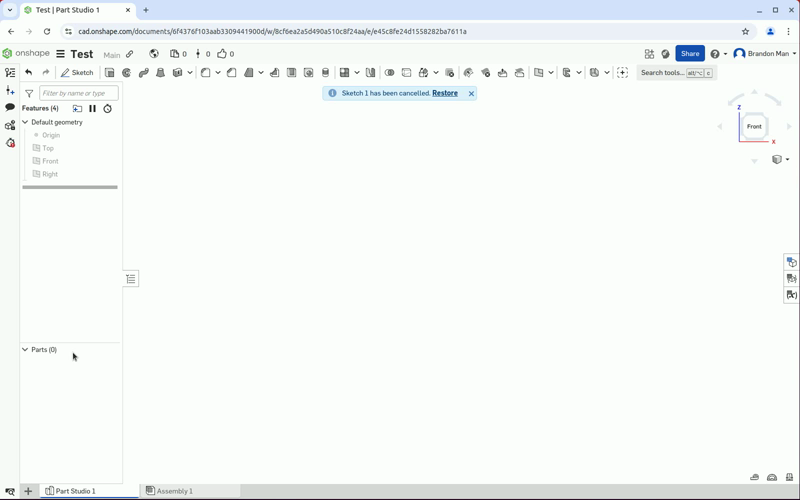
key_up(shift)
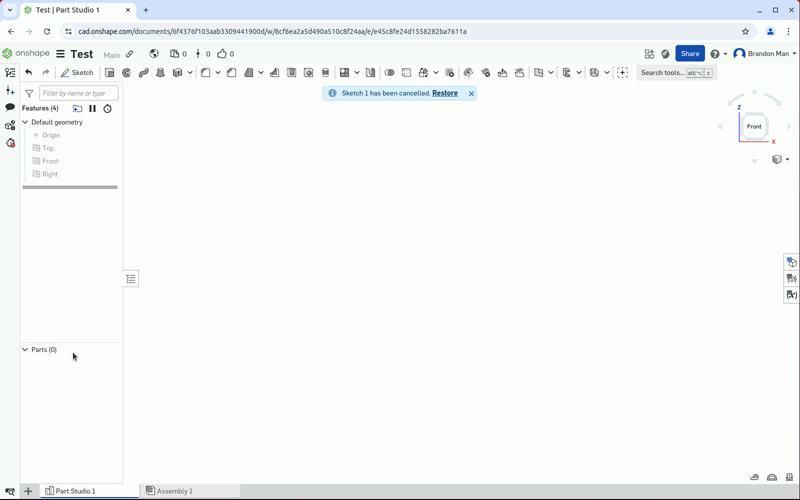
mouse_move(73, 352)
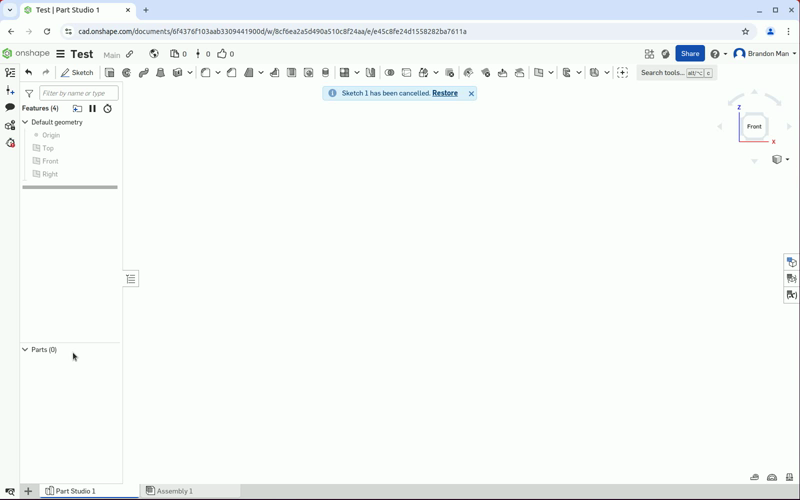
key(shift+y)
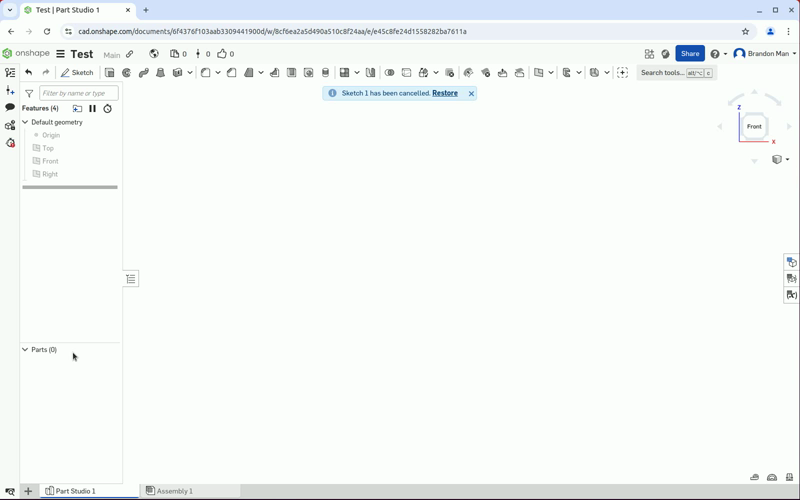
key(shift+s)
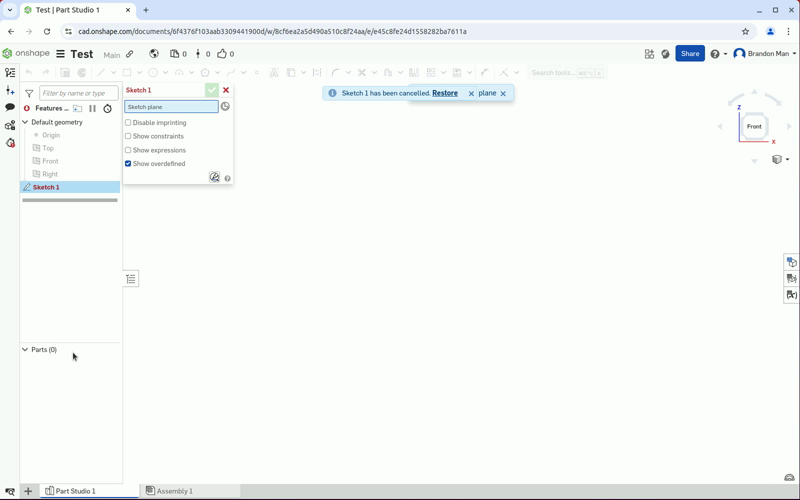
mouse_move(73, 163)
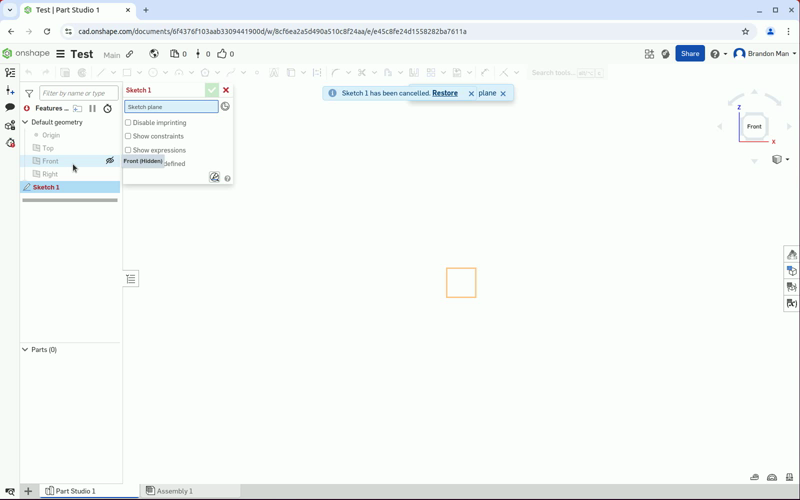
click(73, 163)
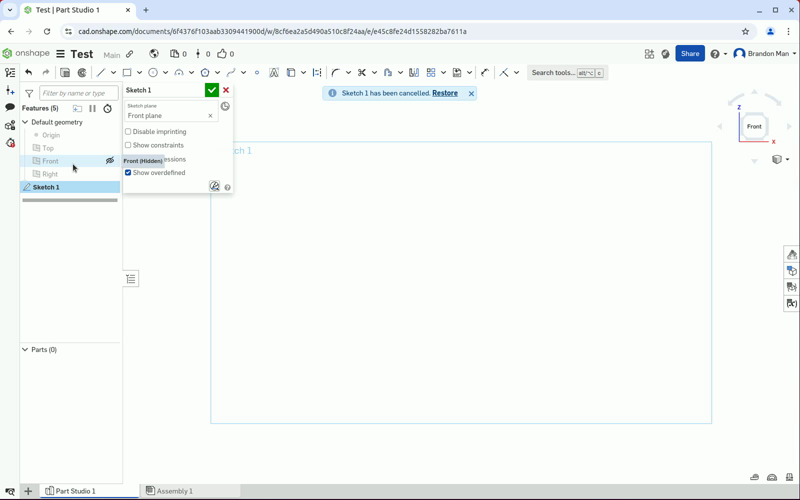
mouse_move(73, 352)
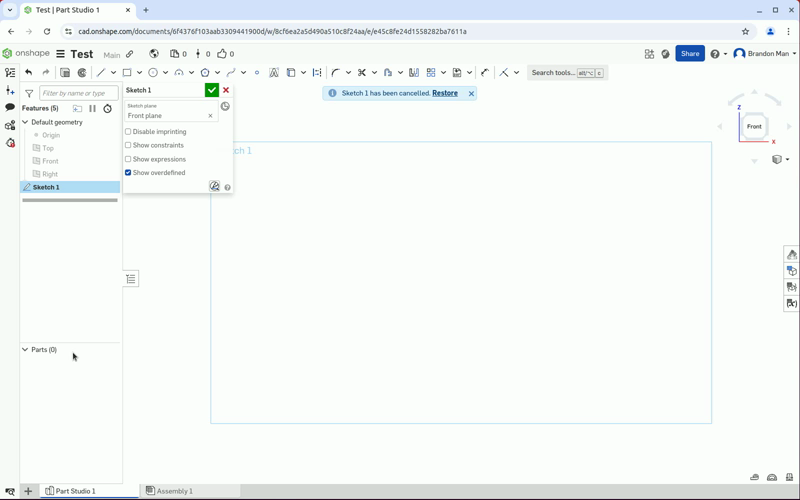
key(y)
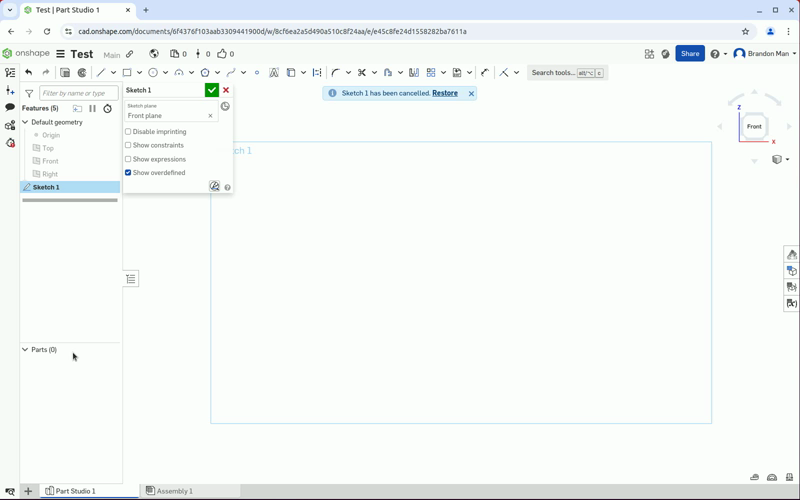
key(l)
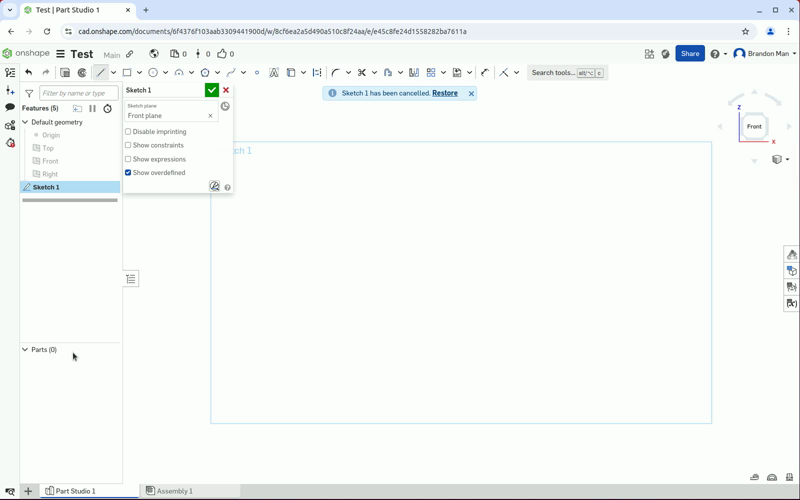
key_down(shift)
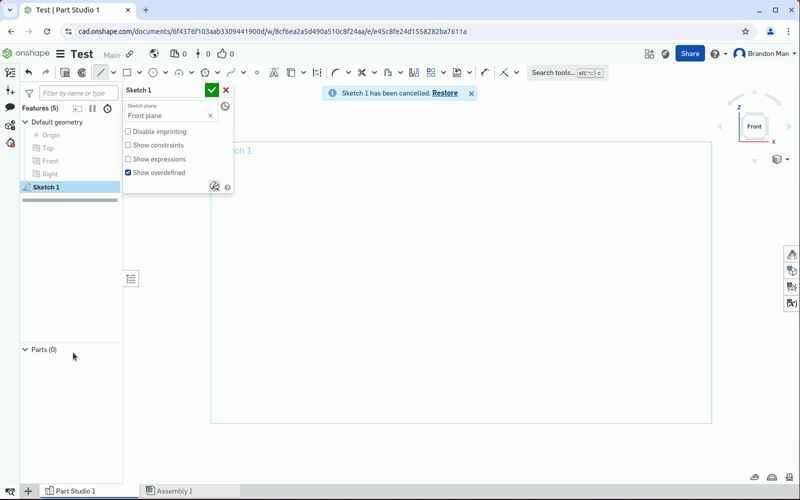
mouse_move(412, 305)
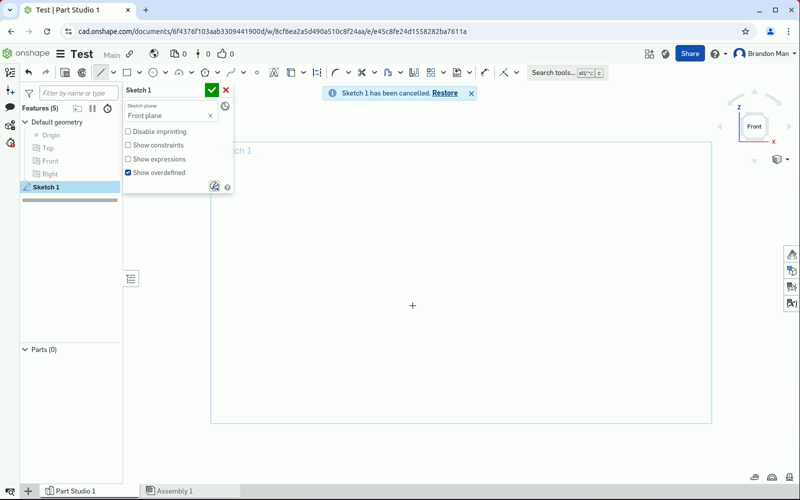
click(412, 305)
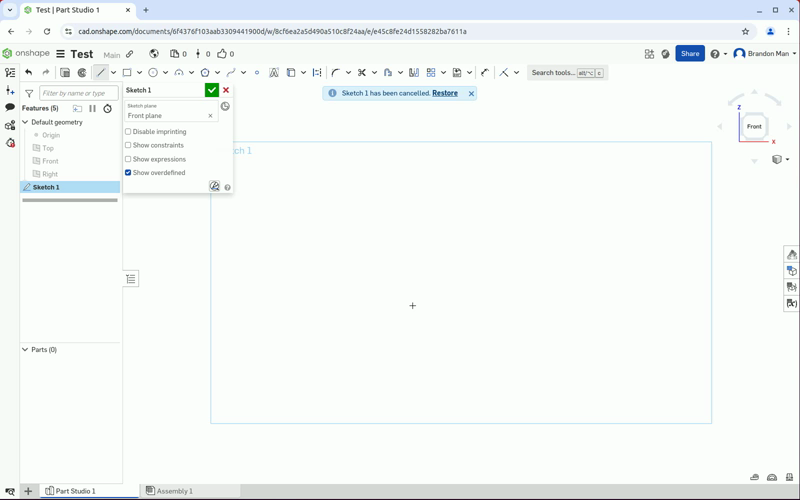
key_up(shift)
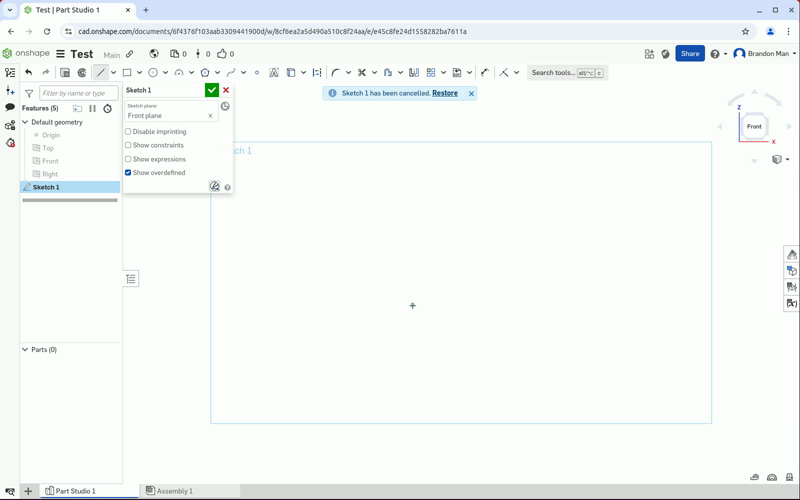
key_down(shift)
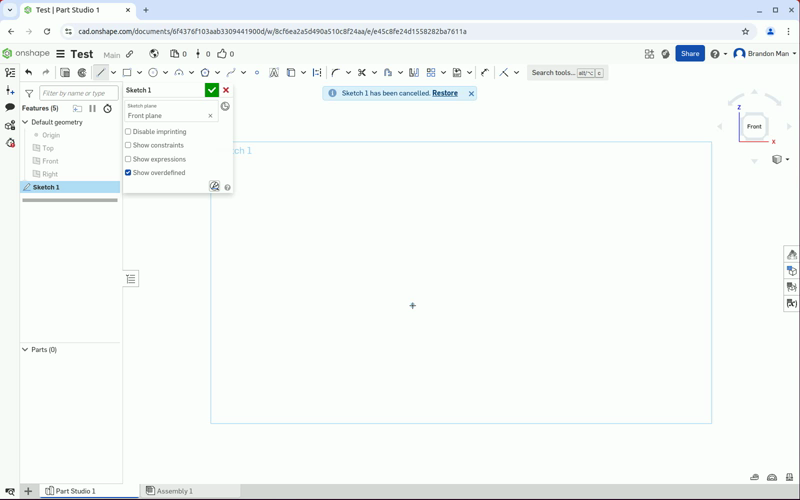
mouse_move(509, 305)
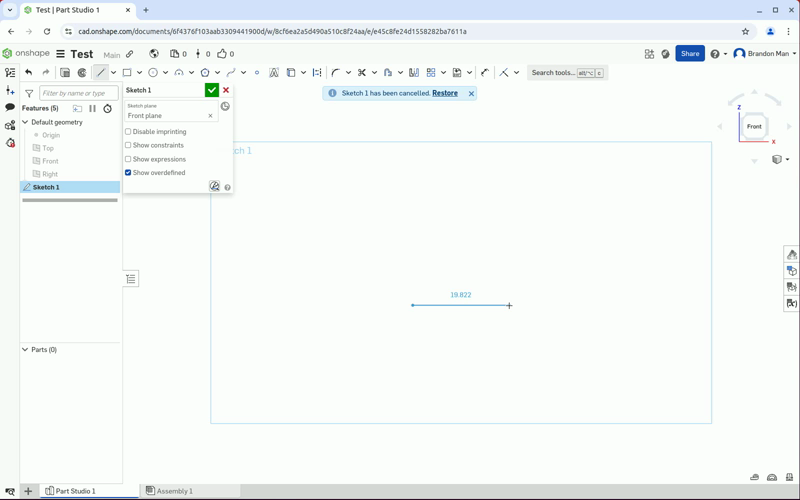
click(509, 305)
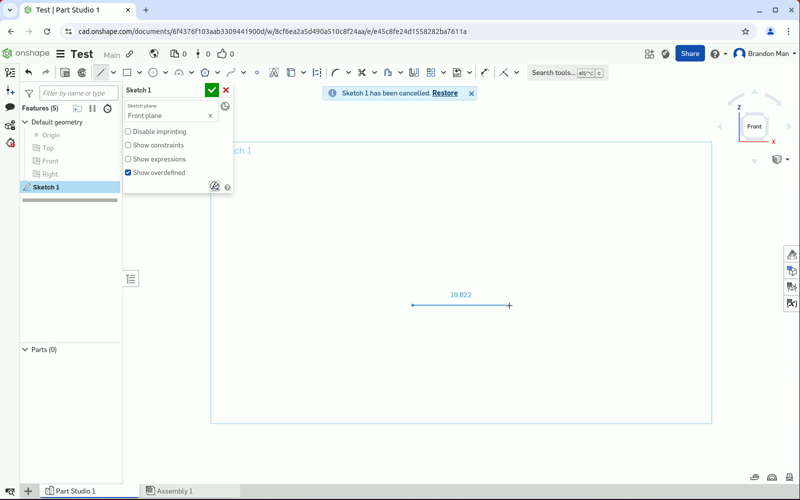
key_up(shift)
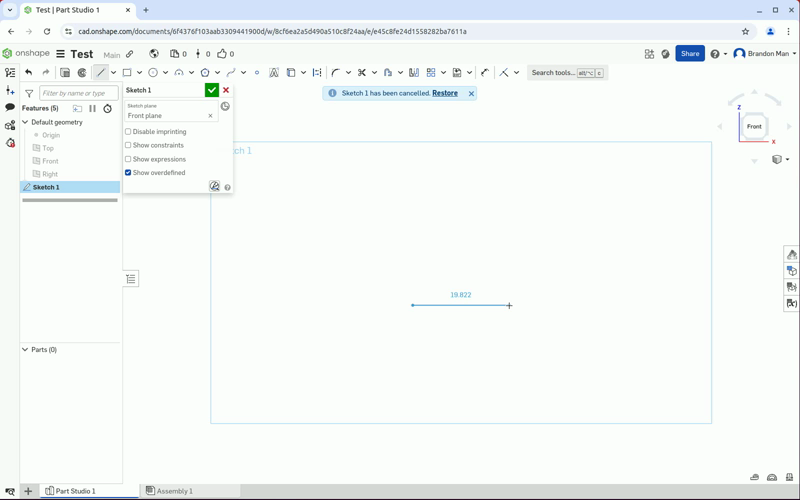
key_down(shift)
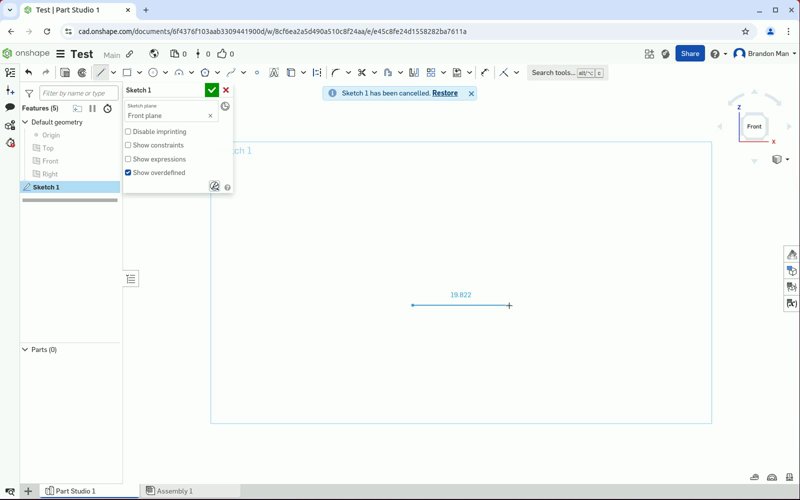
mouse_move(539, 305)
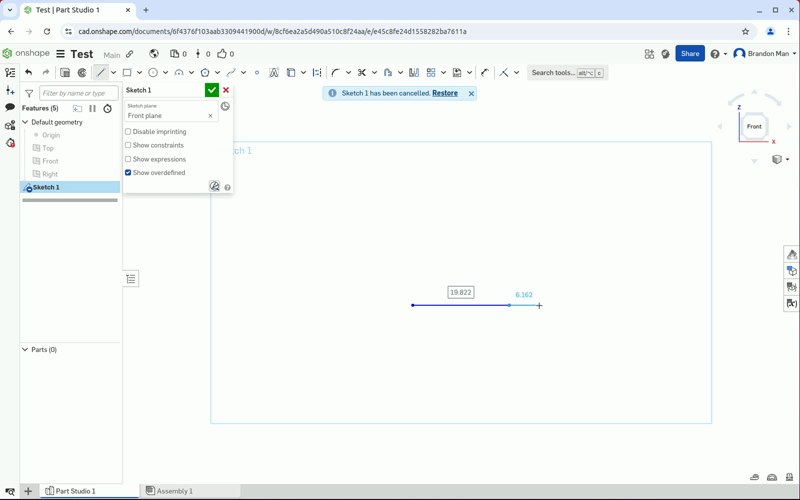
mouse_move(509, 261)
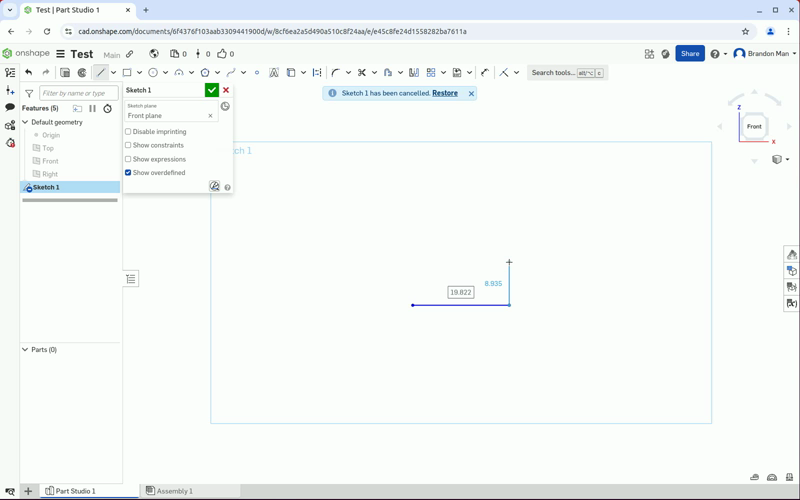
click(509, 261)
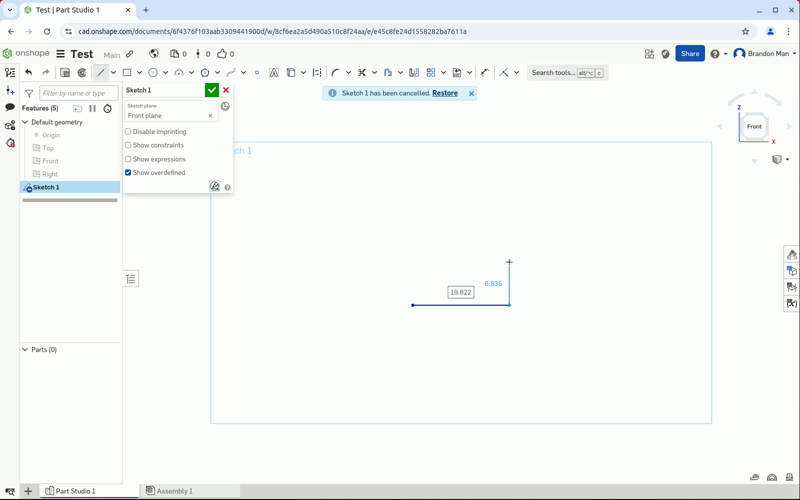
key_up(shift)
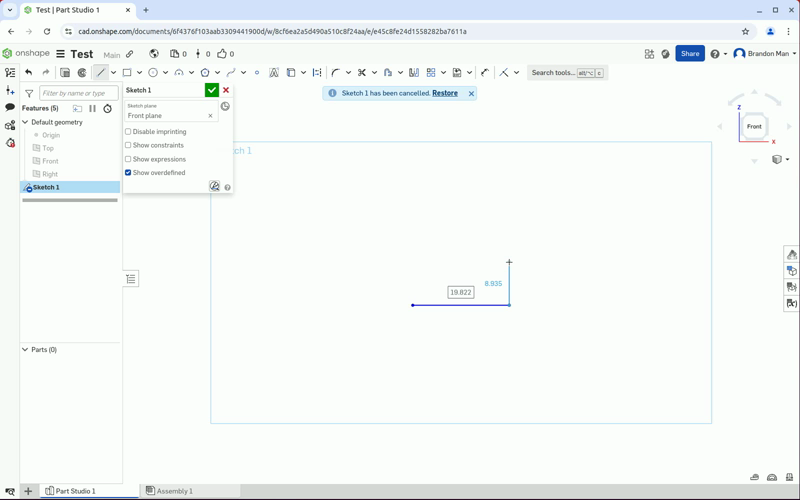
key_down(shift)
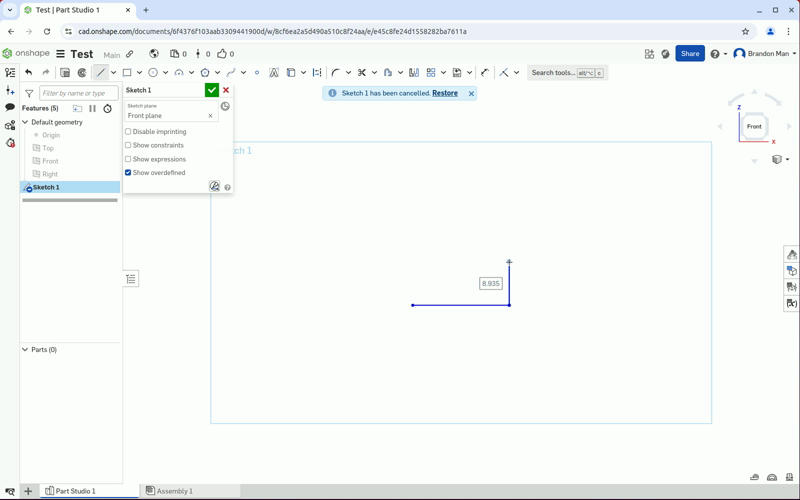
mouse_move(539, 261)
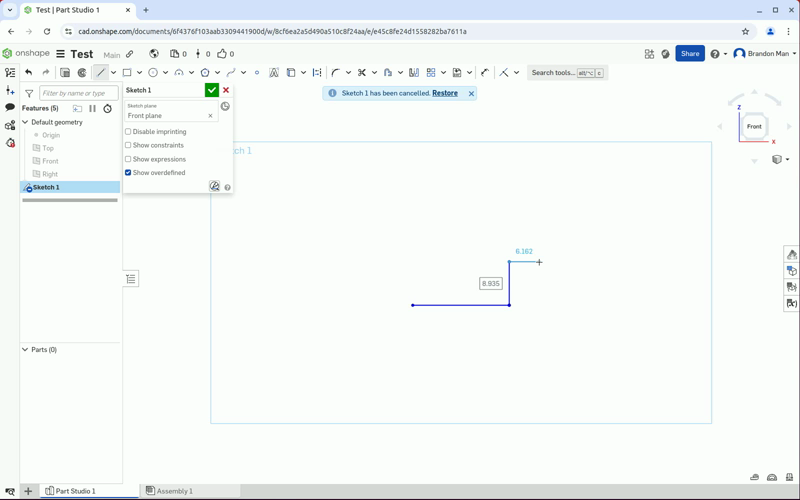
mouse_move(503, 261)
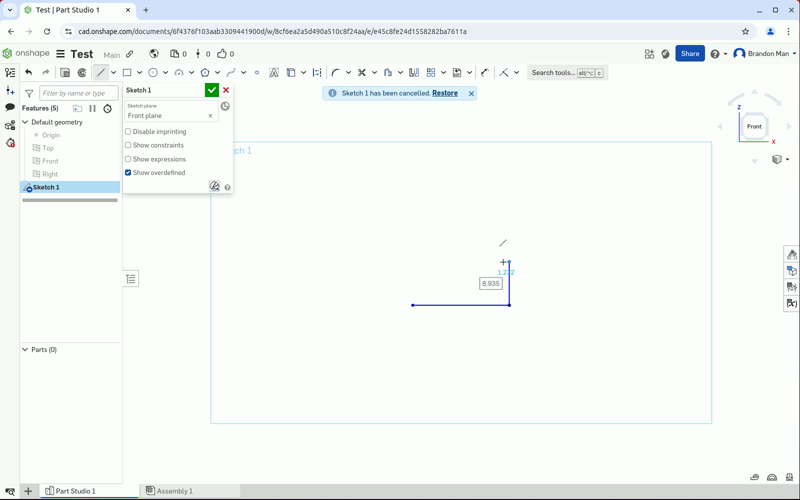
scroll(6)
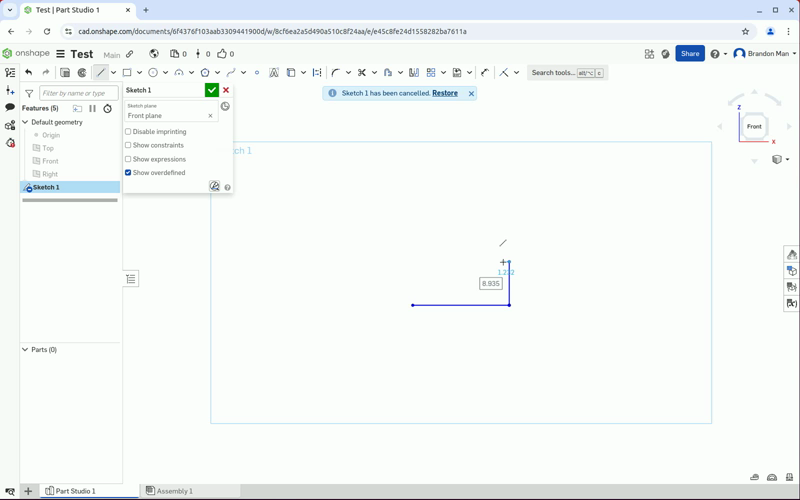
scroll(6)
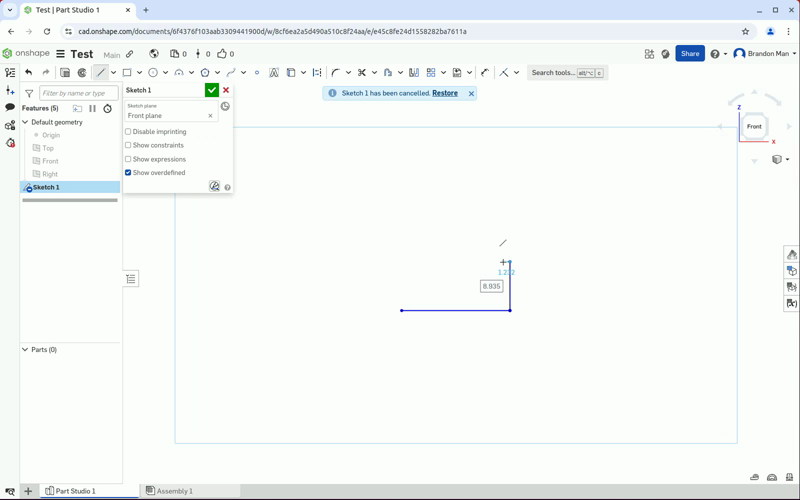
scroll(6)
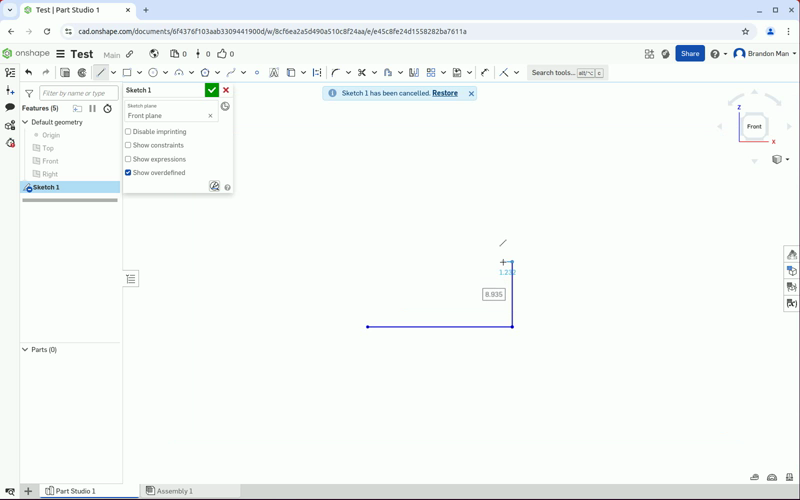
scroll(6)
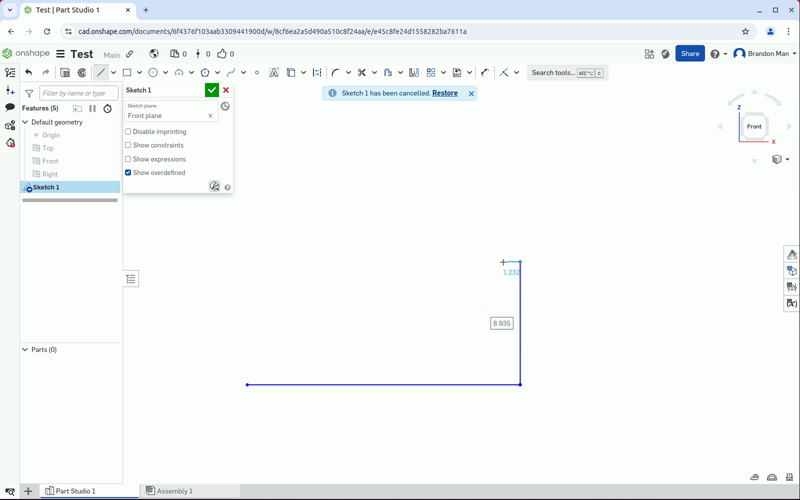
scroll(6)
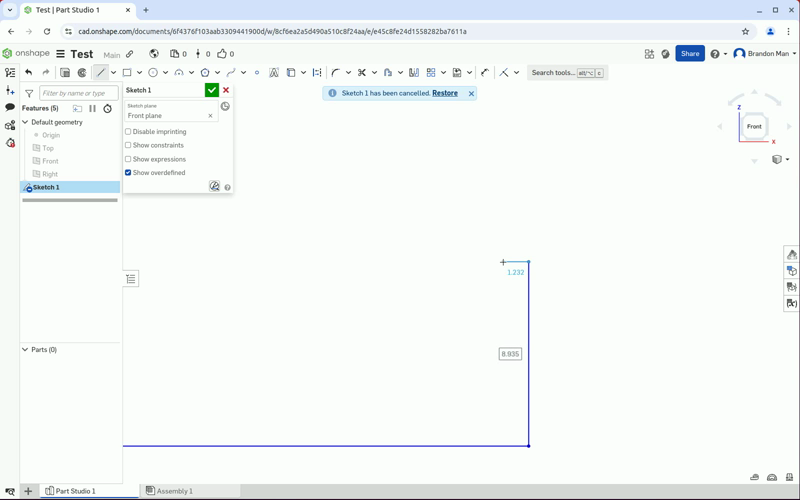
scroll(6)
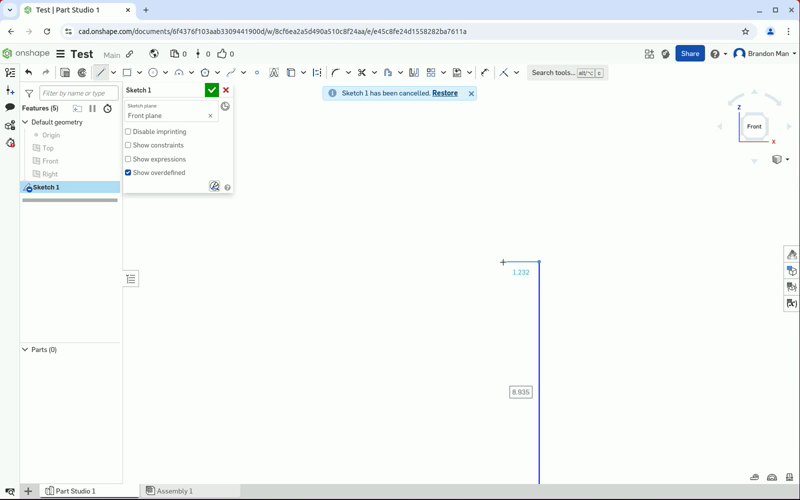
scroll(6)
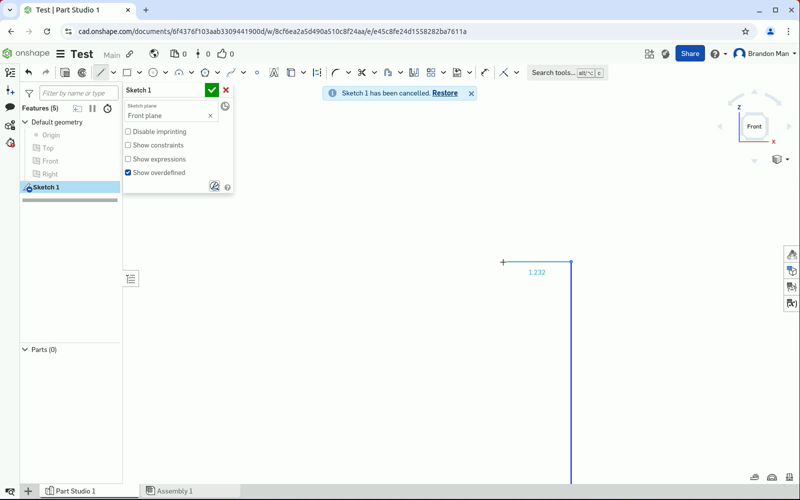
click(503, 261)
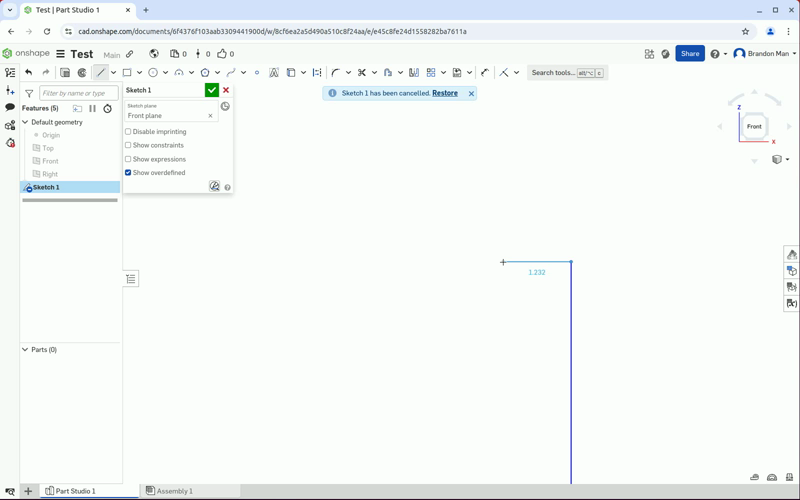
scroll(-6)
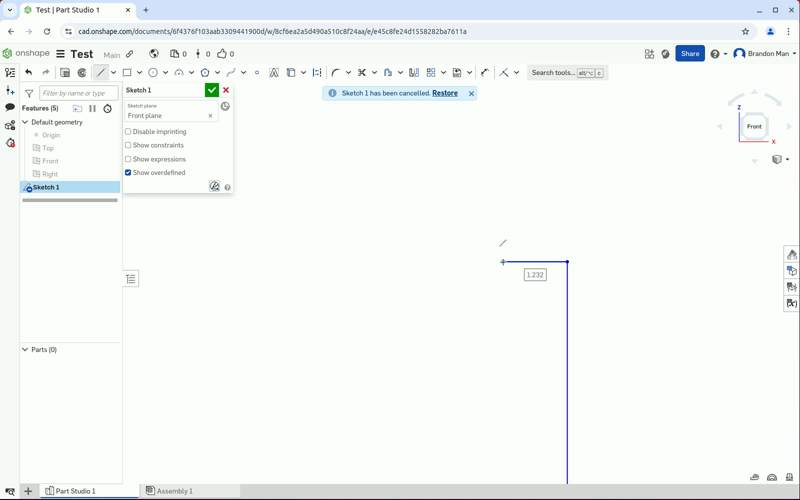
scroll(-6)
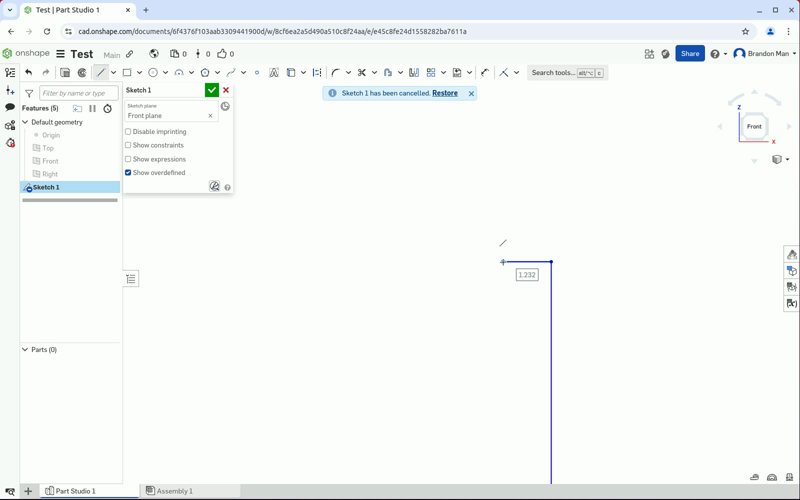
scroll(-6)
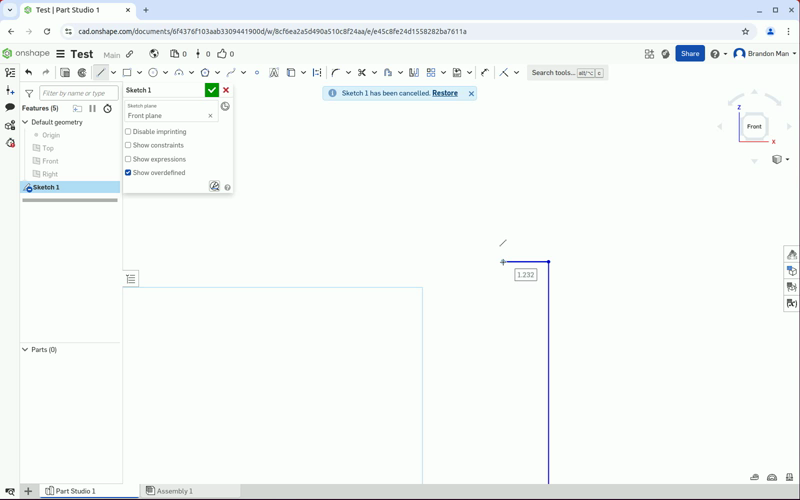
scroll(-6)
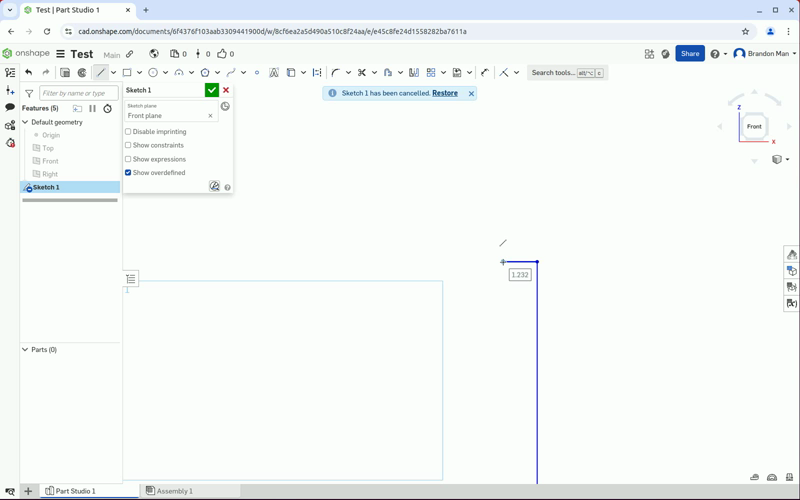
scroll(-6)
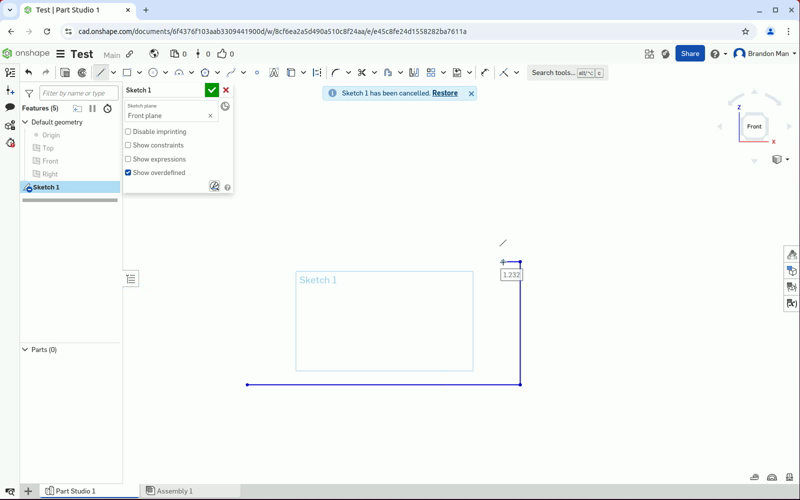
scroll(-6)
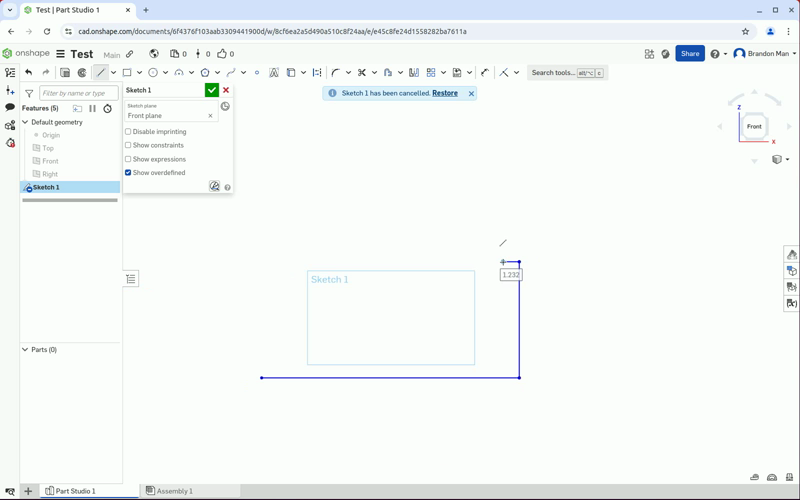
scroll(-6)
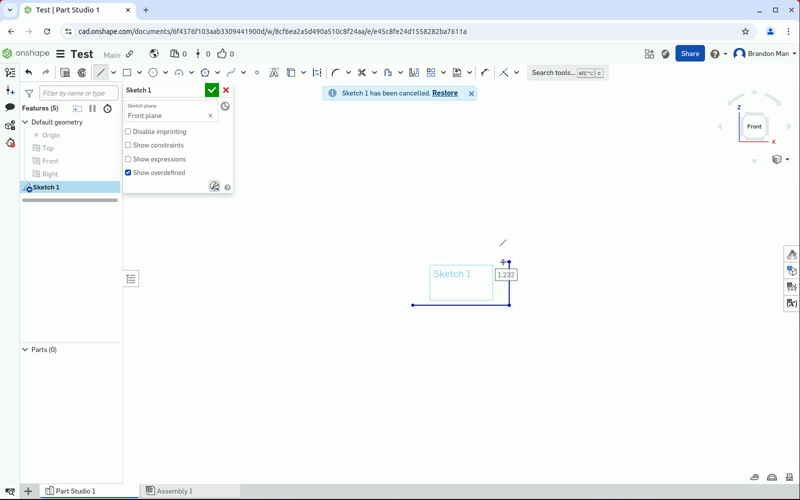
key_up(shift)
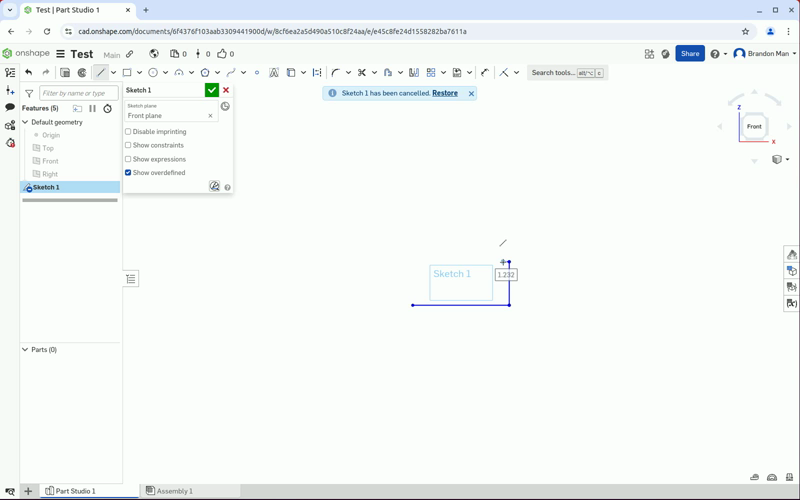
key_down(shift)
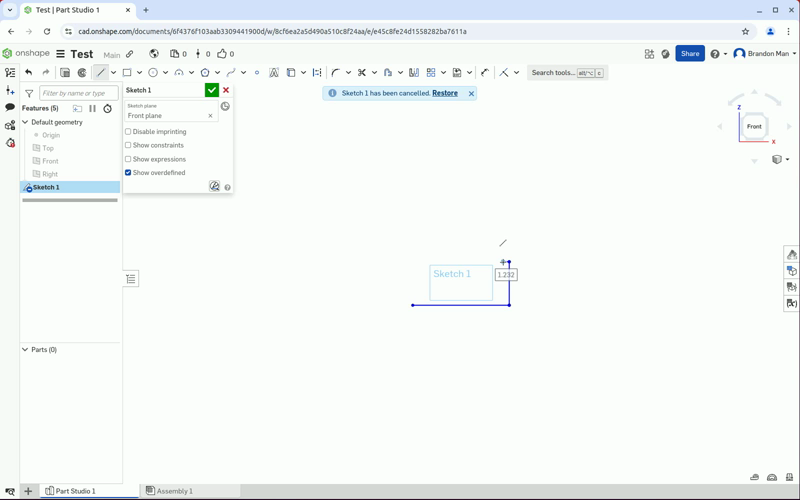
mouse_move(412, 261)
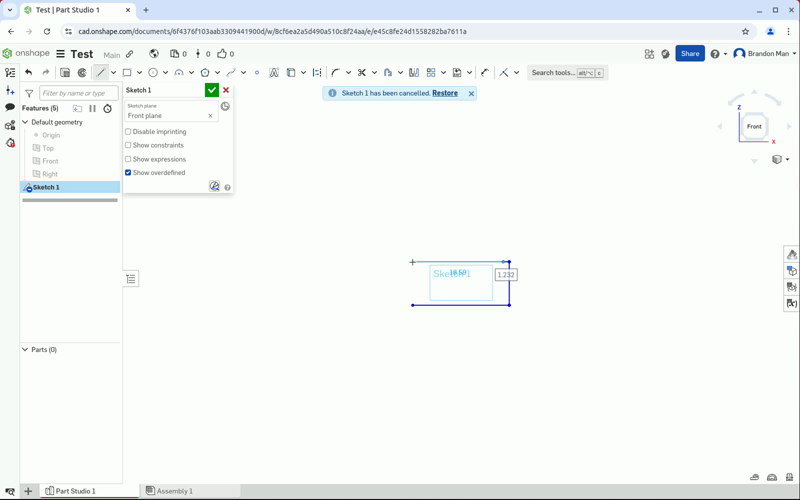
click(412, 261)
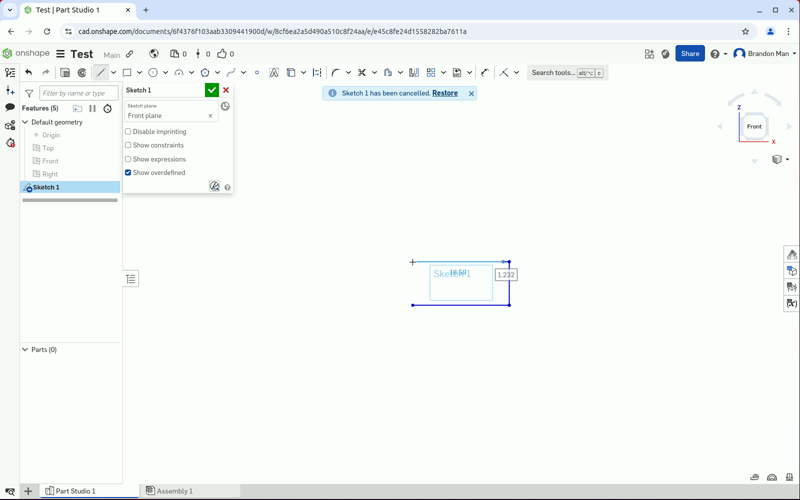
key_up(shift)
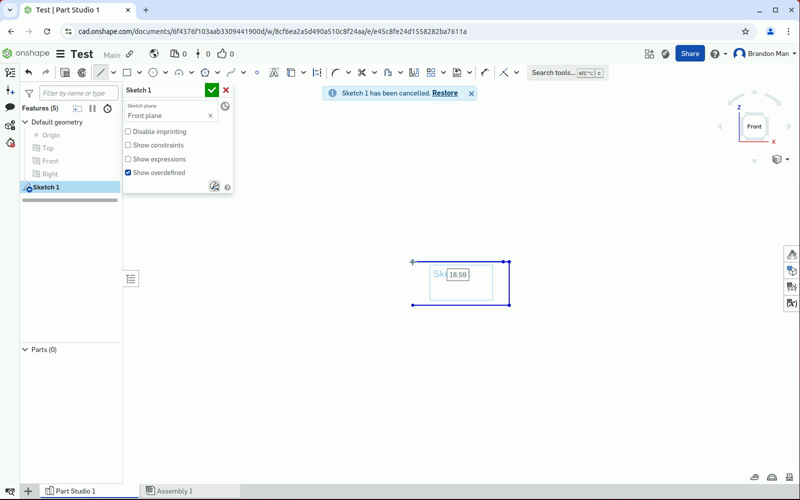
mouse_move(442, 261)
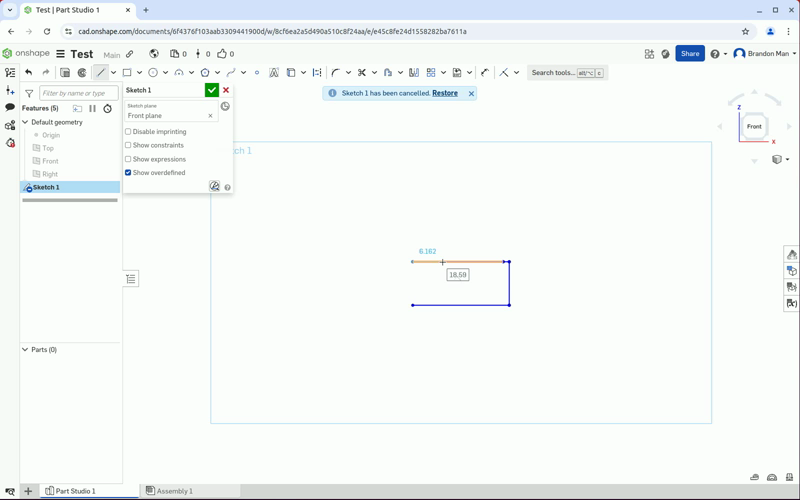
key_down(shift)
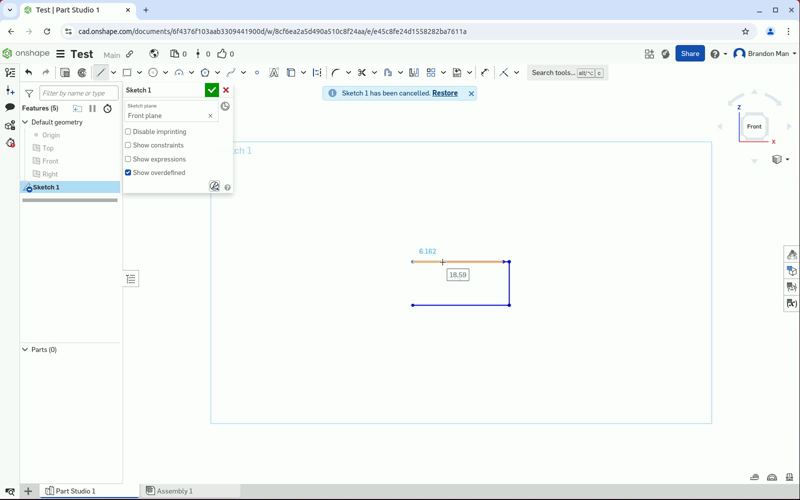
mouse_move(412, 305)
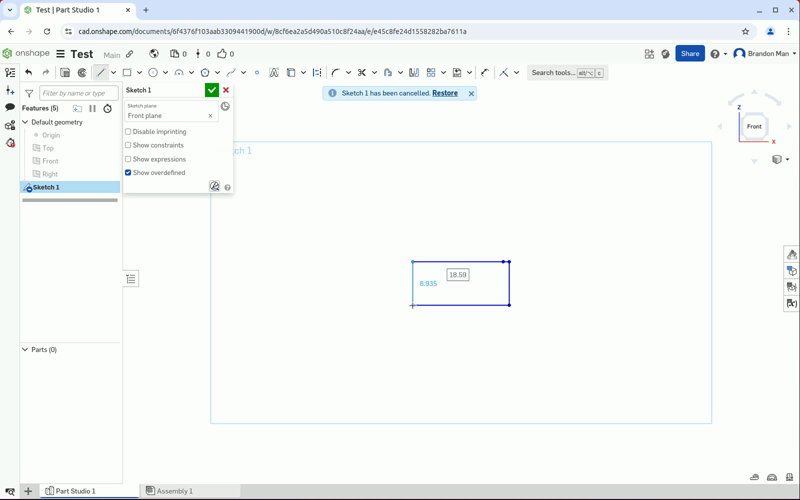
key_up(shift)
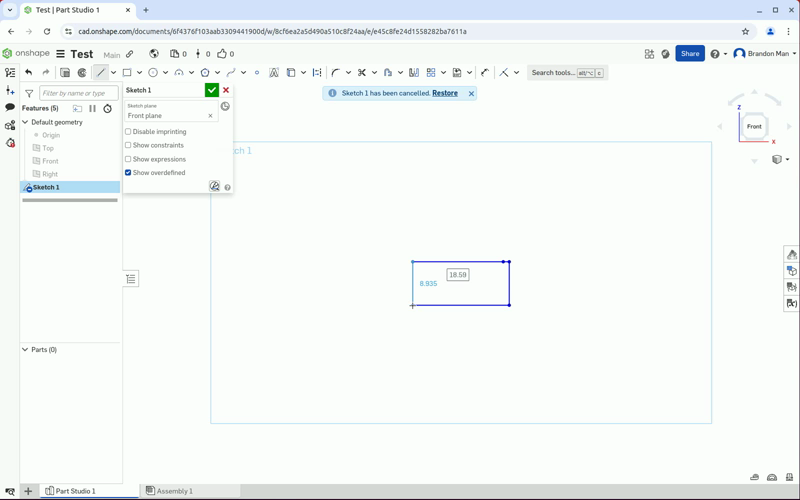
click(412, 305)
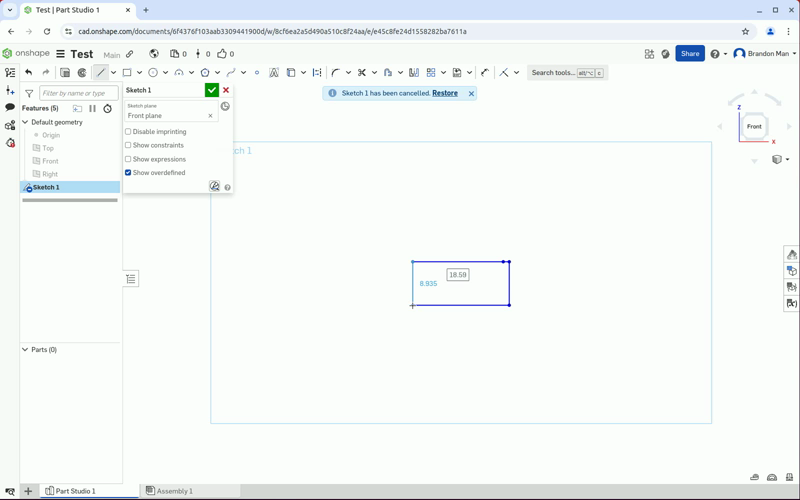
key(esc)
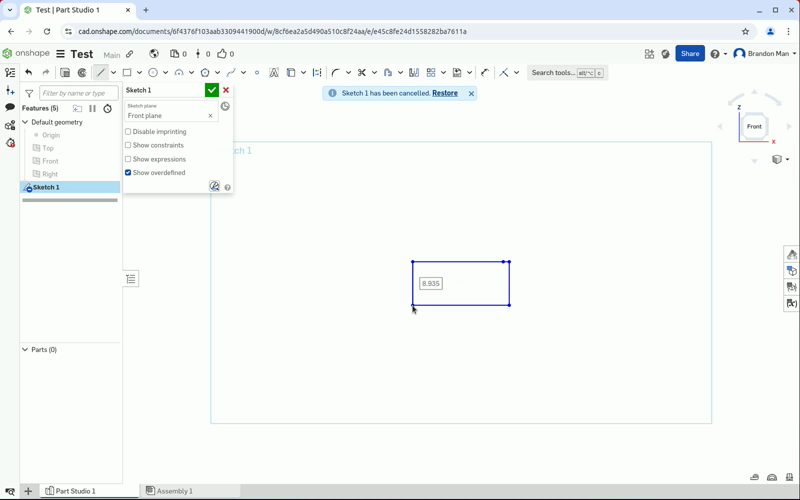
mouse_move(418, 299)
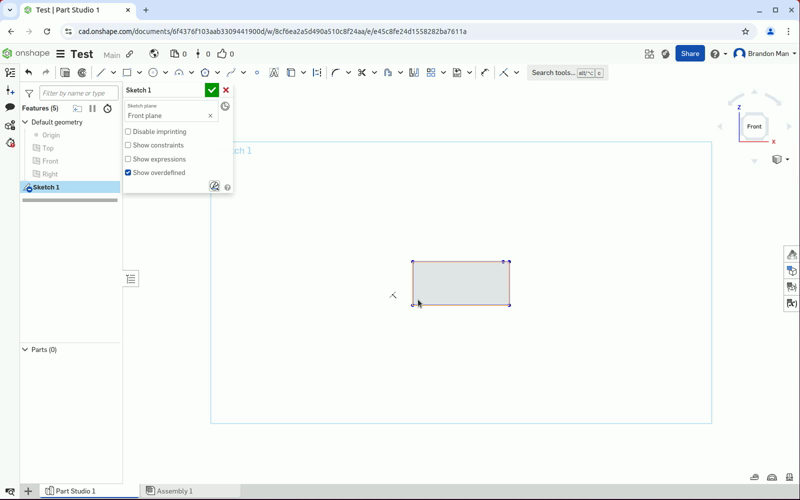
click(418, 299)
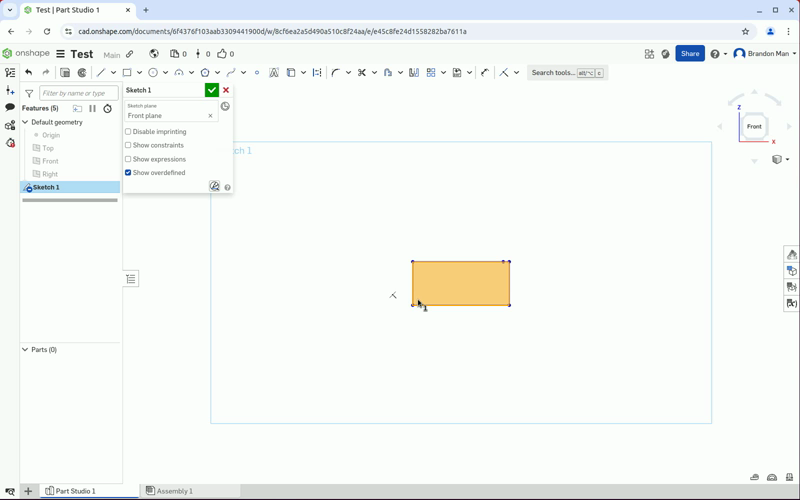
mouse_move(73, 352)
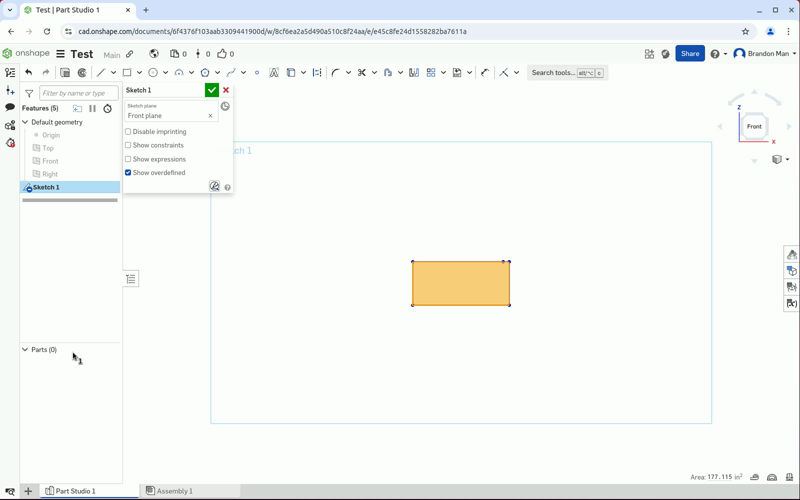
key(shift+y)
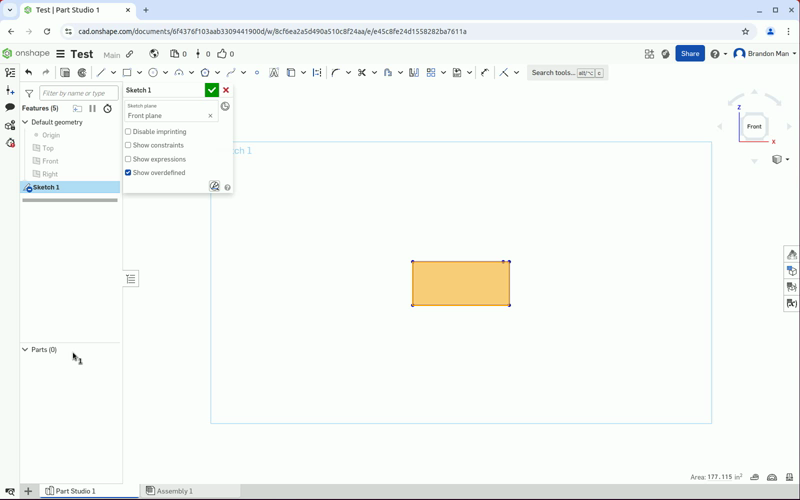
key(shift+e)
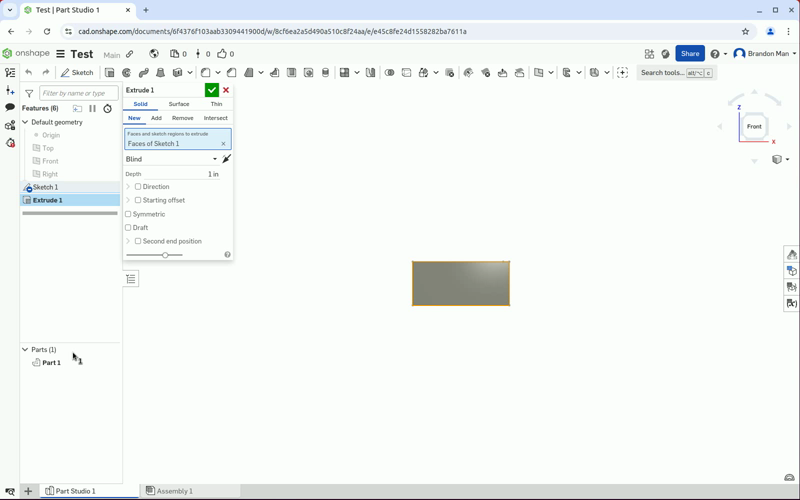
mouse_move(143, 106)
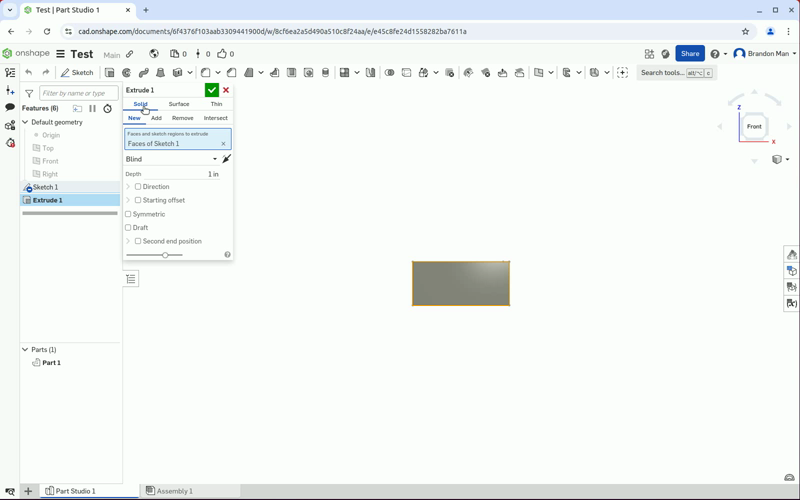
click(143, 106)
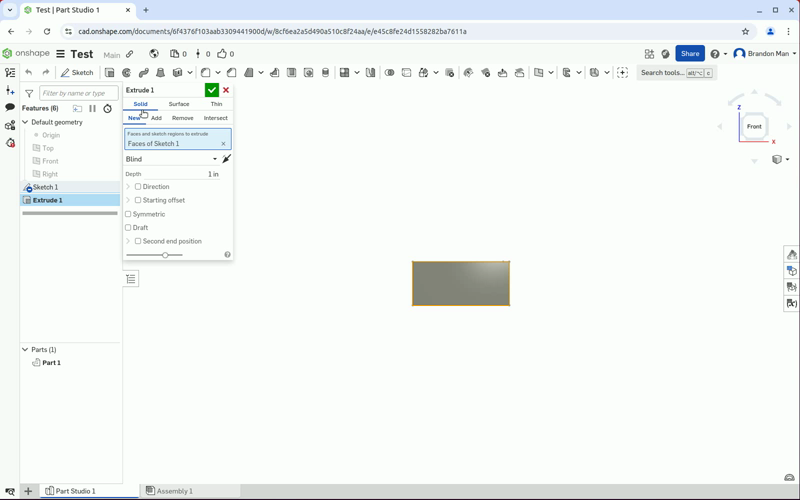
mouse_move(137, 120)
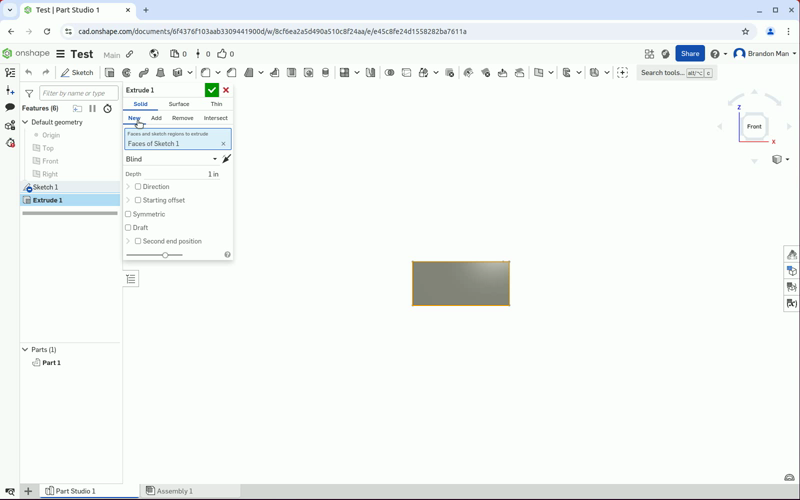
click(137, 120)
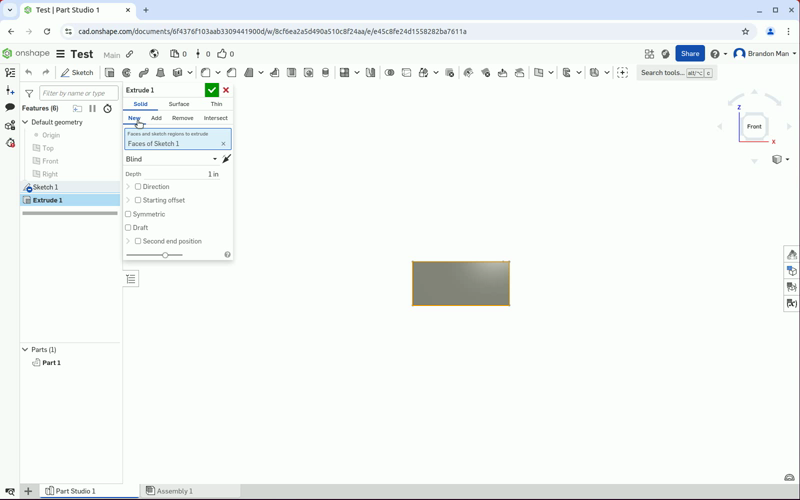
key(tab, 4)
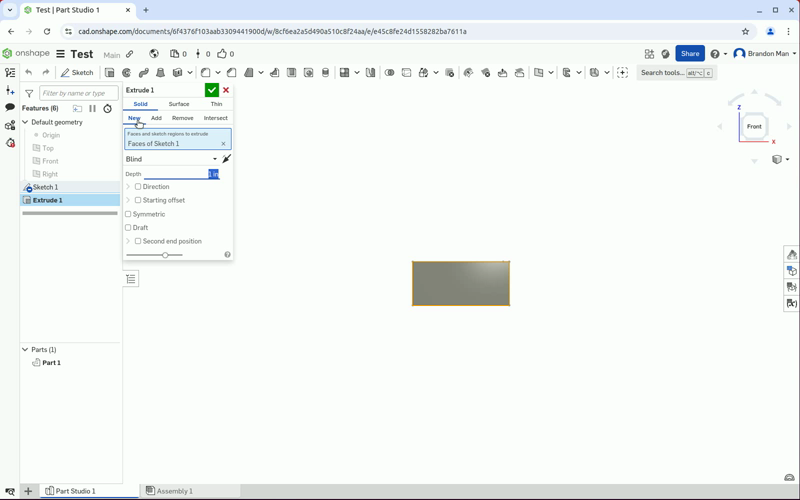
text(7.222)
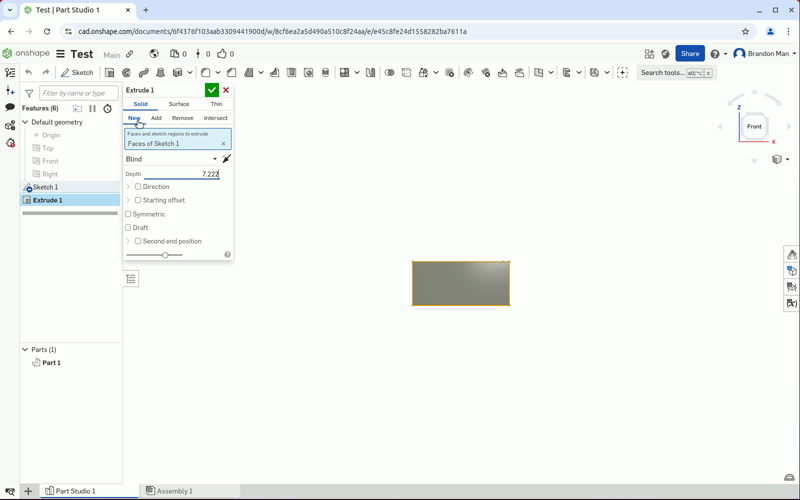
key(tab, 3)
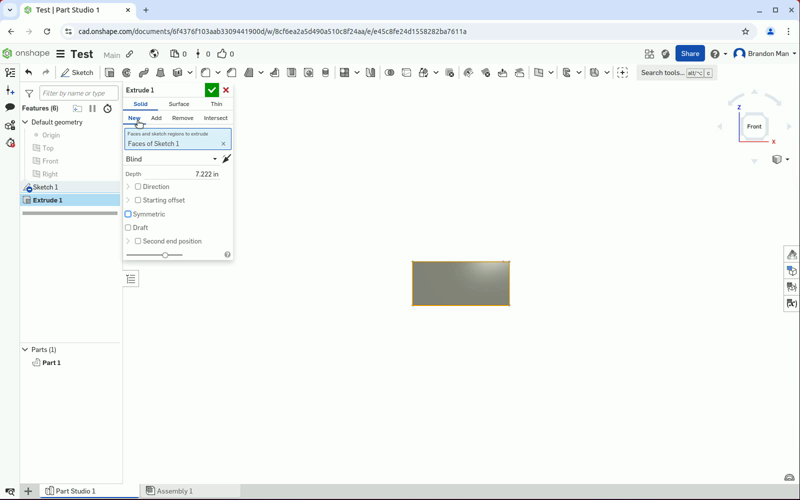
key(space)
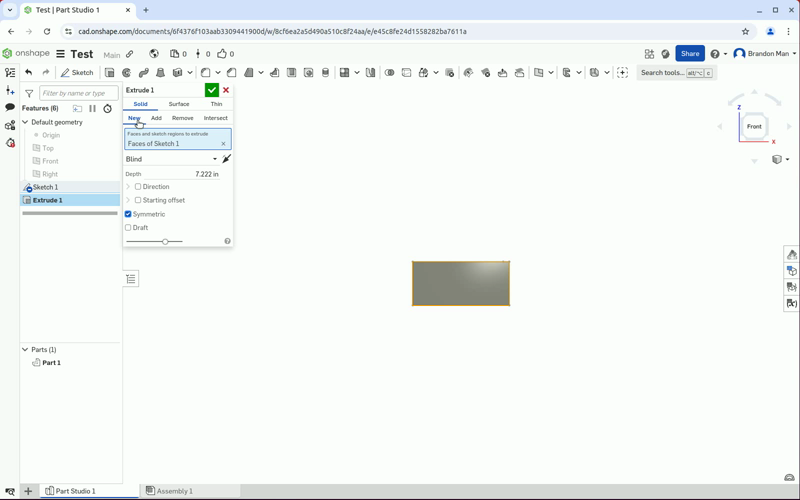
key(enter)
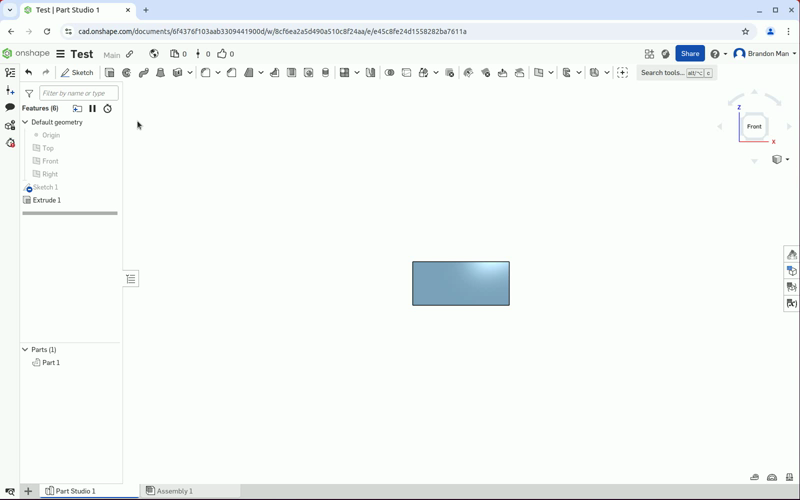
key(shift+h)
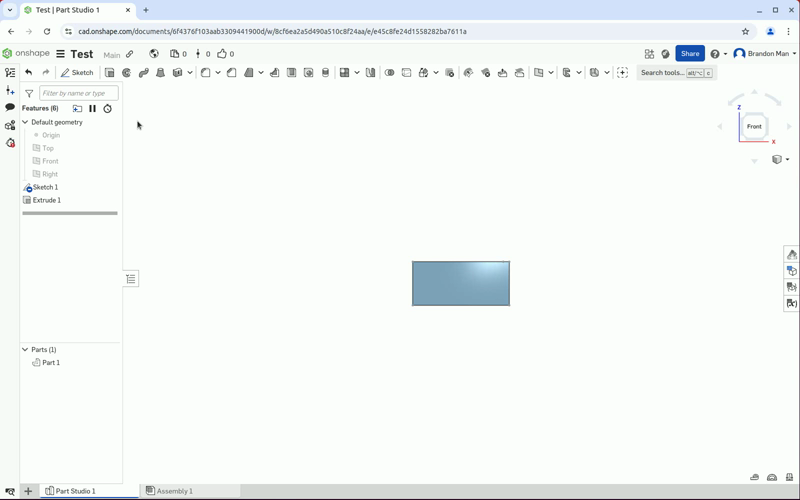
key(shift+h)
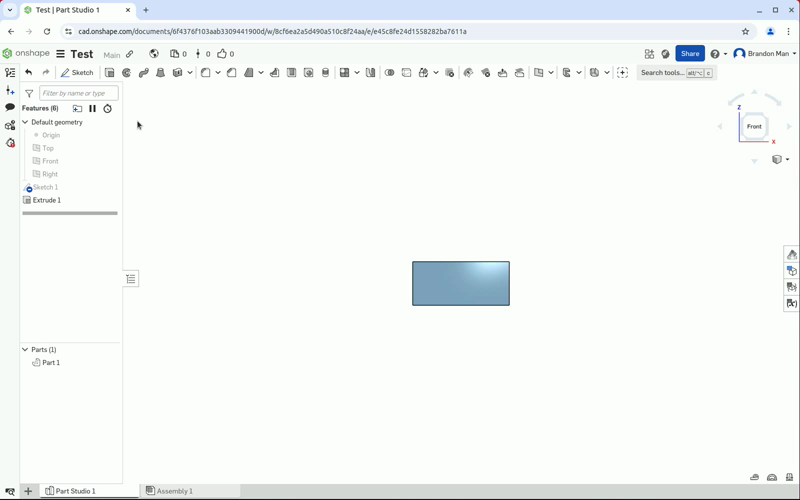
mouse_move(73, 189)
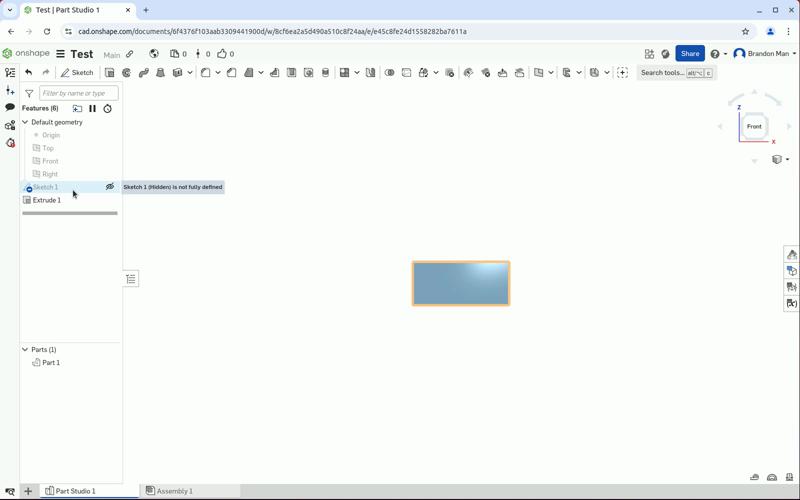
click(73, 189)
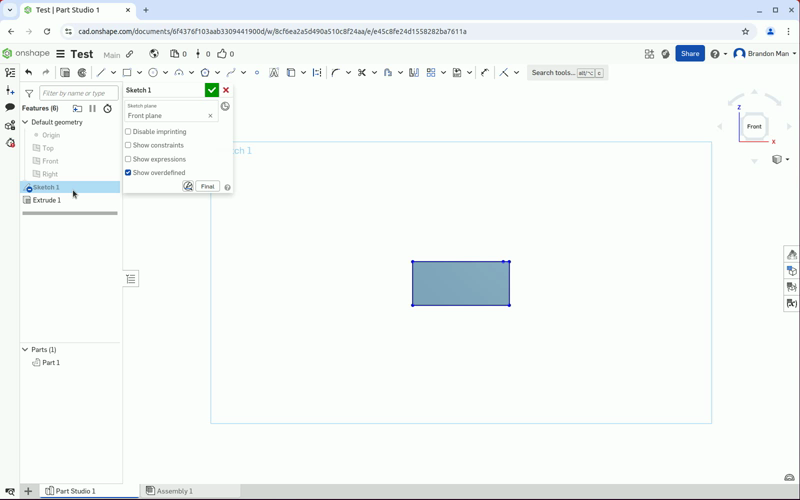
mouse_move(229, 92)
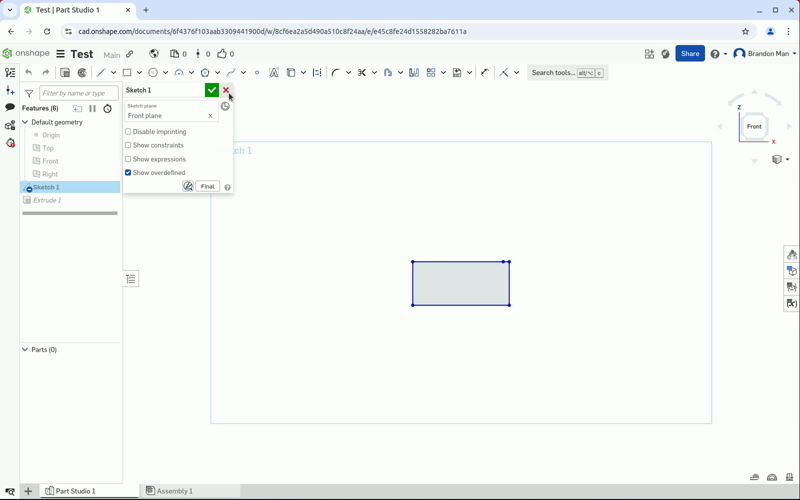
click(229, 92)
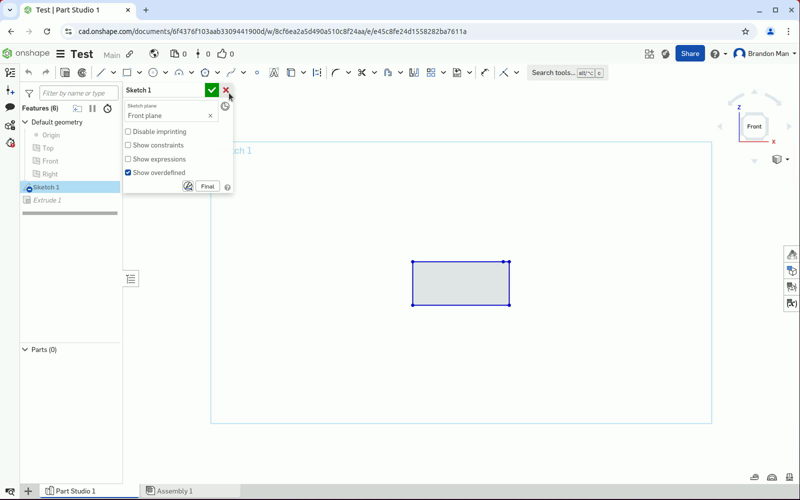
key(shift+s)
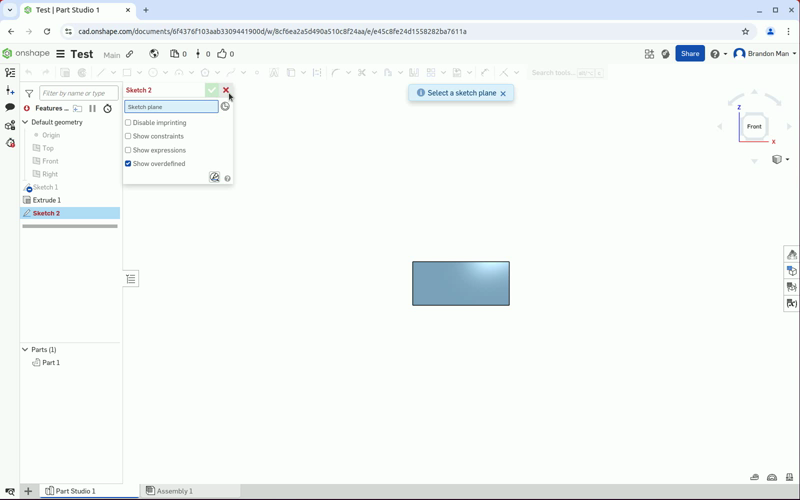
mouse_move(73, 163)
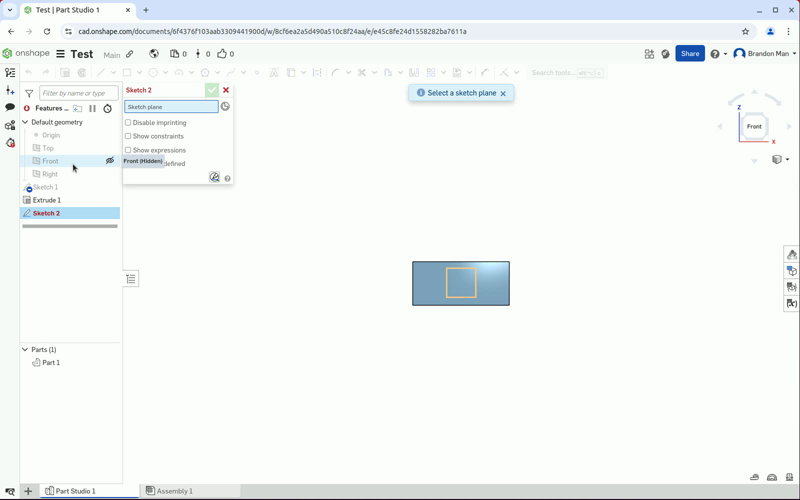
click(73, 163)
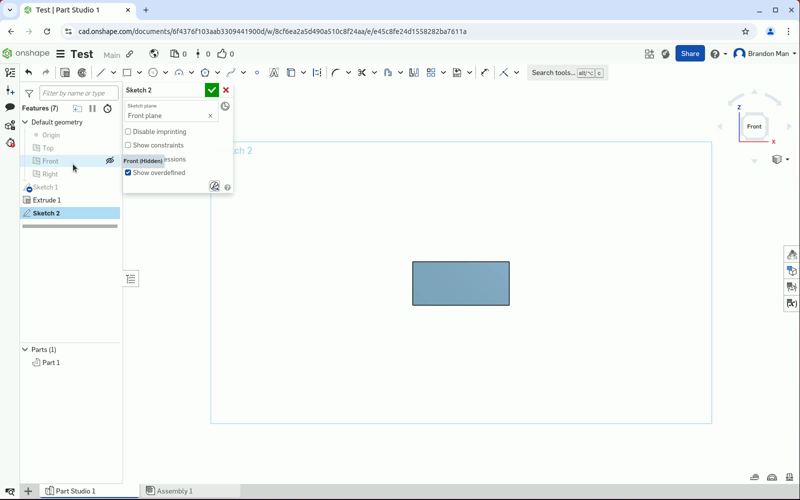
mouse_move(73, 352)
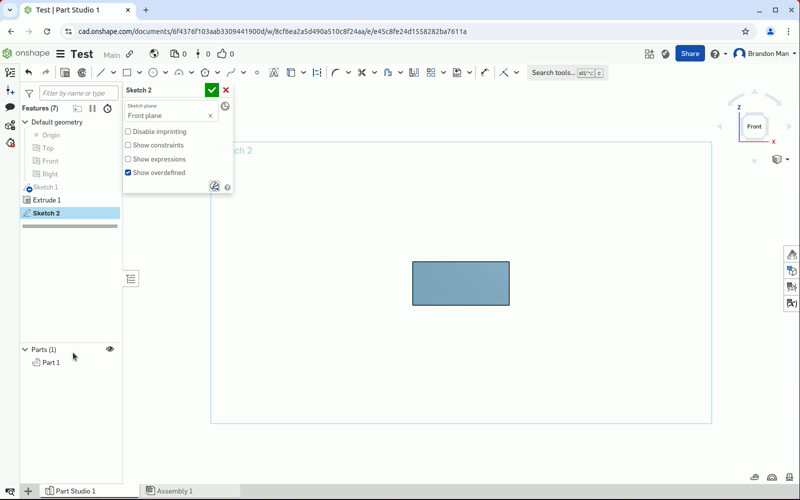
key(y)
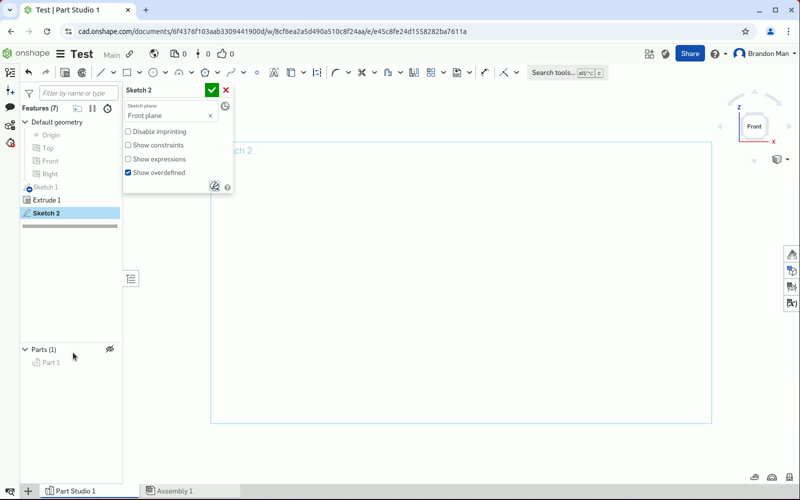
key(l)
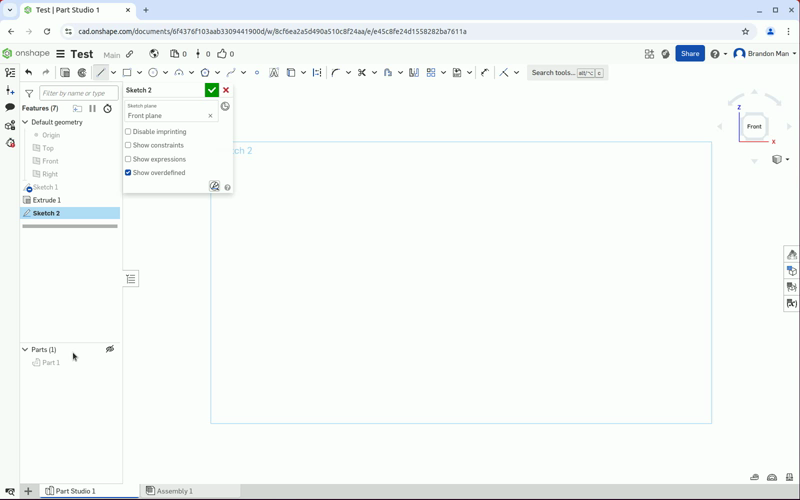
key_down(shift)
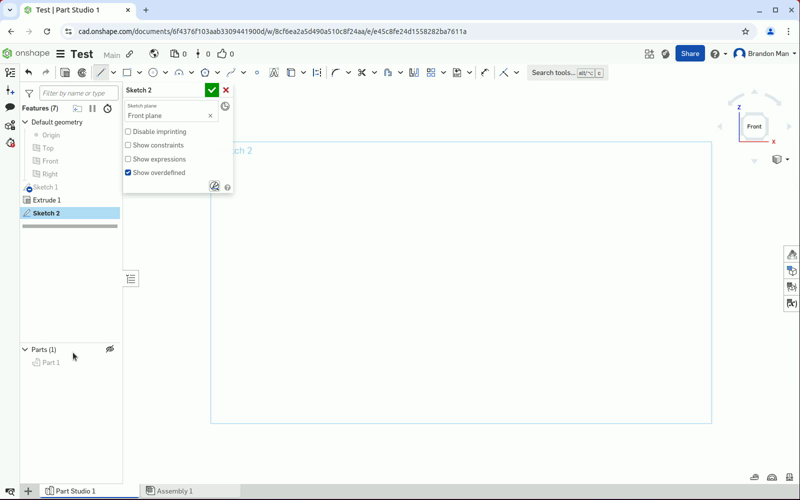
mouse_move(502, 260)
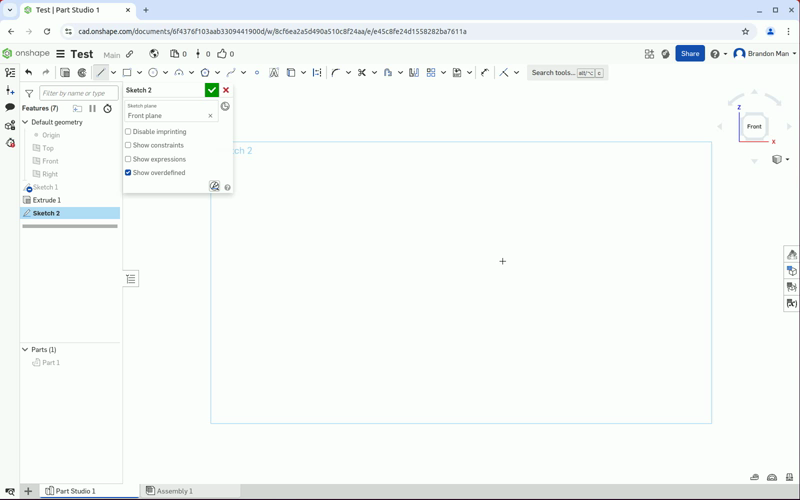
click(502, 260)
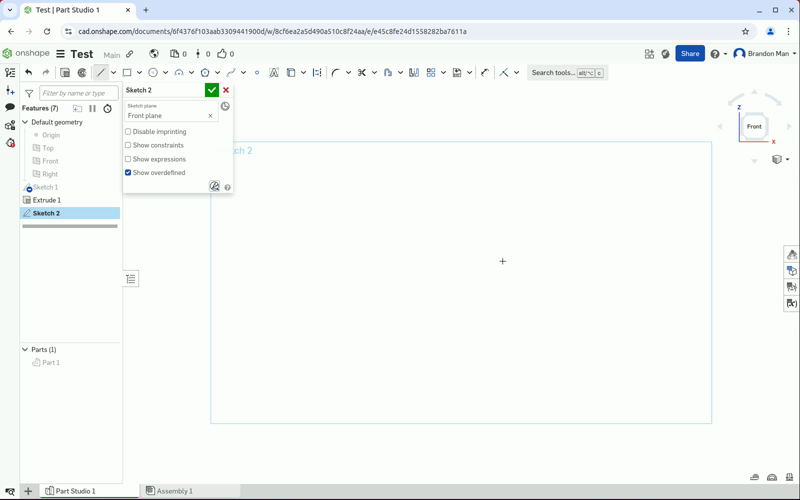
key_up(shift)
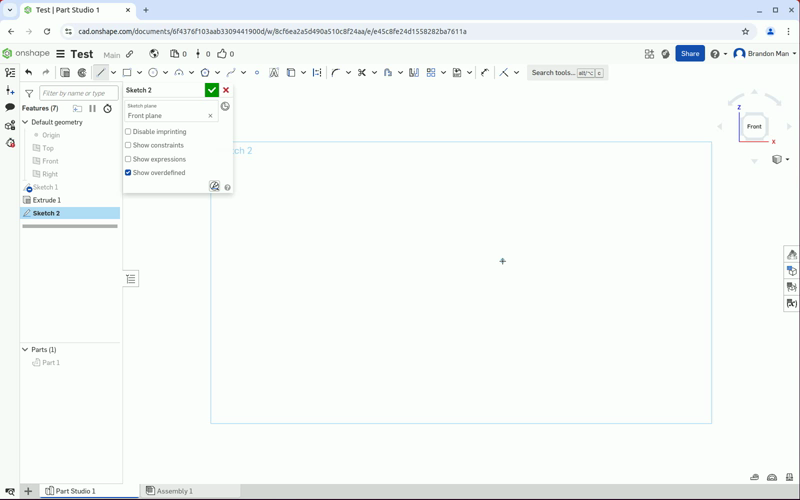
key_down(shift)
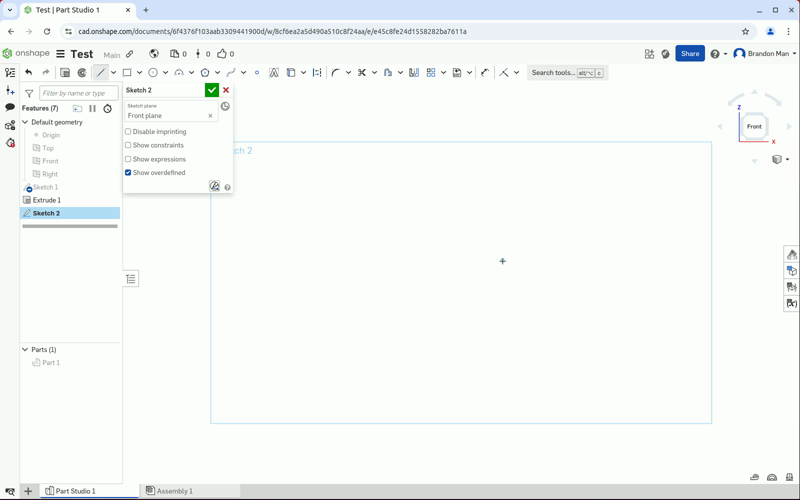
mouse_move(532, 260)
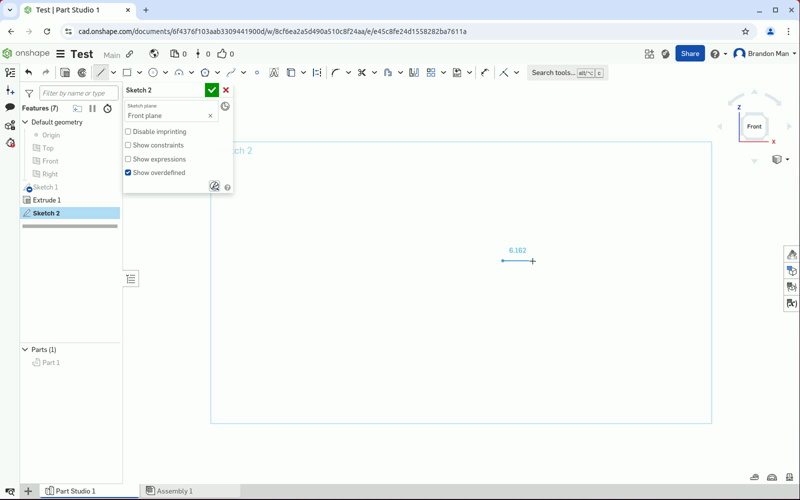
mouse_move(509, 260)
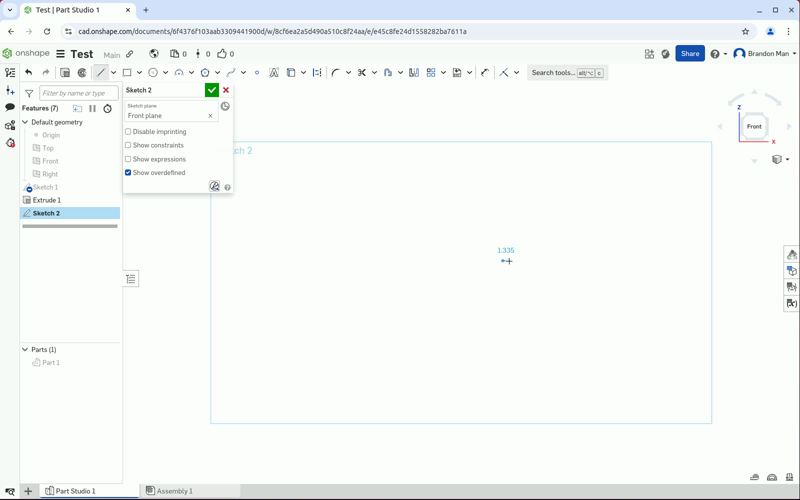
scroll(6)
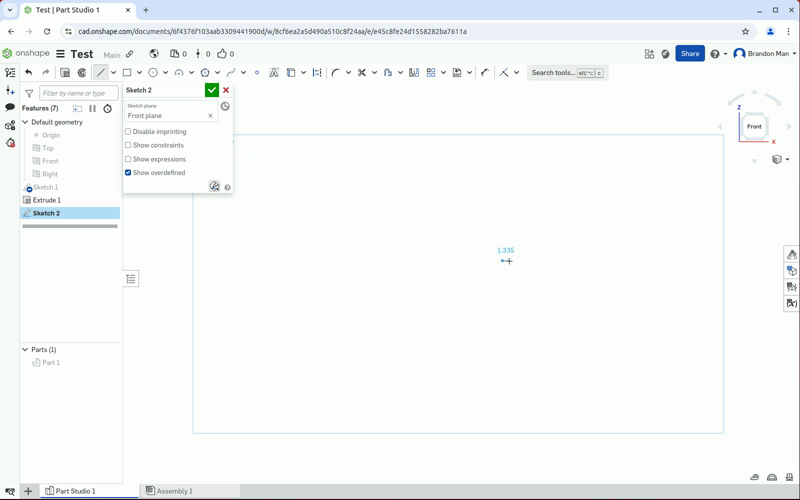
scroll(6)
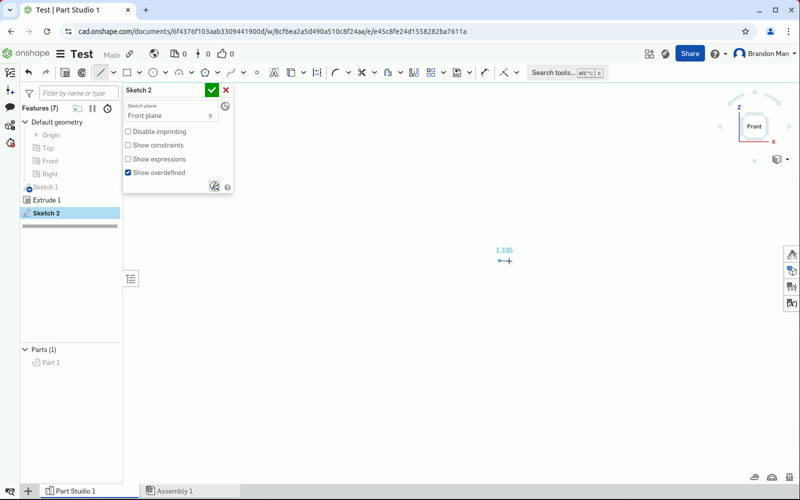
scroll(6)
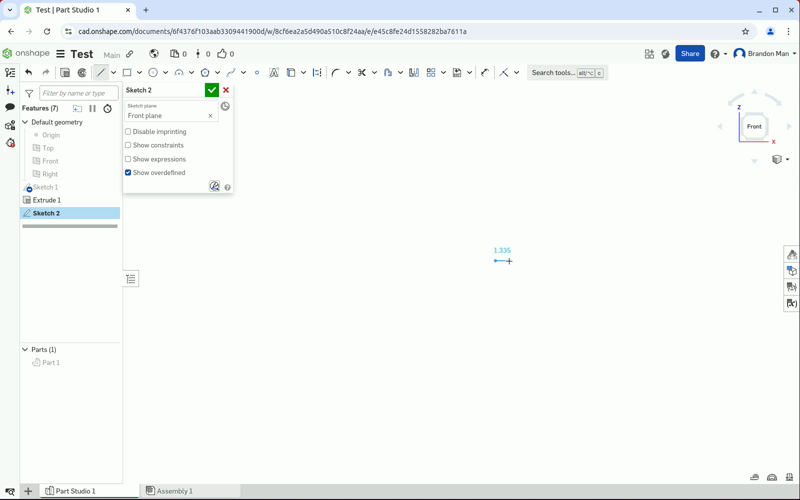
scroll(6)
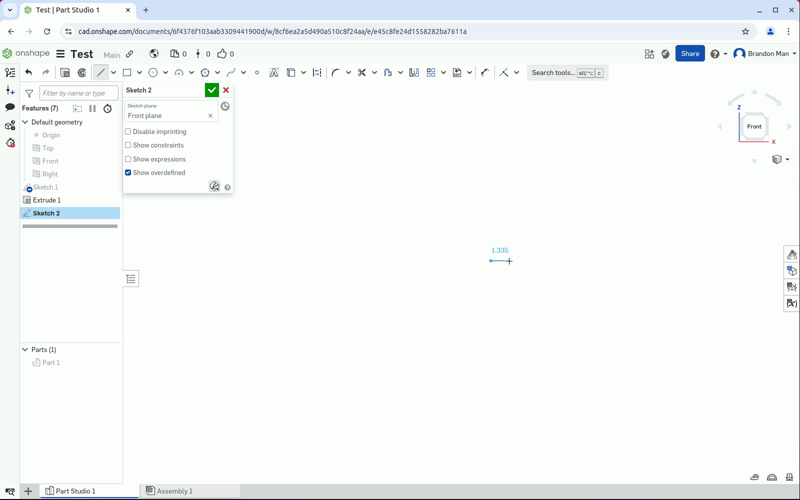
scroll(6)
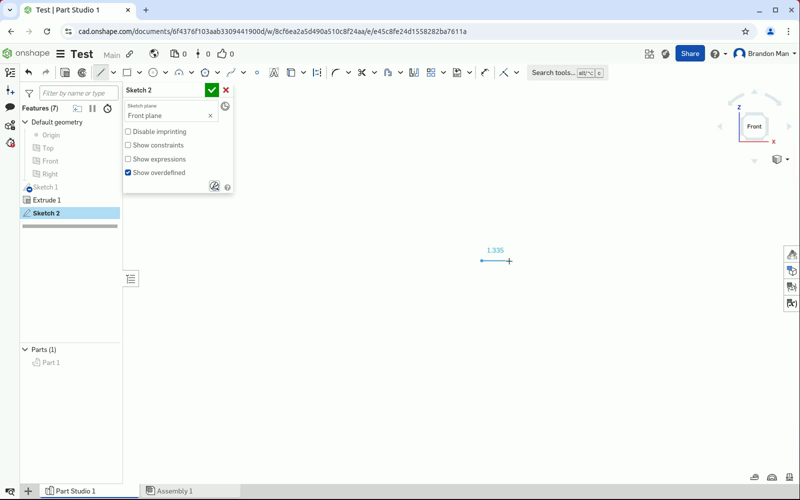
scroll(6)
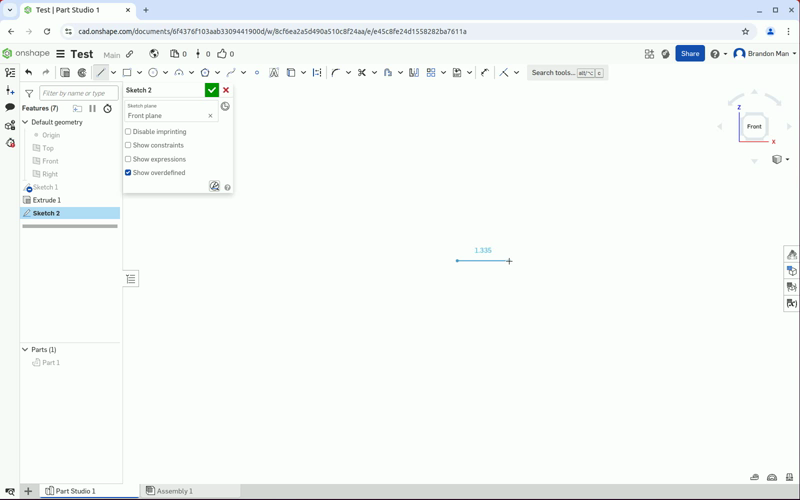
scroll(6)
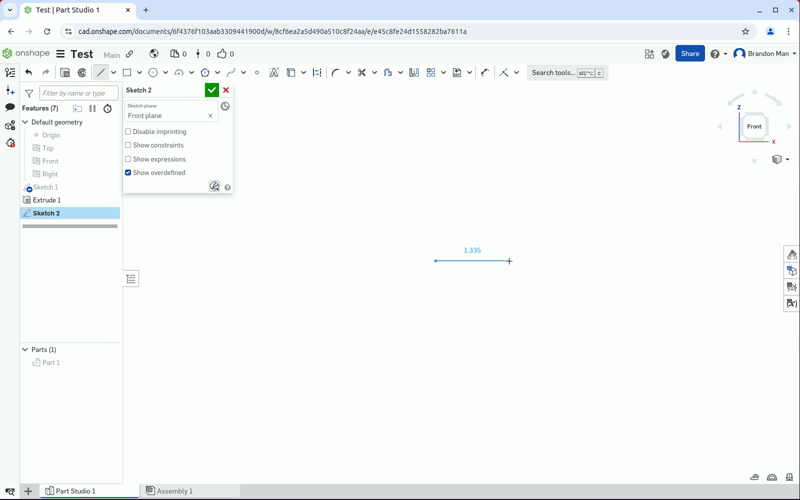
click(509, 260)
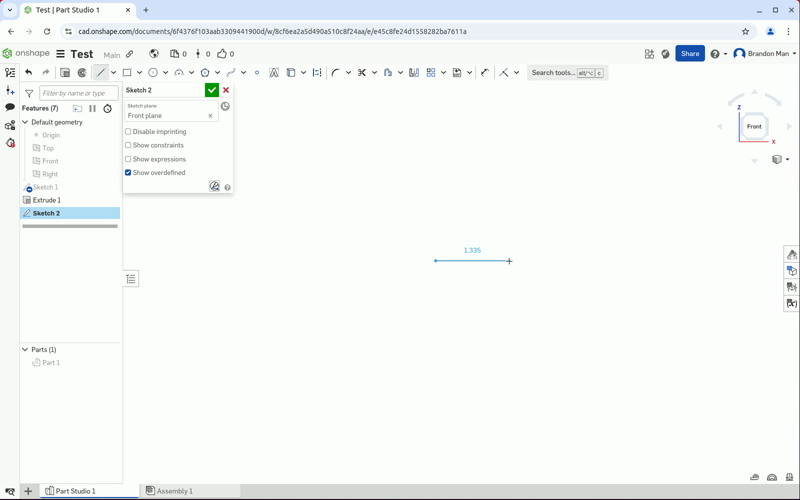
scroll(-6)
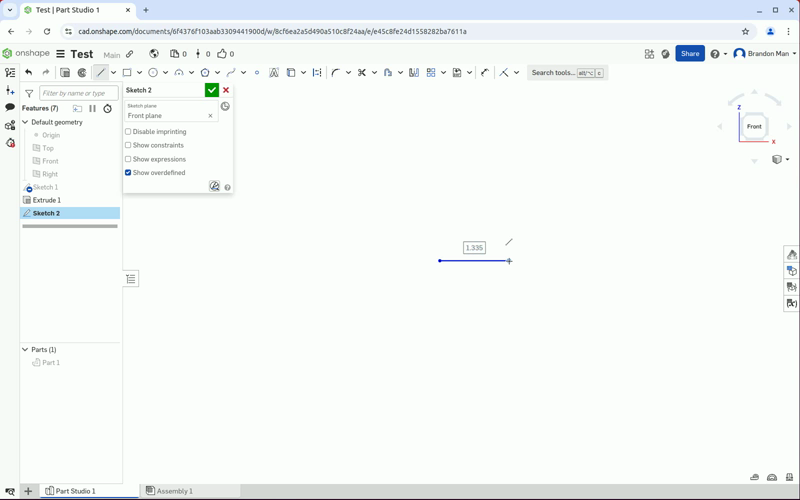
scroll(-6)
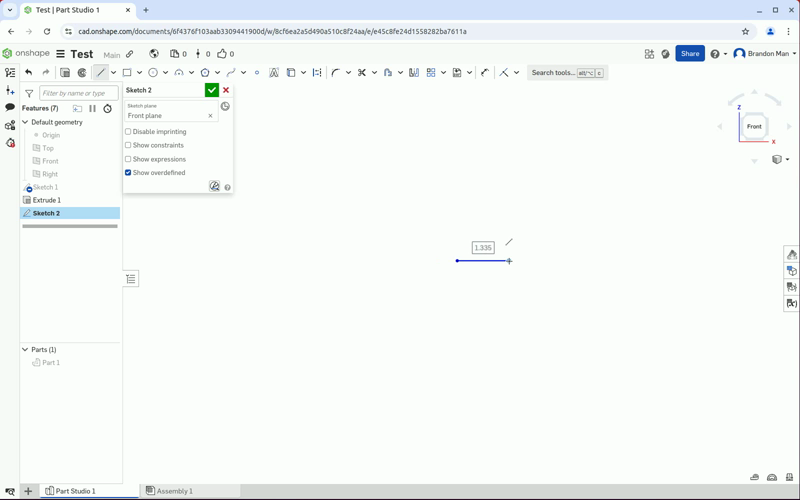
scroll(-6)
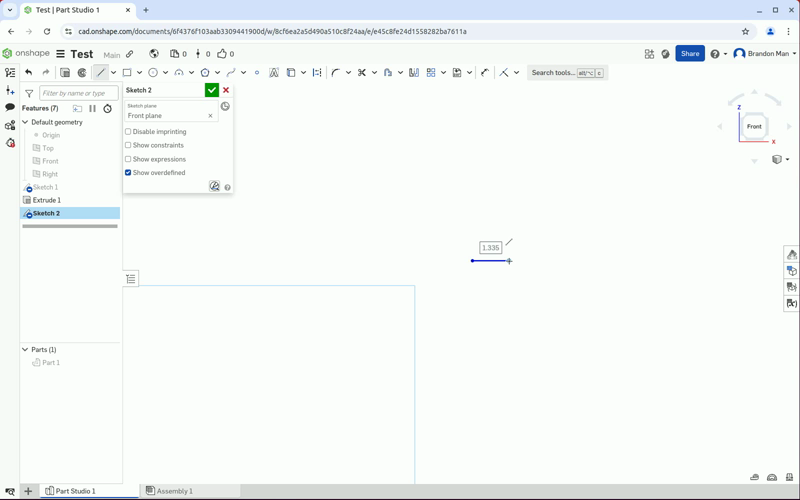
scroll(-6)
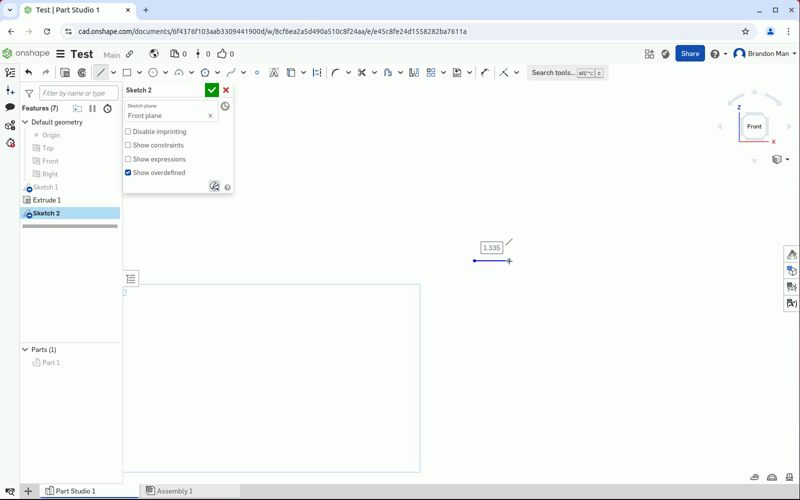
scroll(-6)
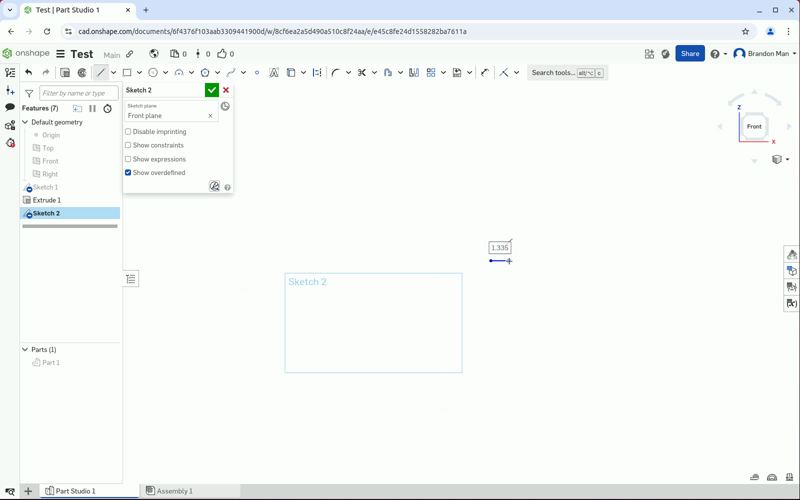
scroll(-6)
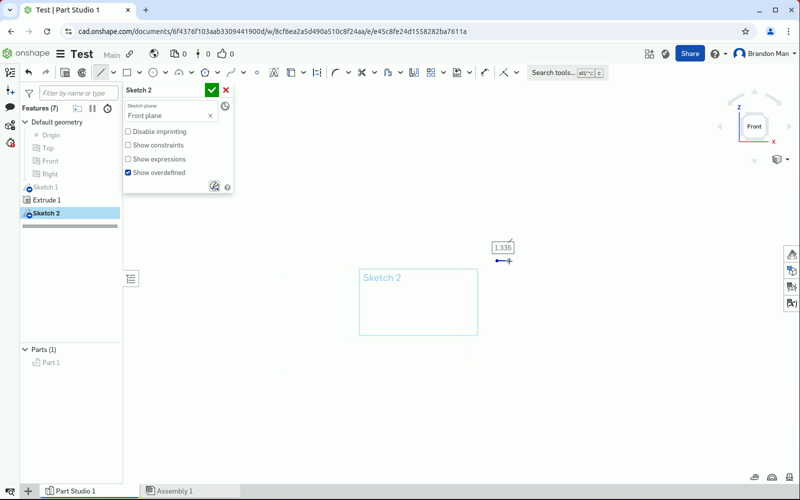
scroll(-6)
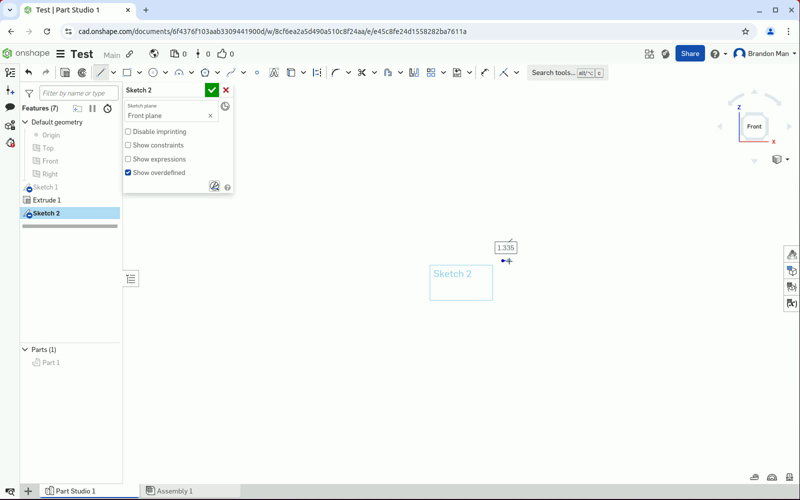
key_up(shift)
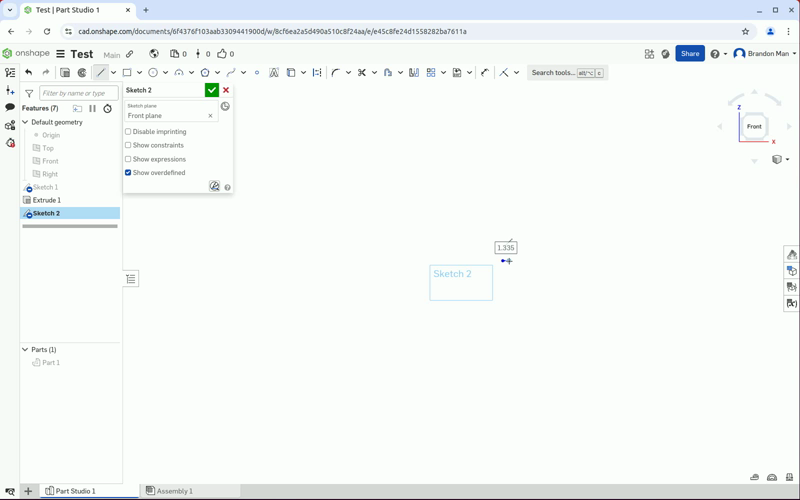
key_down(shift)
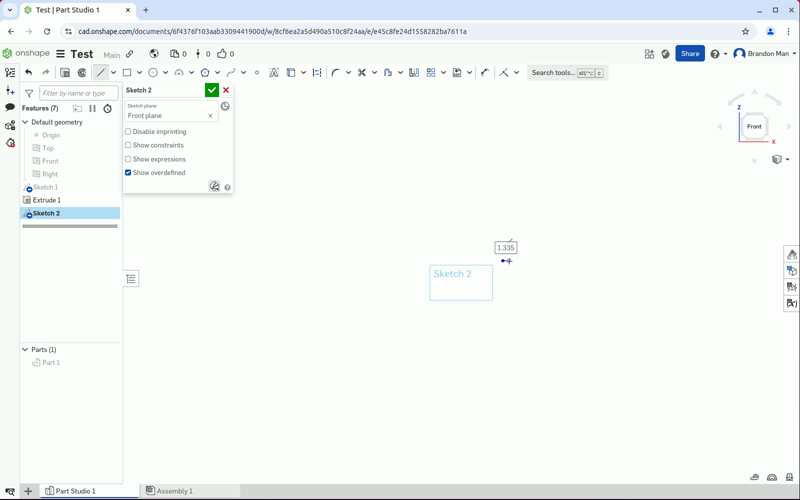
mouse_move(539, 260)
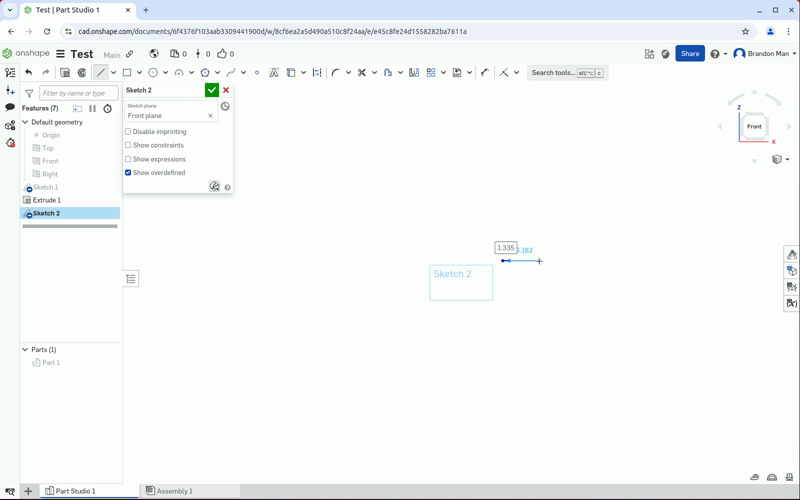
mouse_move(509, 236)
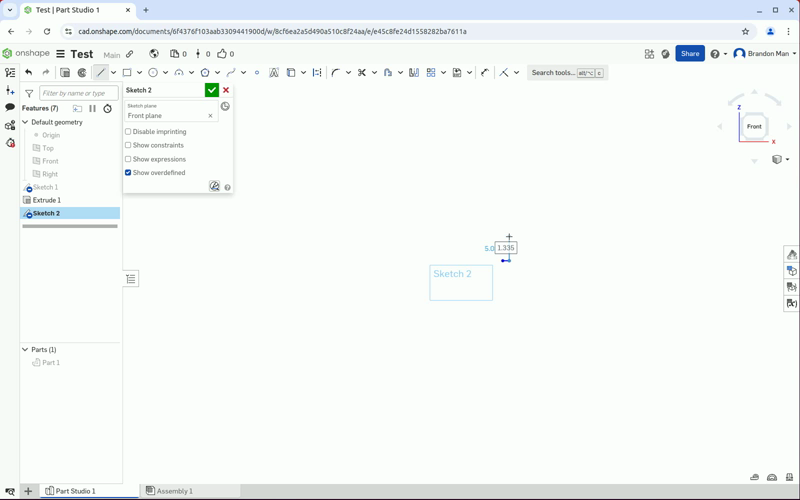
click(509, 236)
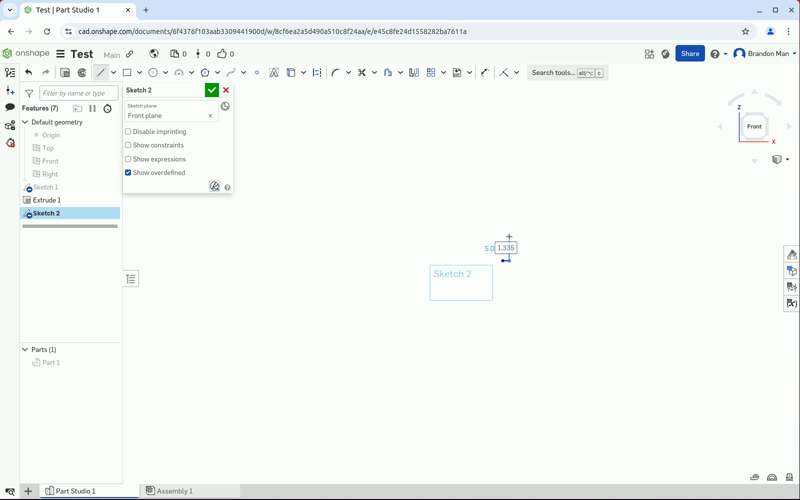
key_up(shift)
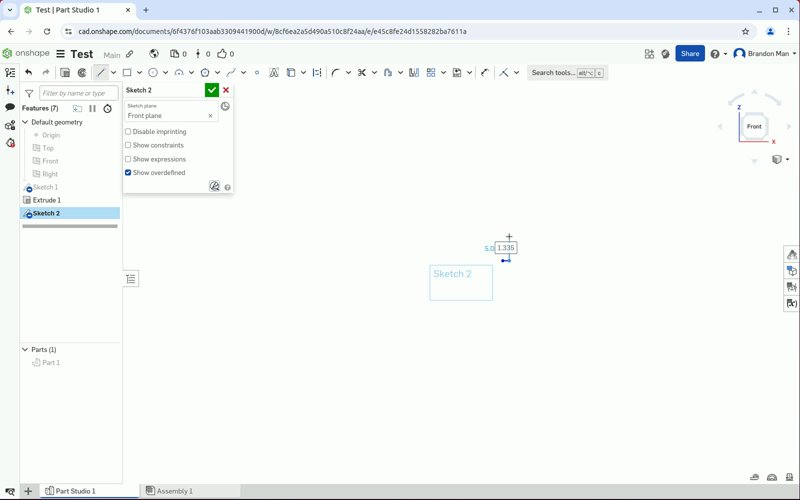
key(esc)
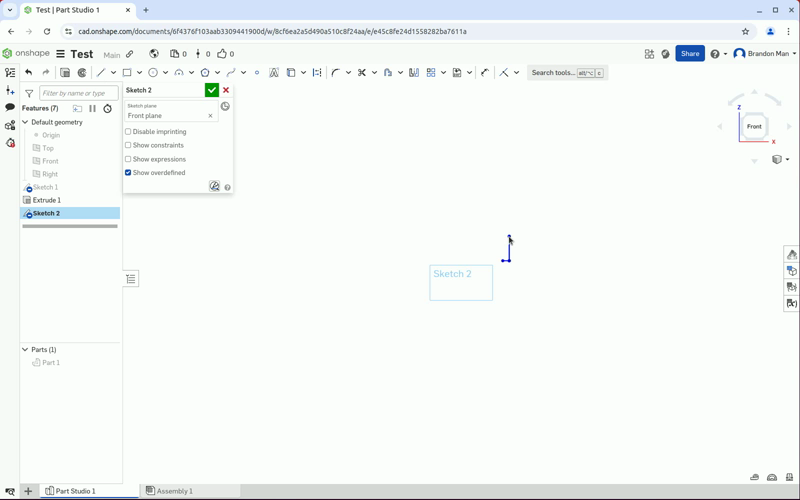
key(a)
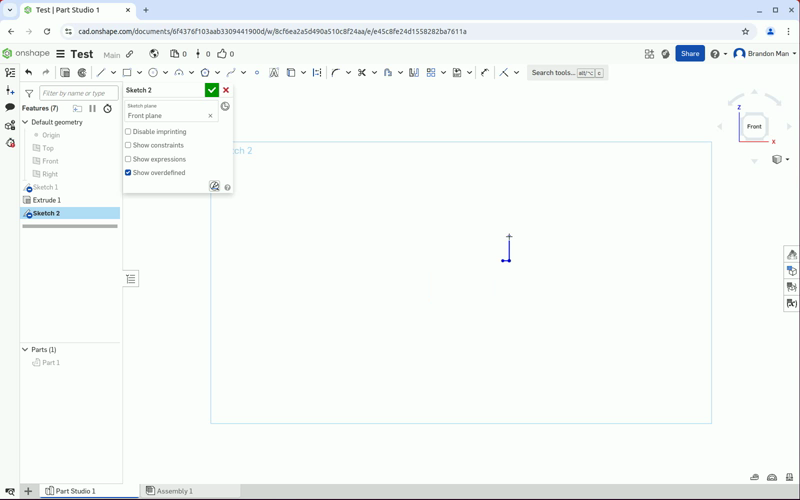
mouse_move(509, 236)
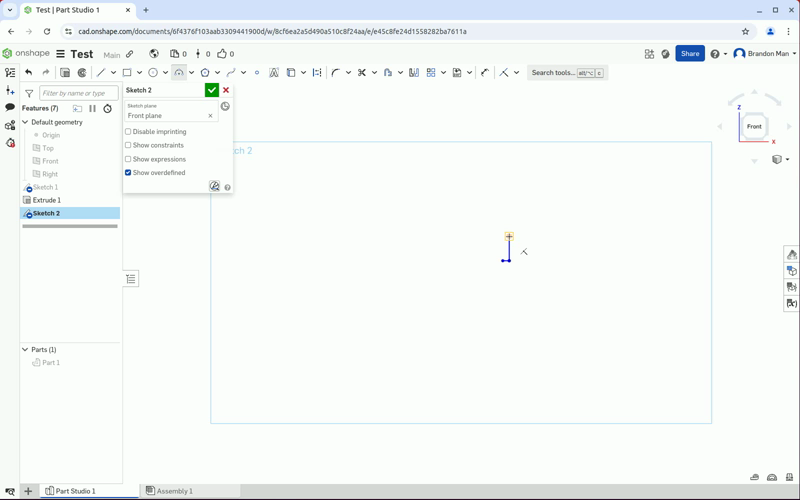
click(509, 236)
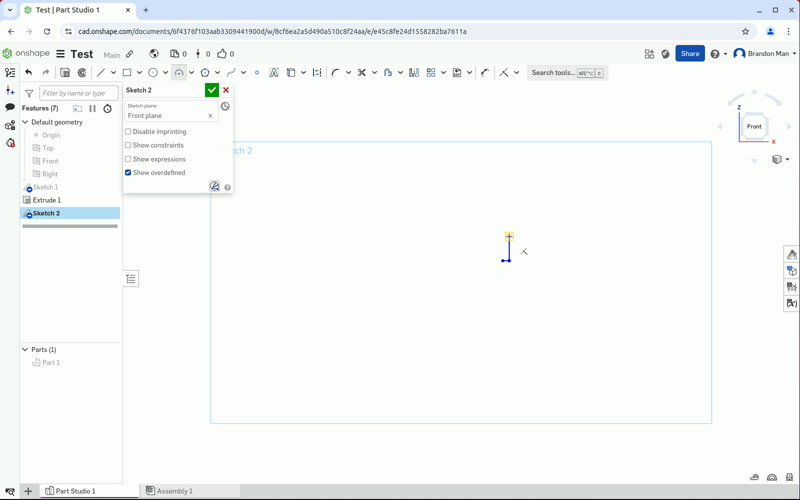
key_down(shift)
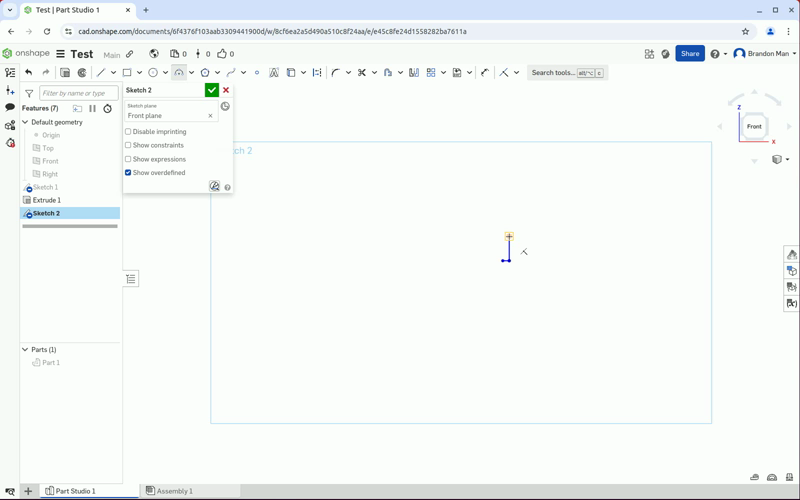
mouse_move(520, 225)
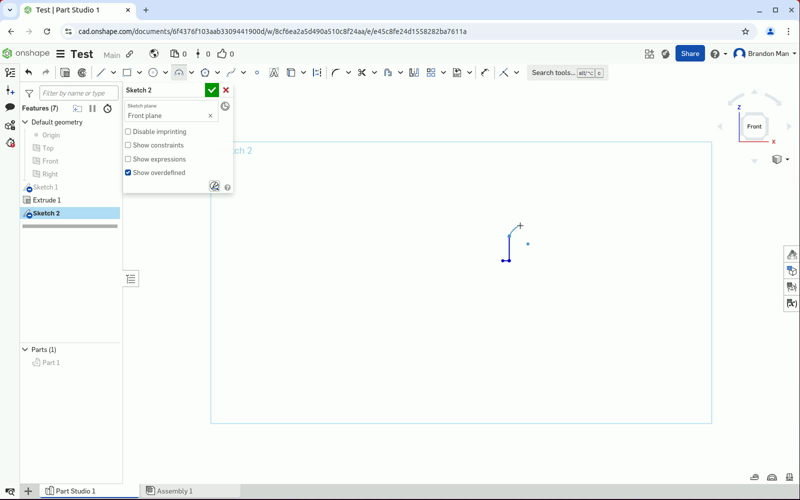
click(520, 225)
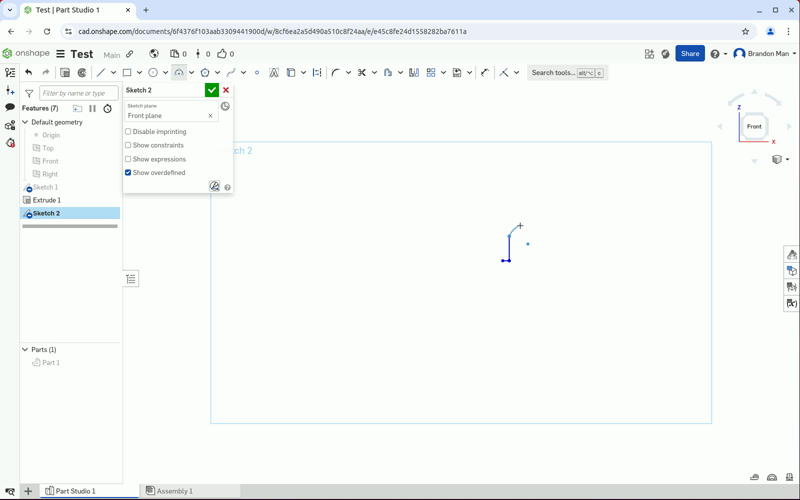
mouse_move(512, 228)
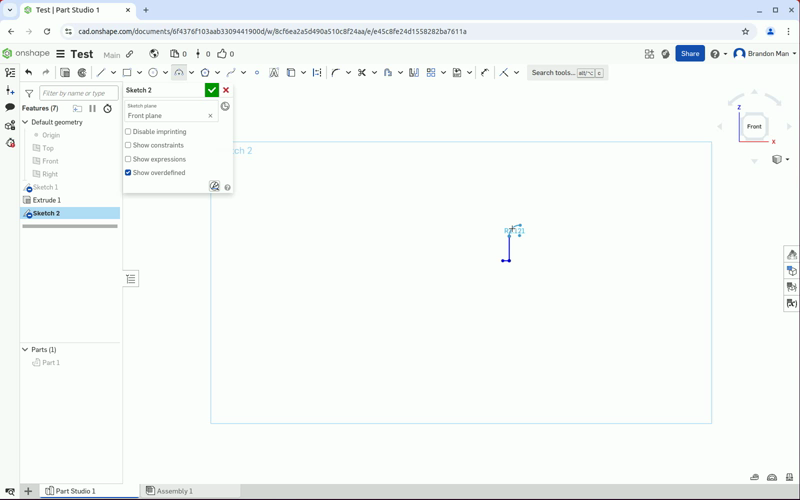
click(512, 228)
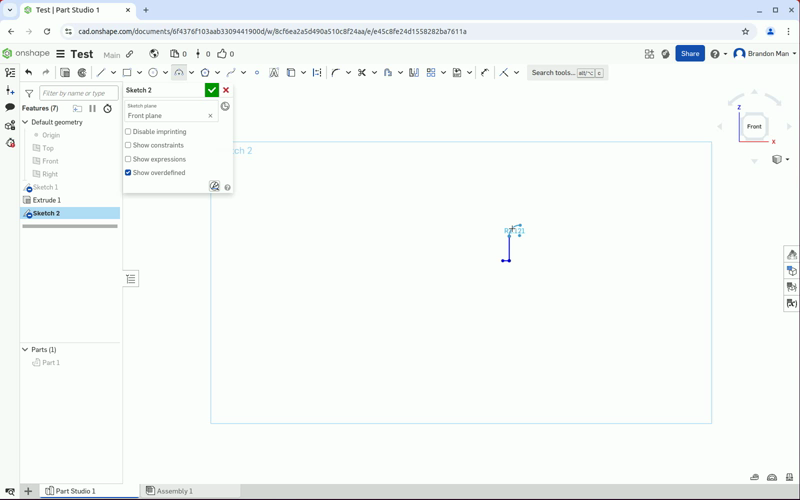
key_up(shift)
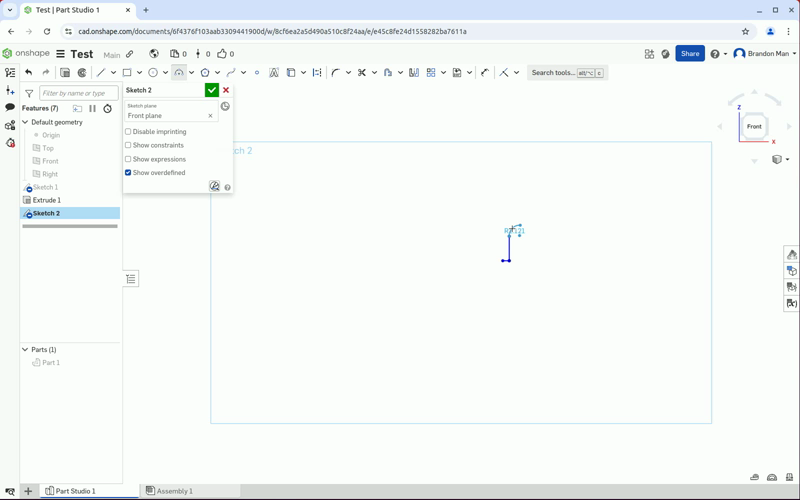
key(esc)
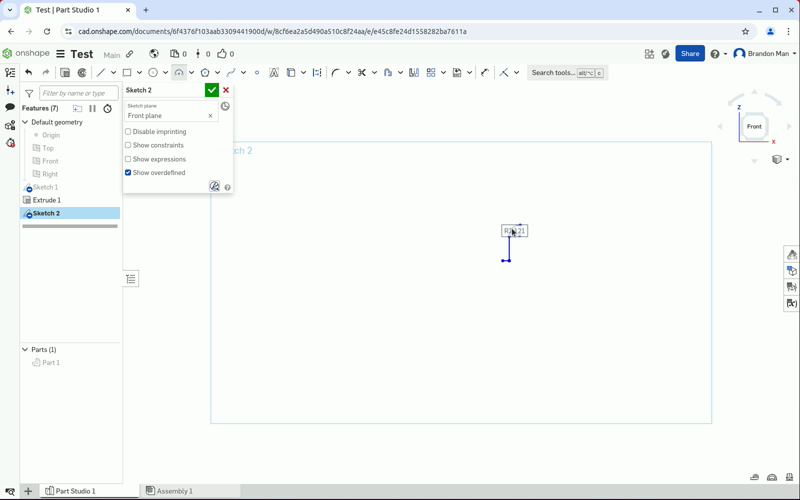
key(l)
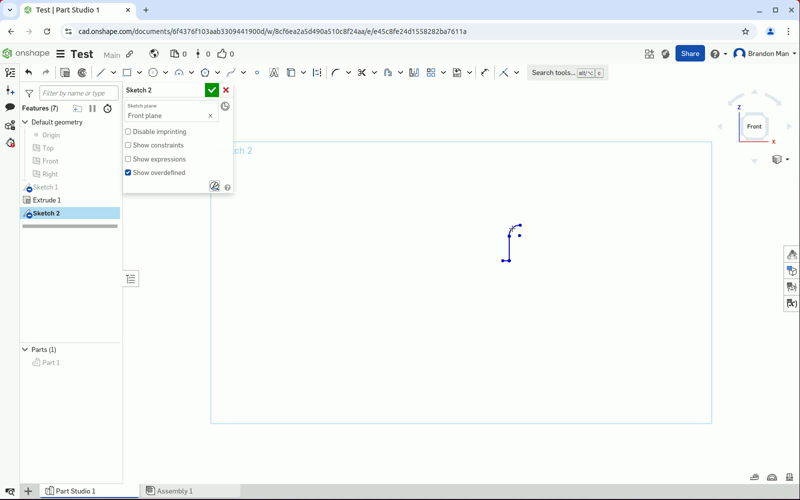
mouse_move(520, 225)
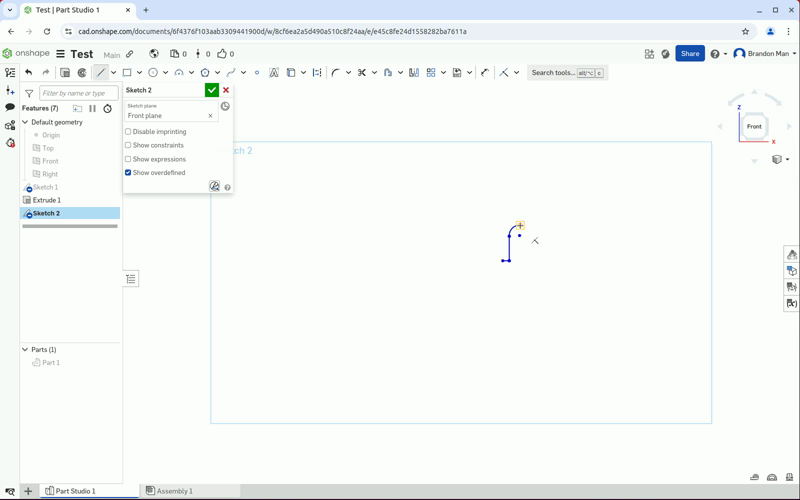
click(520, 225)
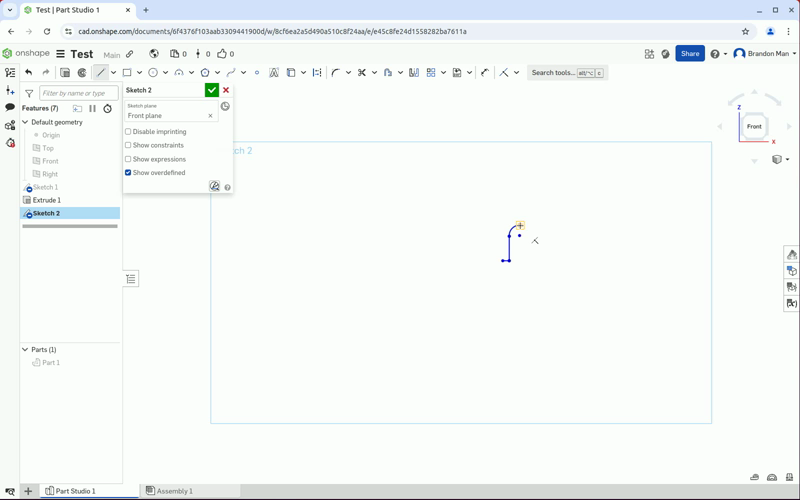
key_down(shift)
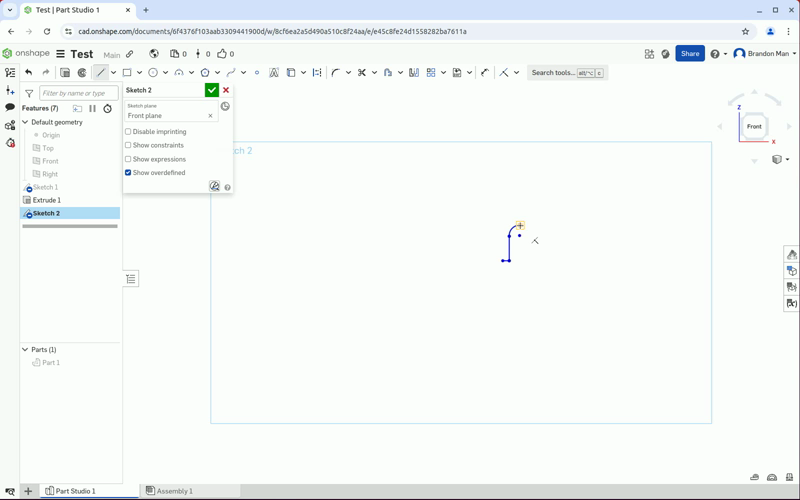
mouse_move(550, 225)
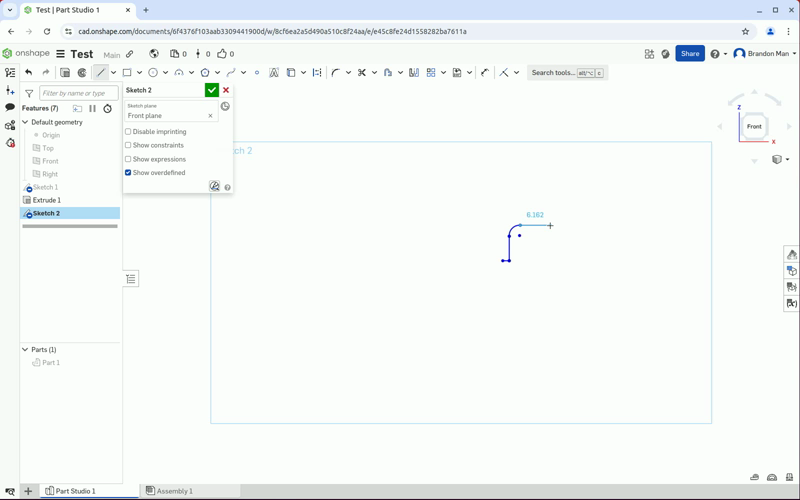
mouse_move(540, 225)
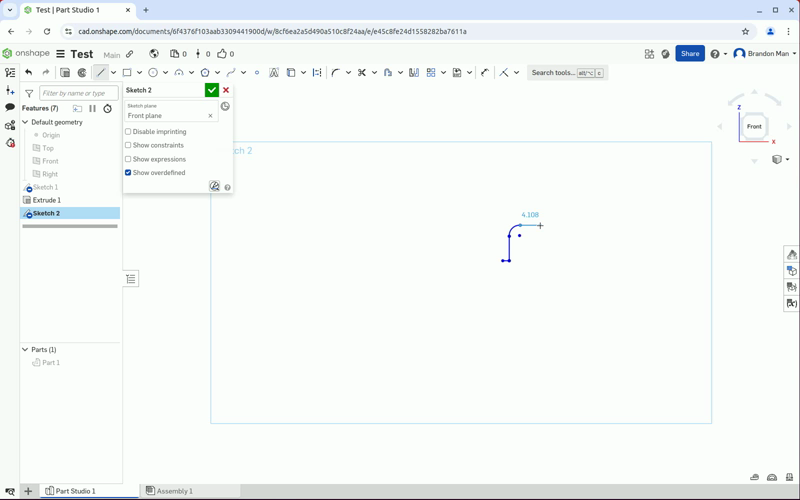
click(540, 225)
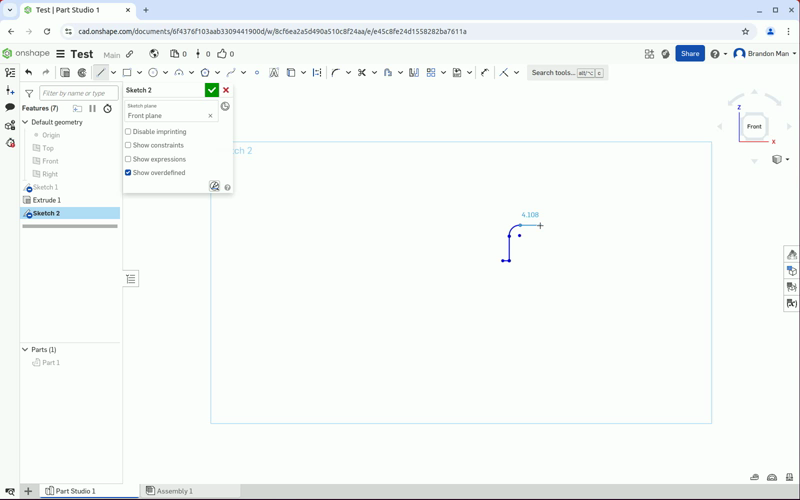
key_up(shift)
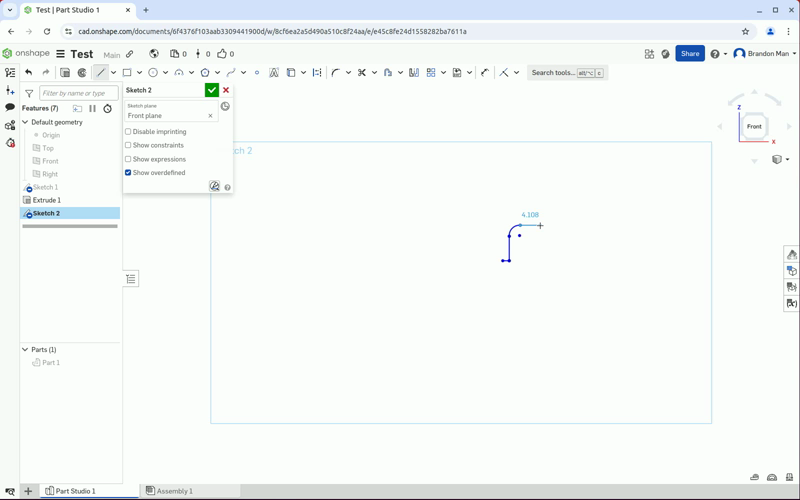
key_down(shift)
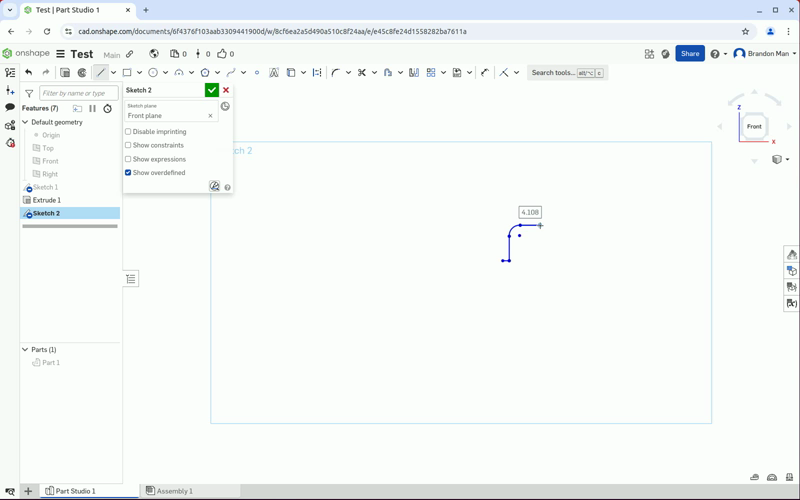
mouse_move(570, 225)
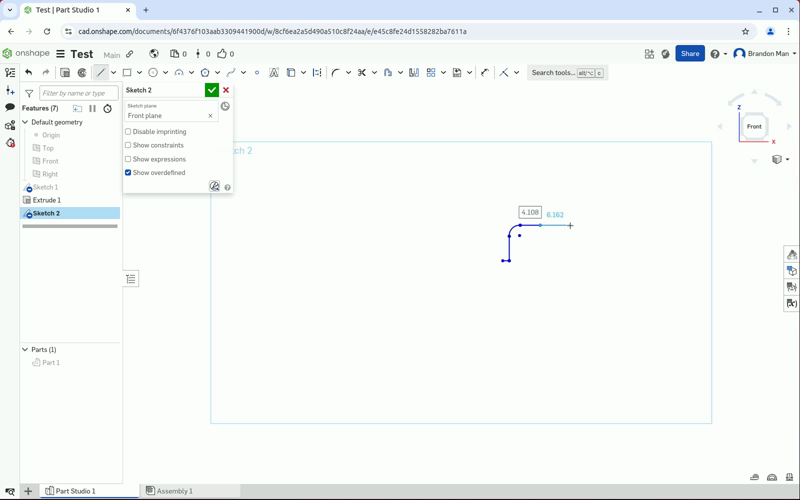
mouse_move(540, 219)
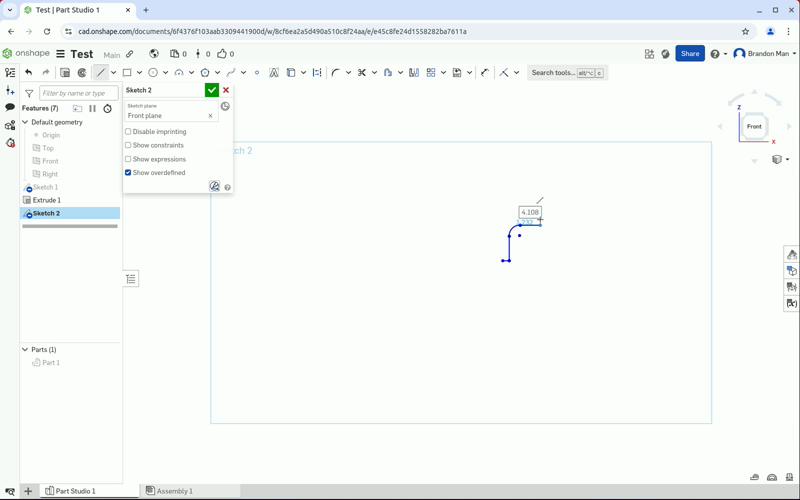
scroll(6)
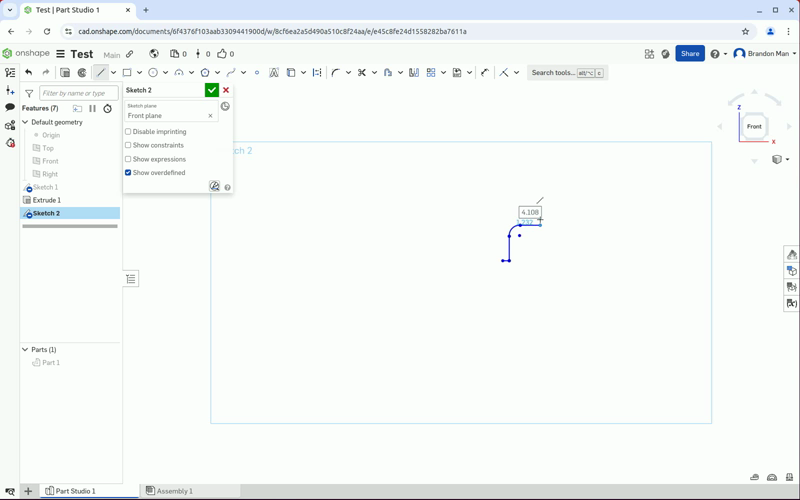
scroll(6)
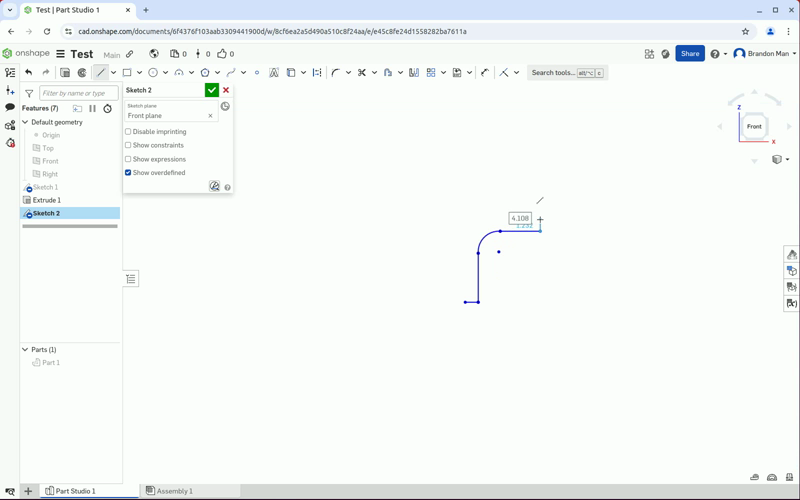
scroll(6)
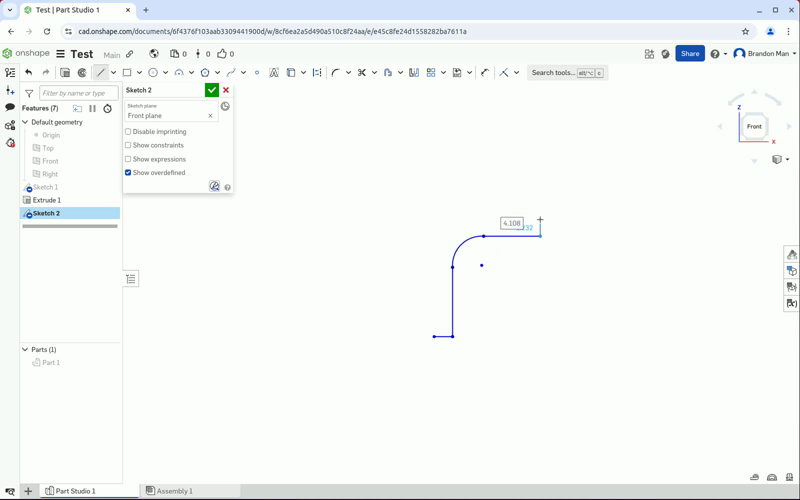
scroll(6)
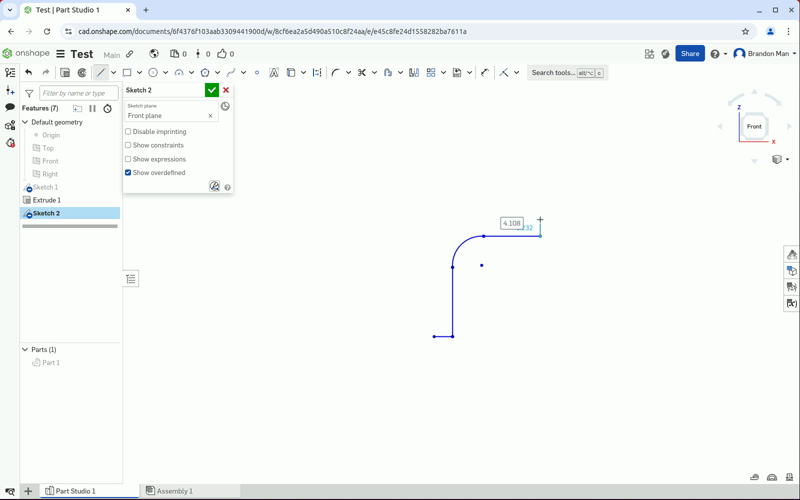
scroll(6)
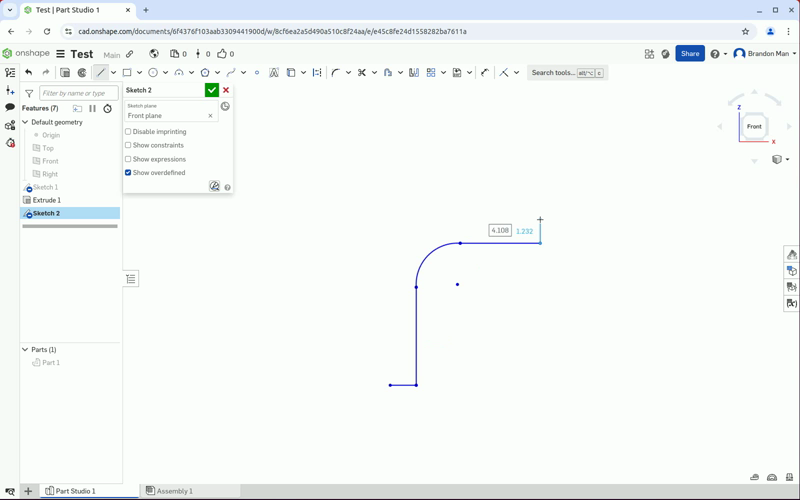
scroll(6)
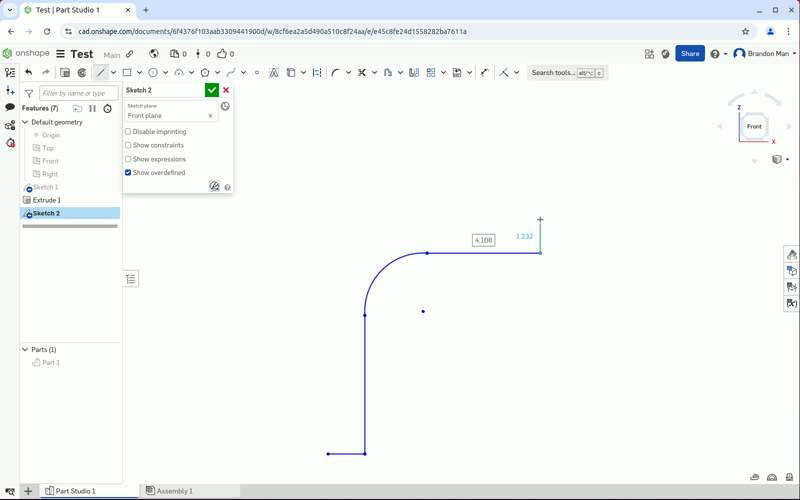
scroll(6)
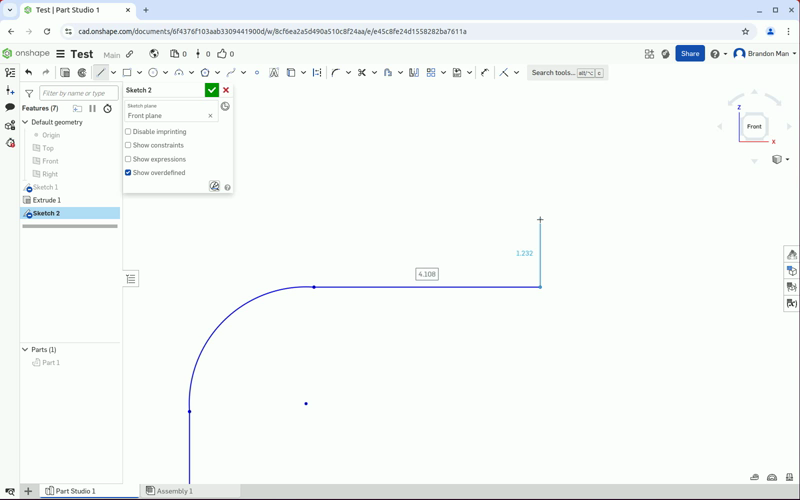
click(540, 219)
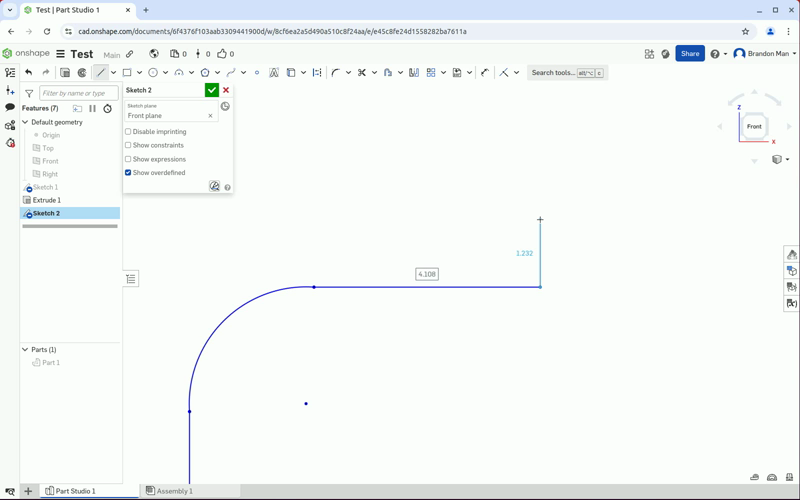
scroll(-6)
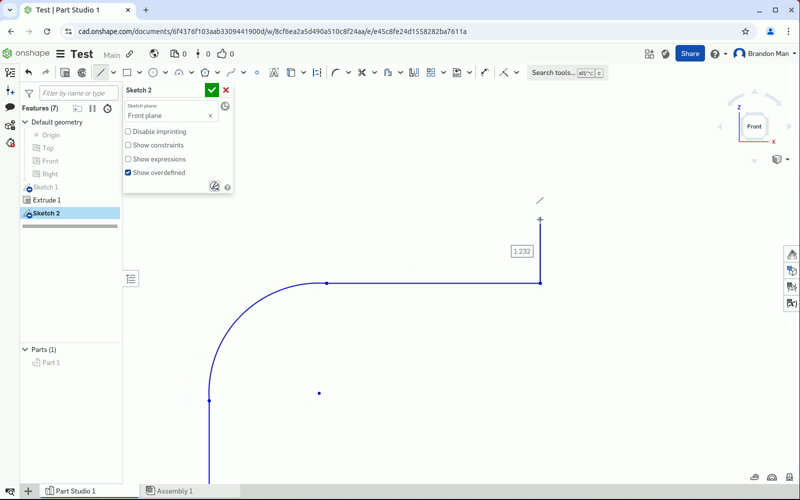
scroll(-6)
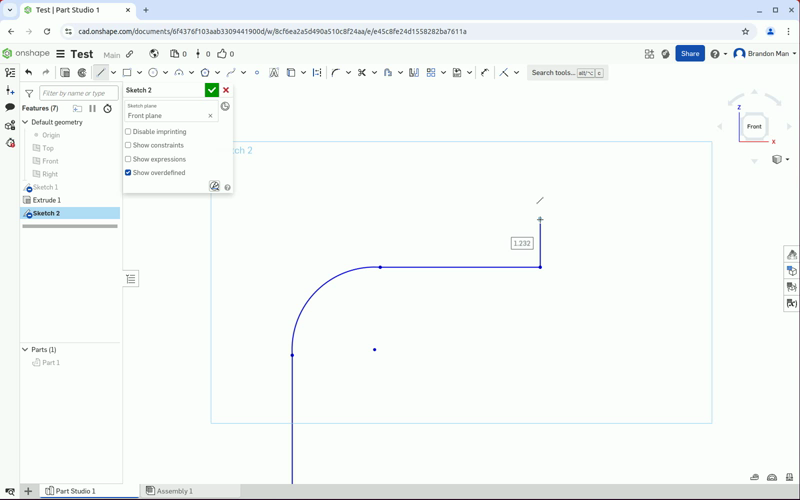
scroll(-6)
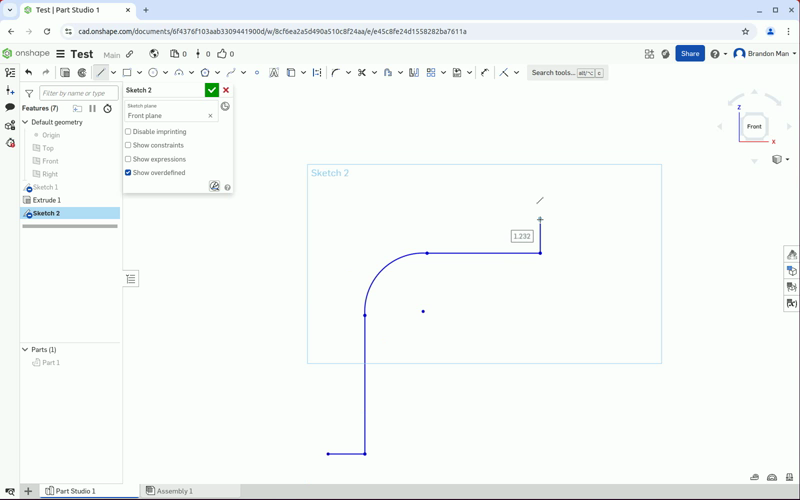
scroll(-6)
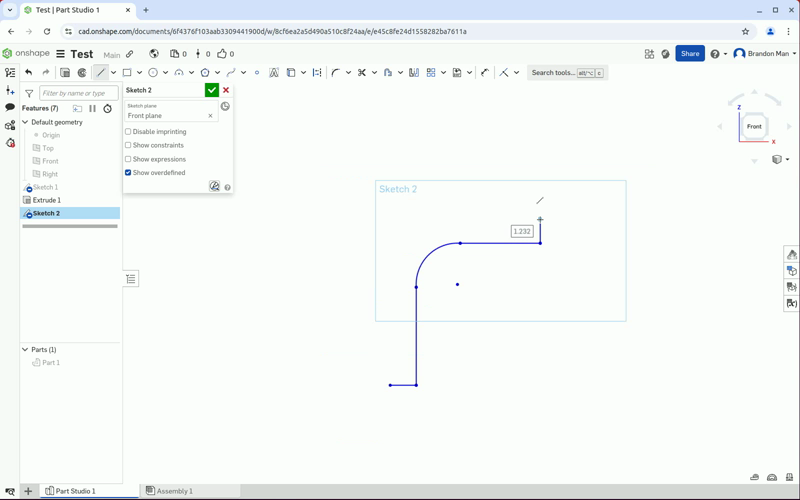
scroll(-6)
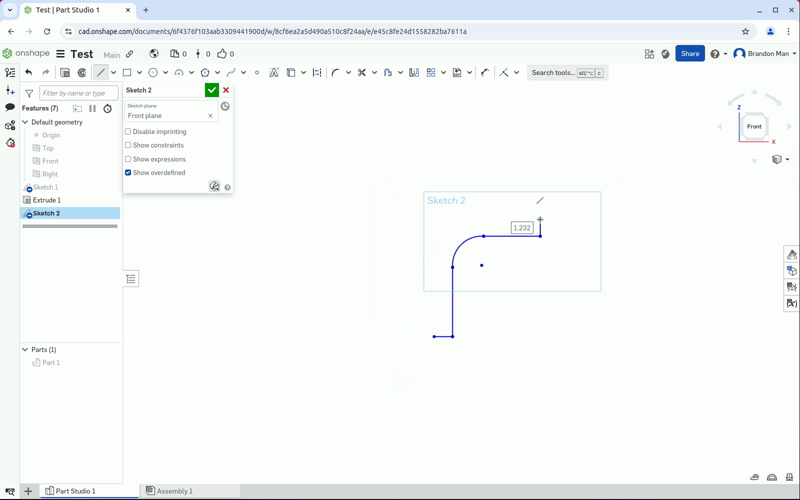
scroll(-6)
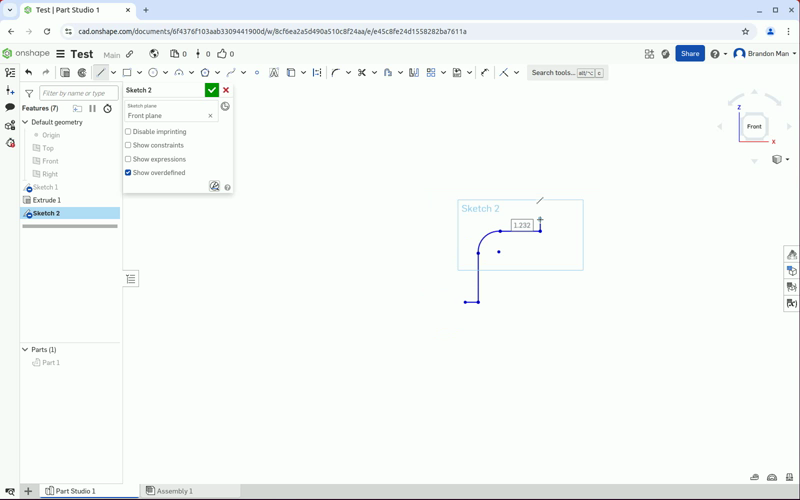
scroll(-6)
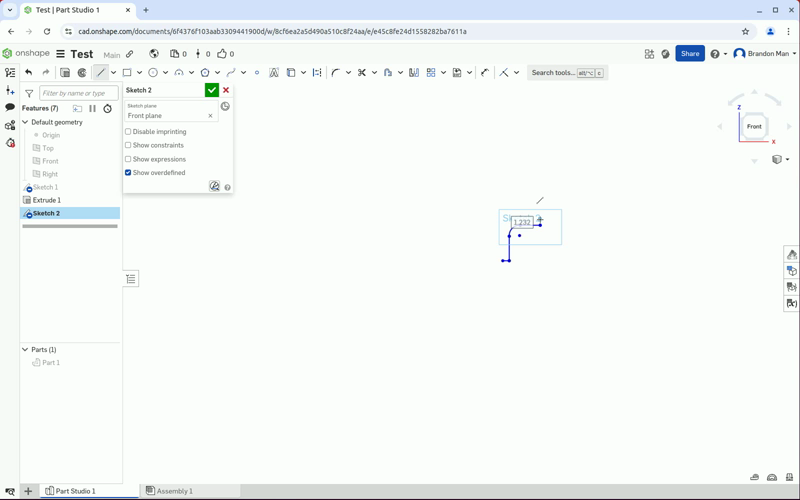
key_up(shift)
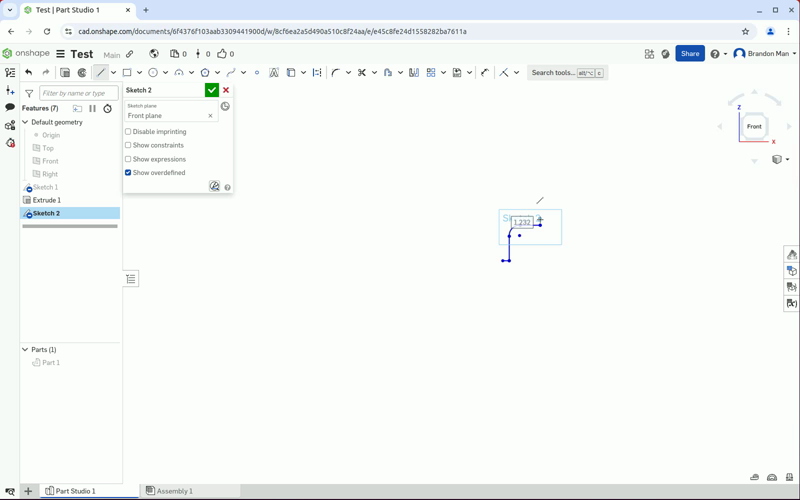
key_down(shift)
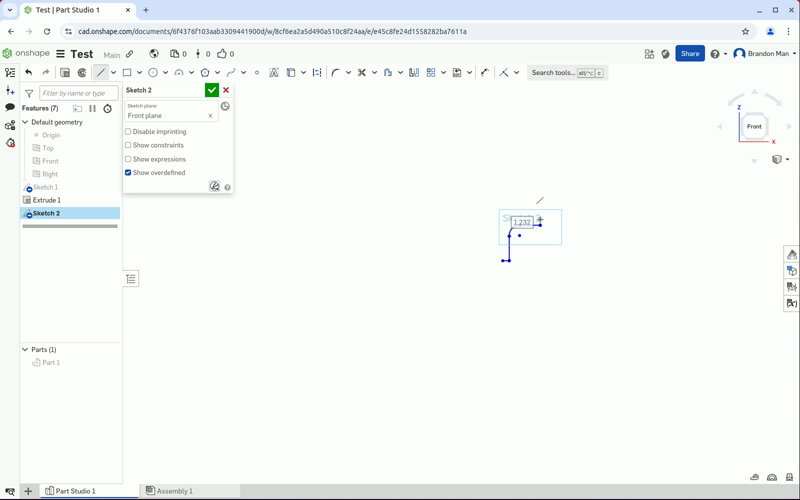
mouse_move(570, 219)
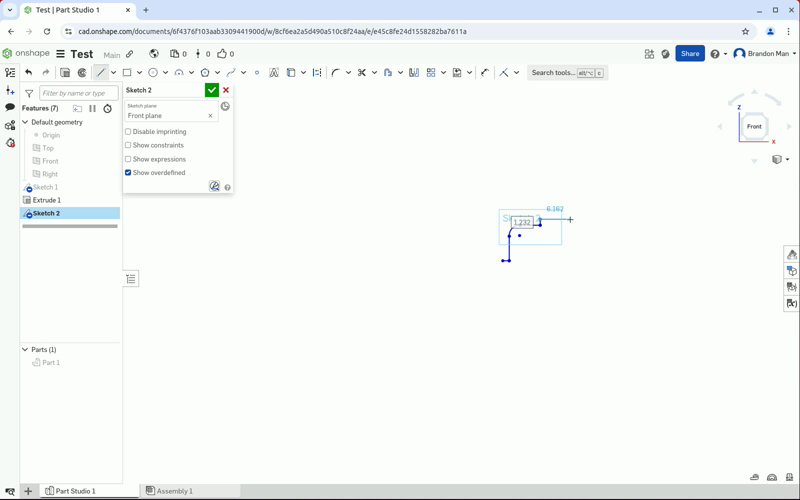
mouse_move(520, 219)
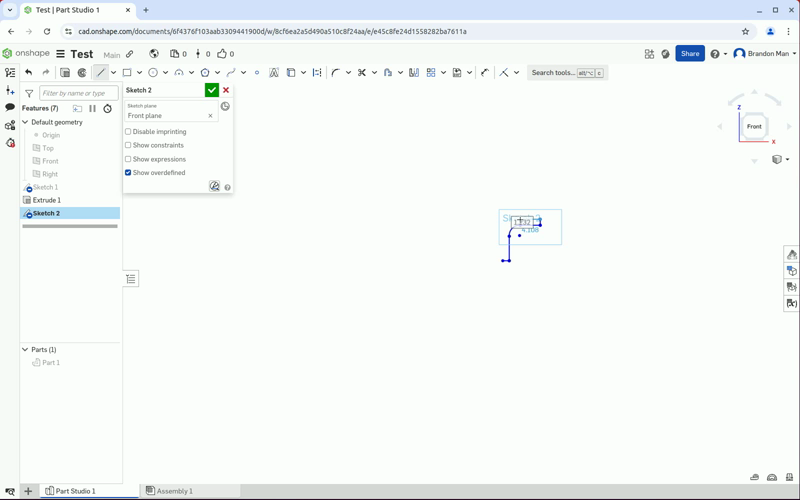
click(520, 219)
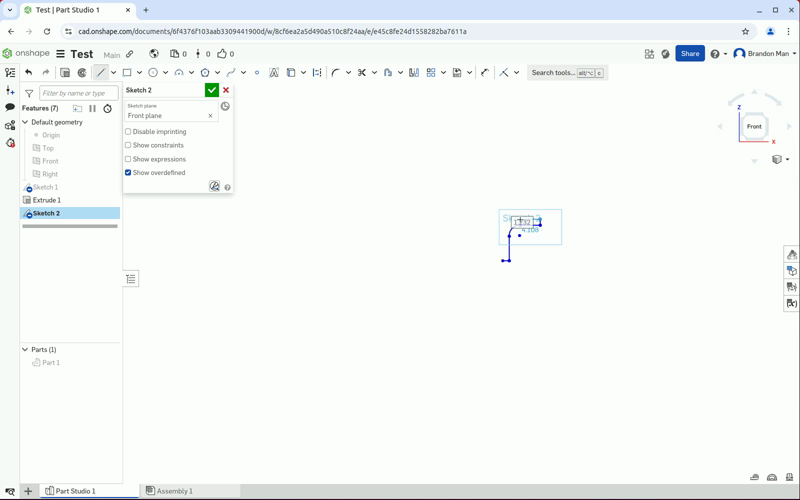
key_up(shift)
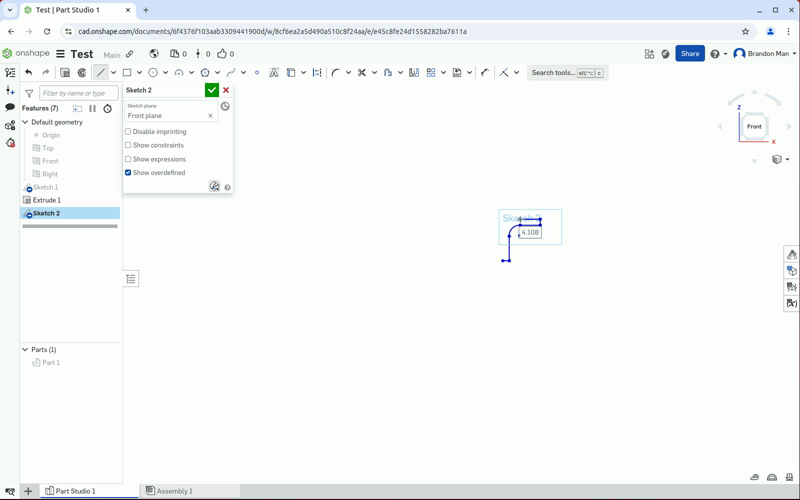
key(esc)
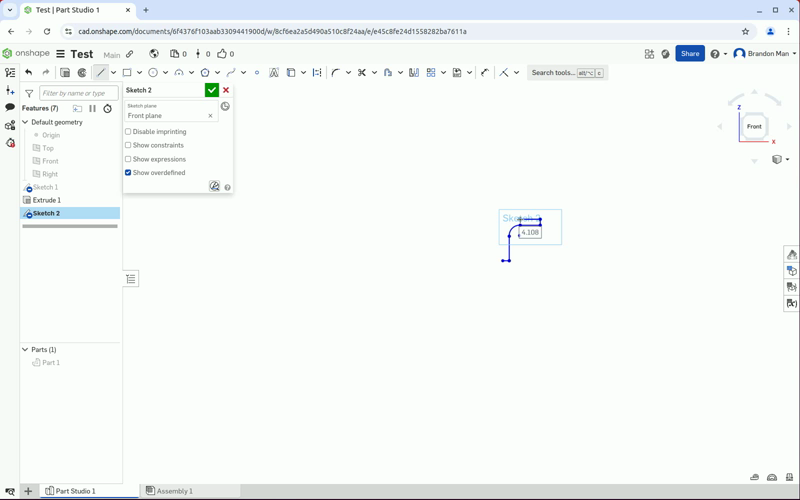
key(a)
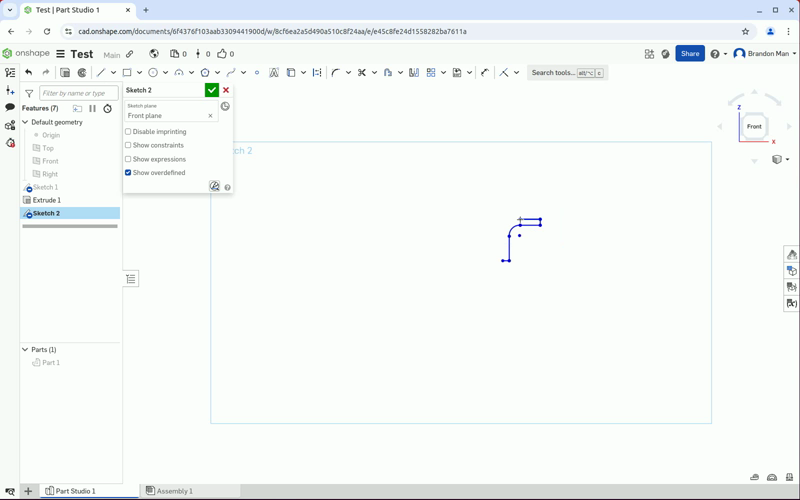
mouse_move(520, 219)
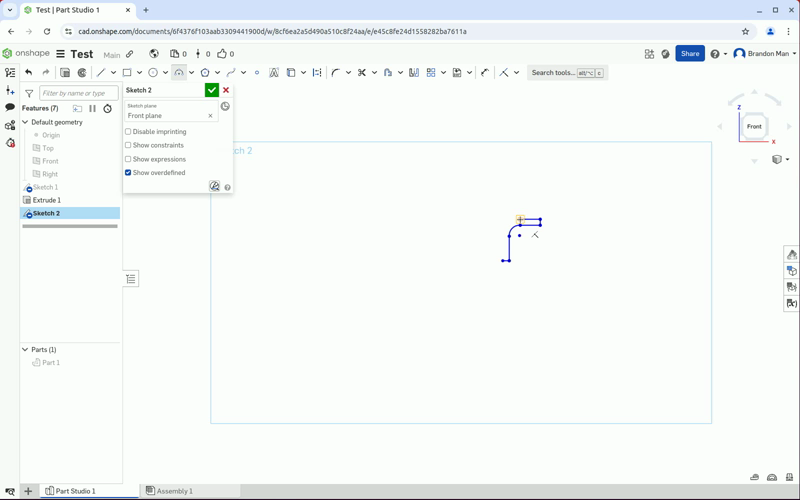
click(520, 219)
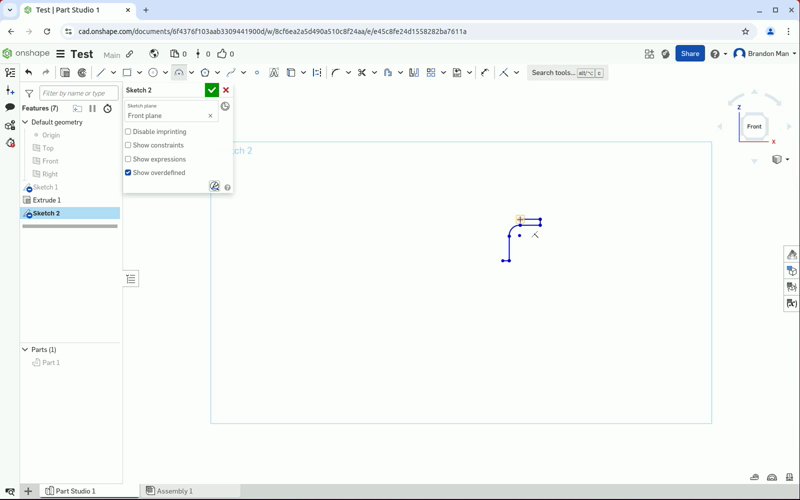
key_down(shift)
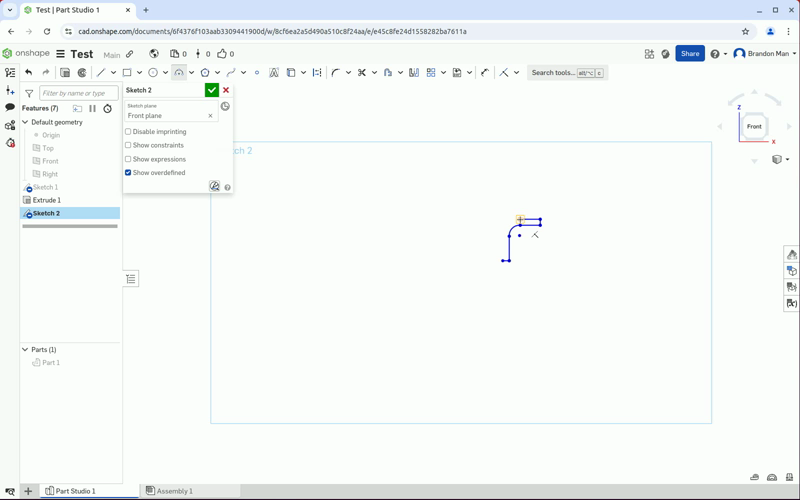
mouse_move(502, 236)
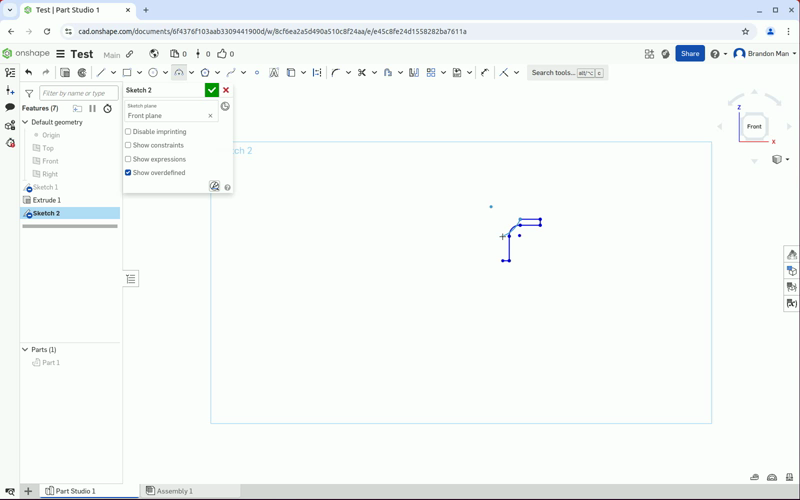
click(502, 236)
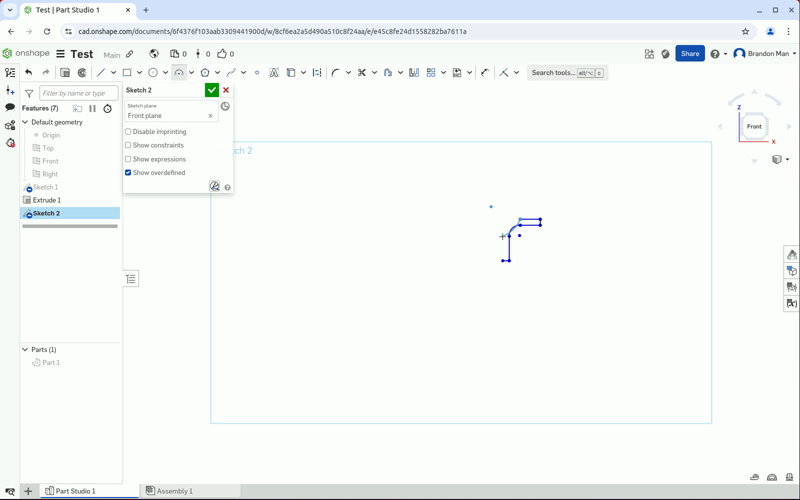
mouse_move(507, 224)
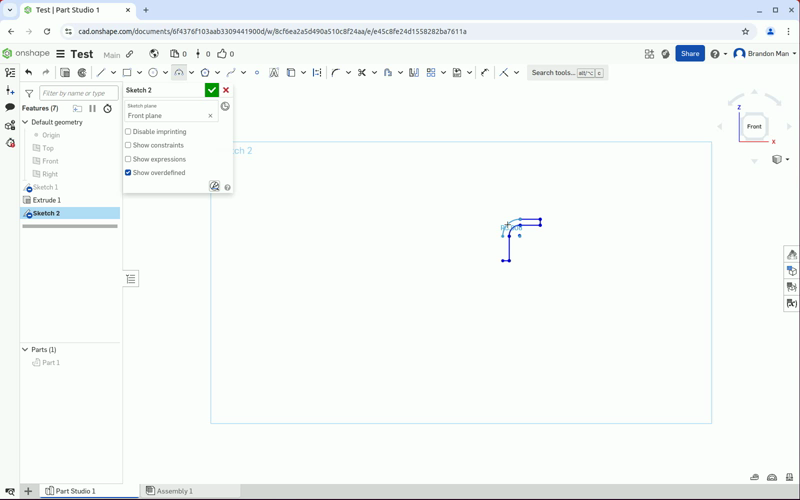
click(507, 224)
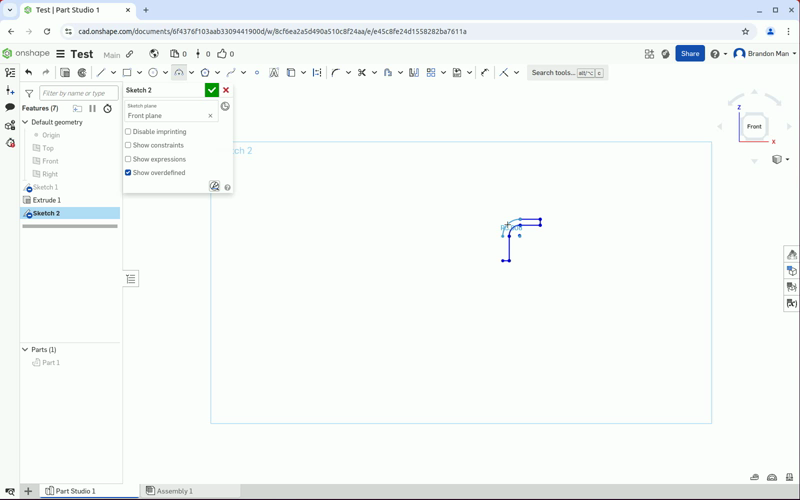
key_up(shift)
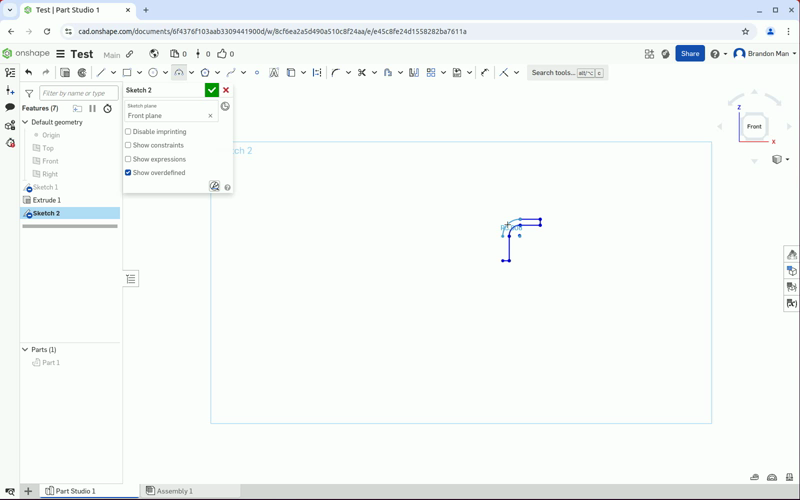
key(esc)
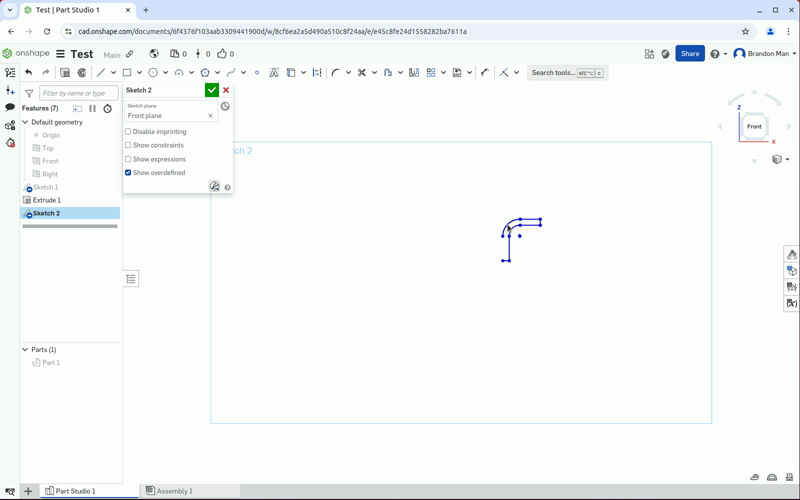
key(l)
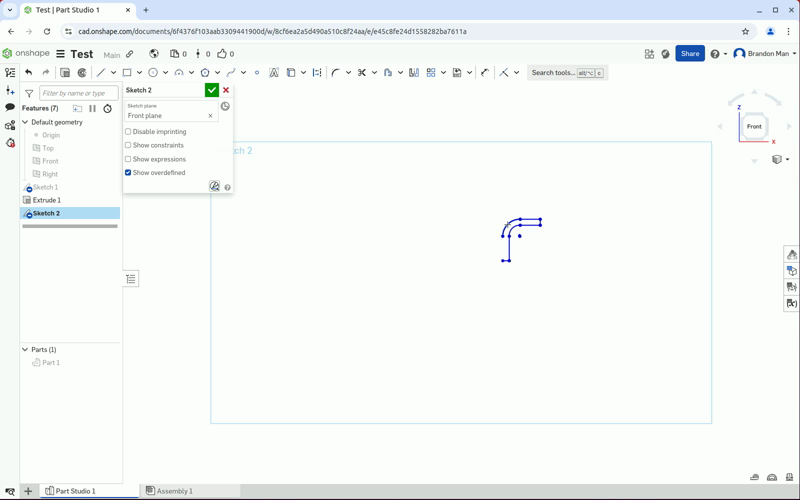
mouse_move(502, 236)
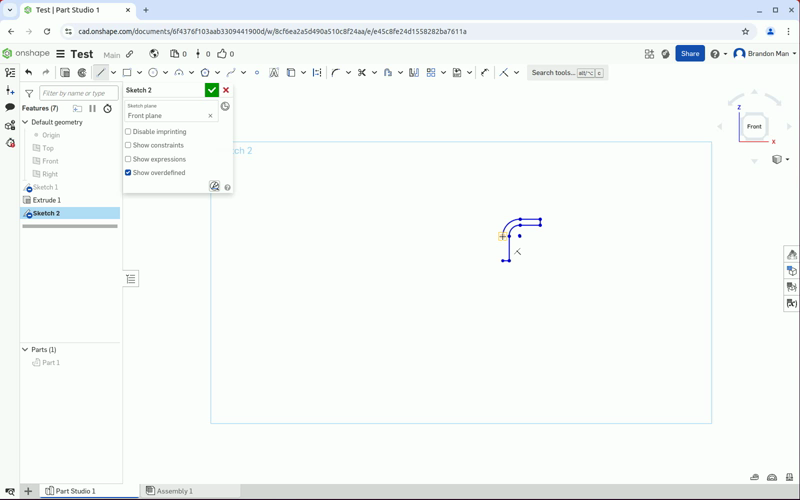
click(502, 236)
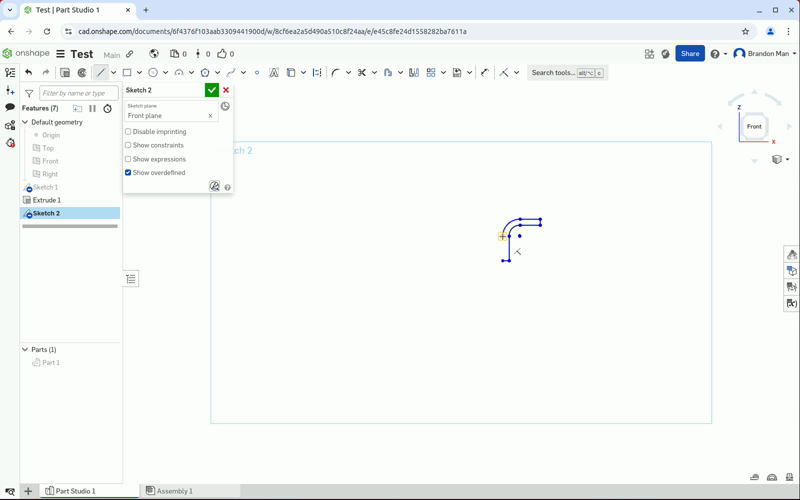
mouse_move(532, 236)
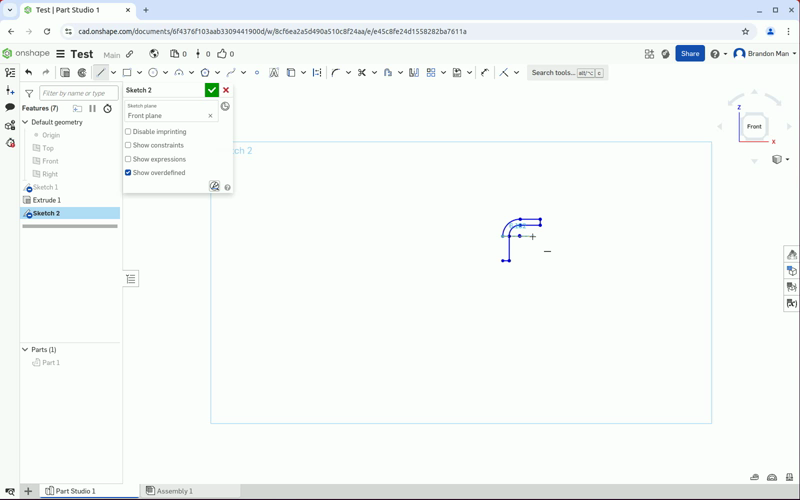
key_down(shift)
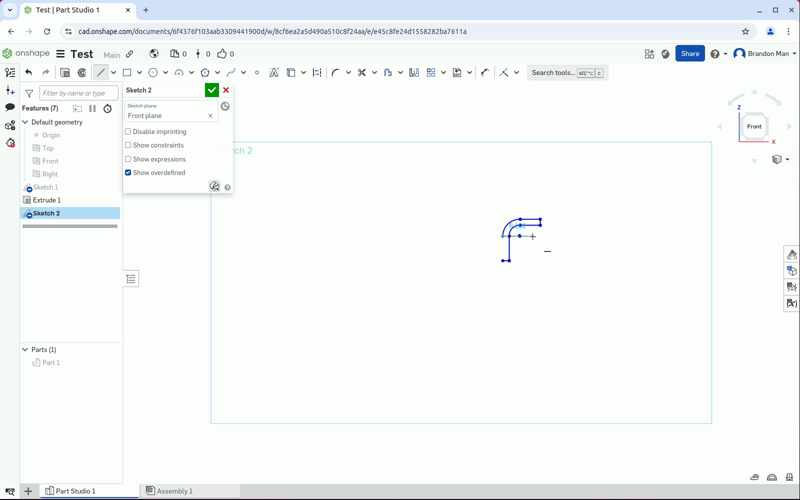
mouse_move(502, 260)
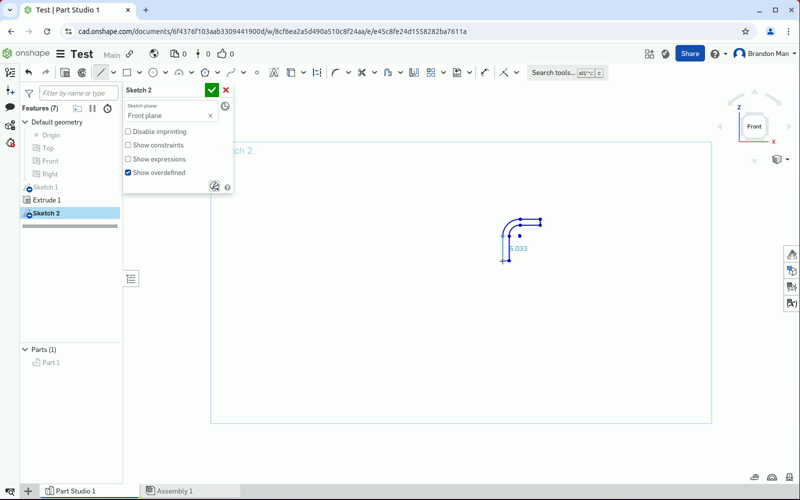
key_up(shift)
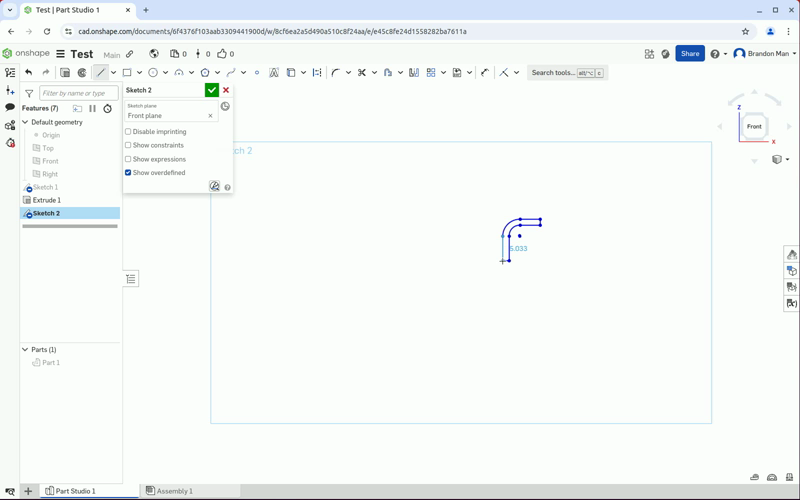
click(502, 260)
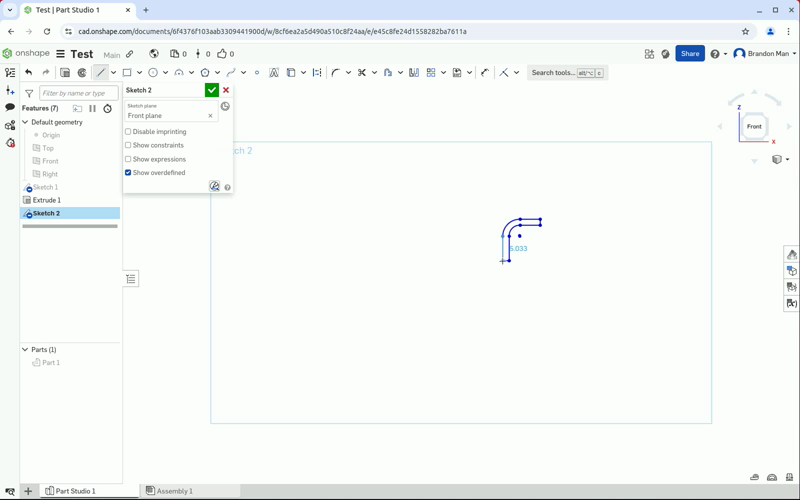
key(esc)
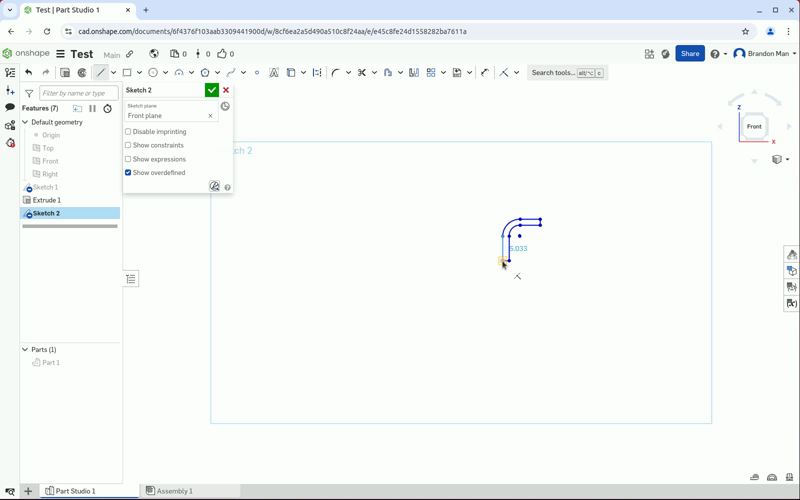
mouse_move(521, 220)
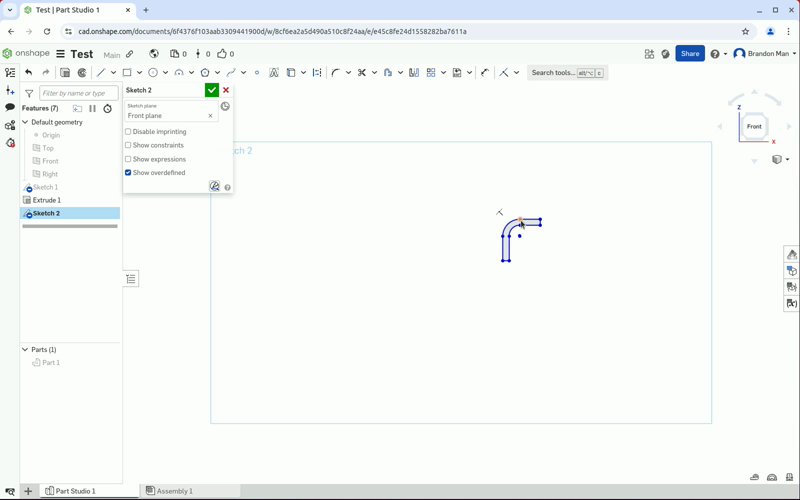
scroll(6)
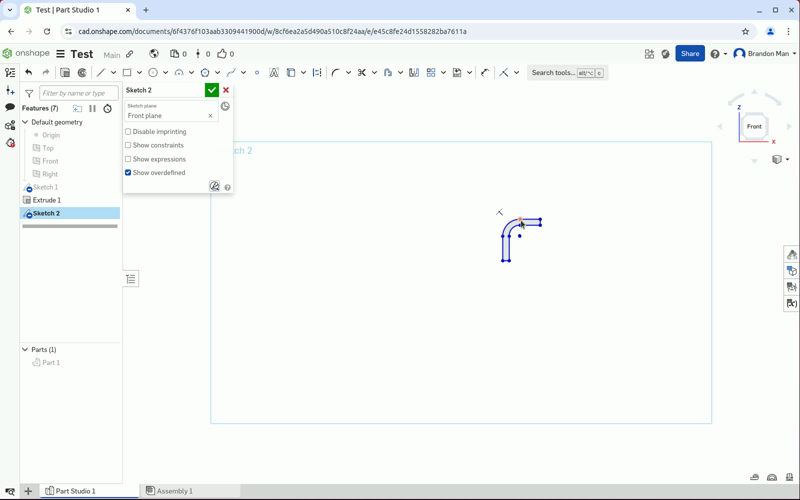
scroll(6)
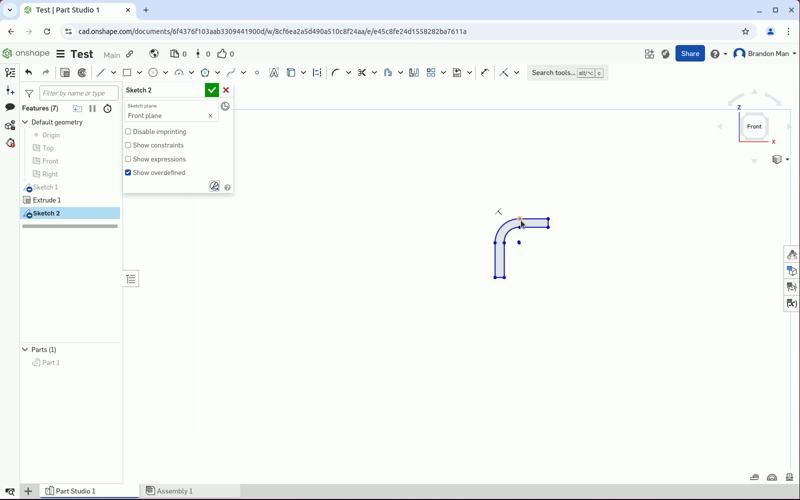
scroll(6)
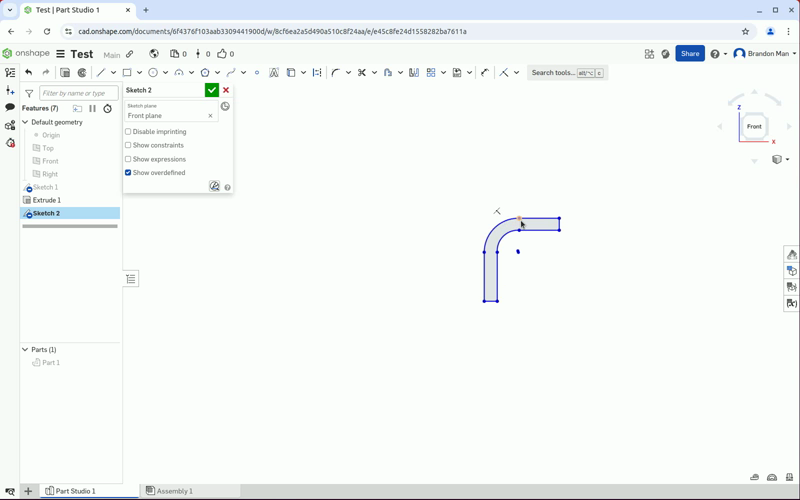
scroll(6)
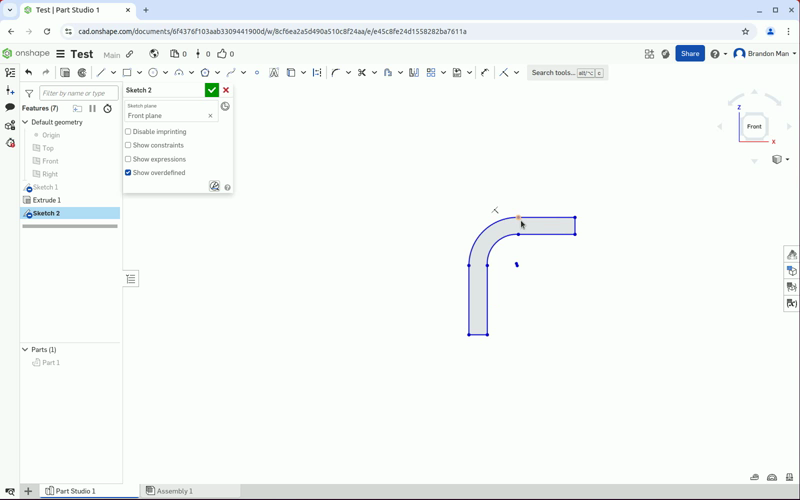
scroll(6)
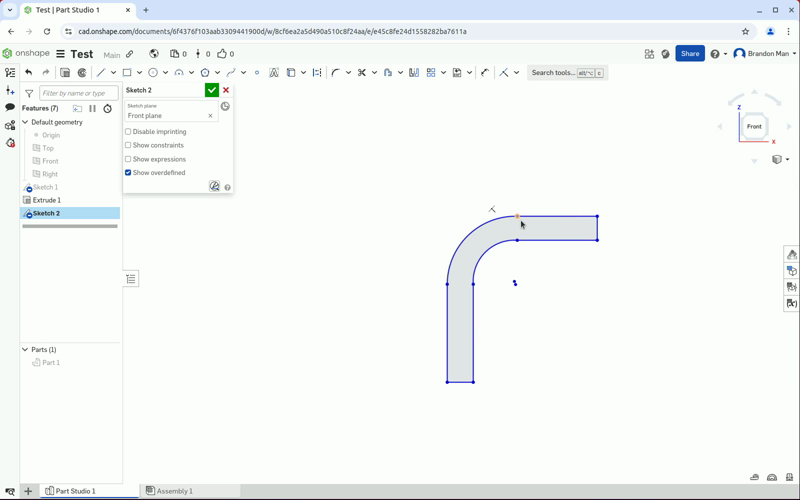
scroll(6)
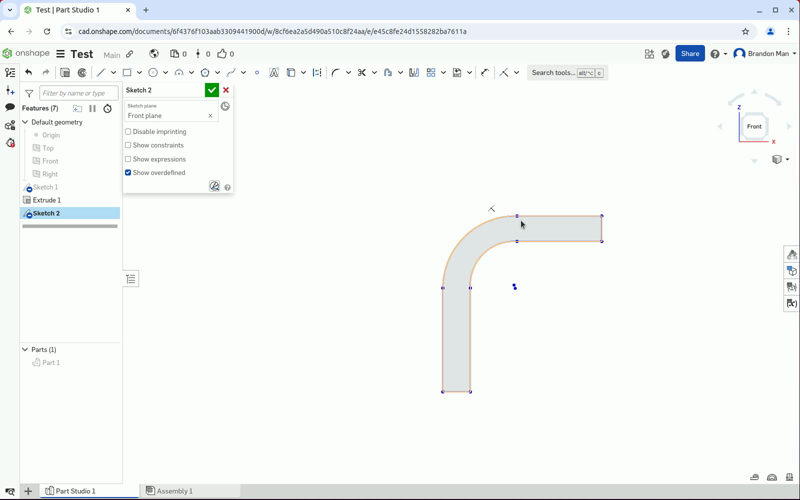
scroll(6)
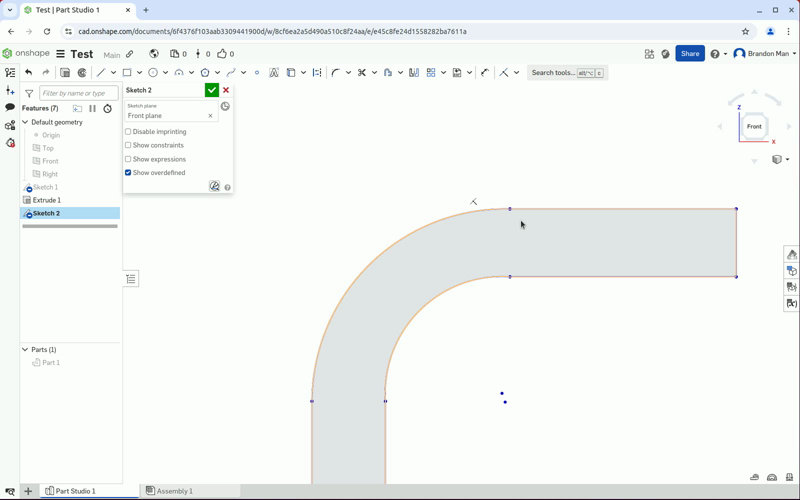
click(521, 220)
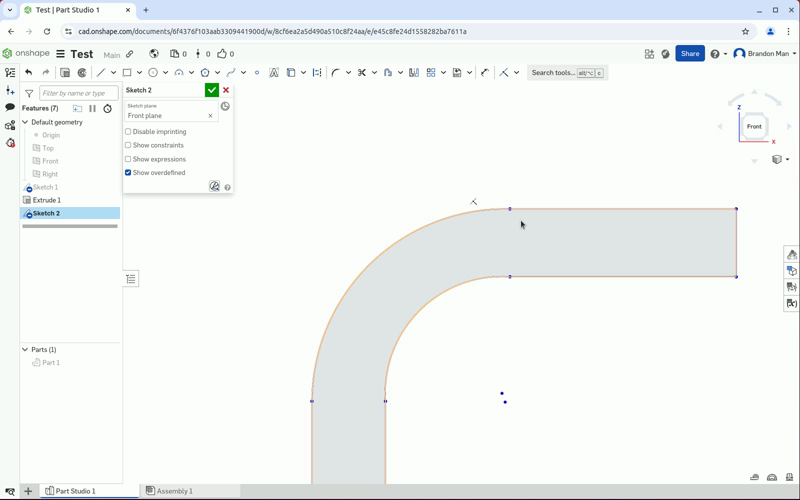
scroll(-6)
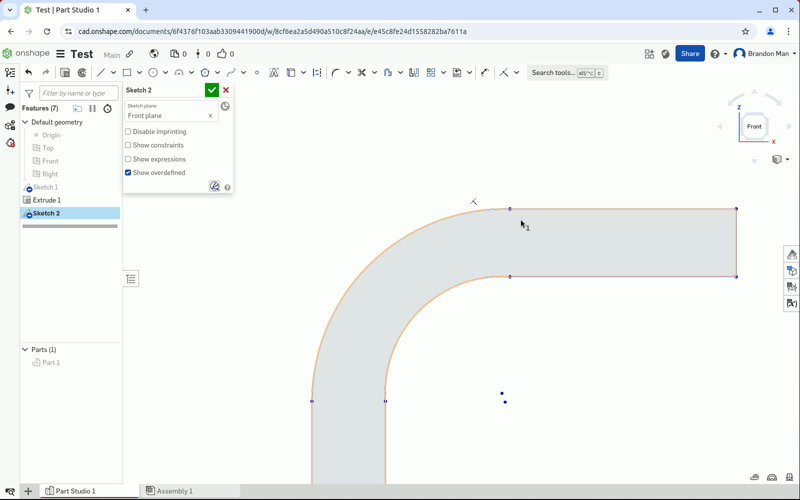
scroll(-6)
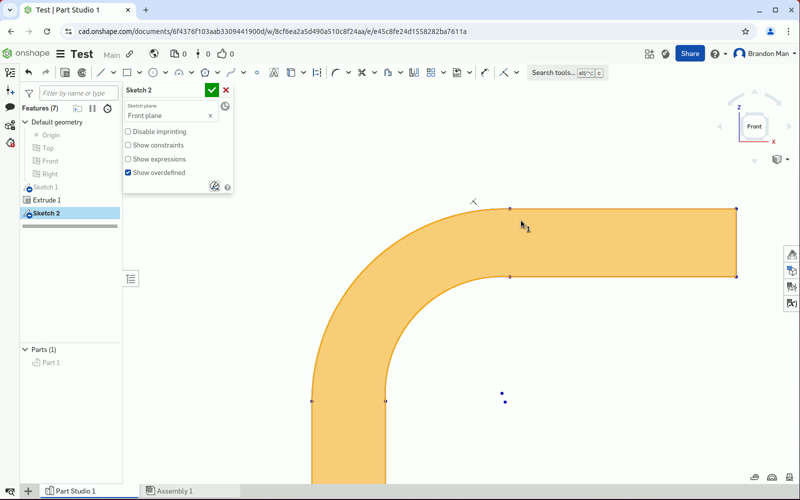
scroll(-6)
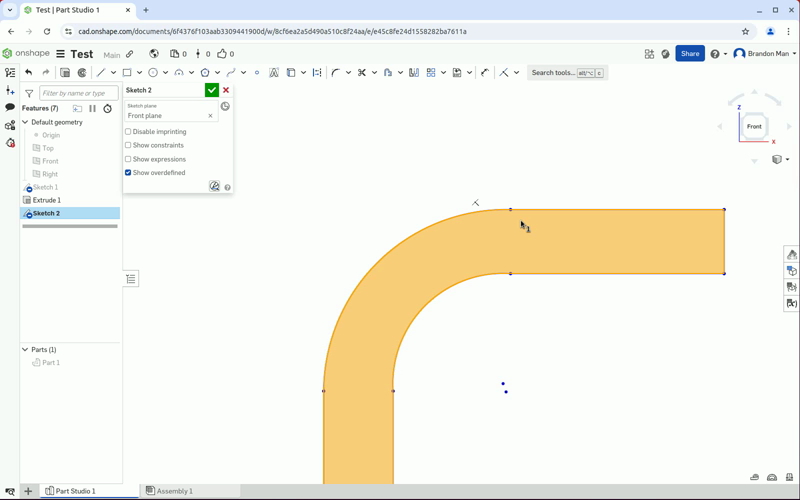
scroll(-6)
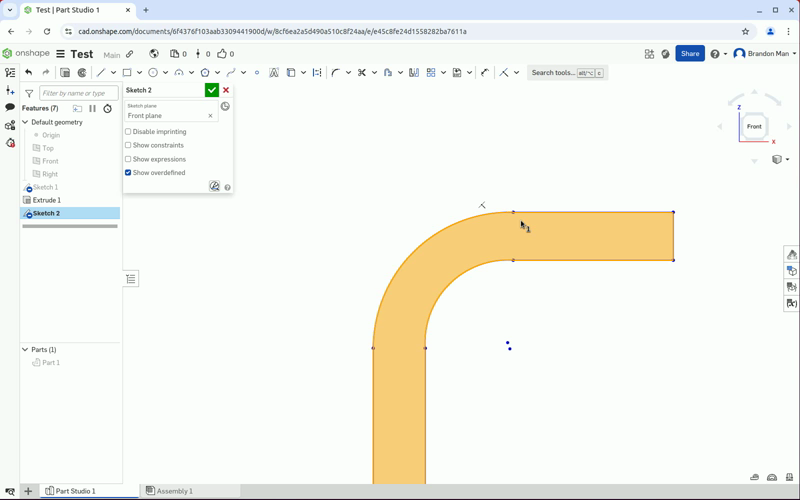
scroll(-6)
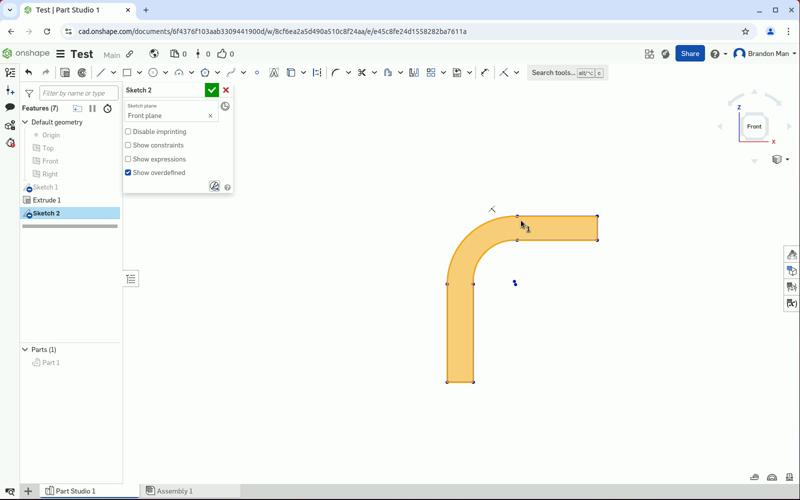
scroll(-6)
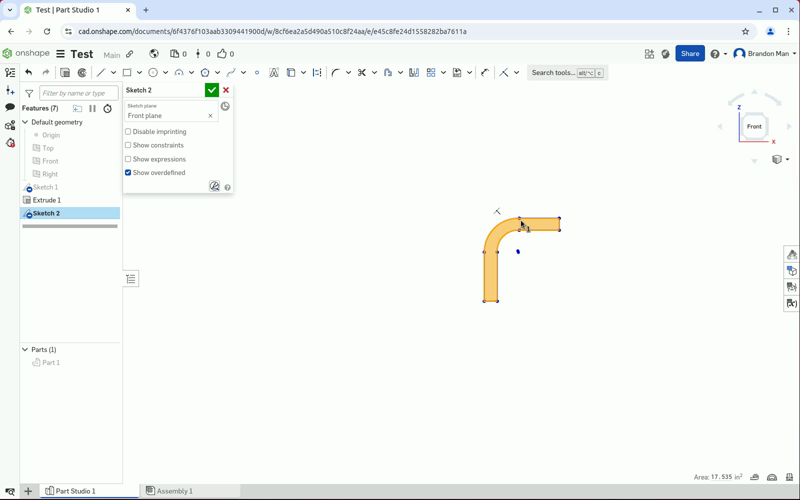
scroll(-6)
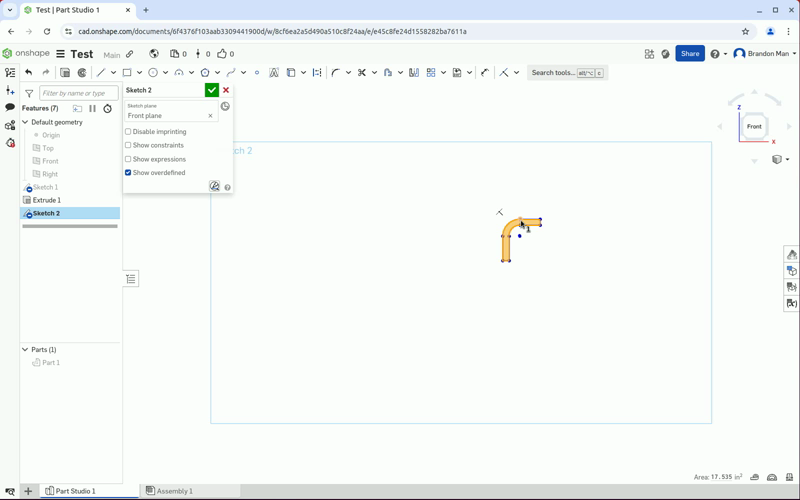
mouse_move(73, 352)
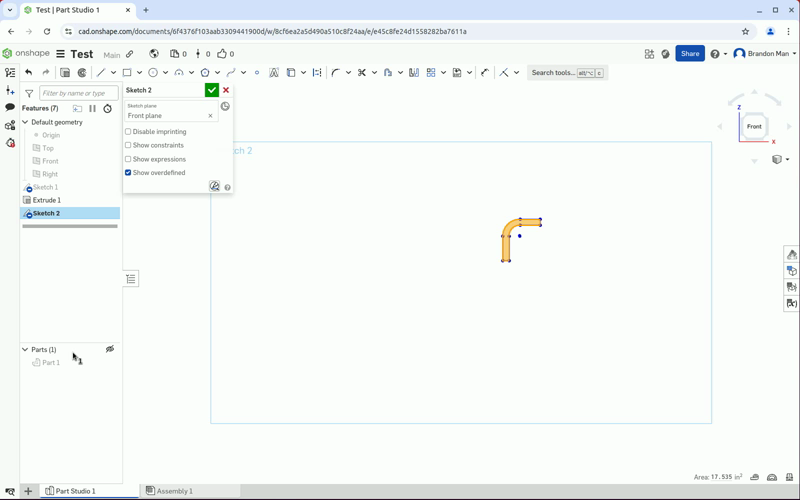
key(shift+y)
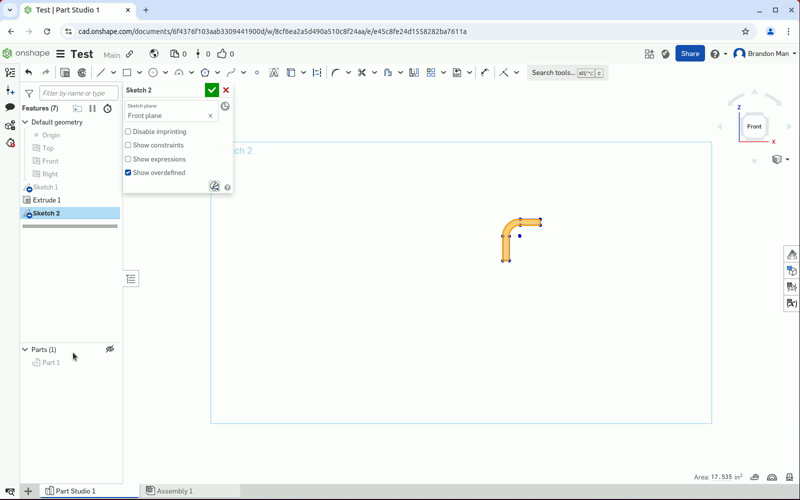
key(shift+e)
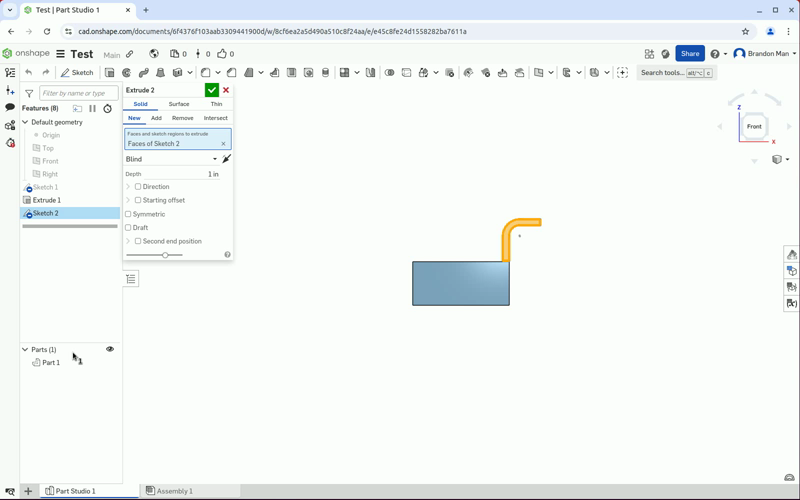
mouse_move(143, 106)
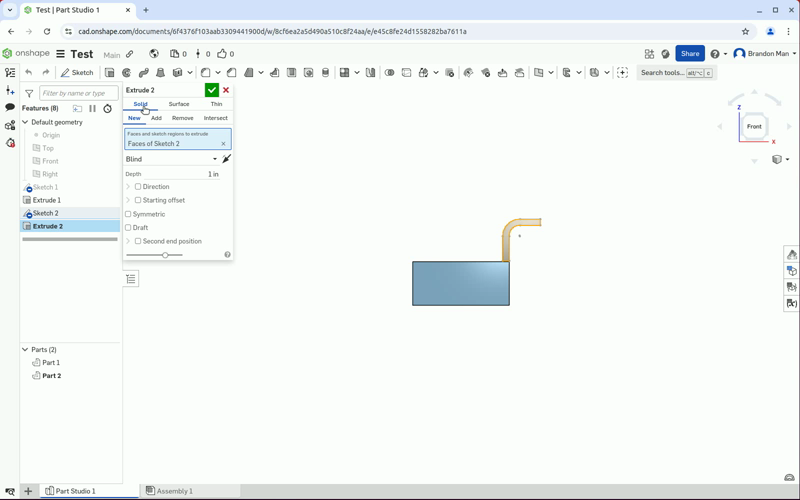
click(143, 106)
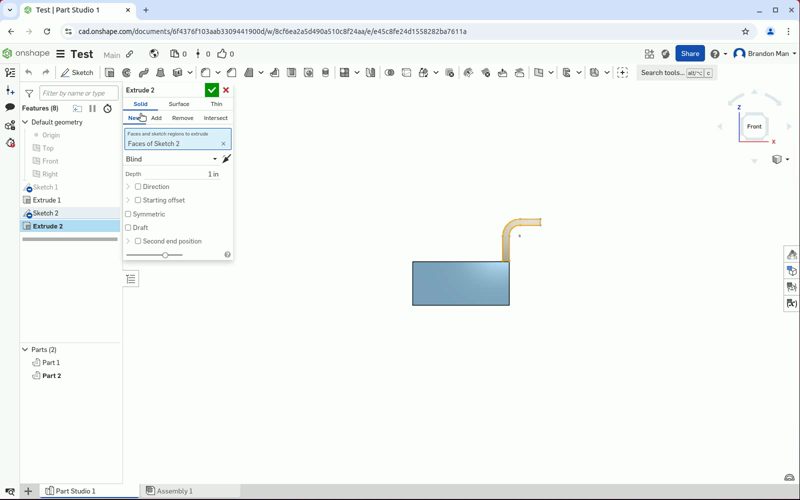
mouse_move(137, 120)
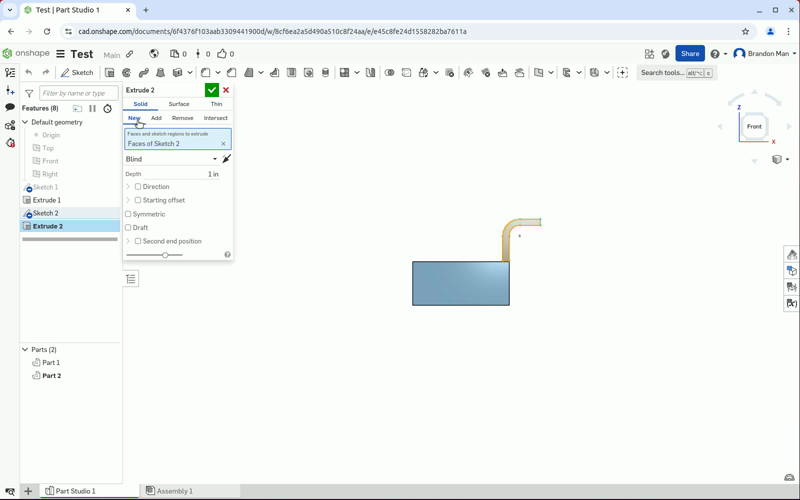
click(137, 120)
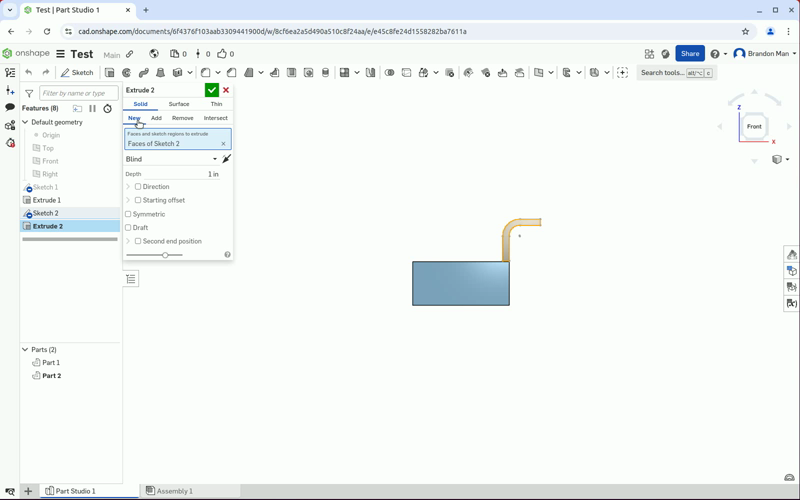
key(tab, 4)
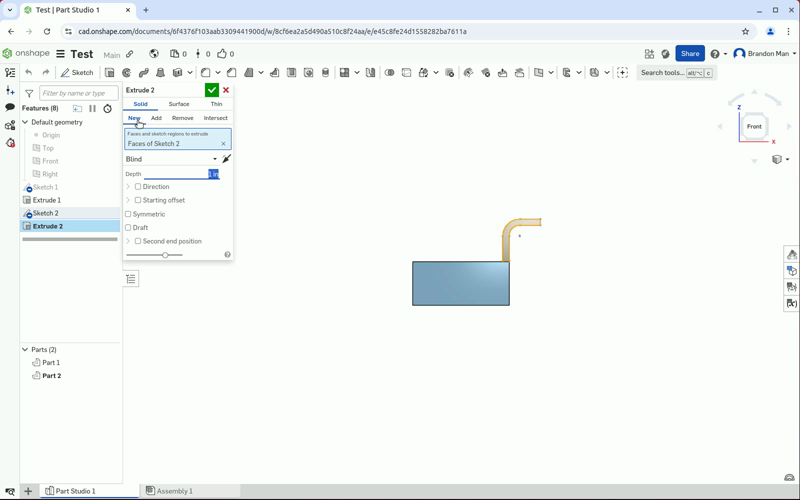
text(7.222)
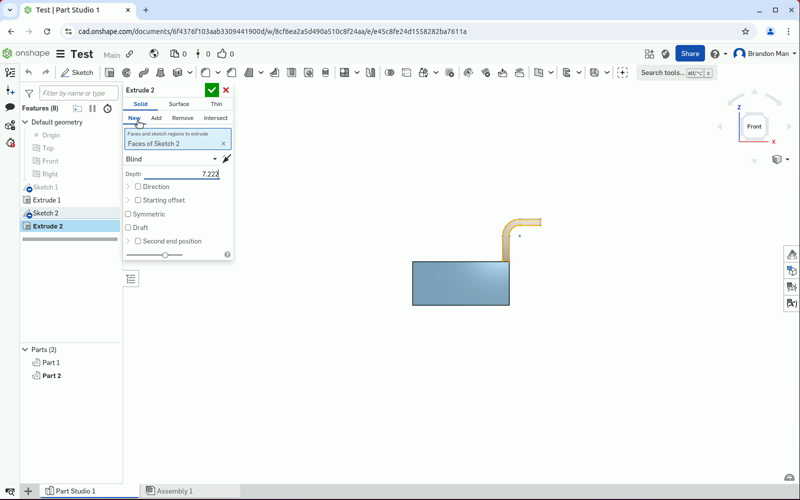
key(tab, 3)
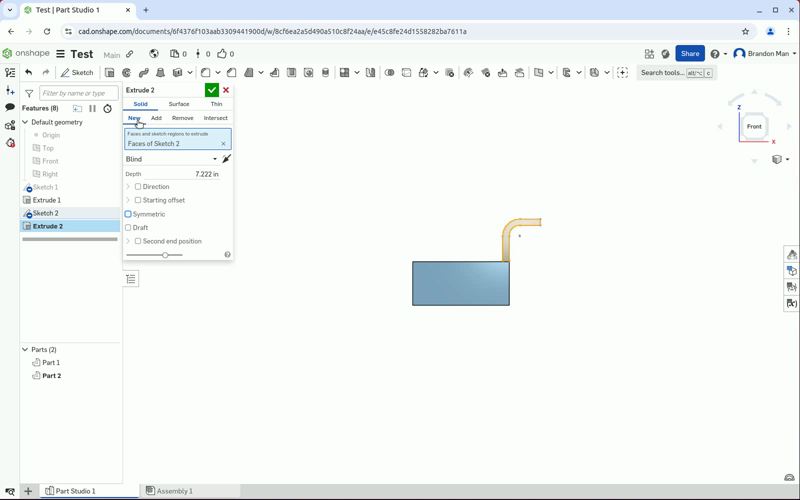
key(space)
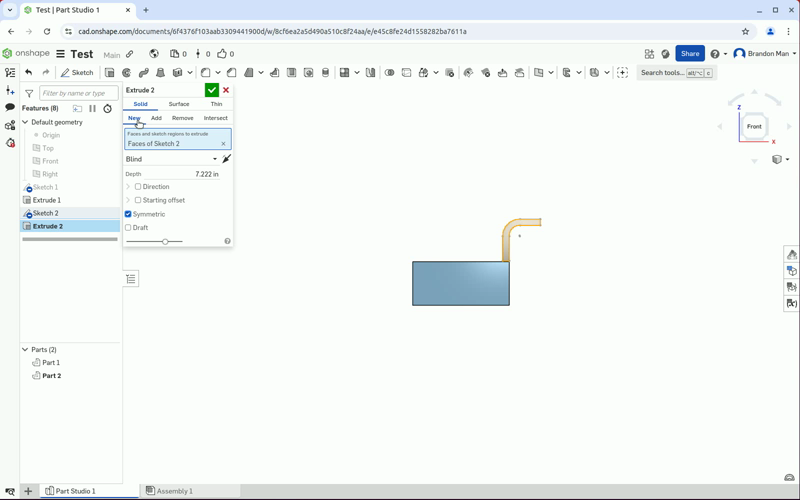
key(enter)
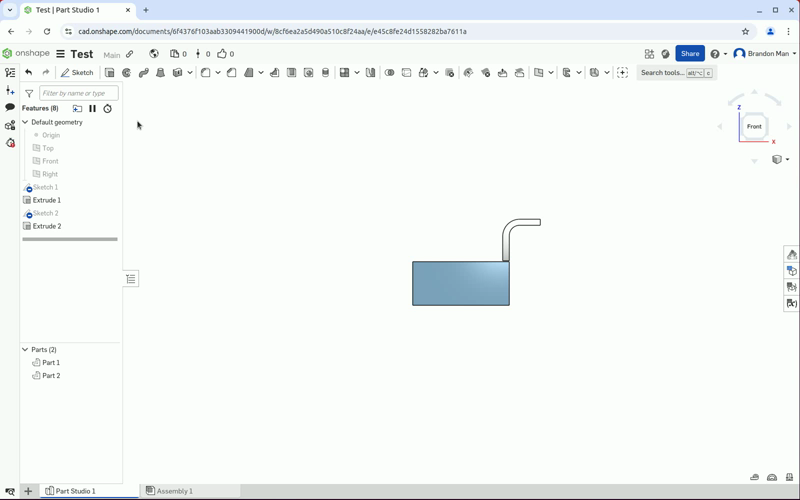
key(shift+h)
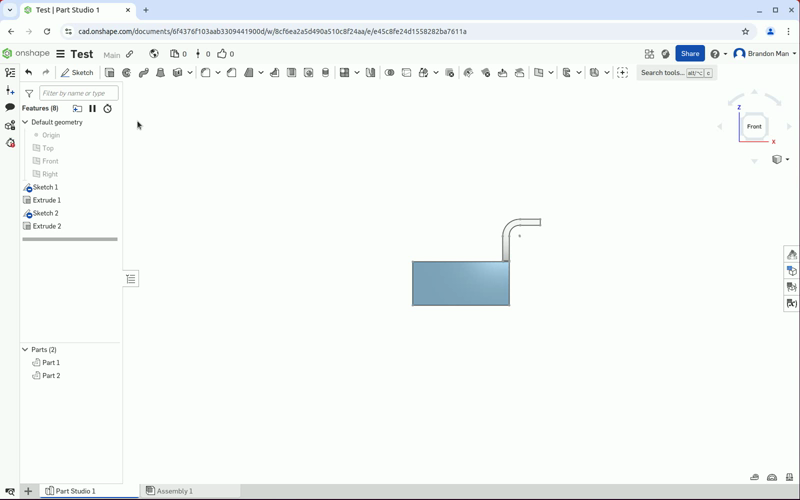
key(shift+h)
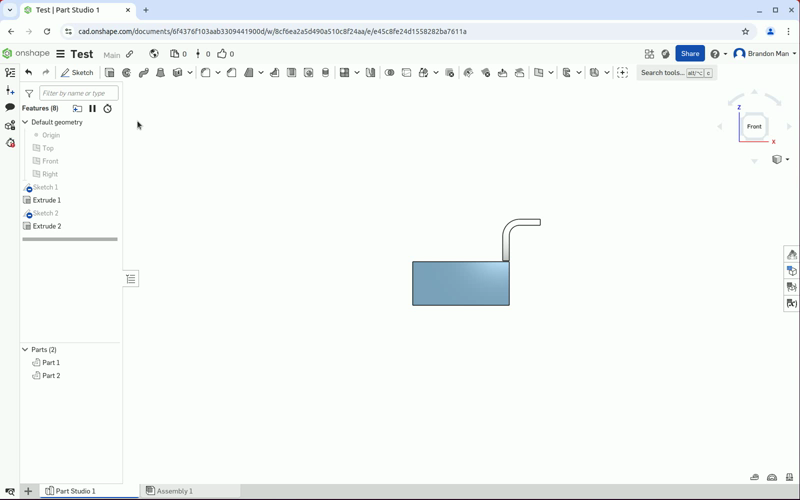
mouse_move(73, 189)
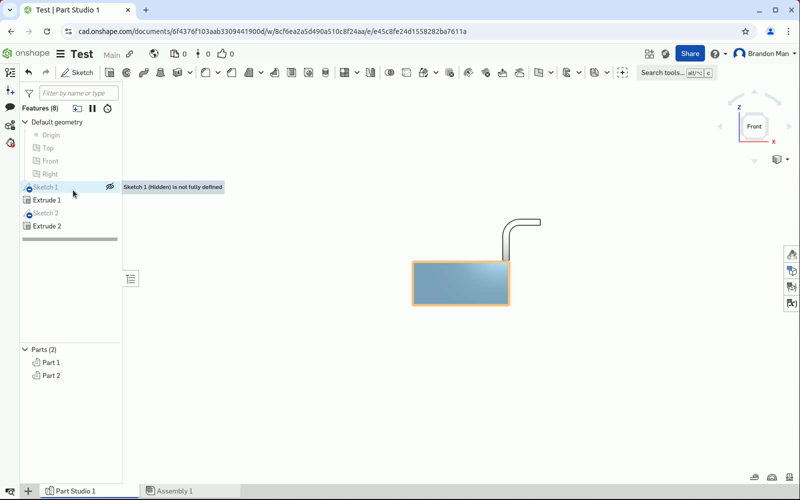
click(73, 189)
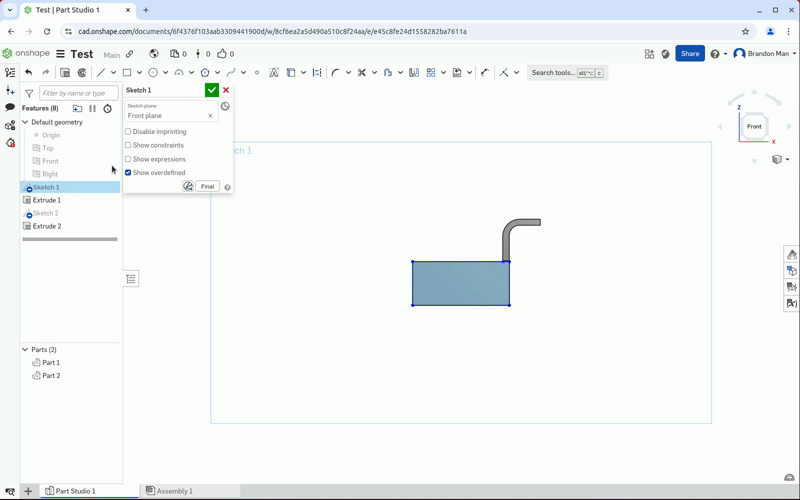
mouse_move(229, 92)
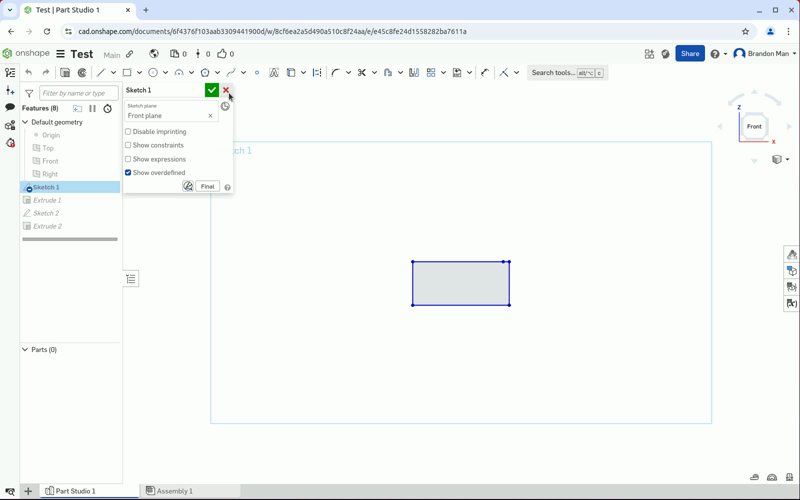
click(229, 92)
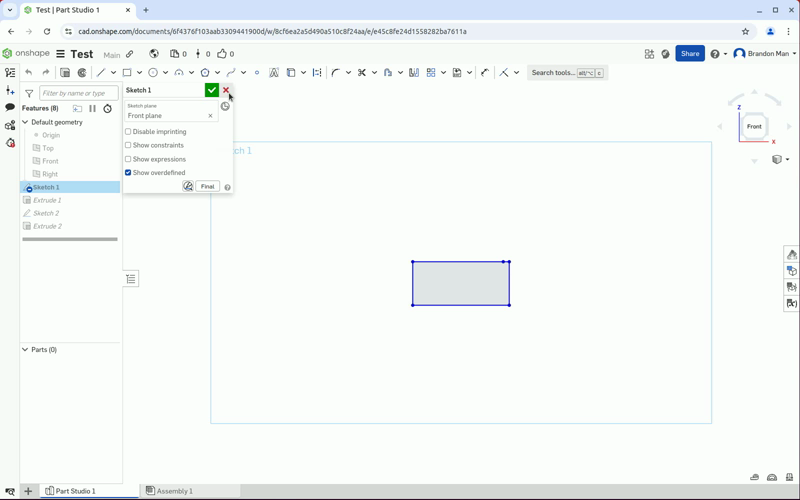
key(shift+s)
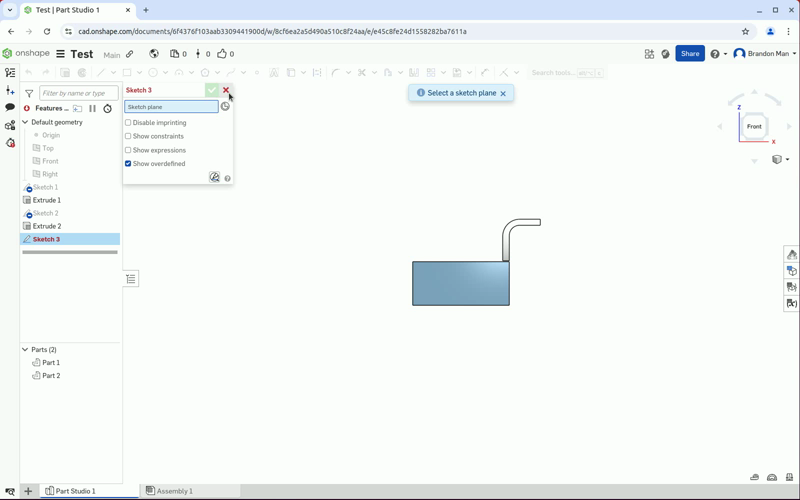
mouse_move(73, 163)
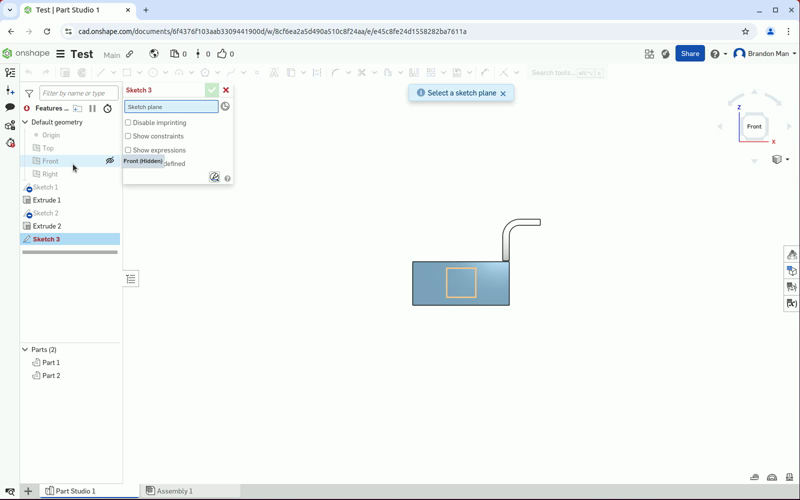
click(73, 163)
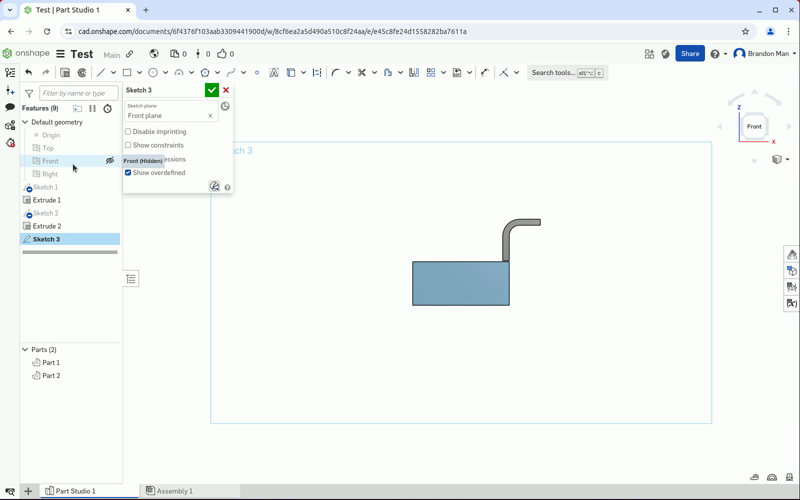
mouse_move(73, 352)
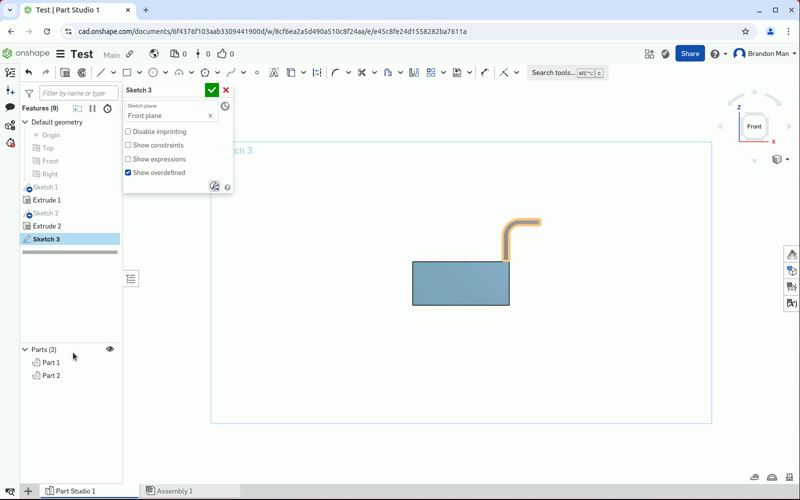
key(y)
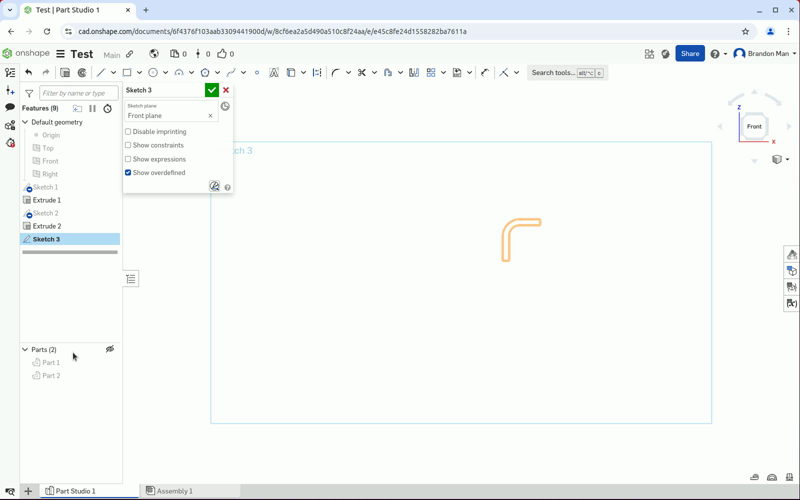
key(l)
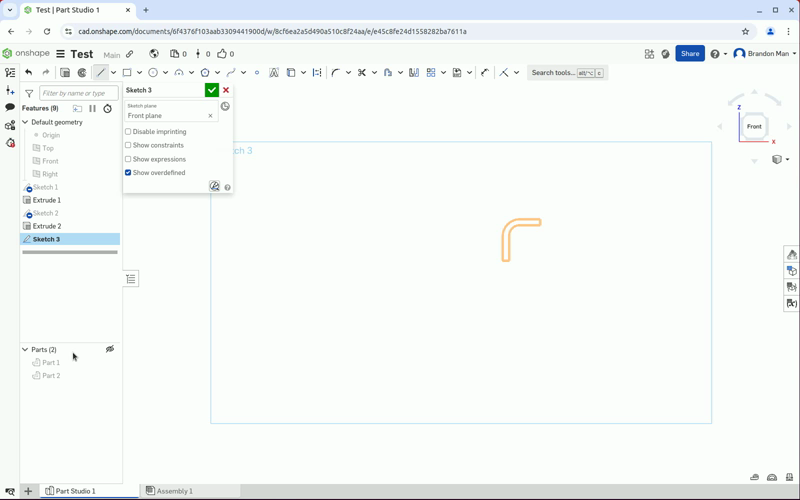
key_down(shift)
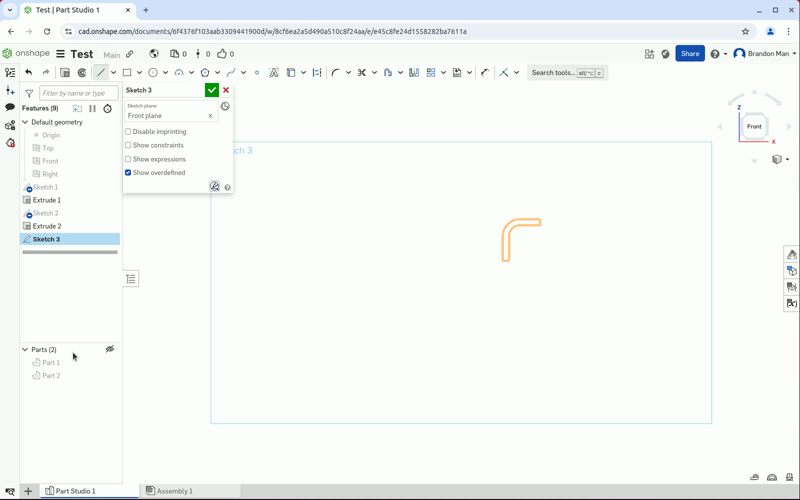
mouse_move(539, 243)
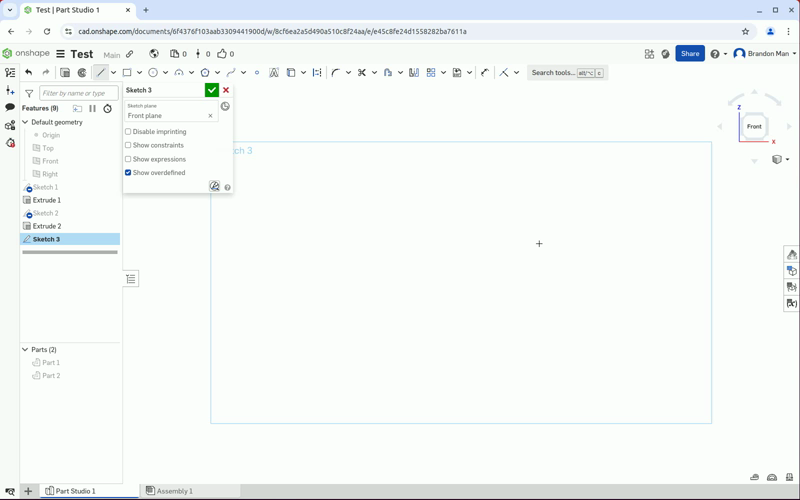
click(539, 243)
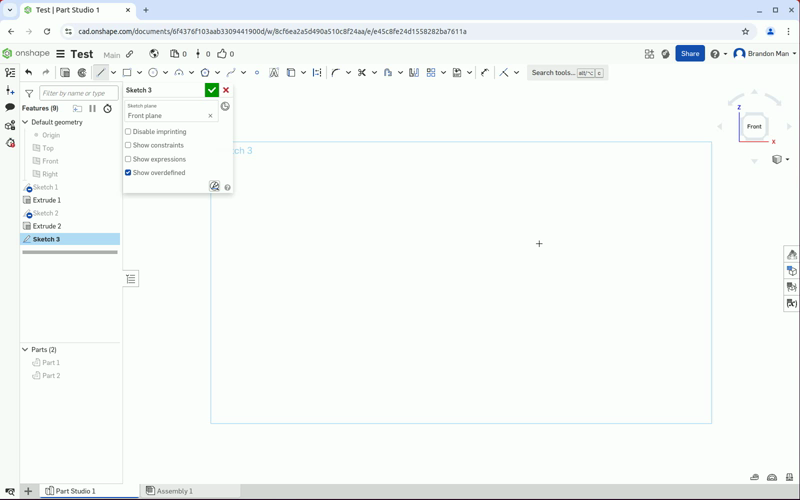
key_up(shift)
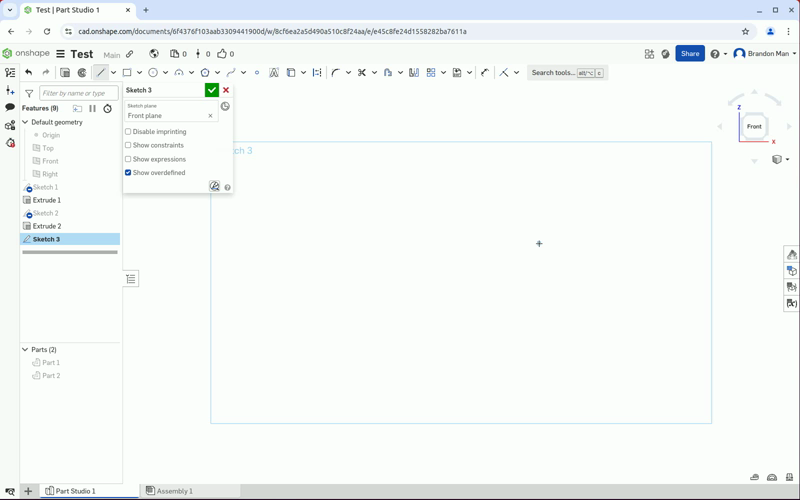
key_down(shift)
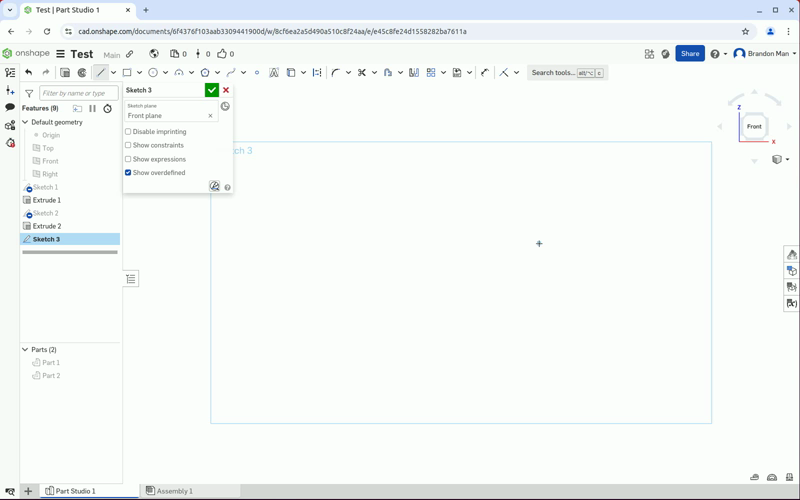
mouse_move(569, 243)
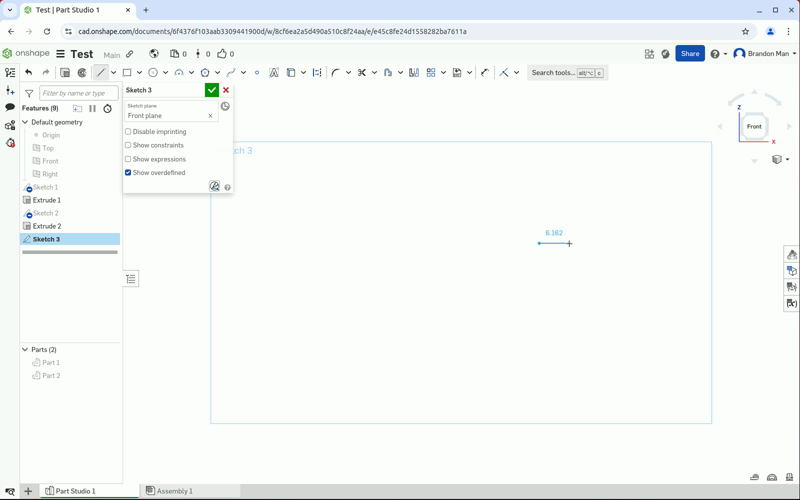
mouse_move(573, 243)
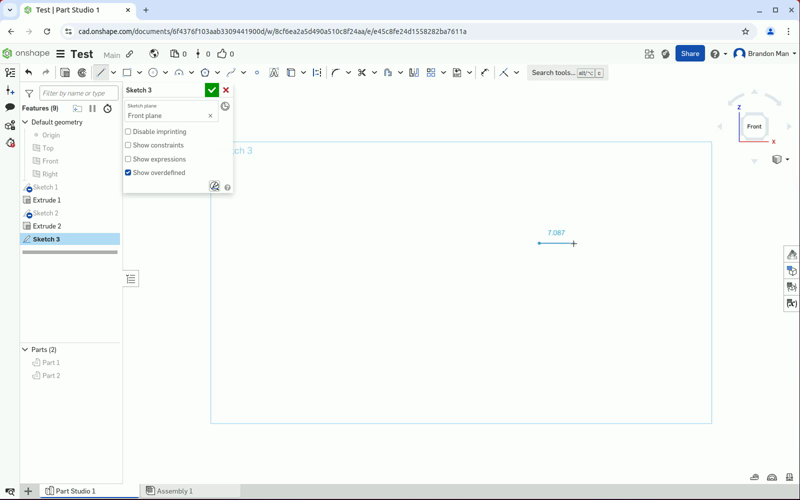
click(573, 243)
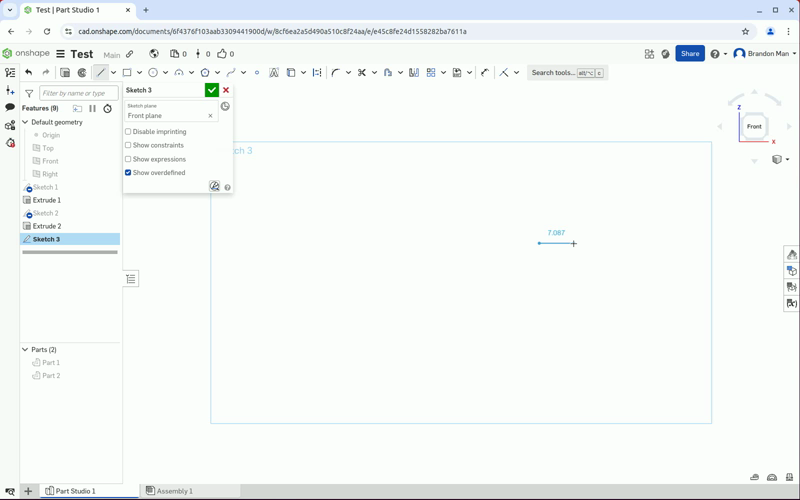
key_up(shift)
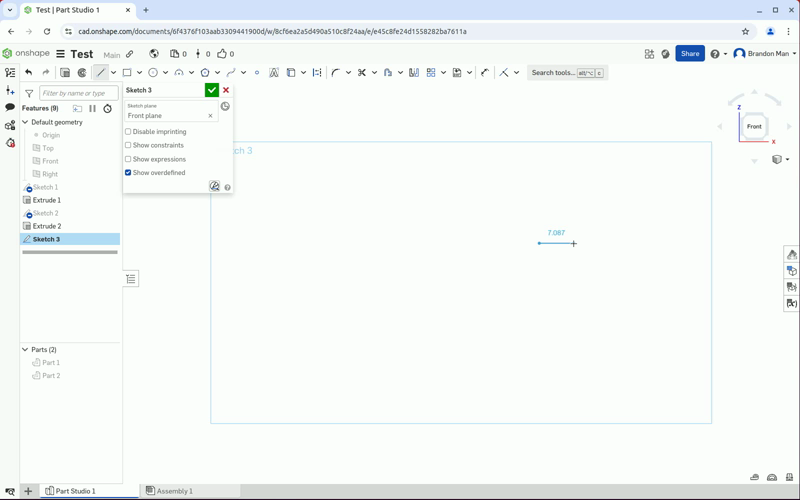
key_down(shift)
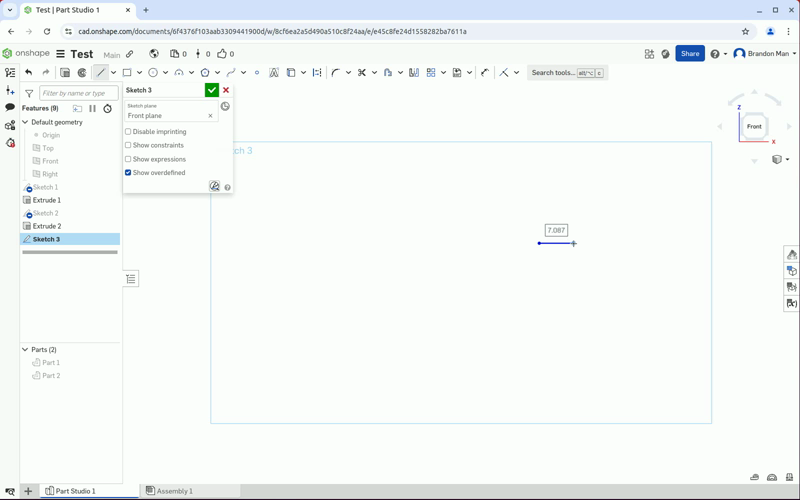
mouse_move(589, 243)
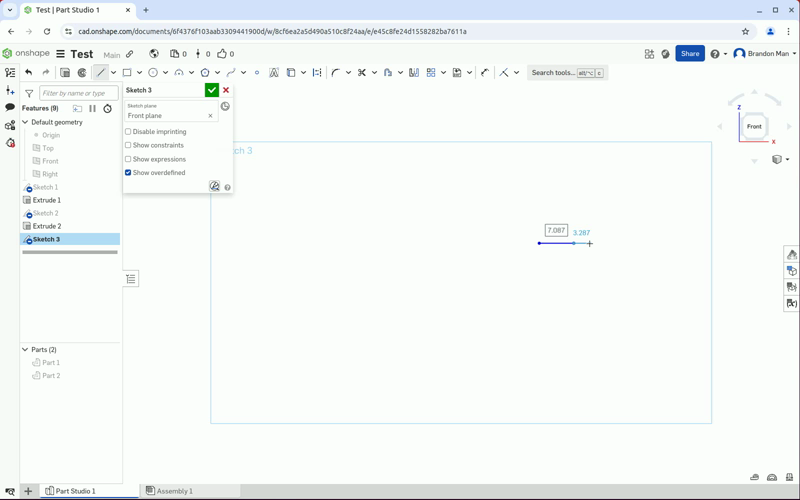
mouse_move(573, 218)
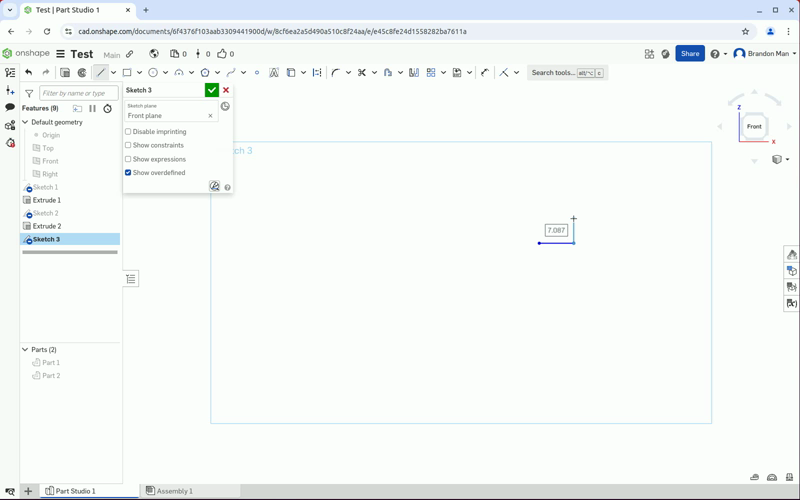
click(573, 218)
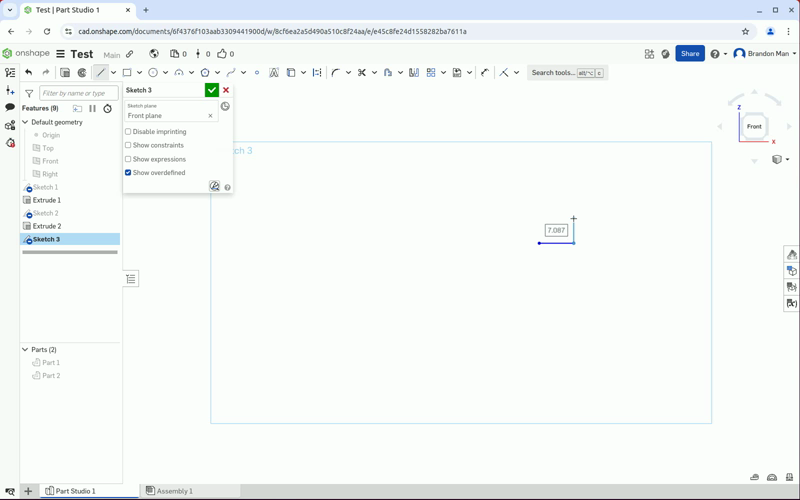
key_up(shift)
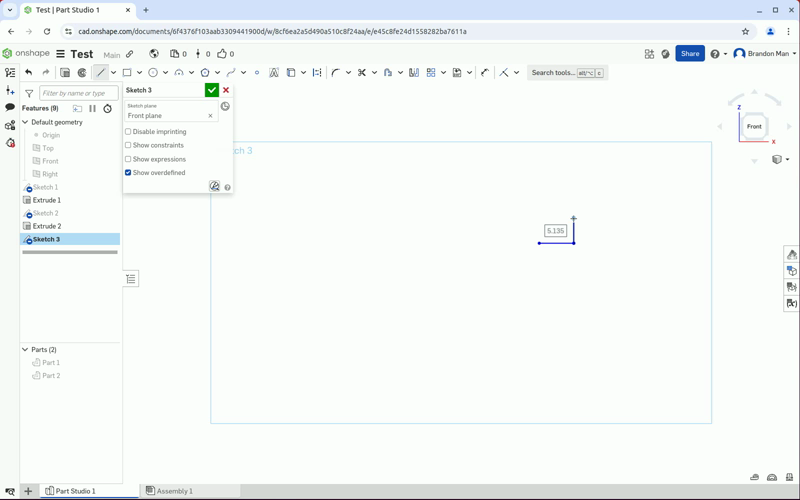
key_down(shift)
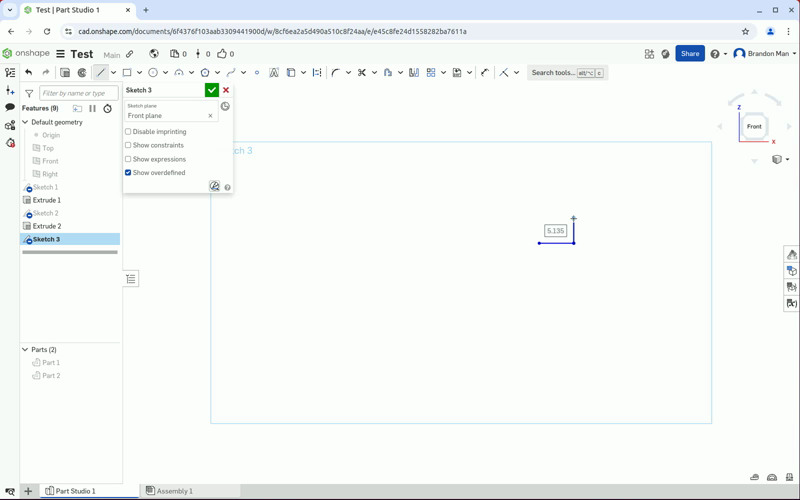
mouse_move(589, 218)
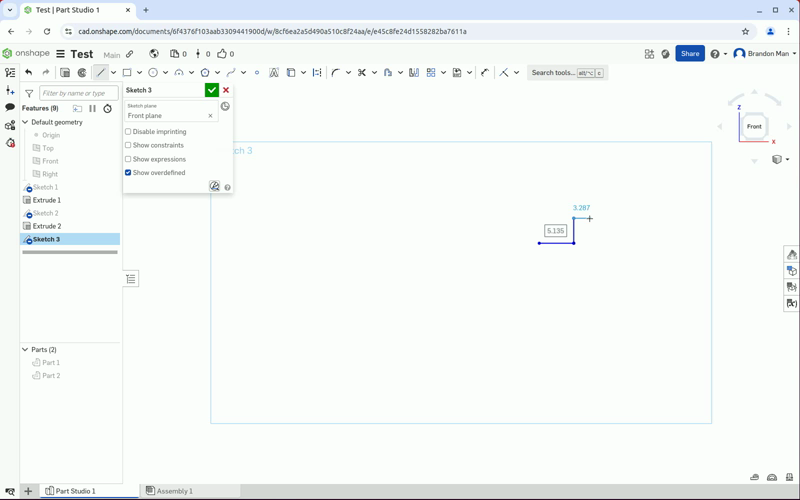
mouse_move(539, 218)
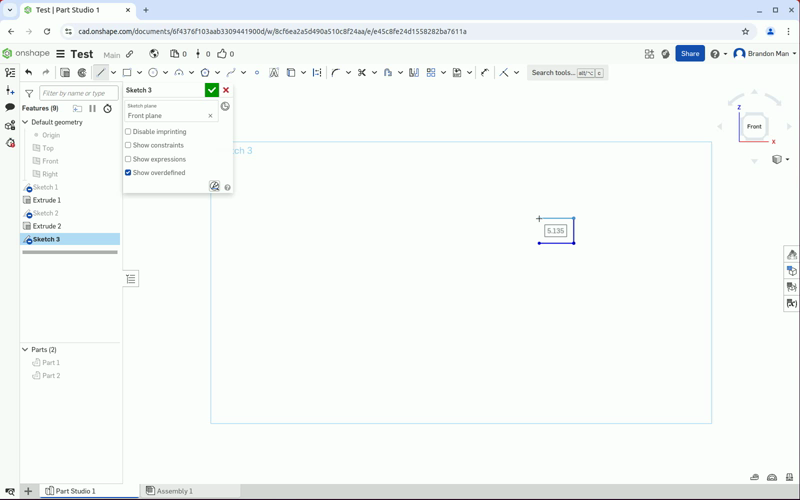
click(539, 218)
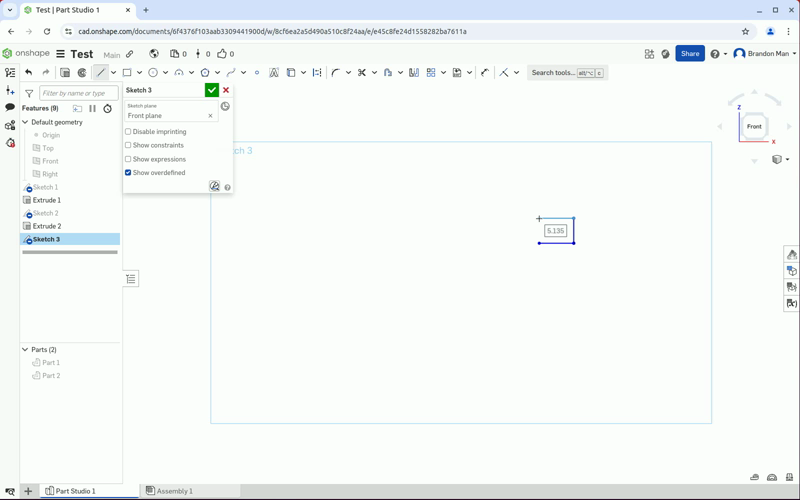
key_up(shift)
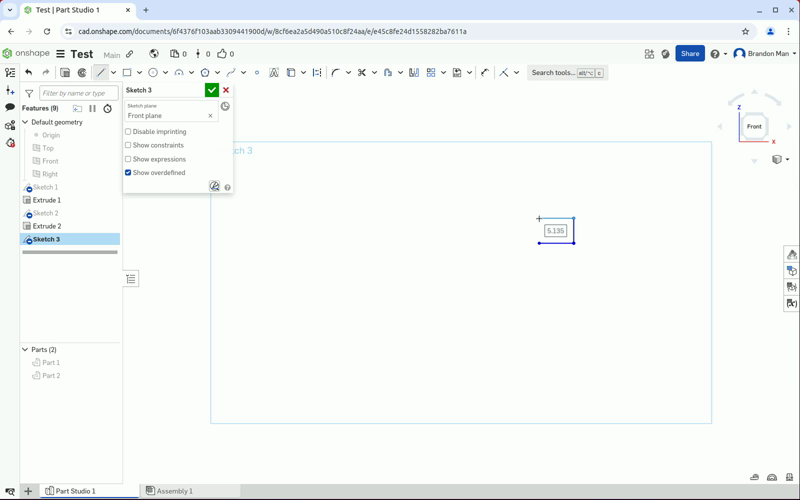
key_down(shift)
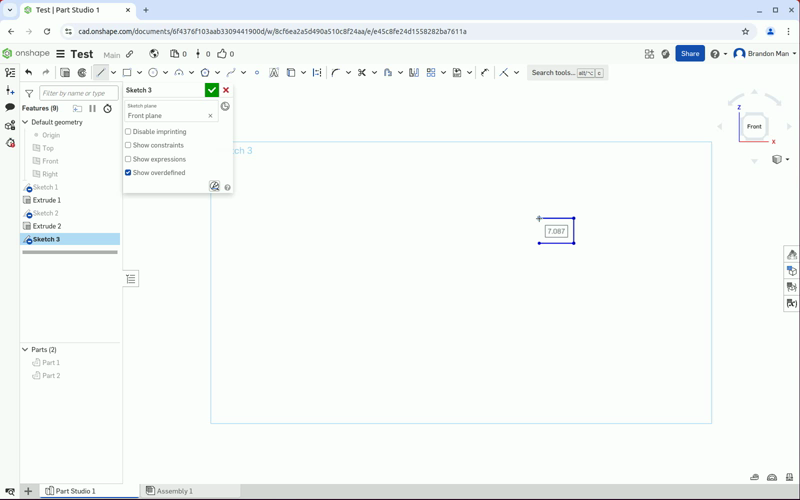
mouse_move(569, 218)
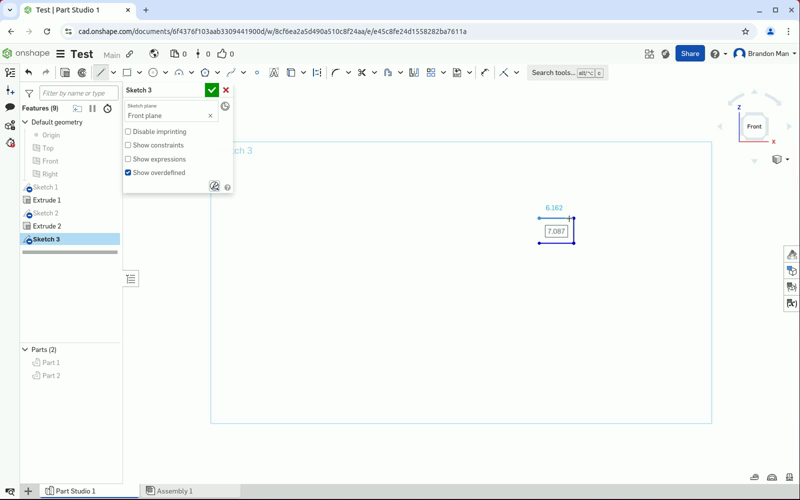
mouse_move(539, 219)
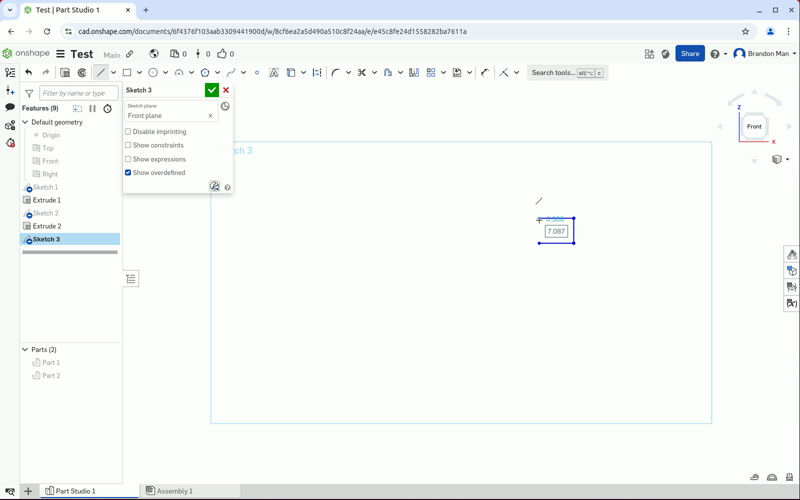
scroll(6)
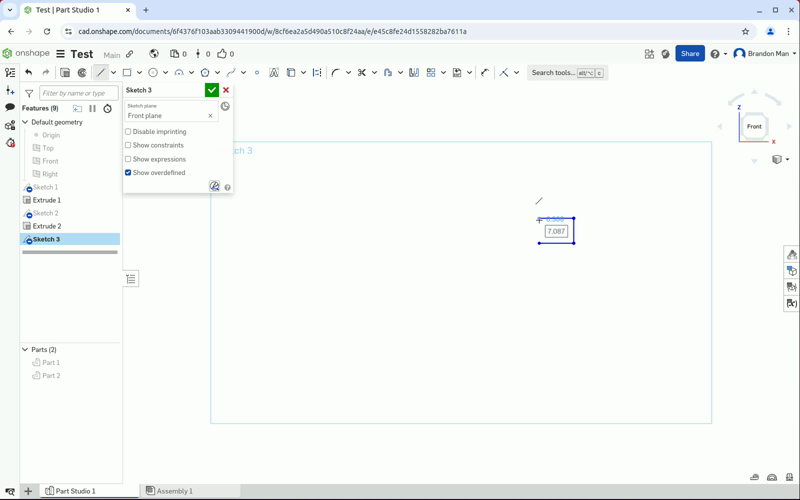
scroll(6)
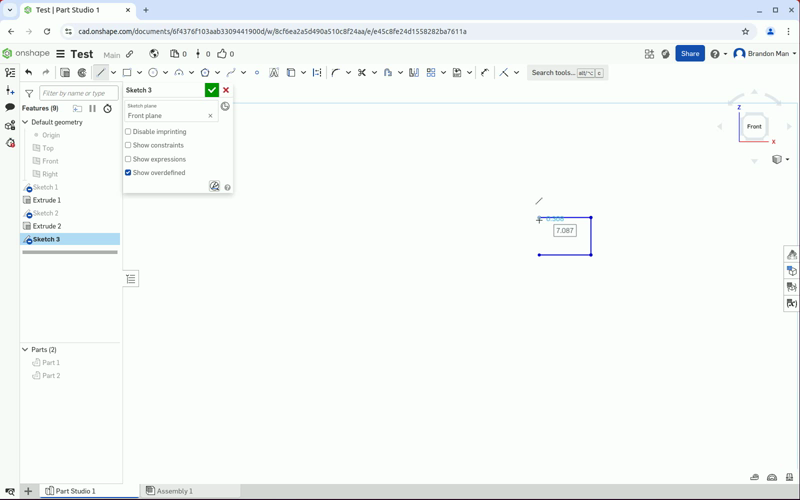
scroll(6)
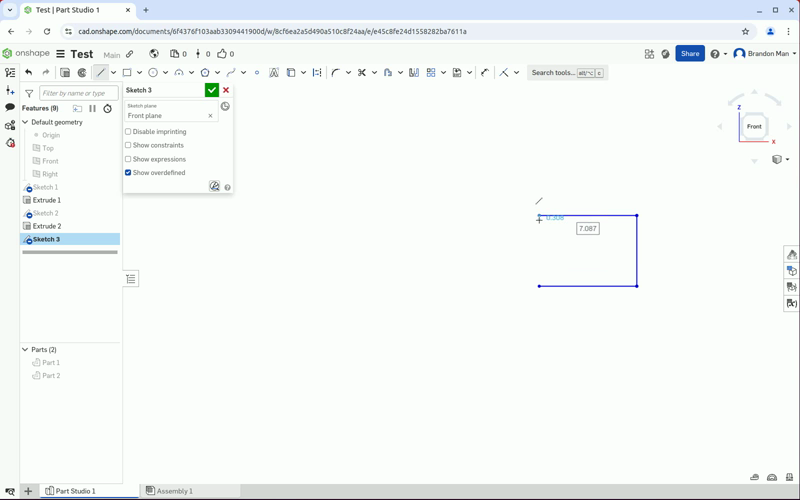
scroll(6)
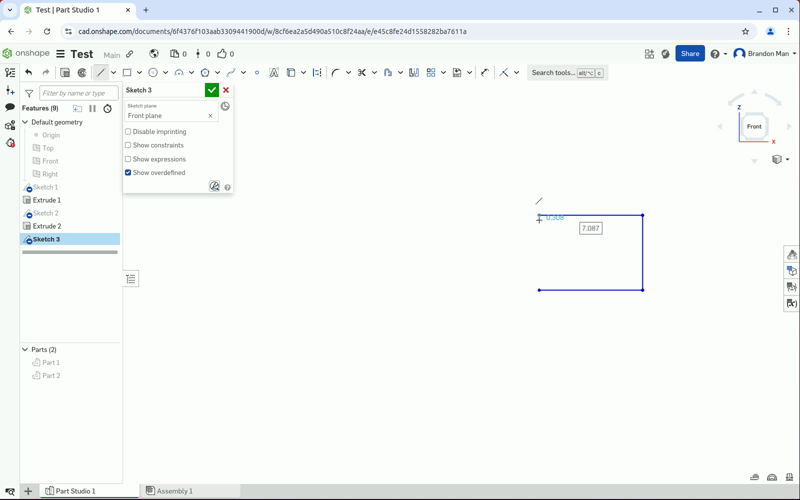
scroll(6)
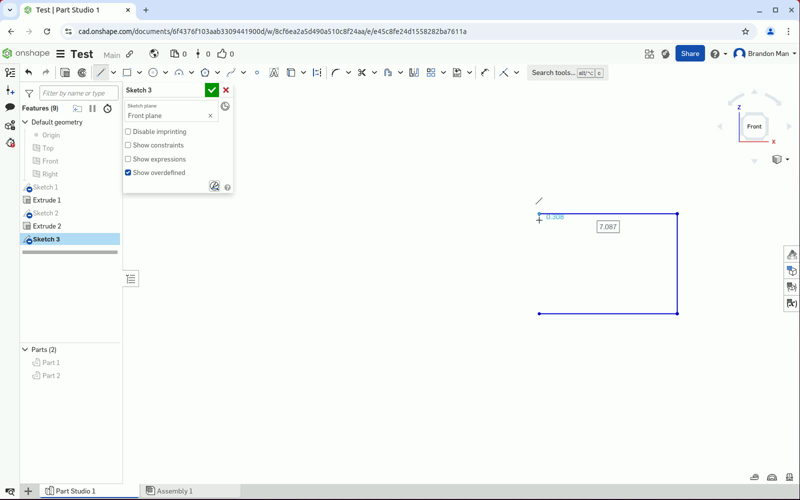
scroll(6)
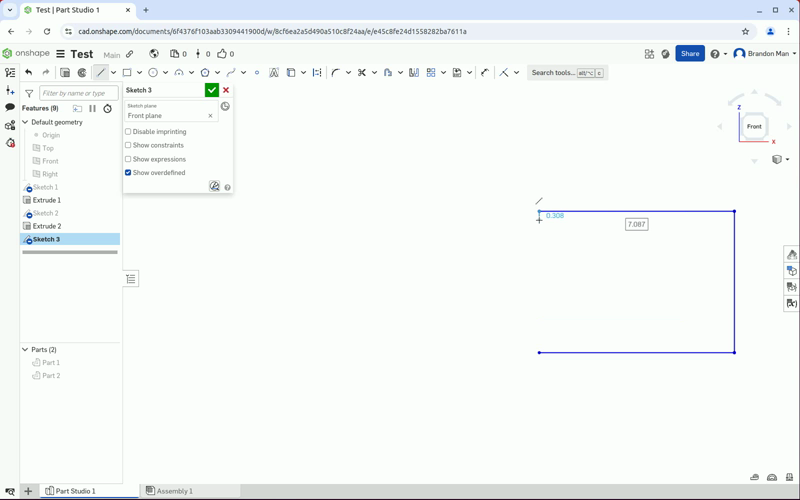
scroll(6)
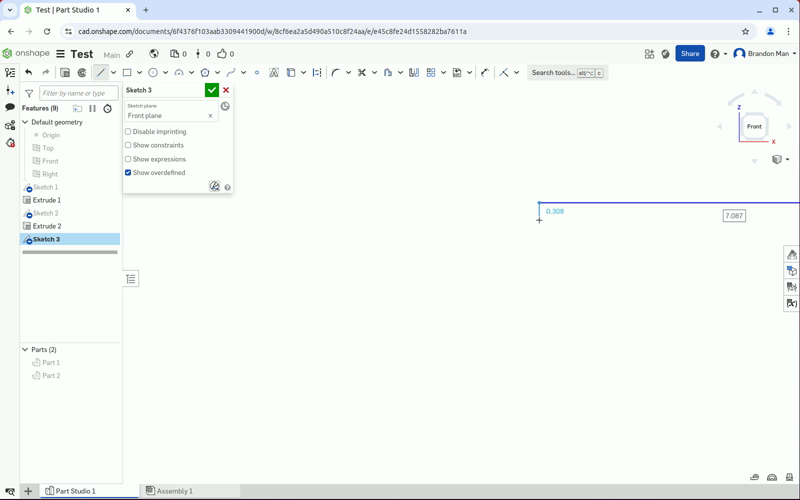
click(539, 219)
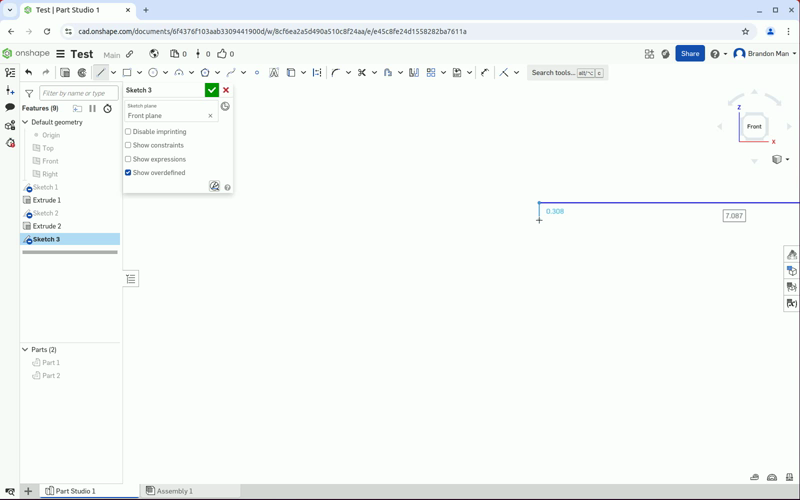
scroll(-6)
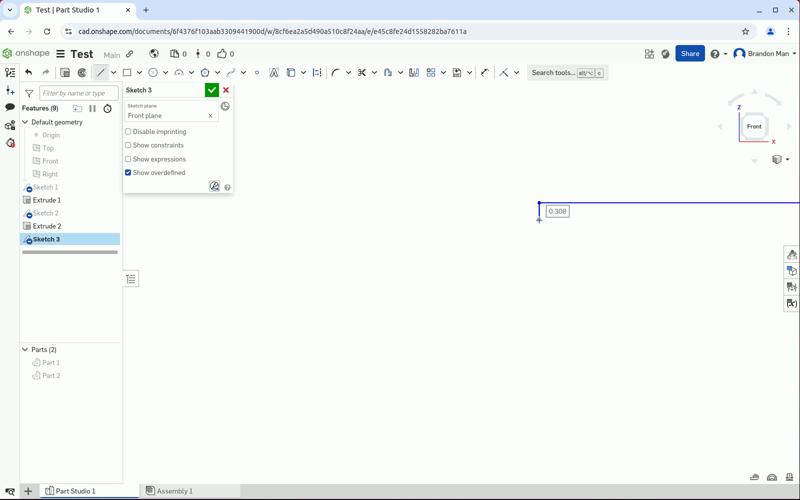
scroll(-6)
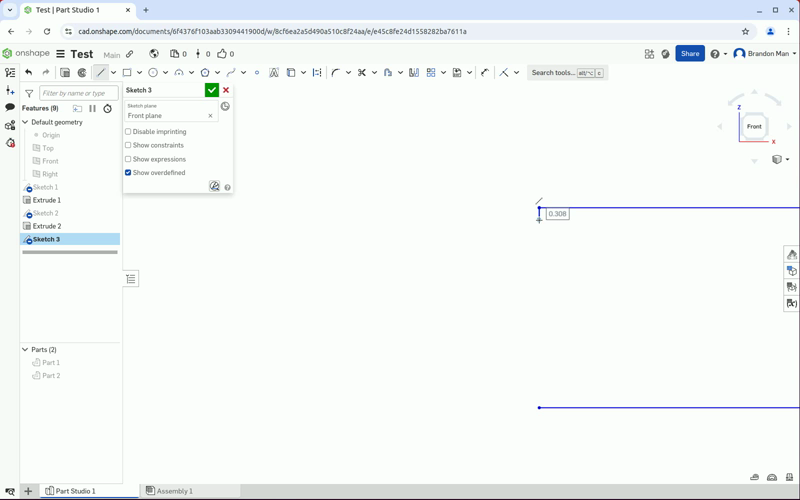
scroll(-6)
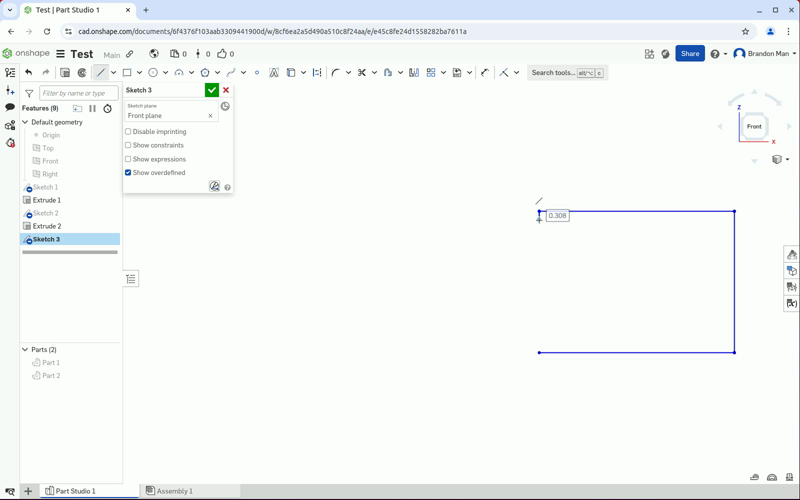
scroll(-6)
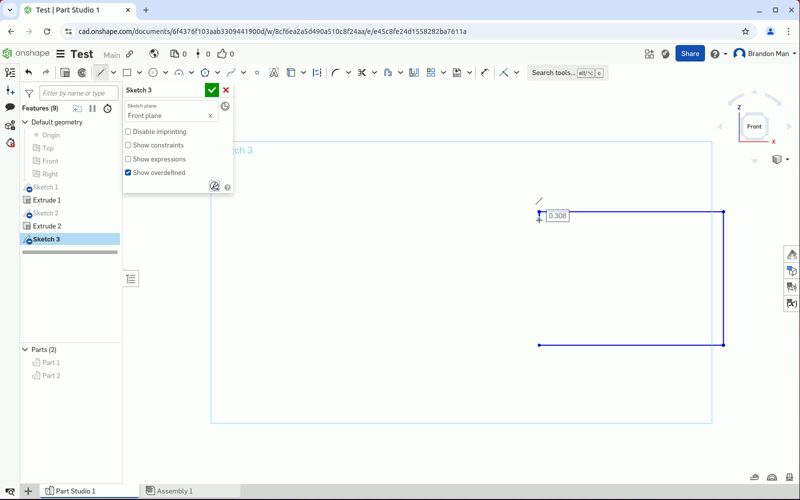
scroll(-6)
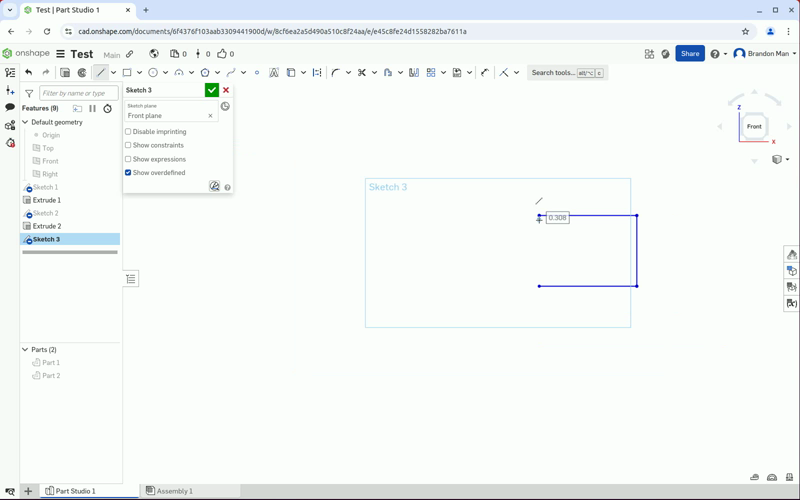
scroll(-6)
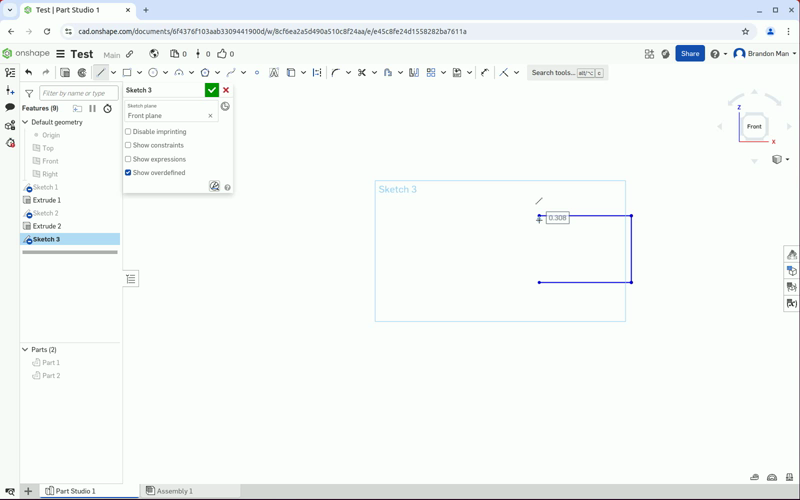
scroll(-6)
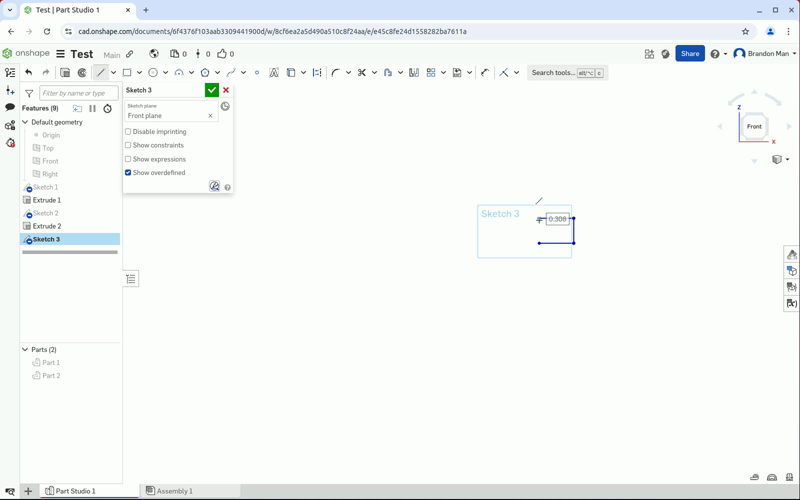
key_up(shift)
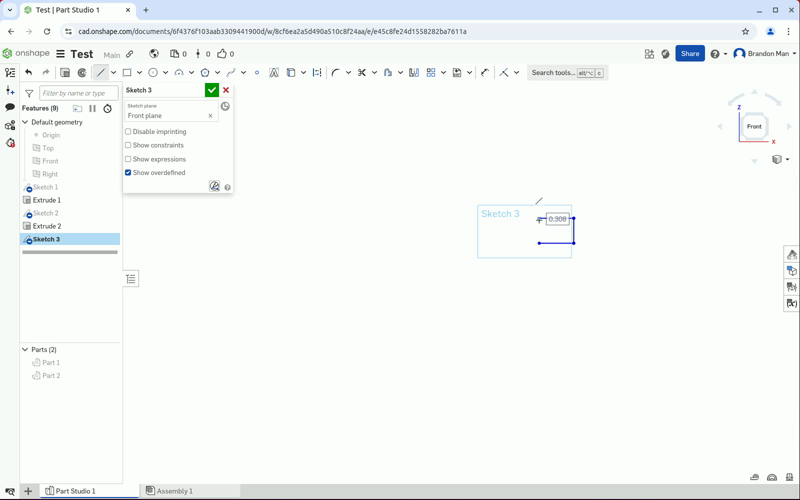
key_down(shift)
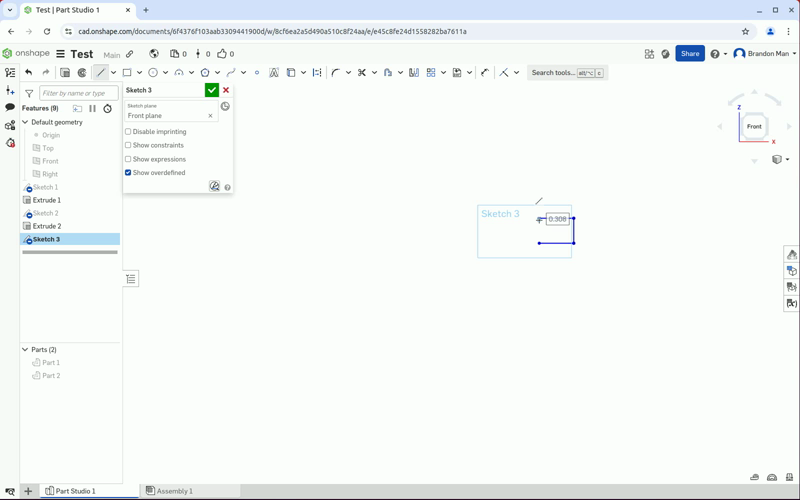
mouse_move(569, 219)
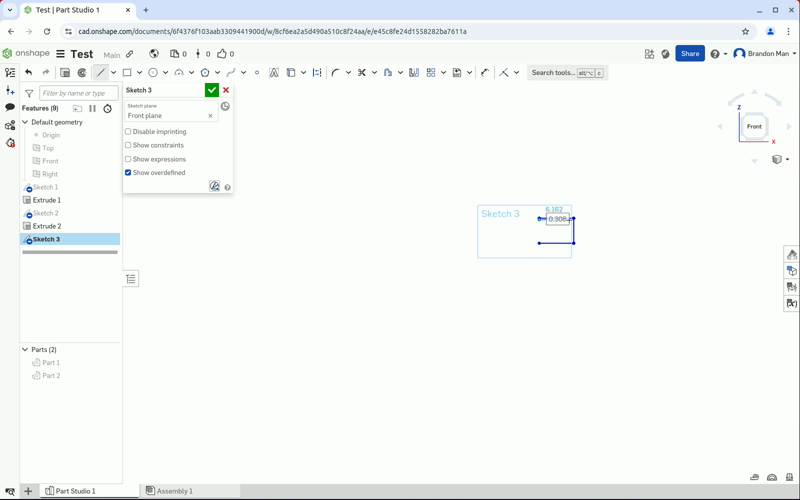
mouse_move(545, 219)
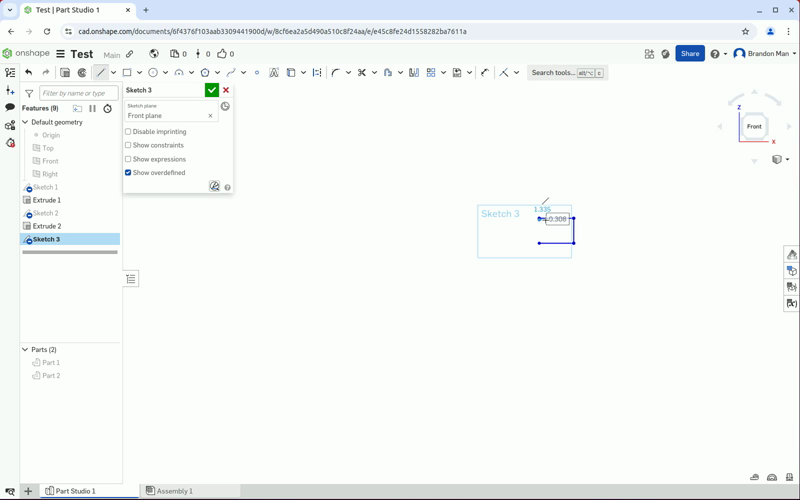
scroll(6)
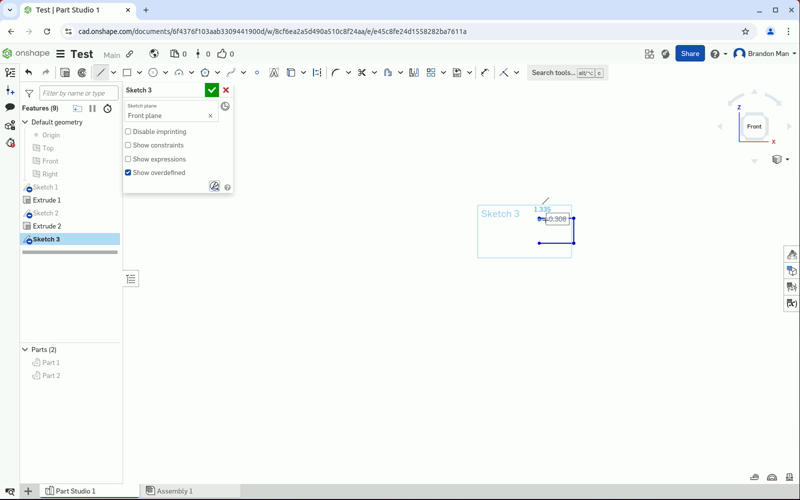
scroll(6)
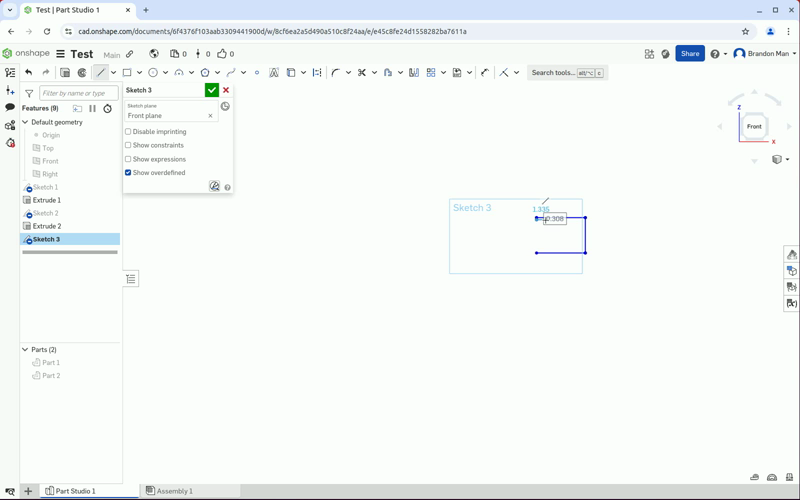
scroll(6)
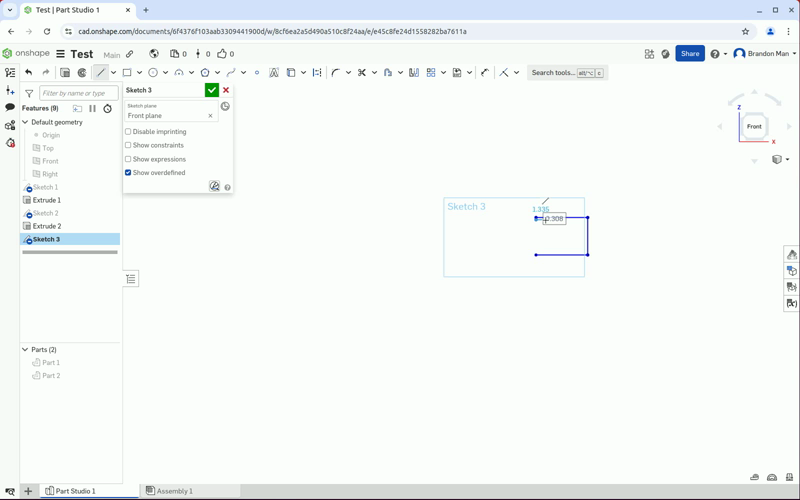
scroll(6)
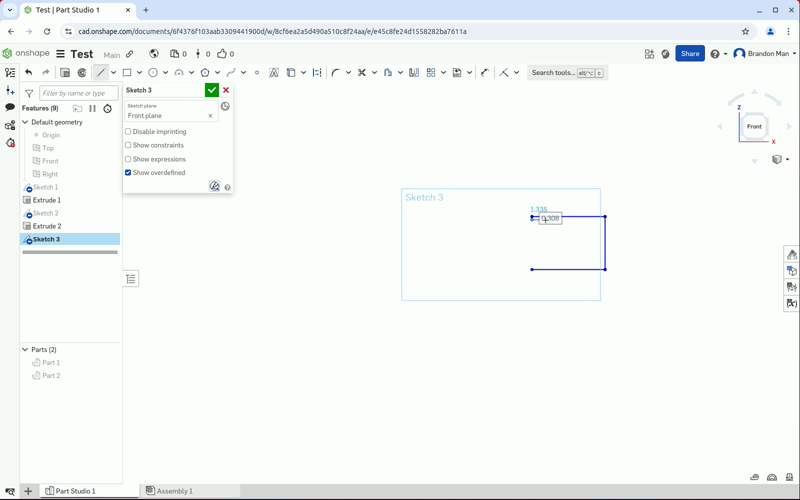
scroll(6)
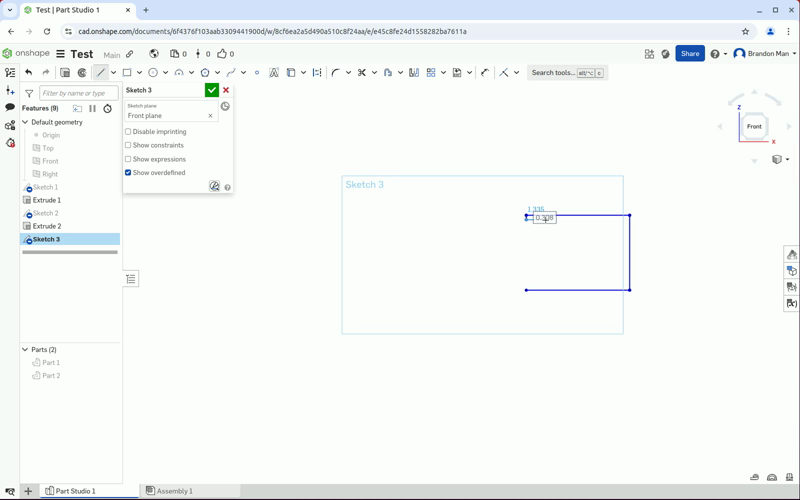
scroll(6)
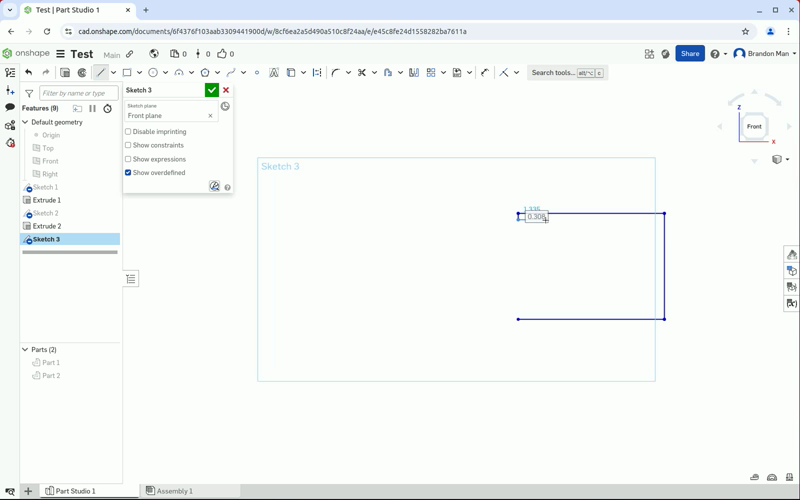
scroll(6)
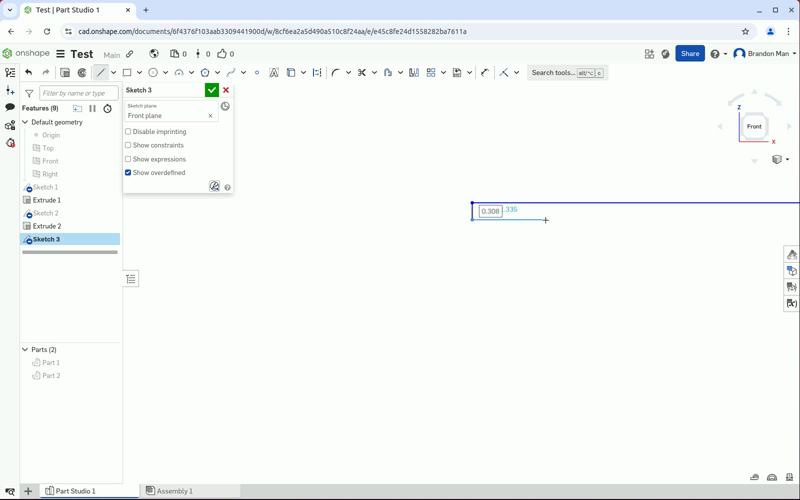
click(545, 219)
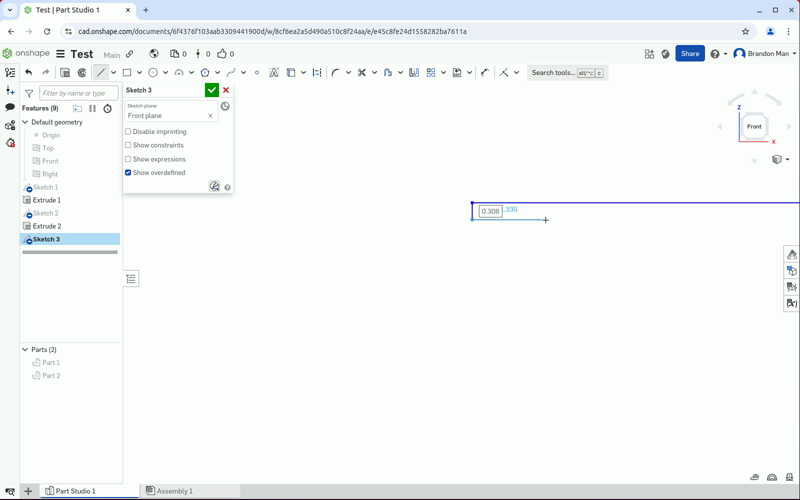
scroll(-6)
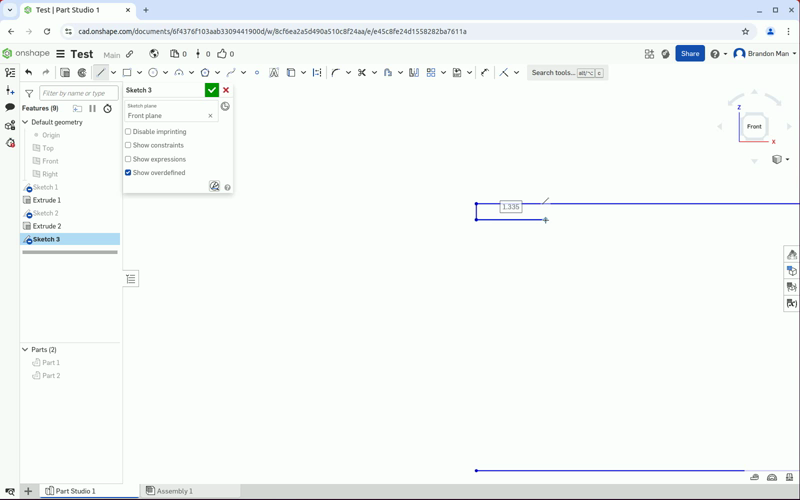
scroll(-6)
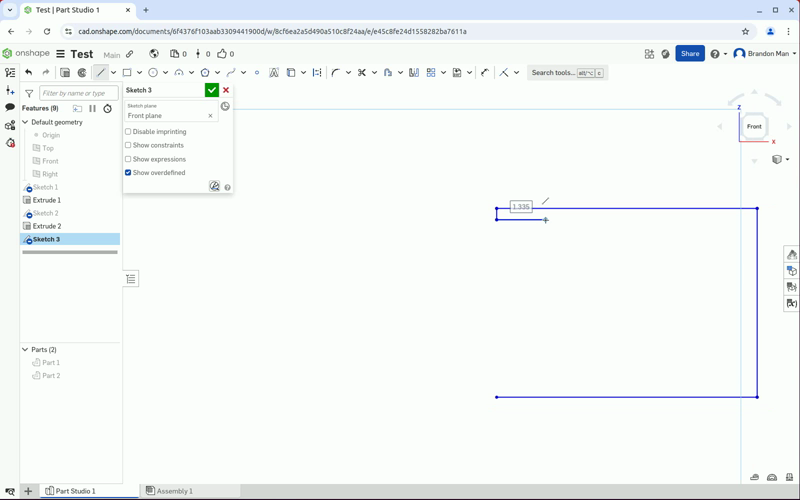
scroll(-6)
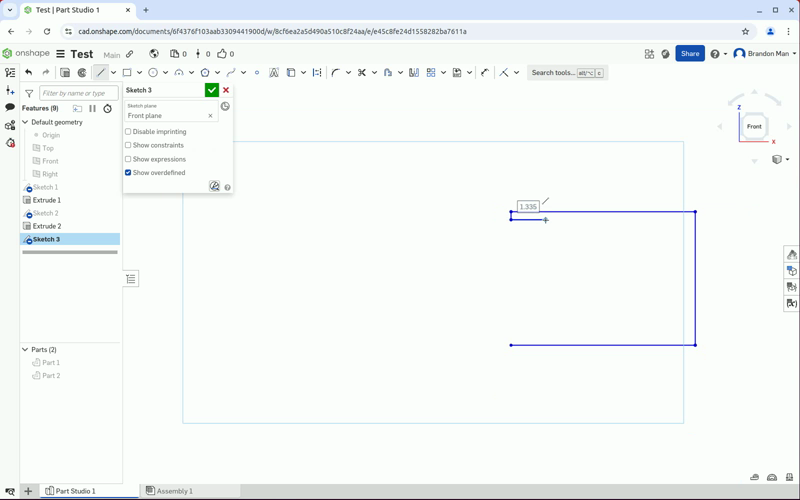
scroll(-6)
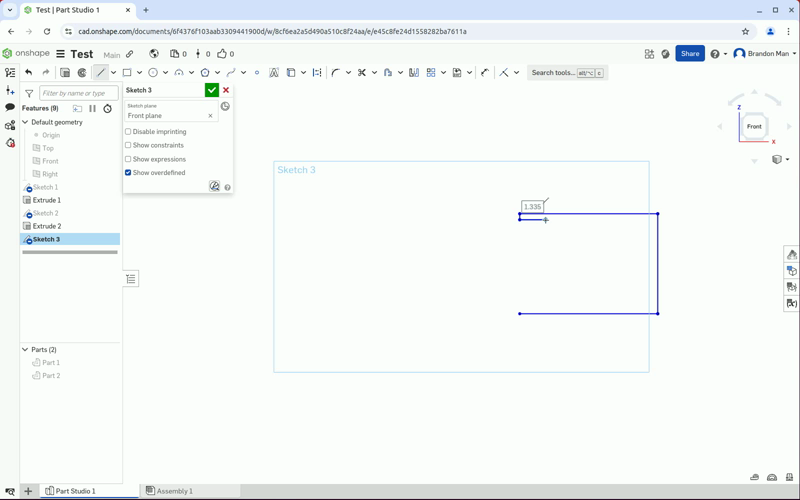
scroll(-6)
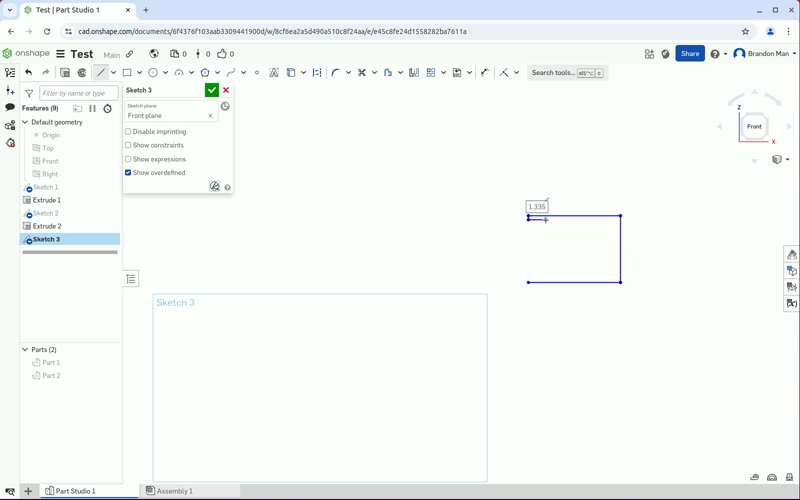
scroll(-6)
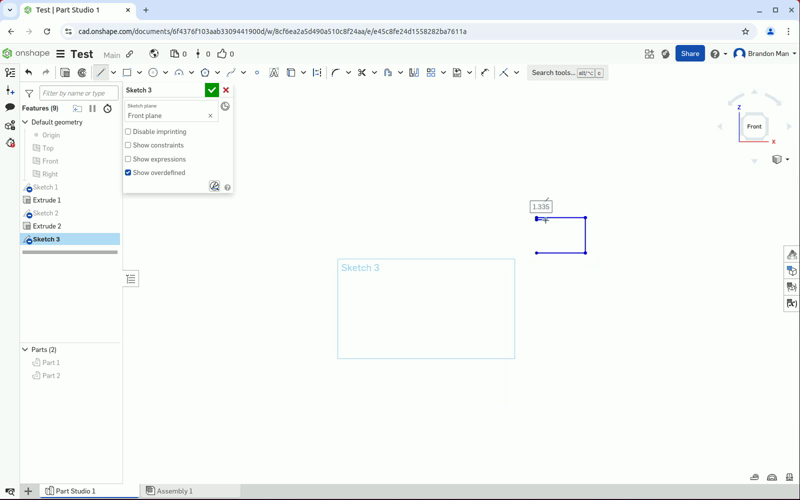
scroll(-6)
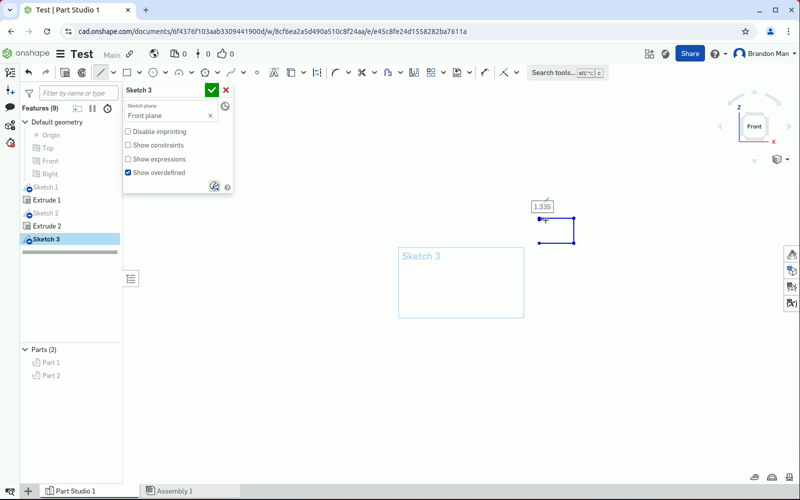
key_up(shift)
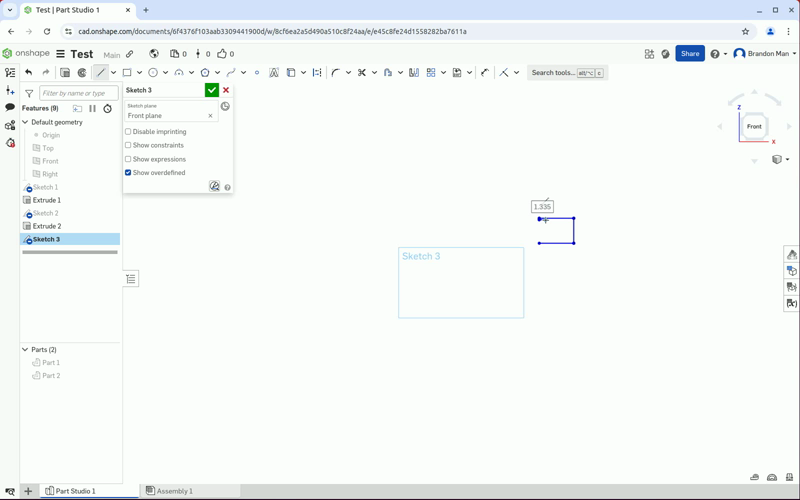
key_down(shift)
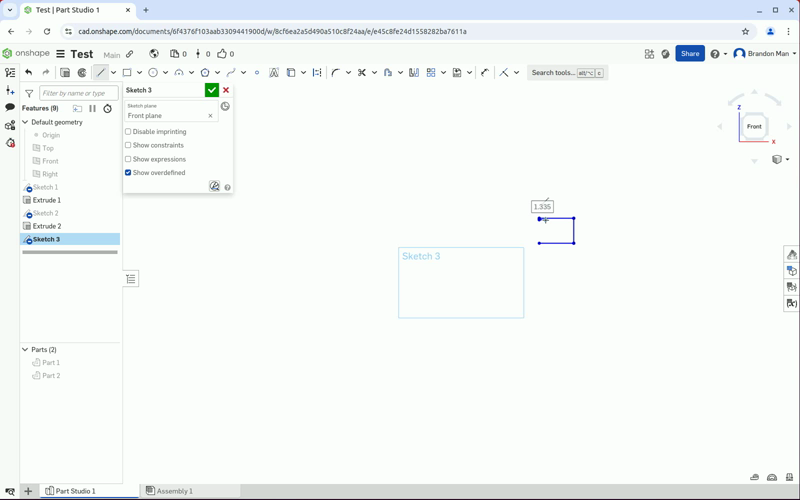
mouse_move(575, 219)
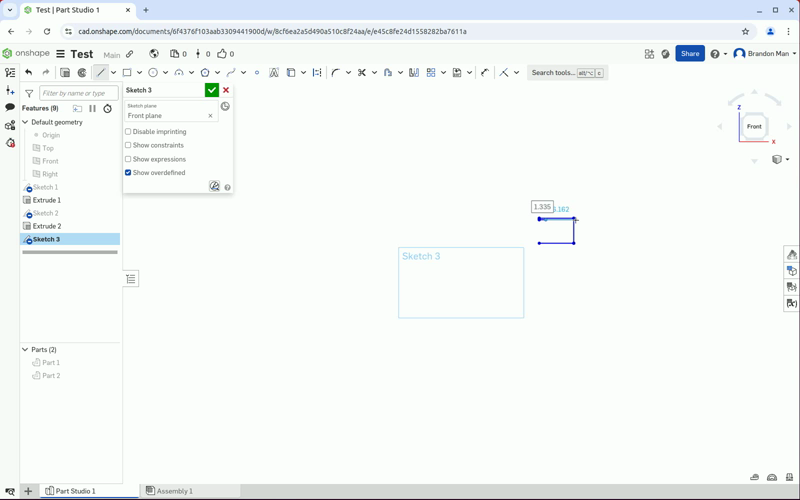
mouse_move(545, 226)
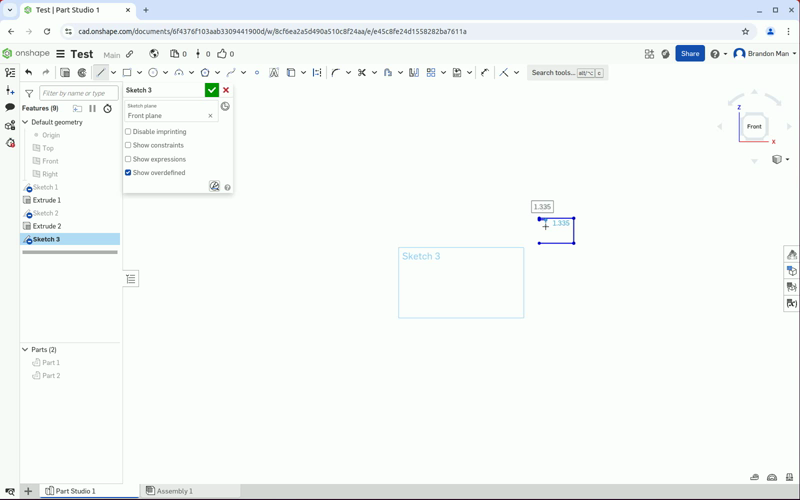
scroll(6)
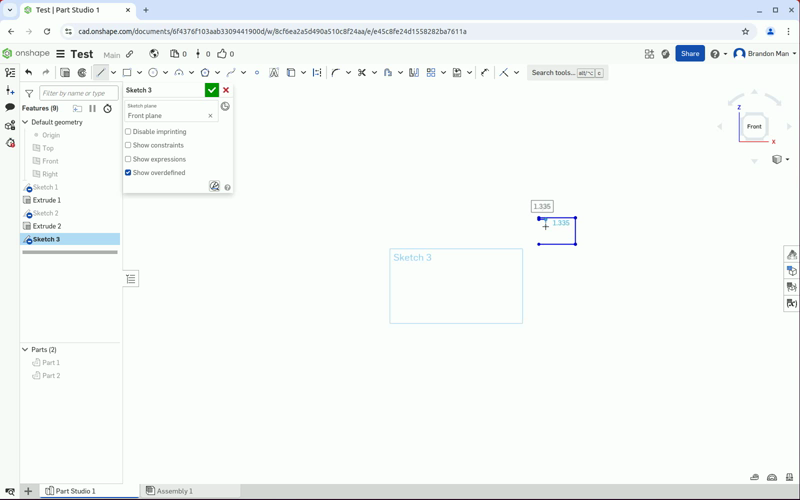
scroll(6)
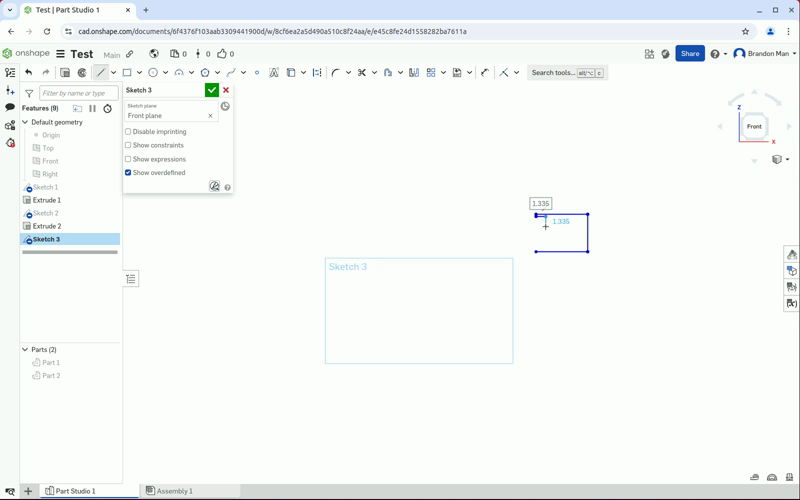
scroll(6)
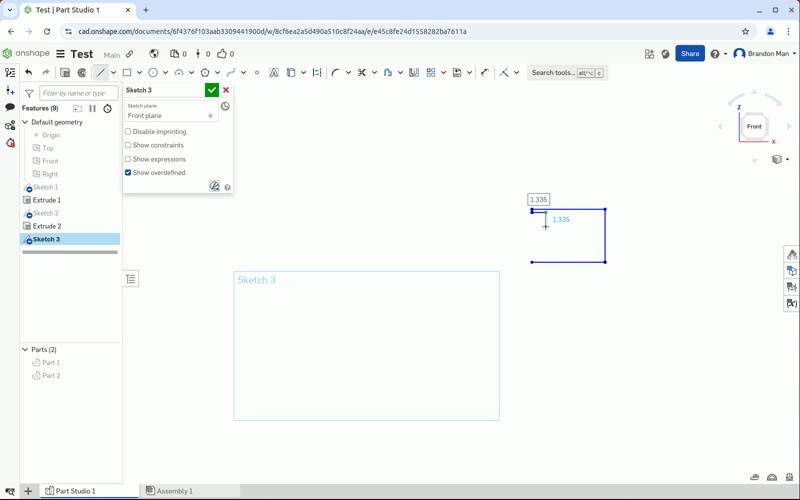
scroll(6)
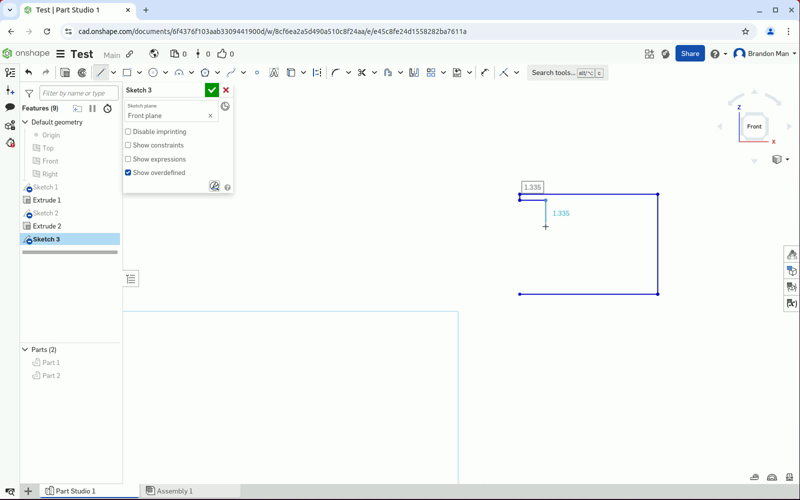
scroll(6)
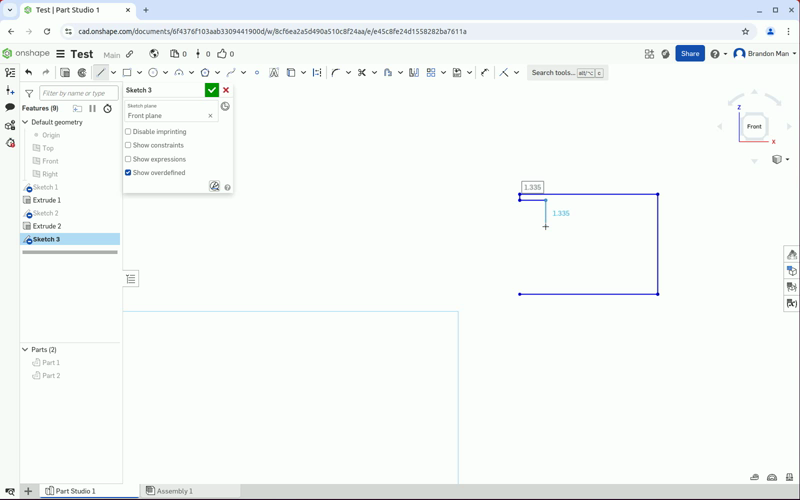
scroll(6)
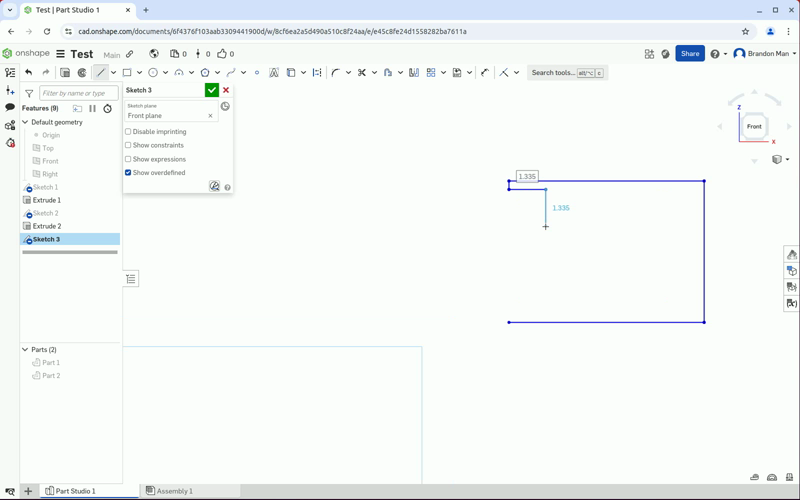
scroll(6)
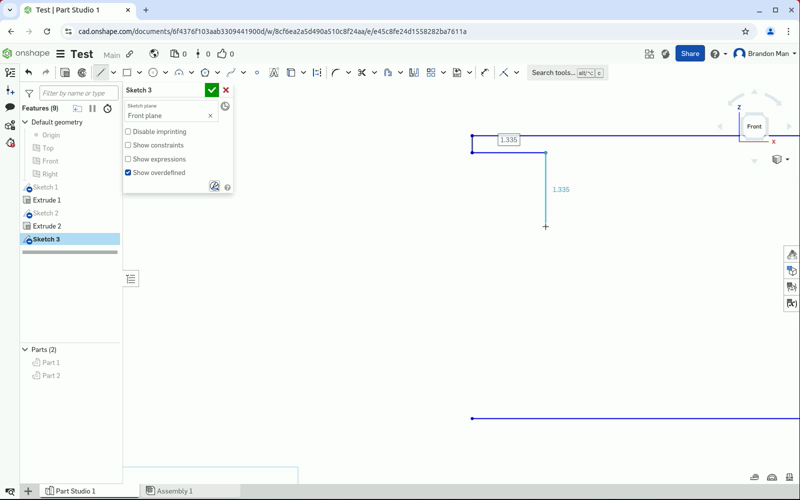
click(545, 226)
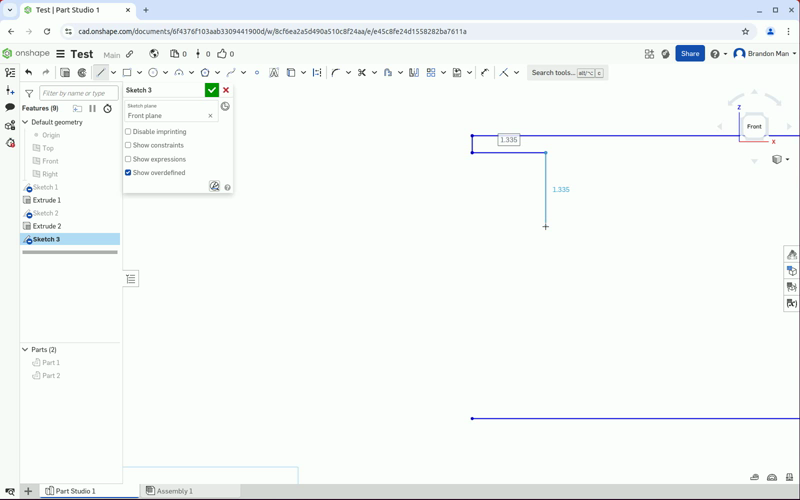
scroll(-6)
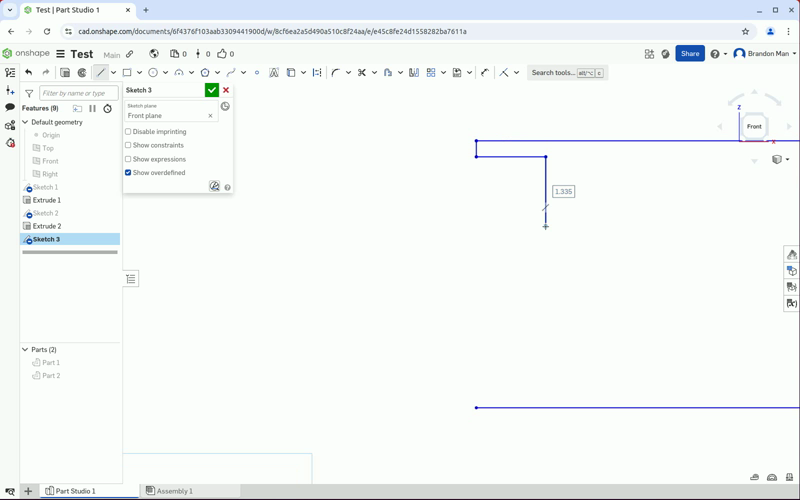
scroll(-6)
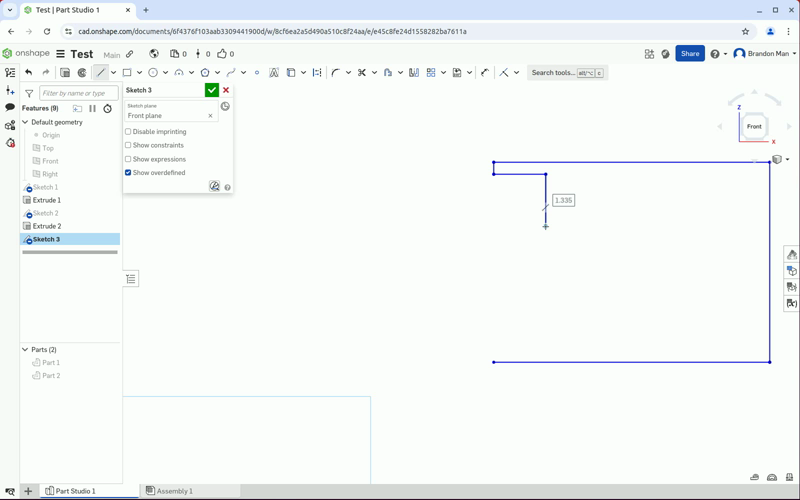
scroll(-6)
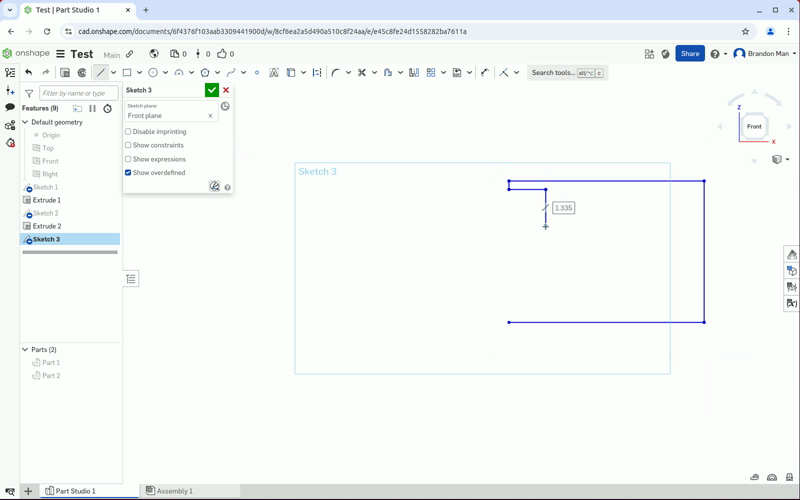
scroll(-6)
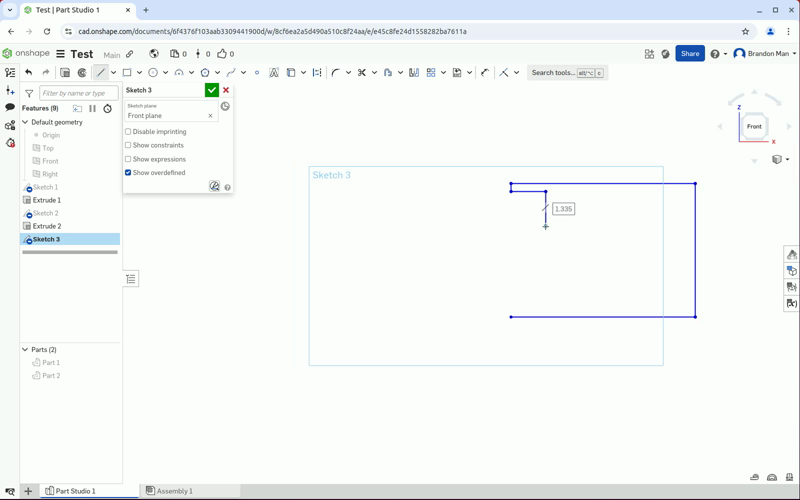
scroll(-6)
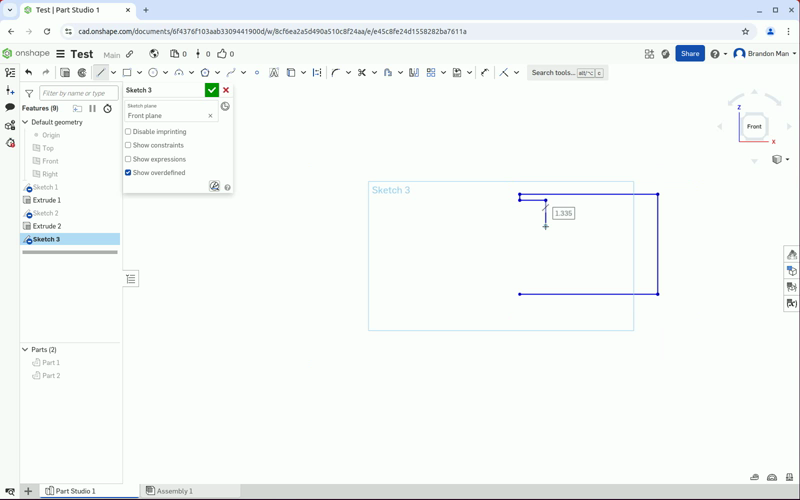
scroll(-6)
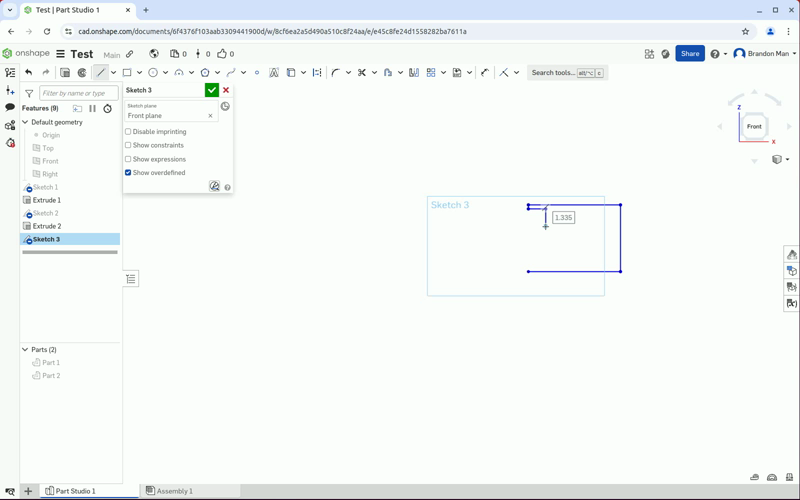
scroll(-6)
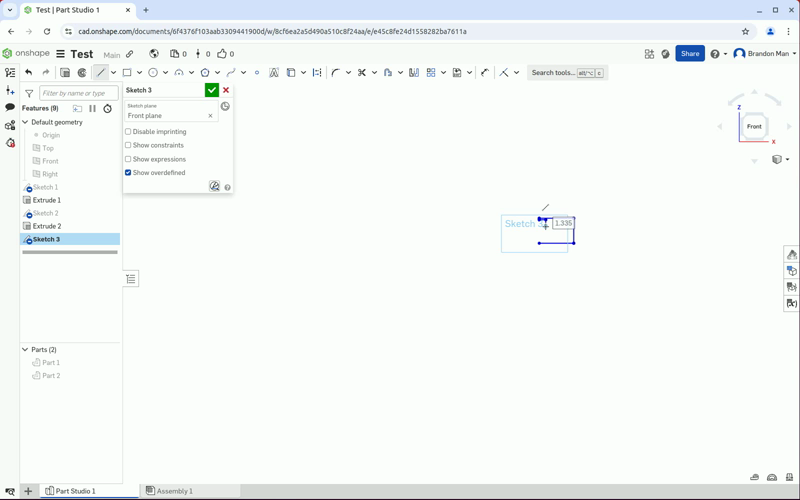
key_up(shift)
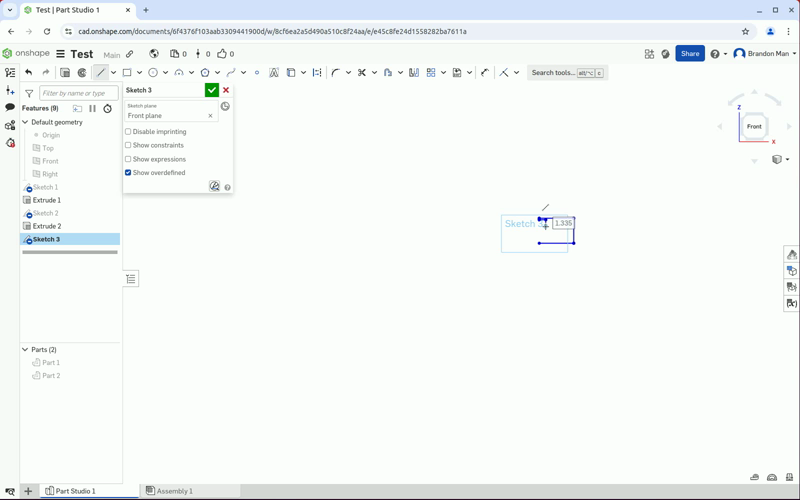
key_down(shift)
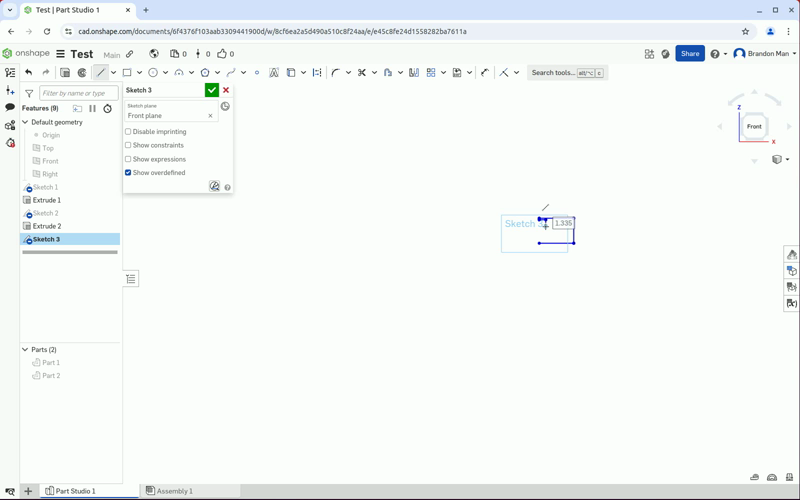
mouse_move(575, 226)
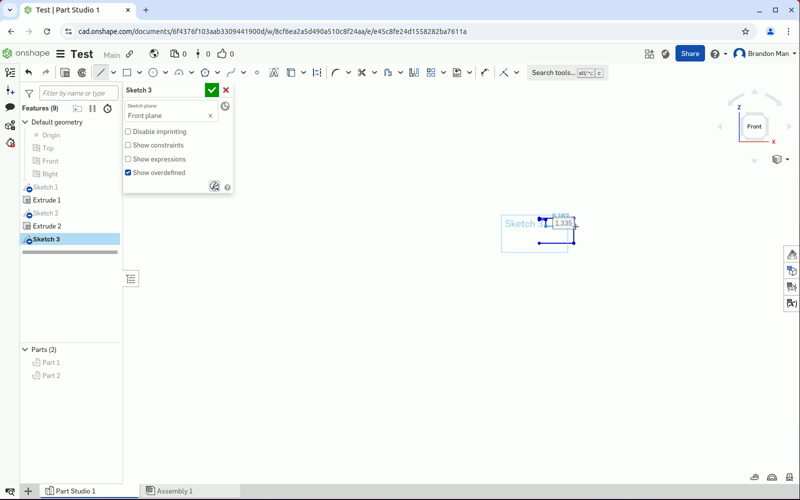
mouse_move(539, 226)
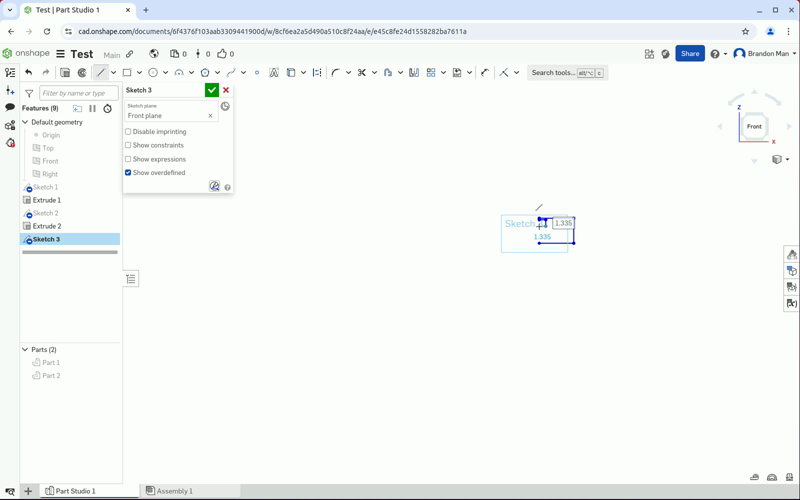
scroll(6)
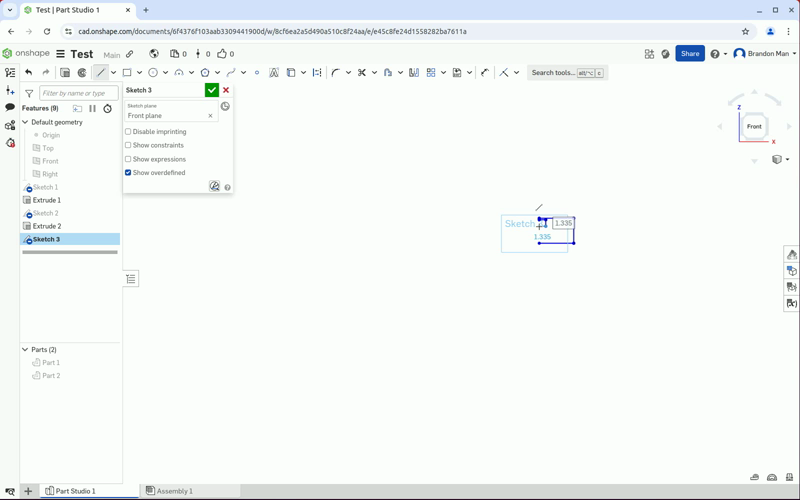
scroll(6)
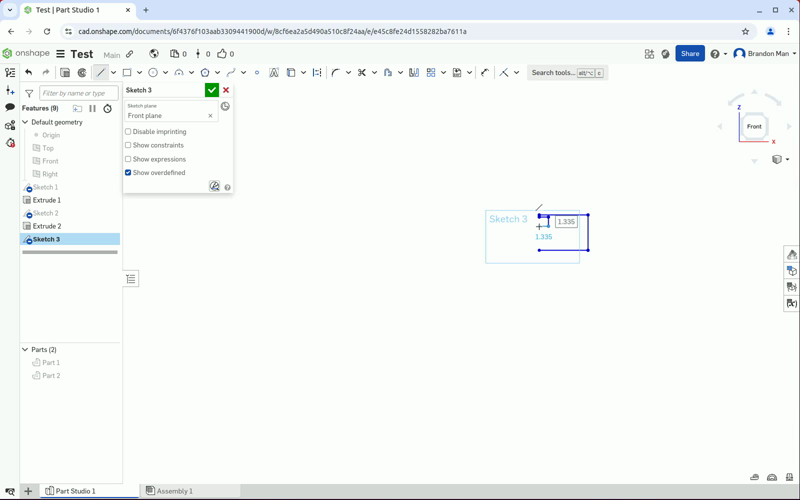
scroll(6)
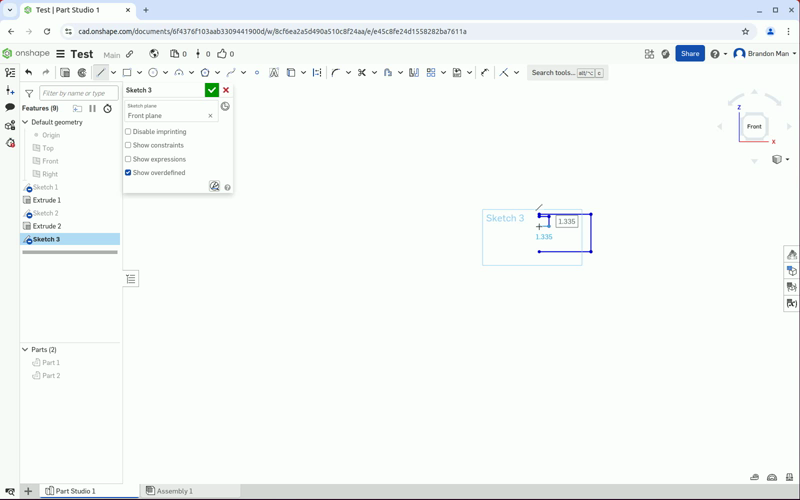
scroll(6)
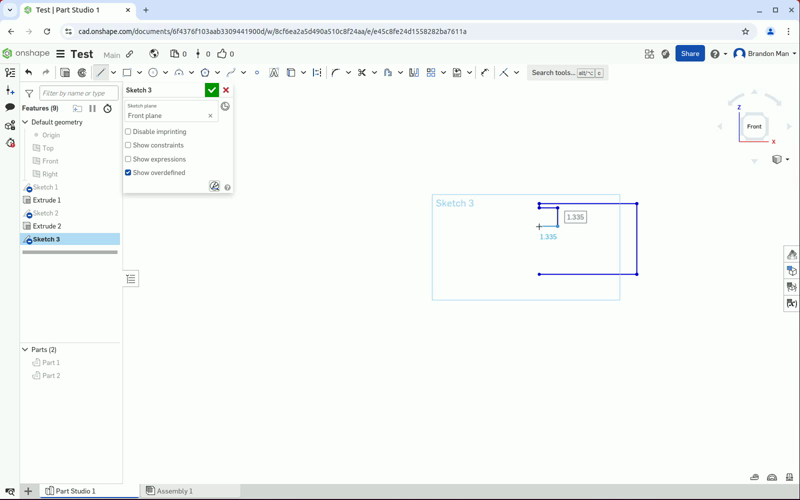
scroll(6)
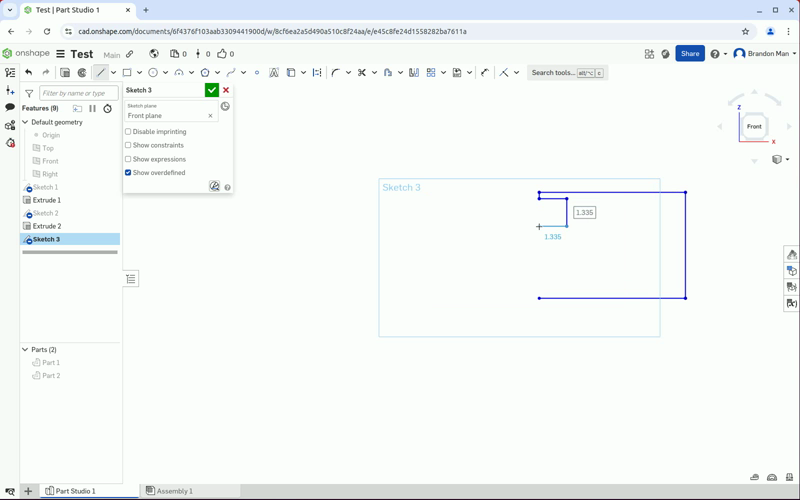
scroll(6)
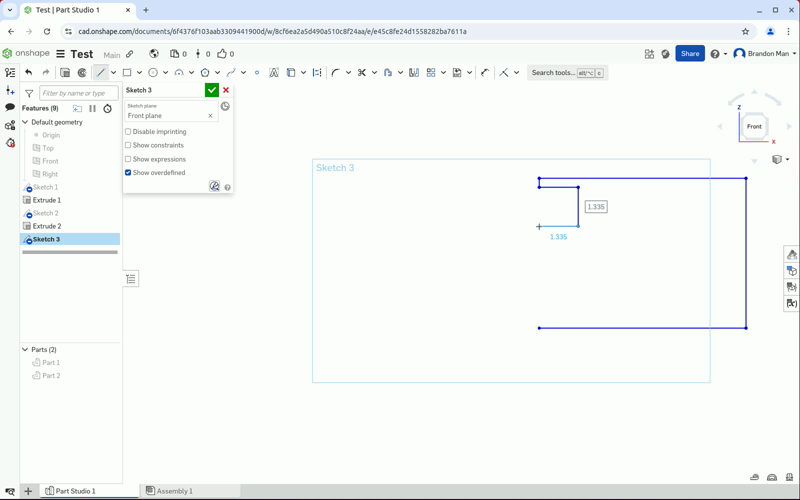
scroll(6)
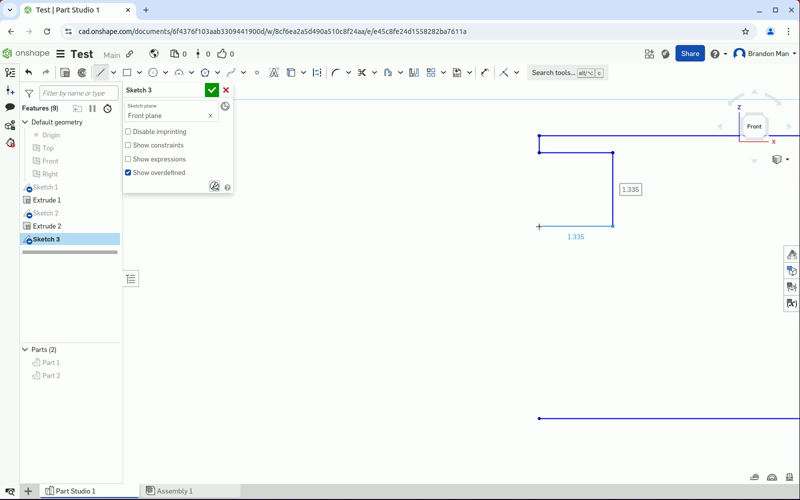
click(539, 226)
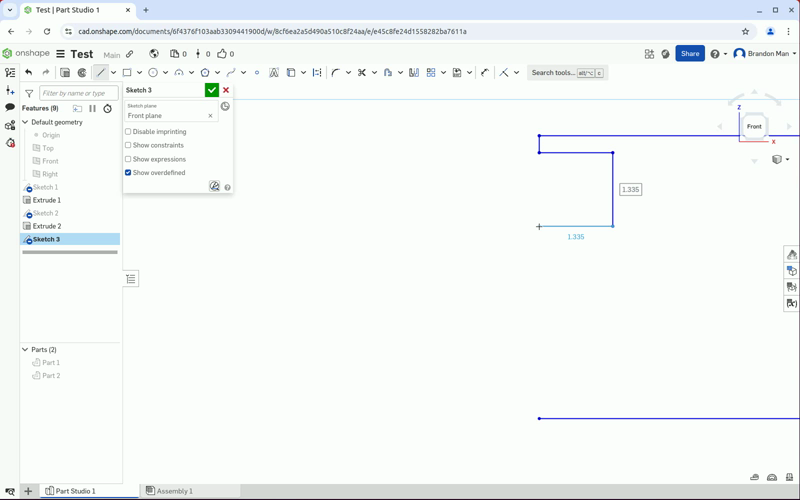
scroll(-6)
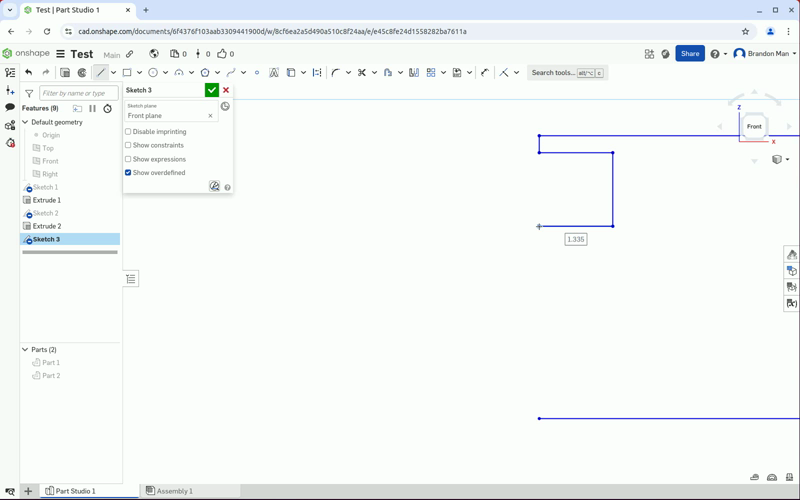
scroll(-6)
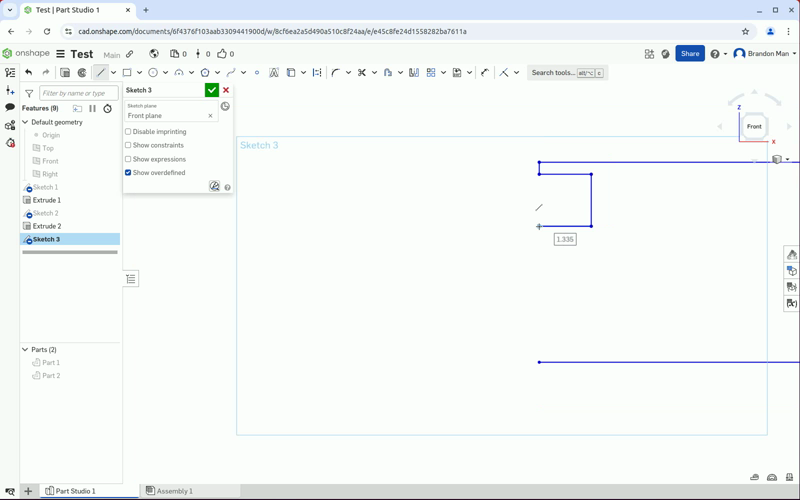
scroll(-6)
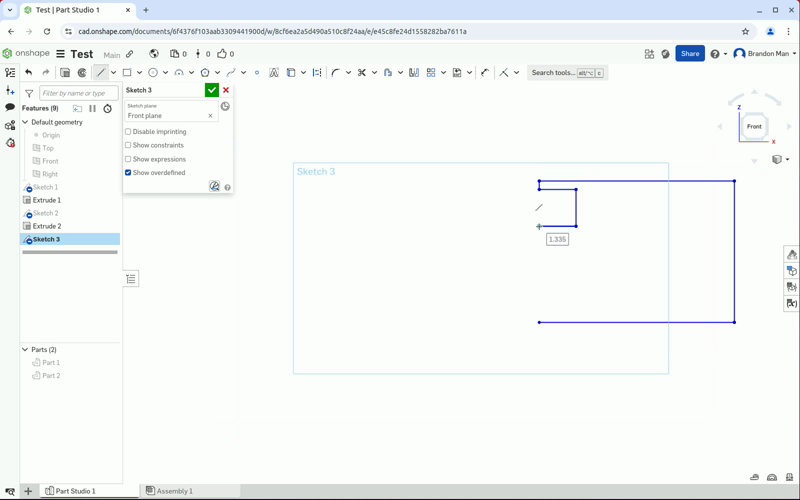
scroll(-6)
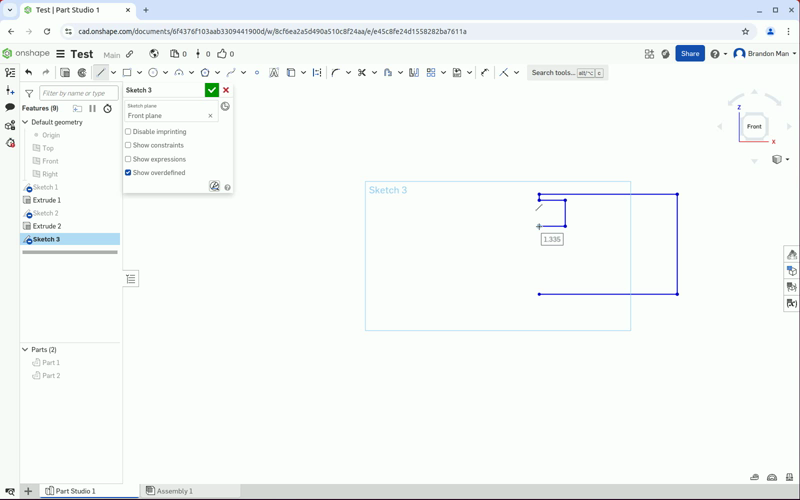
scroll(-6)
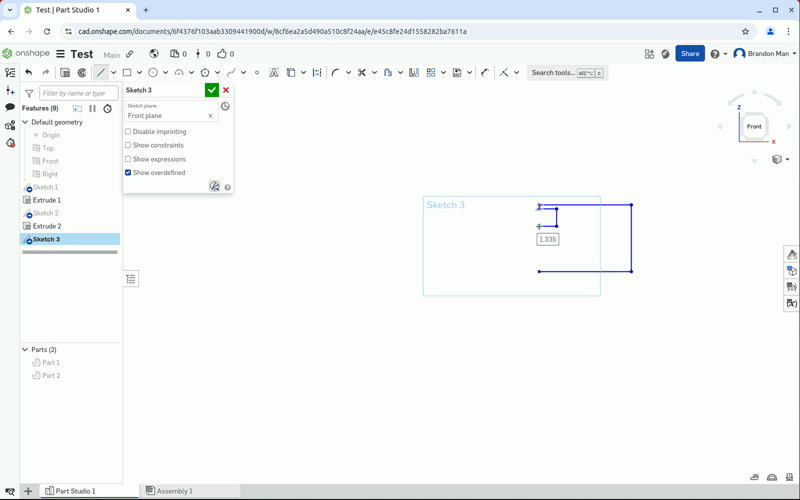
scroll(-6)
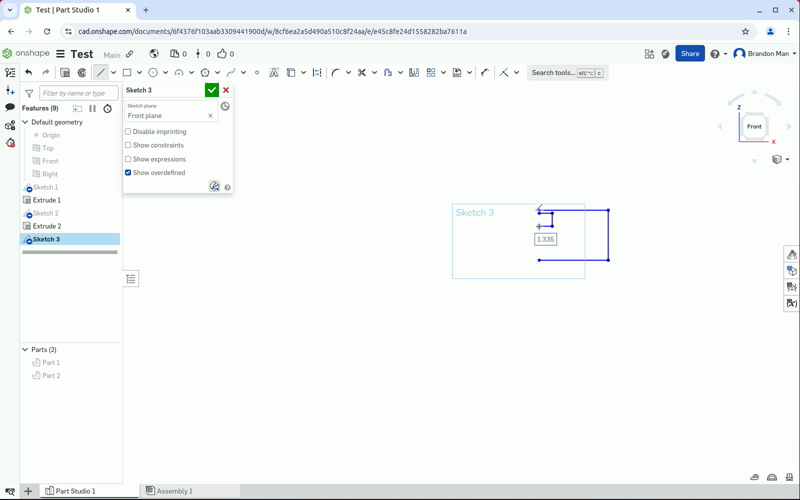
scroll(-6)
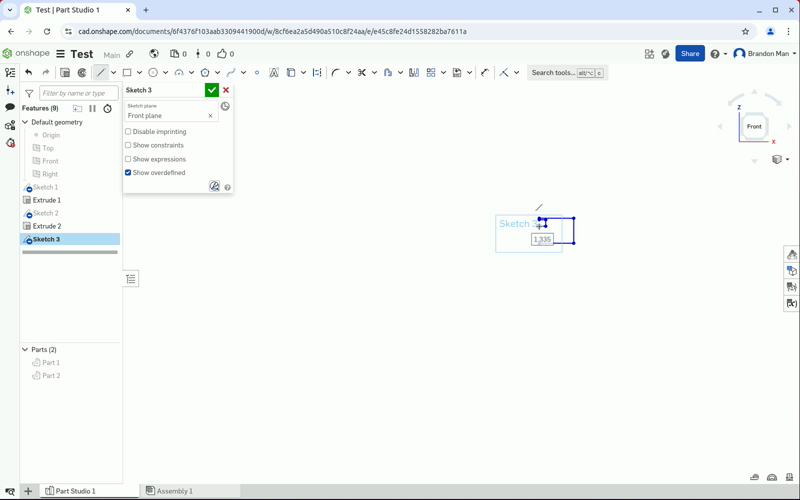
key_up(shift)
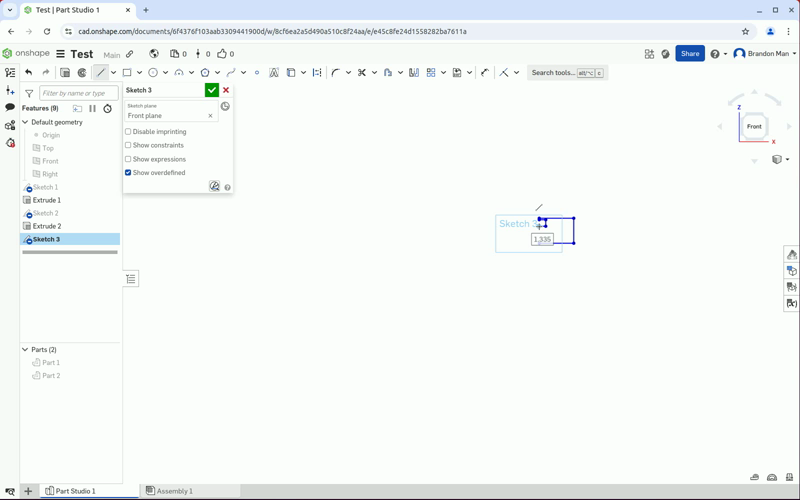
mouse_move(569, 226)
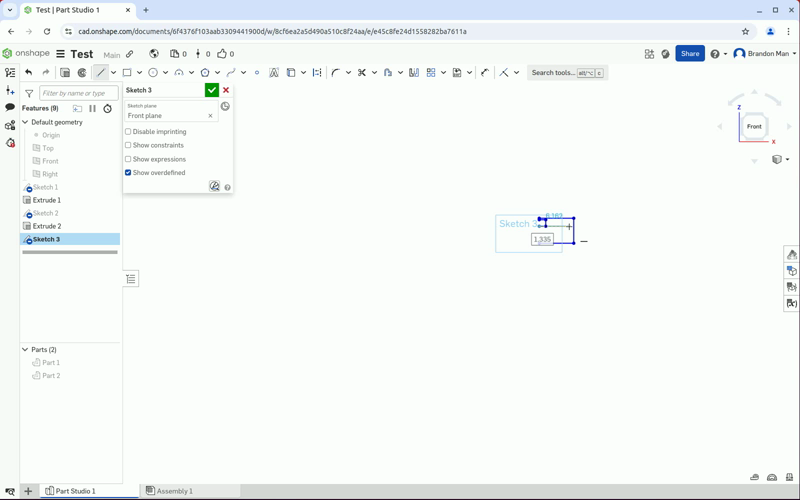
key_down(shift)
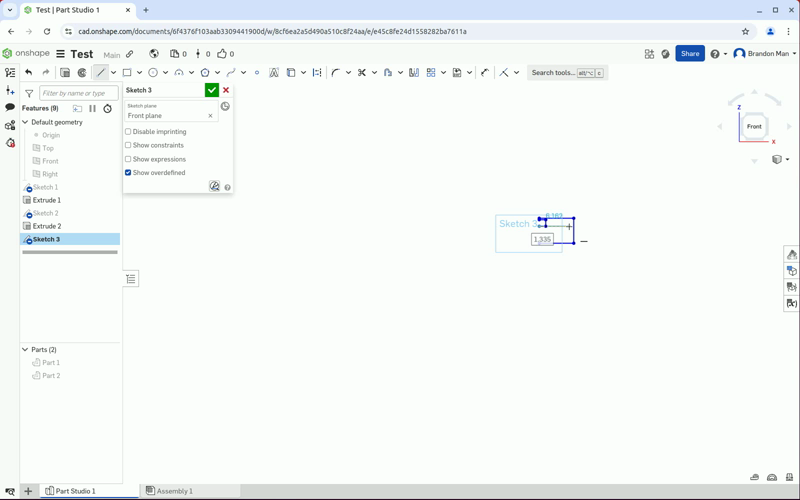
mouse_move(539, 243)
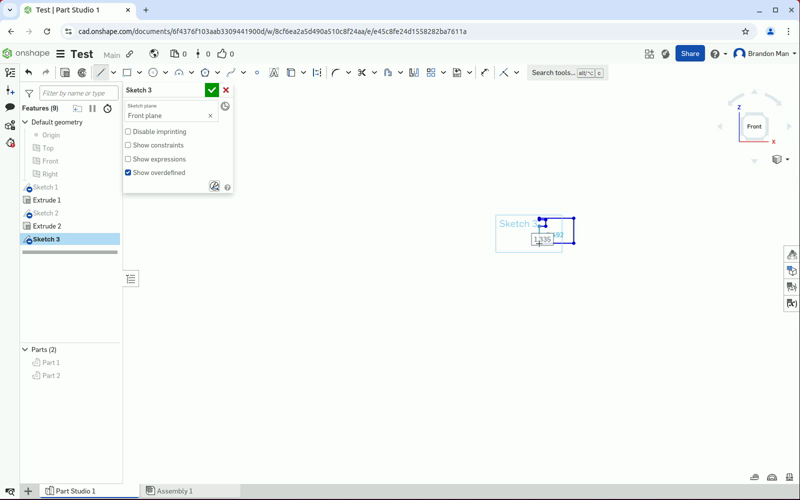
key_up(shift)
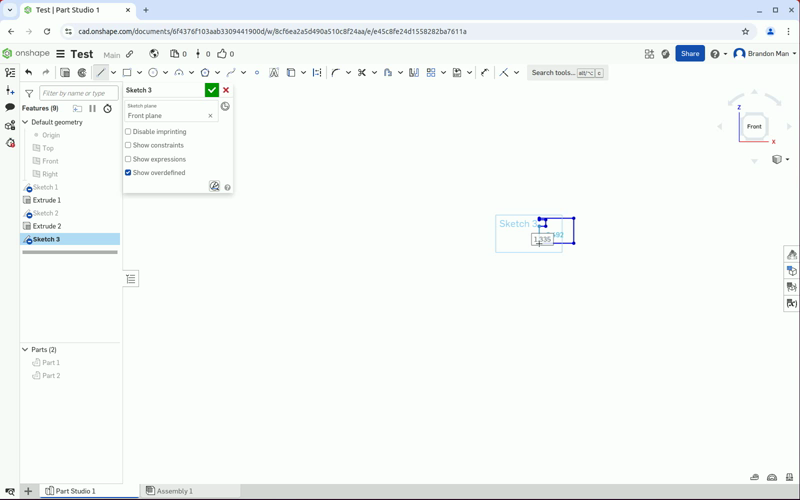
click(539, 243)
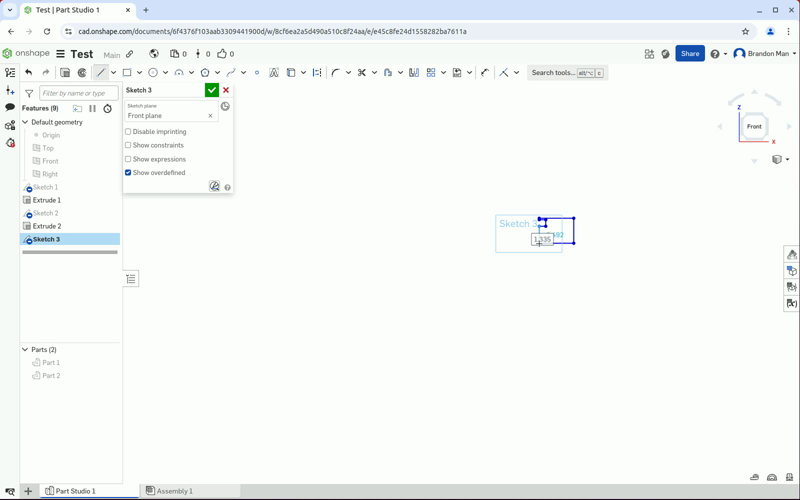
key(esc)
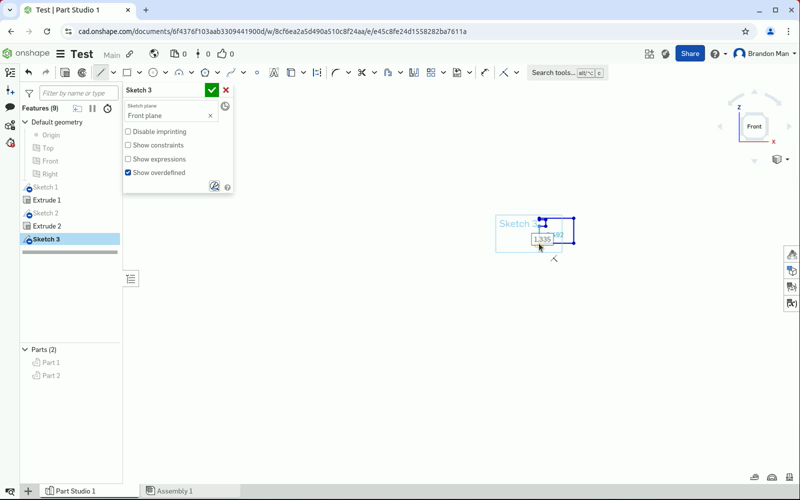
mouse_move(541, 234)
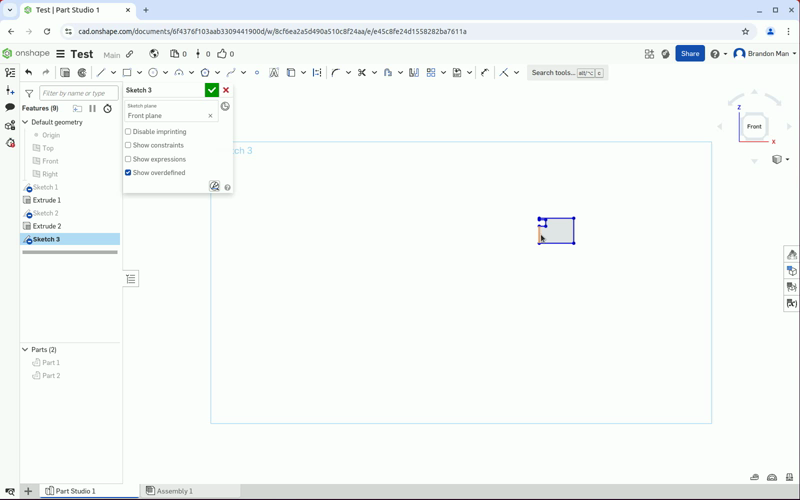
scroll(6)
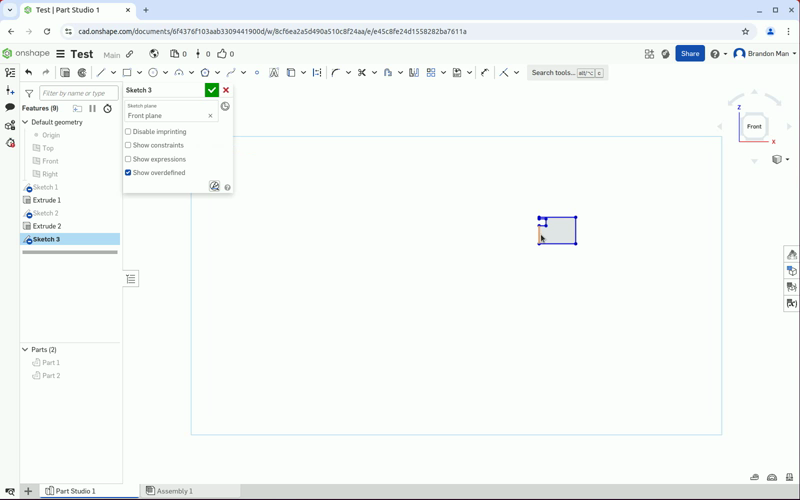
scroll(6)
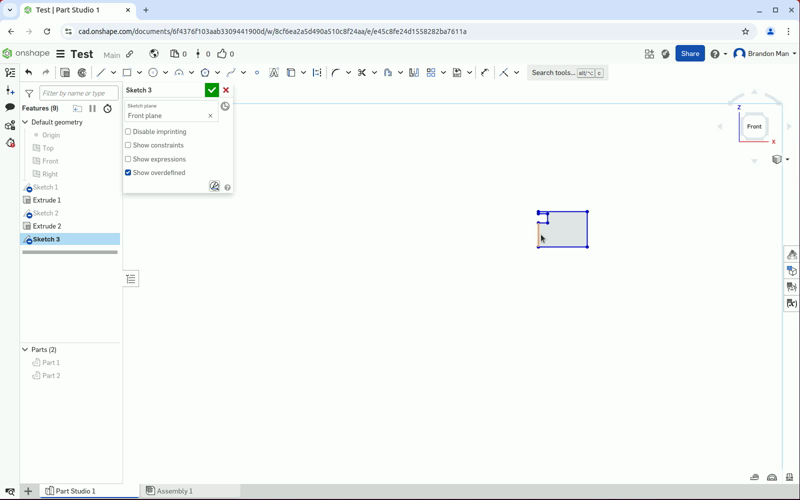
scroll(6)
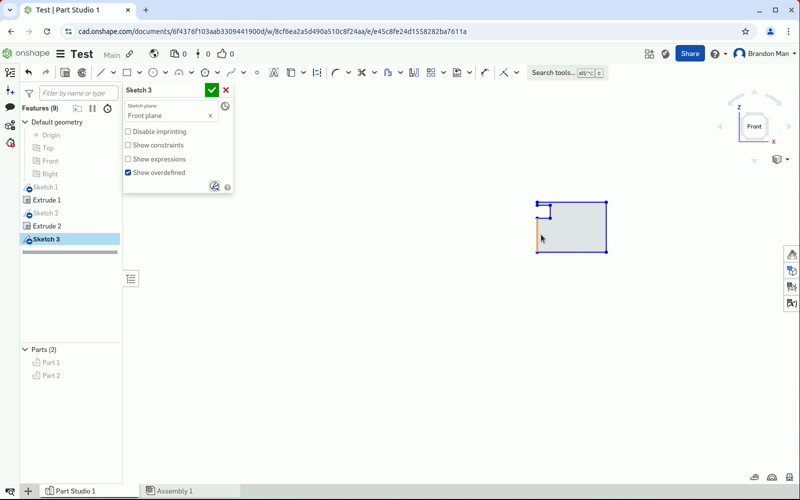
scroll(6)
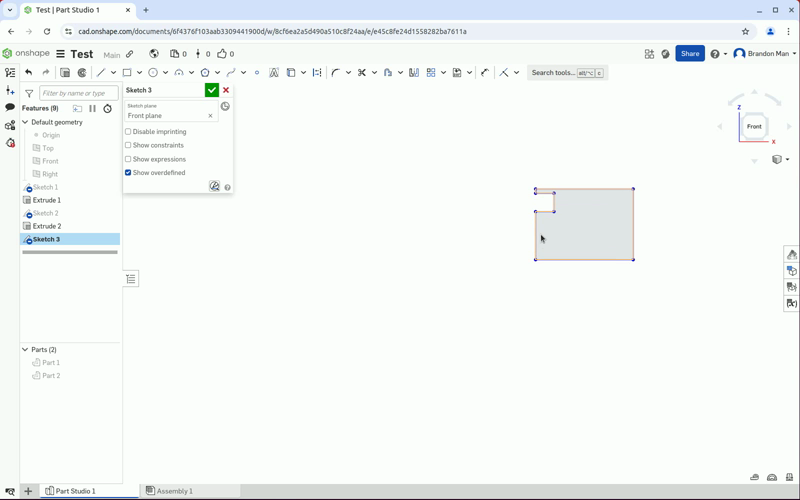
scroll(6)
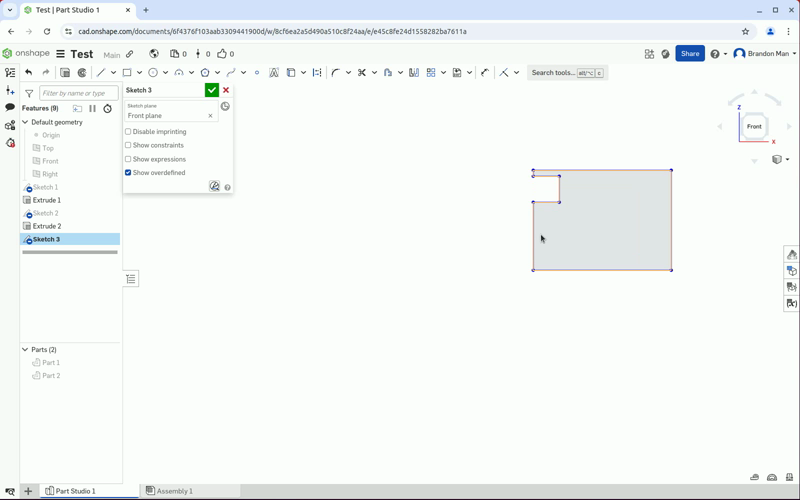
scroll(6)
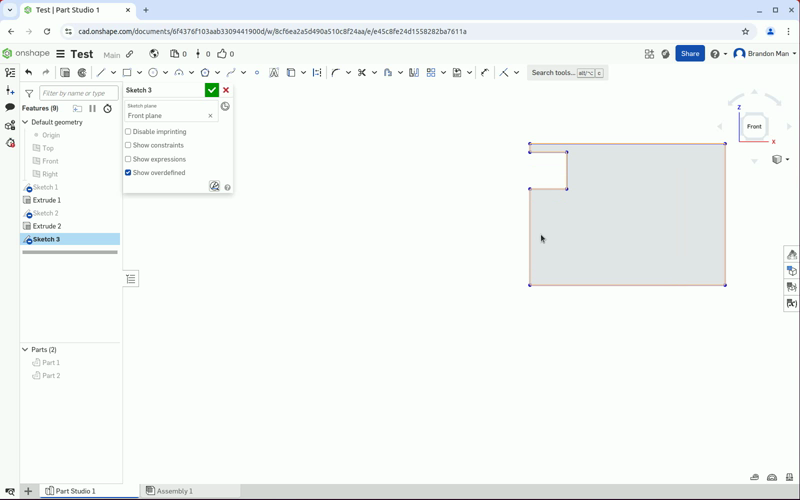
scroll(6)
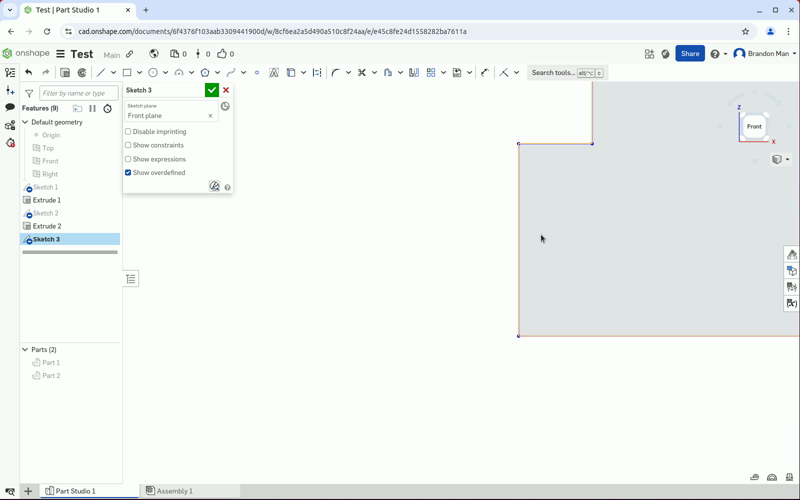
click(541, 234)
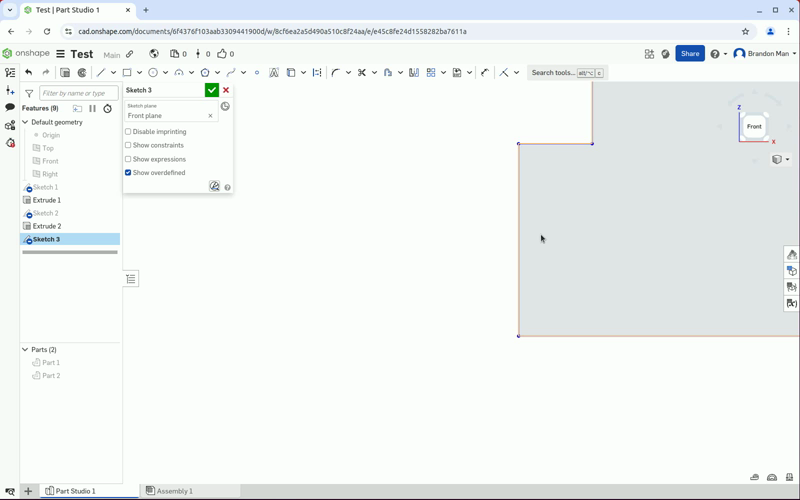
scroll(-6)
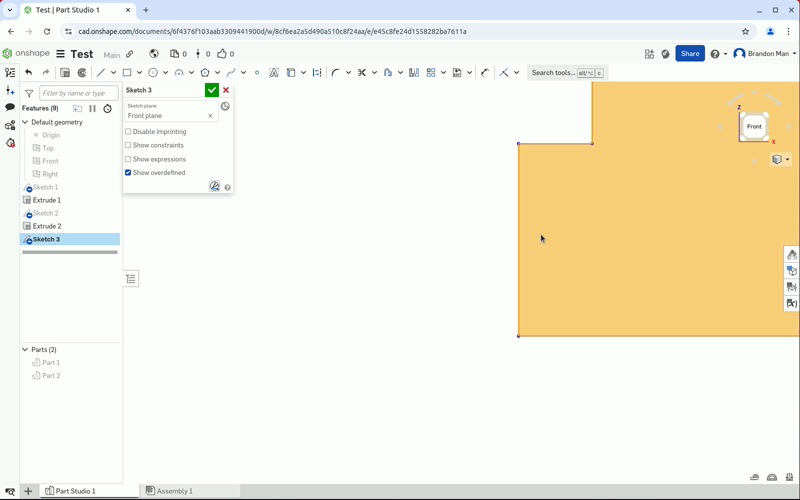
scroll(-6)
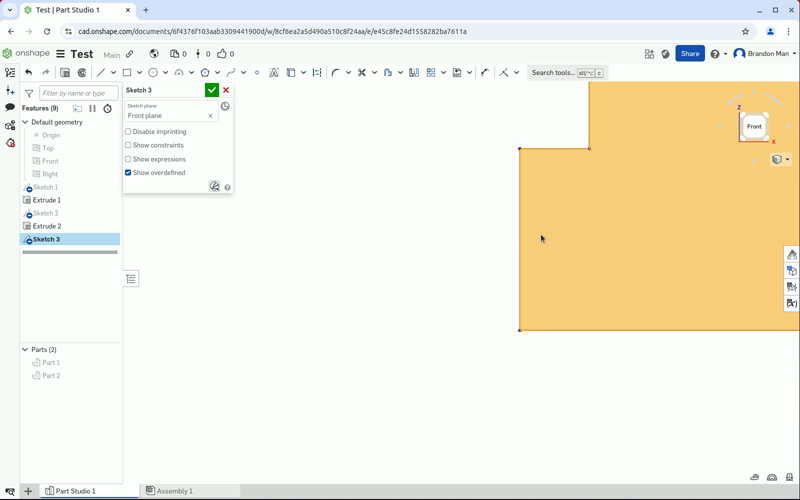
scroll(-6)
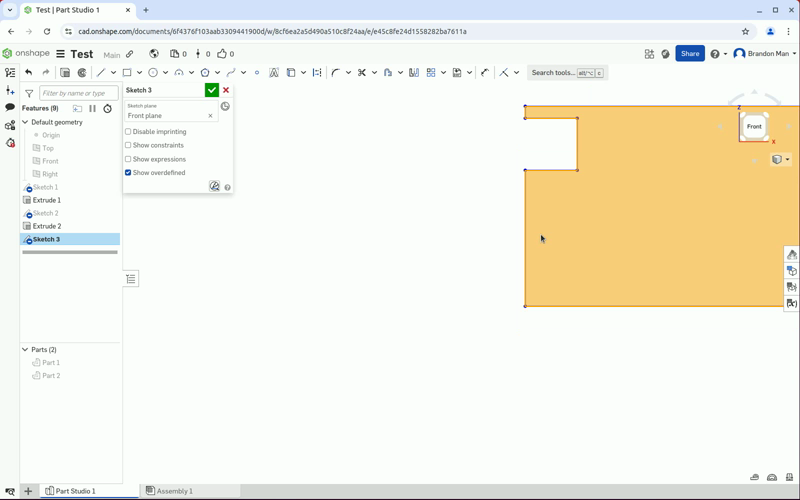
scroll(-6)
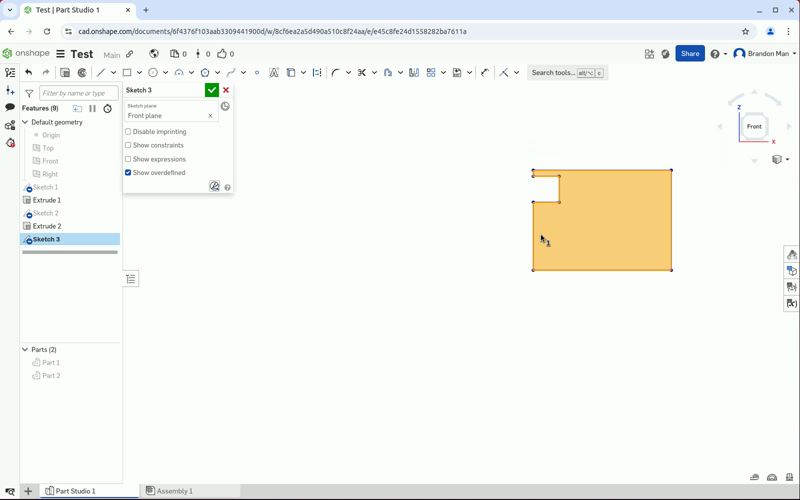
scroll(-6)
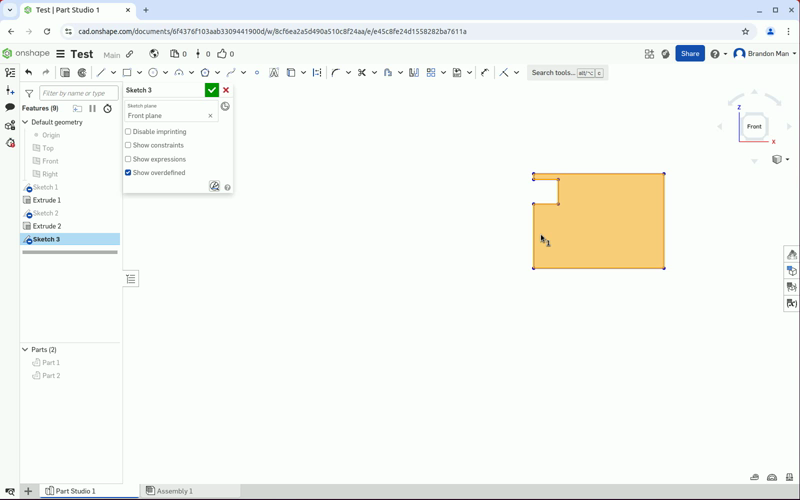
scroll(-6)
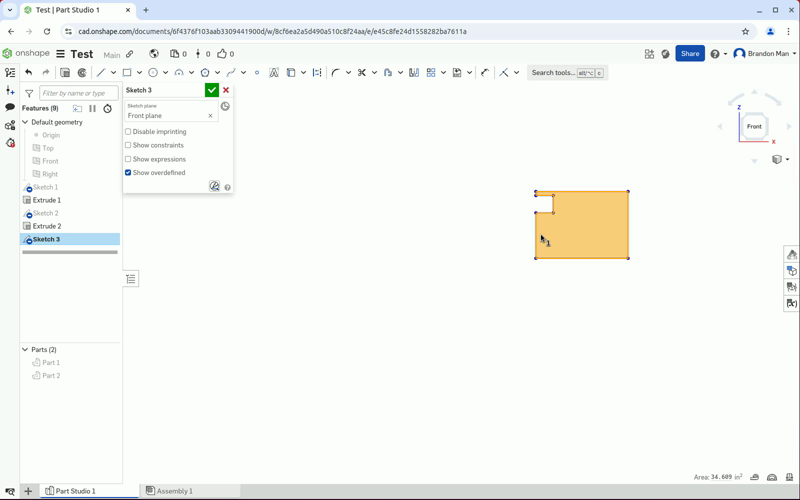
scroll(-6)
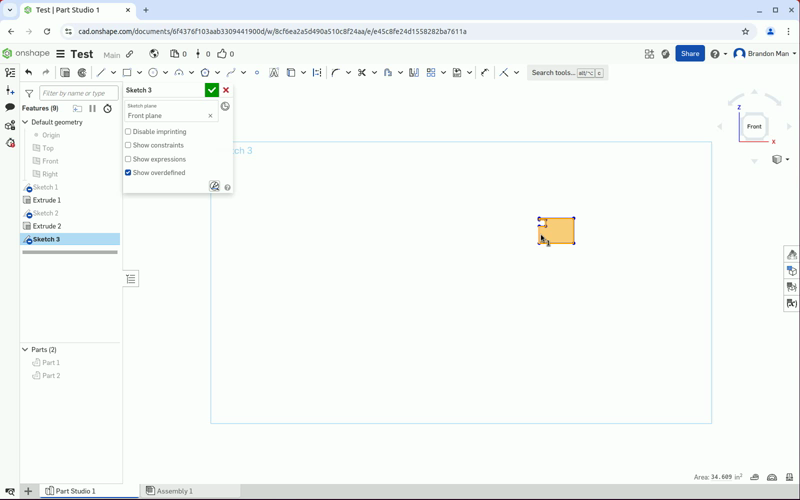
mouse_move(73, 352)
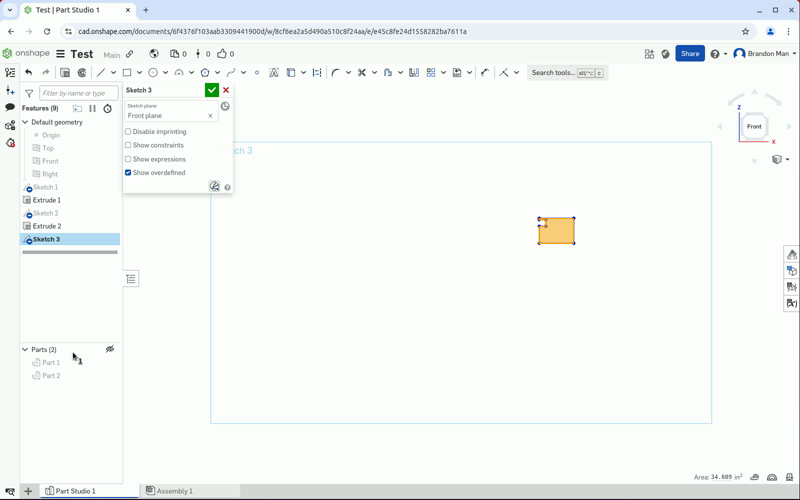
key(shift+y)
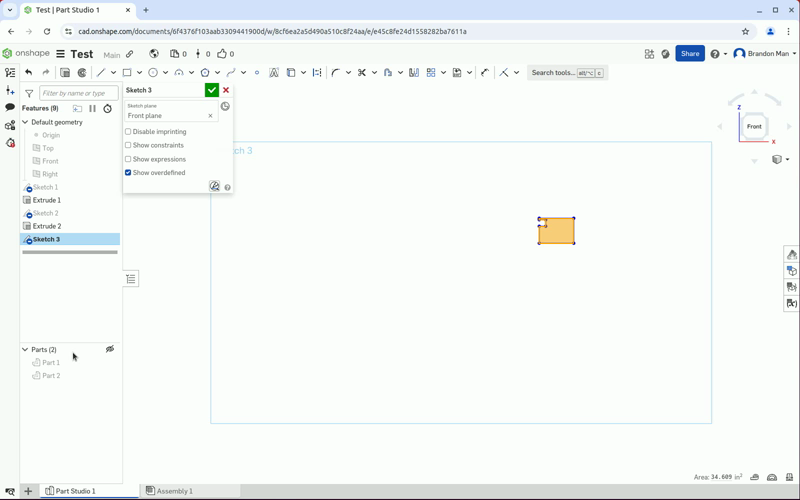
key(shift+e)
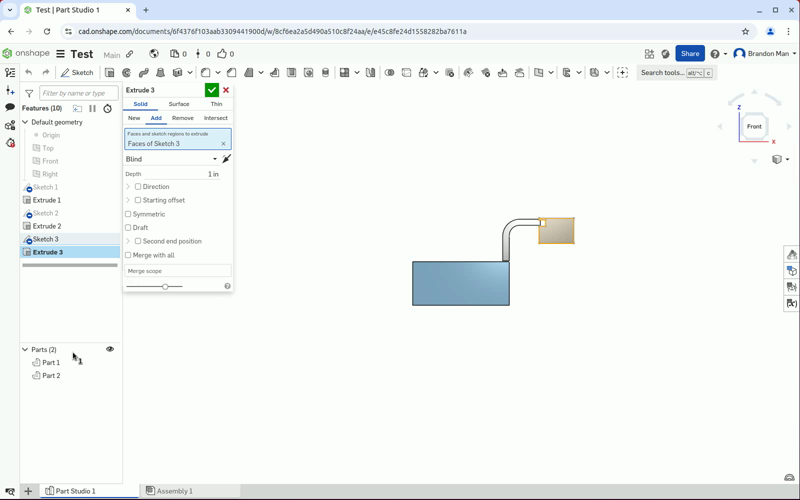
mouse_move(143, 106)
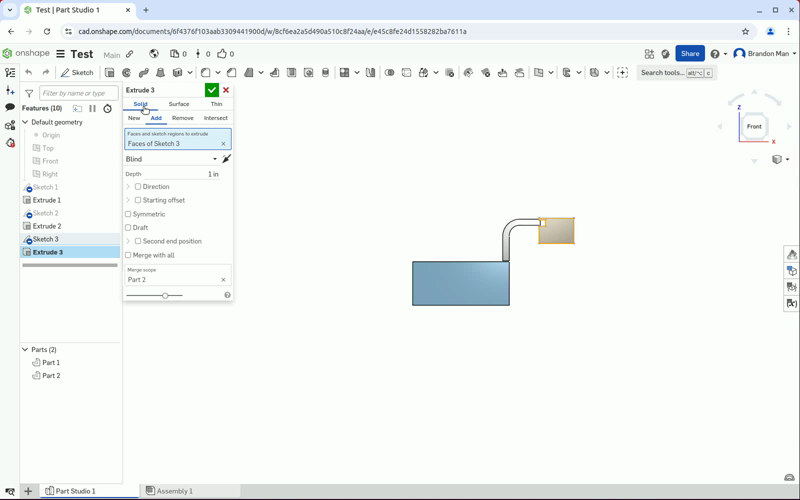
click(143, 106)
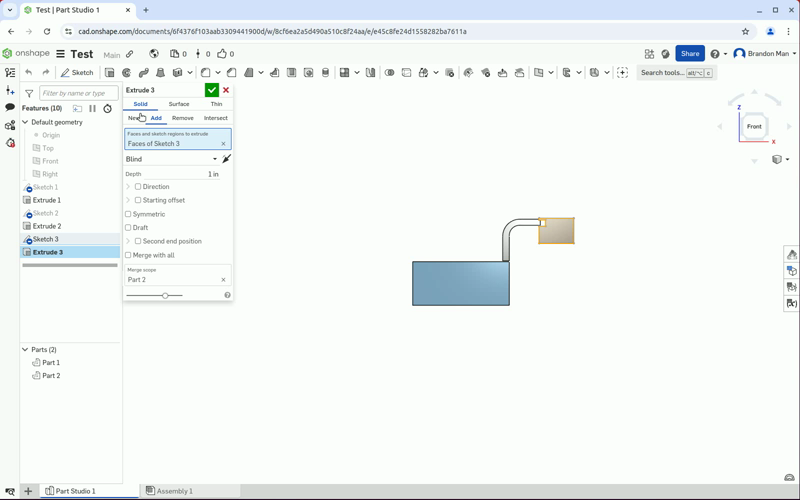
mouse_move(137, 120)
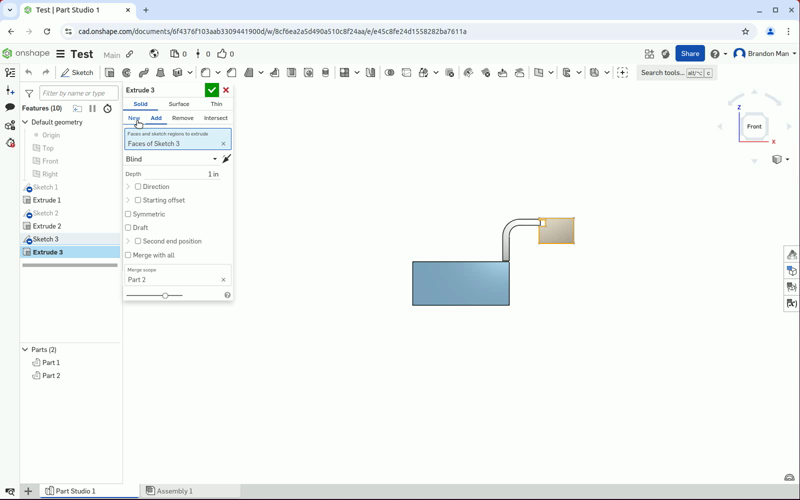
click(137, 120)
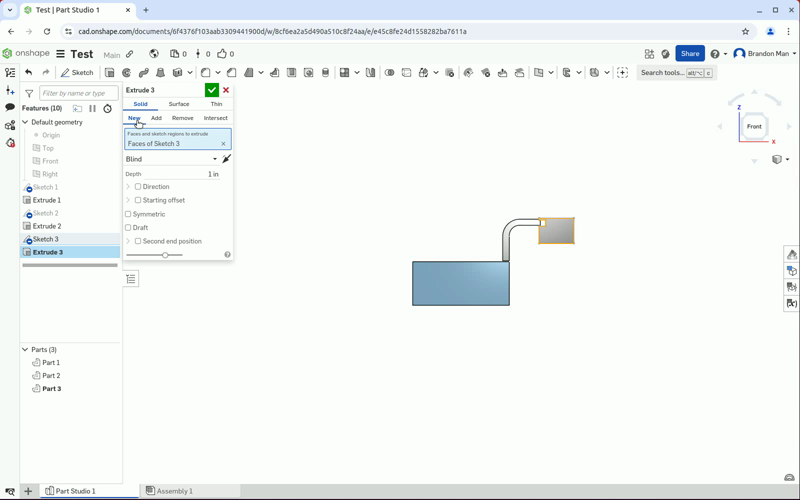
key(tab, 4)
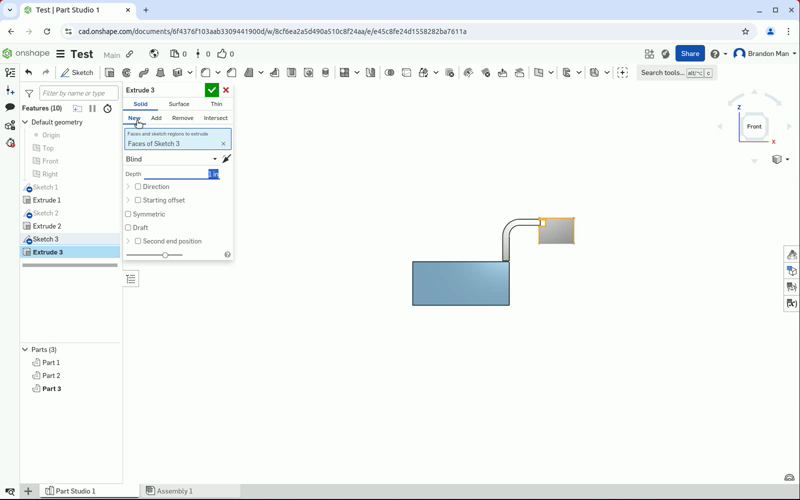
text(7.222)
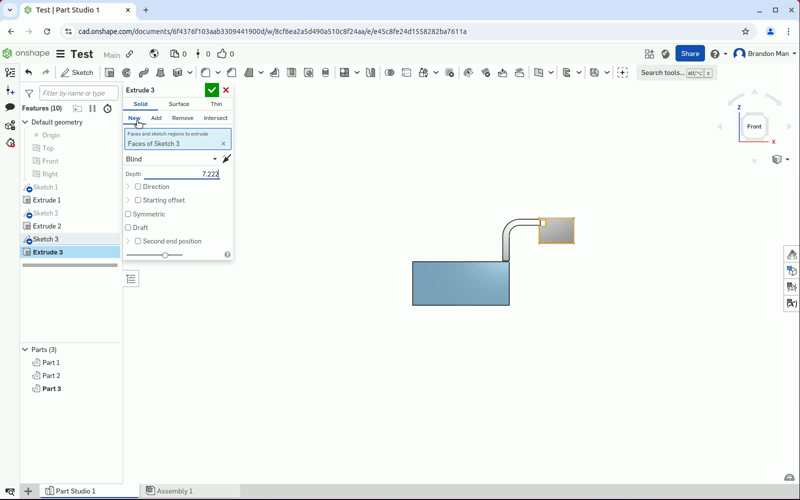
key(tab, 3)
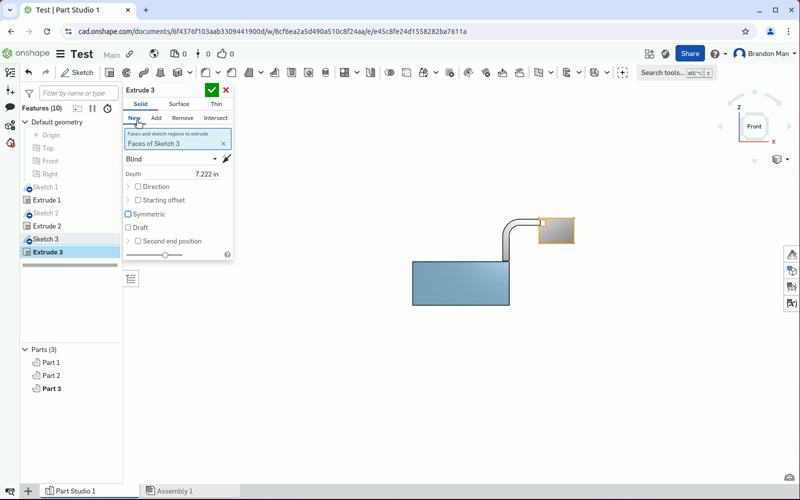
key(space)
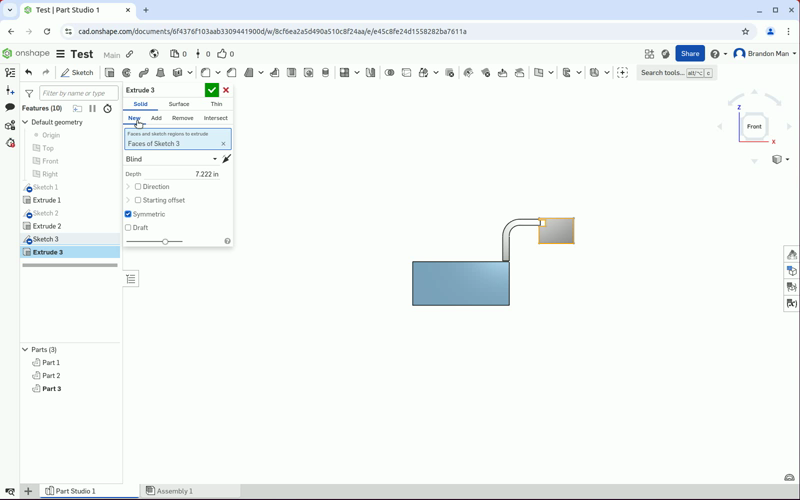
key(enter)
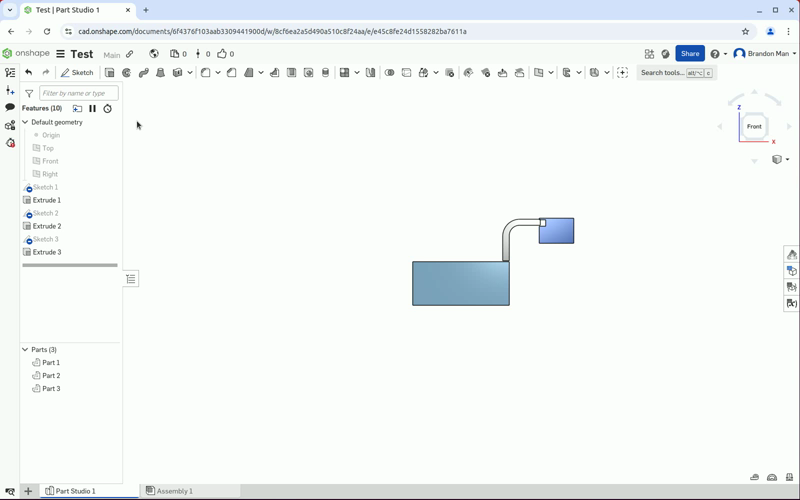
key(shift+h)
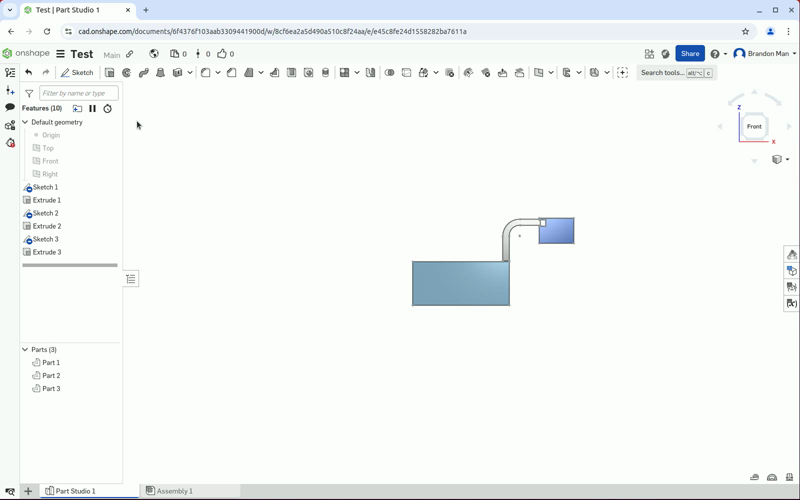
key(shift+h)
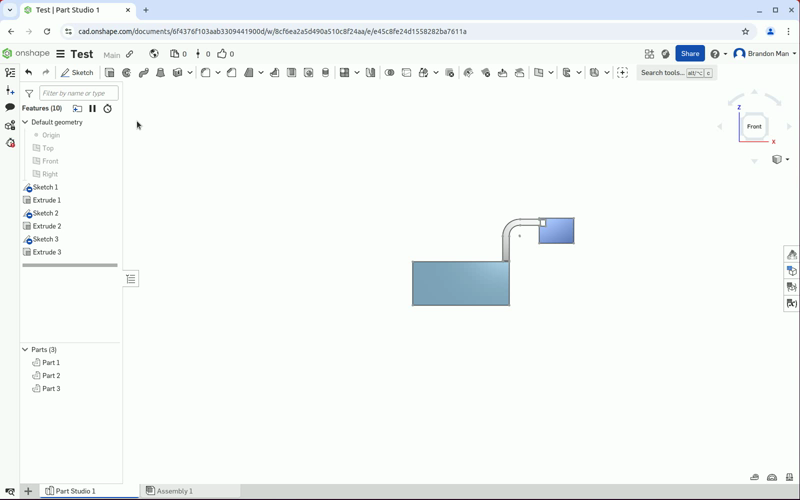
key(shift+7)
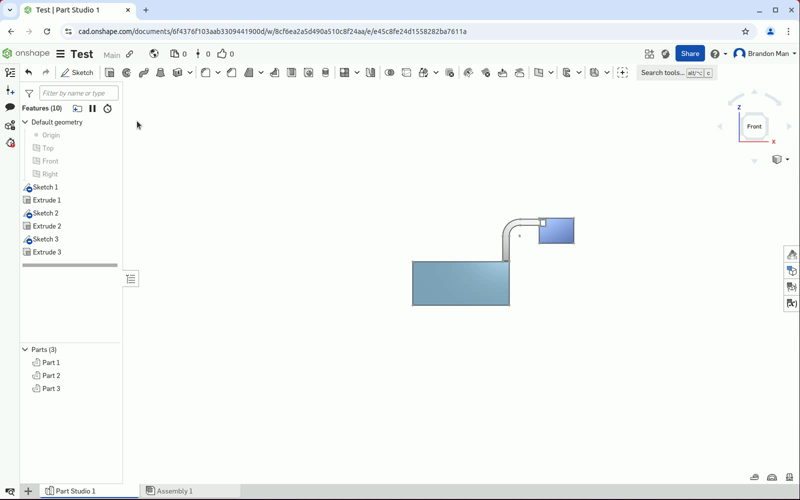
key(left, 2)
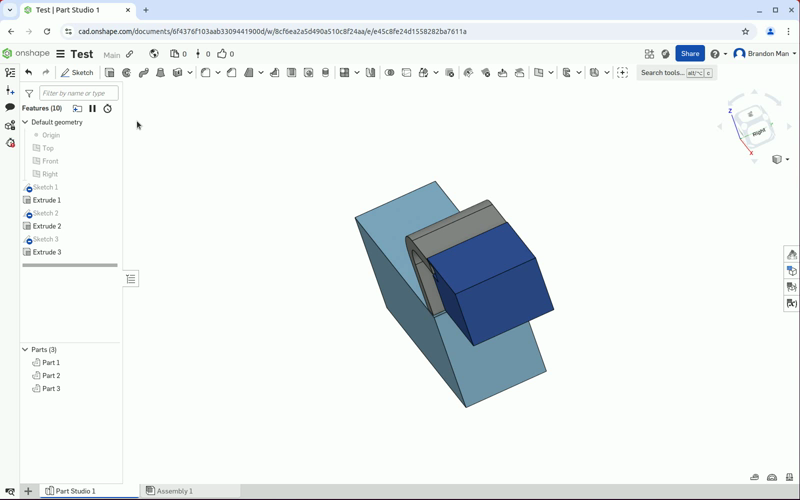
key(down, 2)
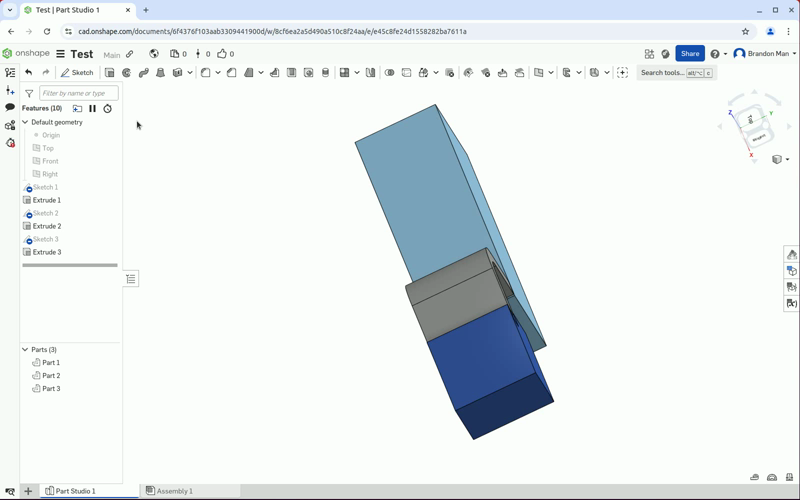
key(up, 2)
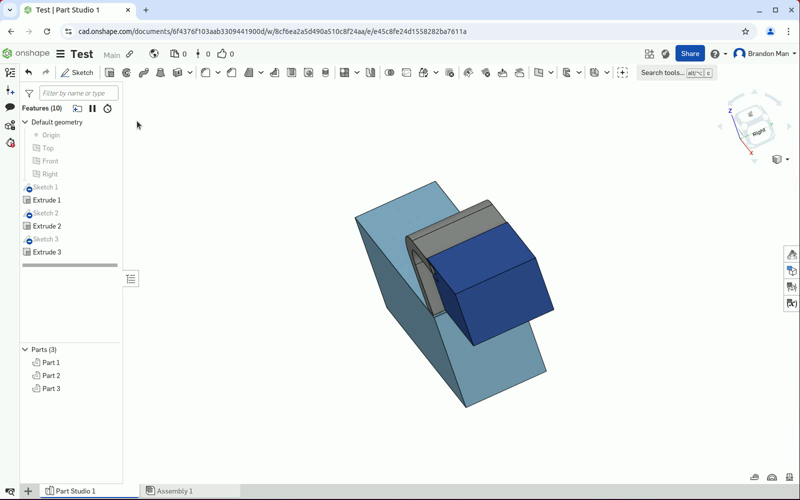
key(right, 2)
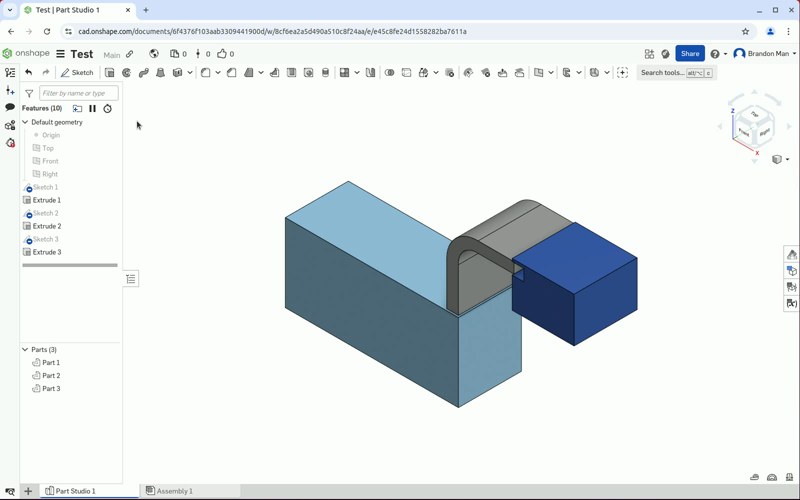
mouse_move(73, 189)
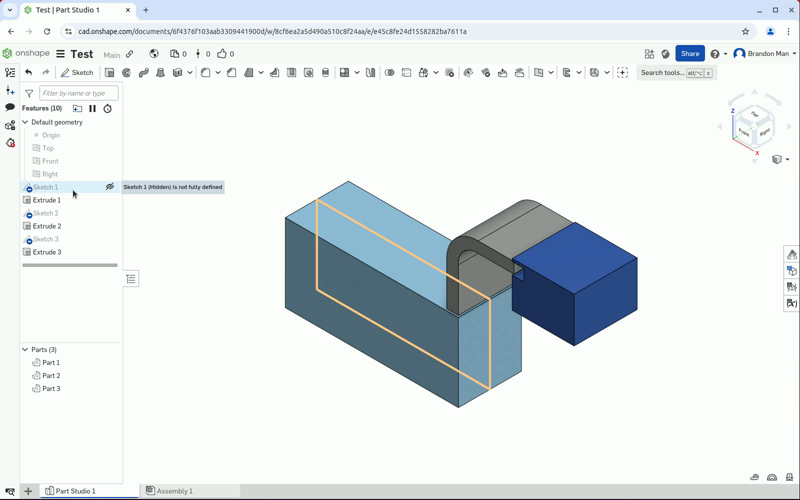
click(73, 189)